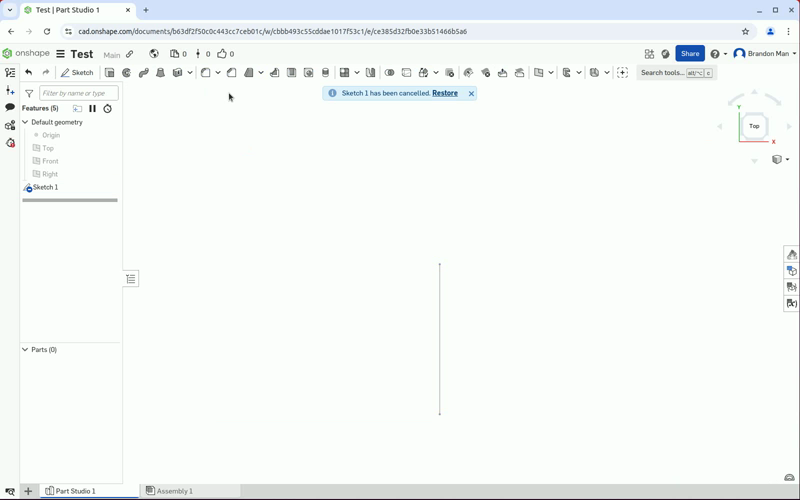
key(shift+h)
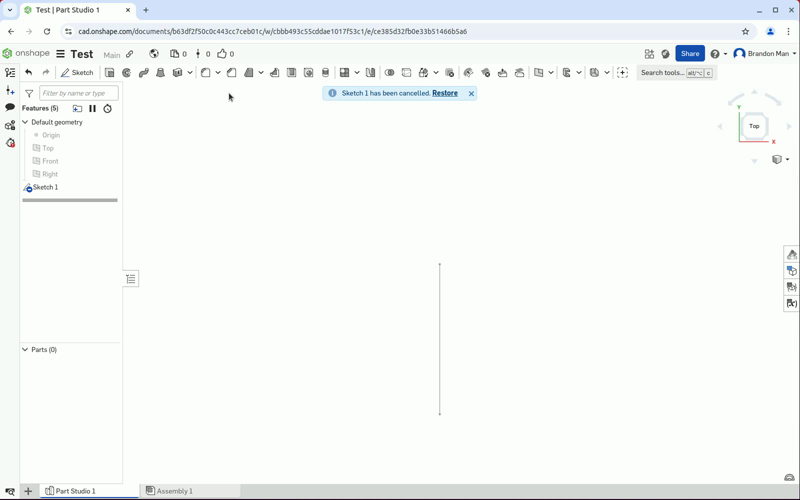
key(shift+s)
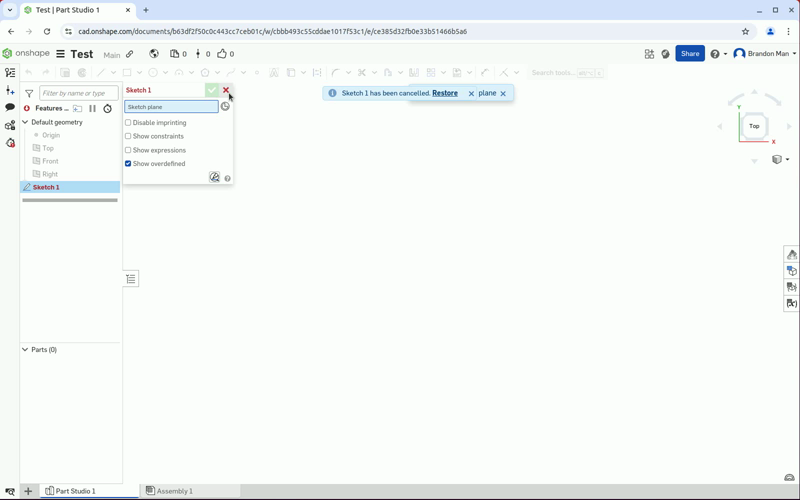
mouse_move(73, 150)
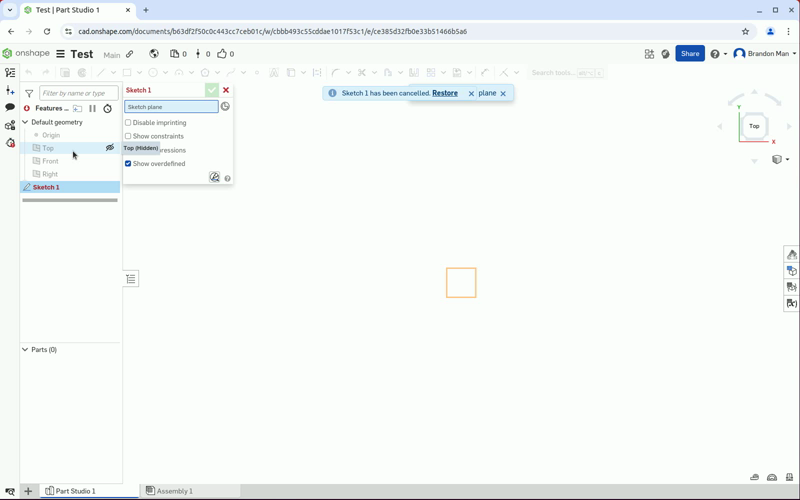
click(73, 150)
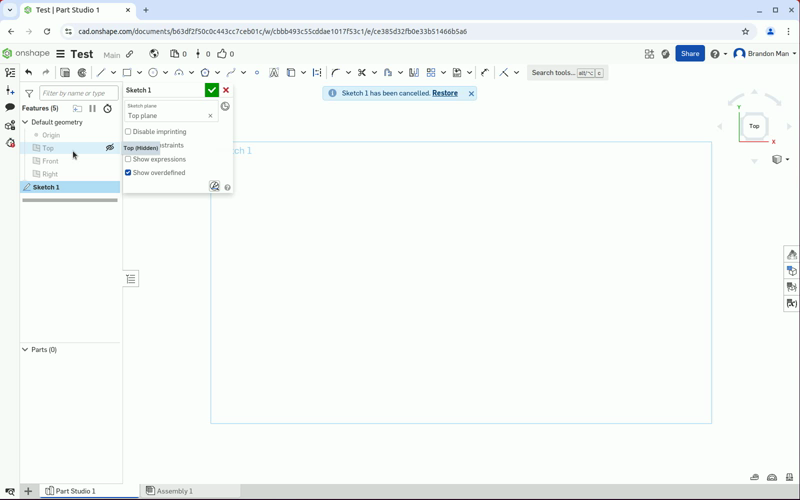
mouse_move(73, 352)
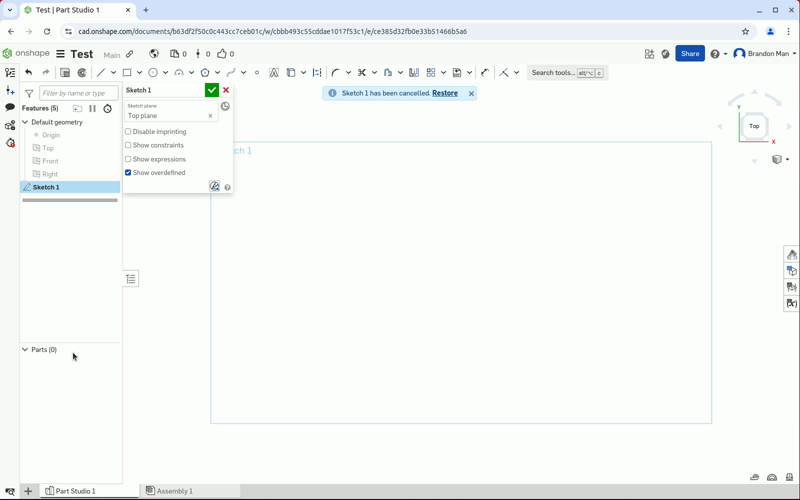
key(y)
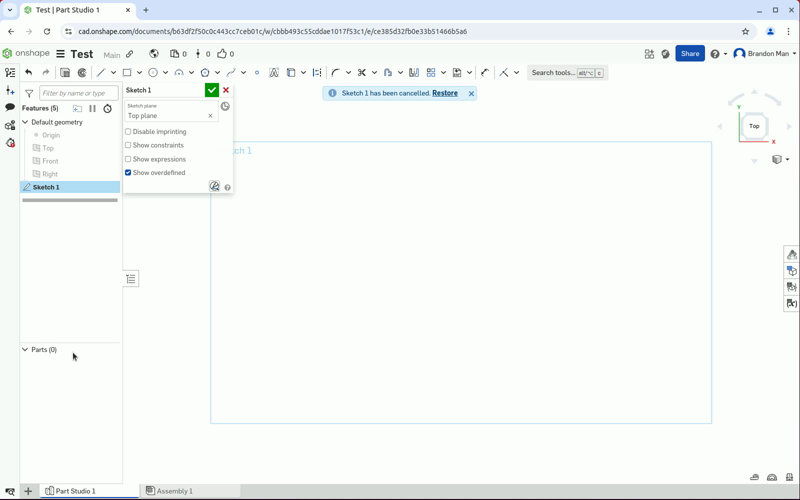
key(l)
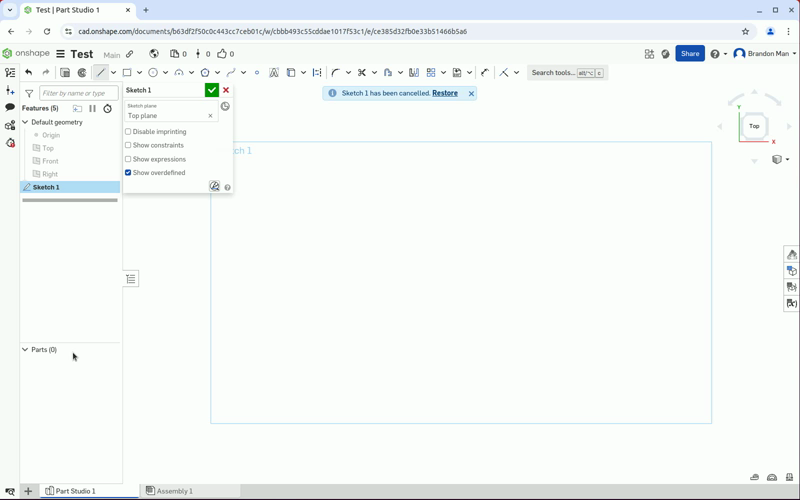
key_down(shift)
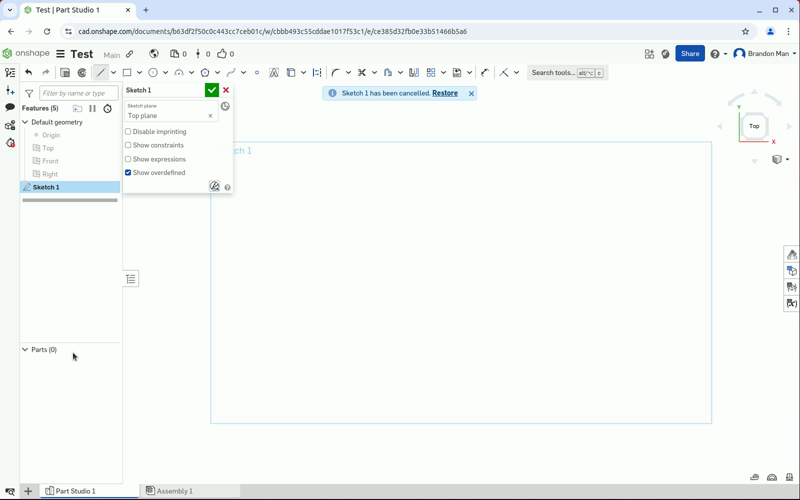
mouse_move(351, 335)
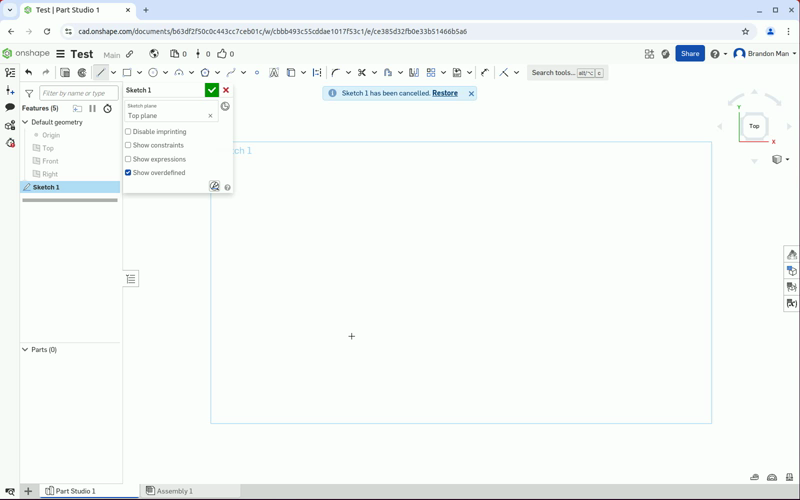
click(351, 335)
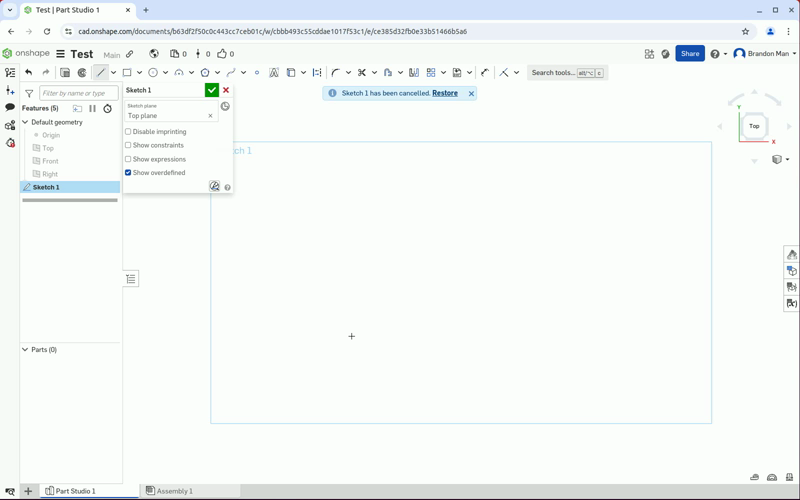
key_up(shift)
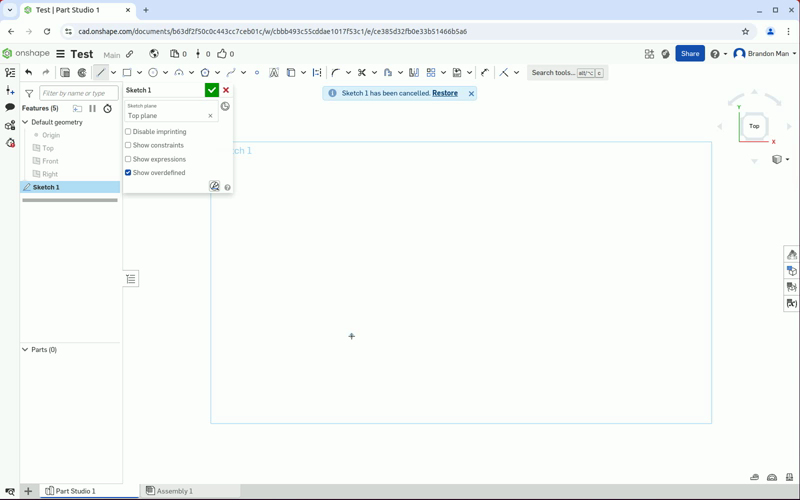
key_down(shift)
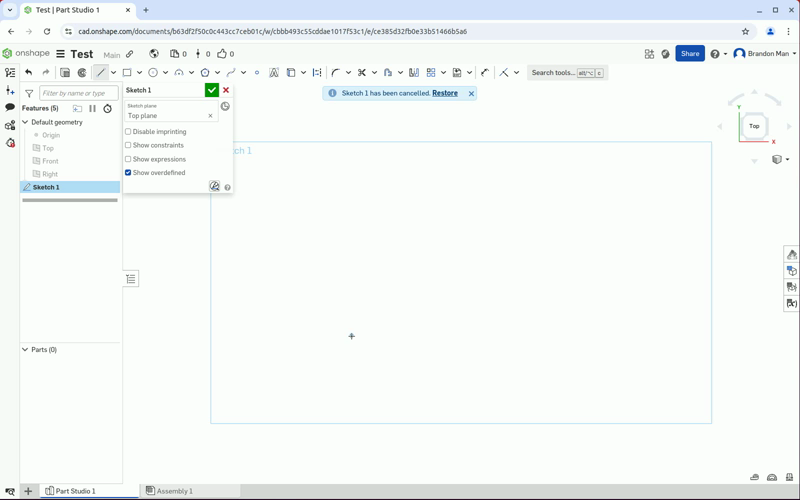
mouse_move(569, 335)
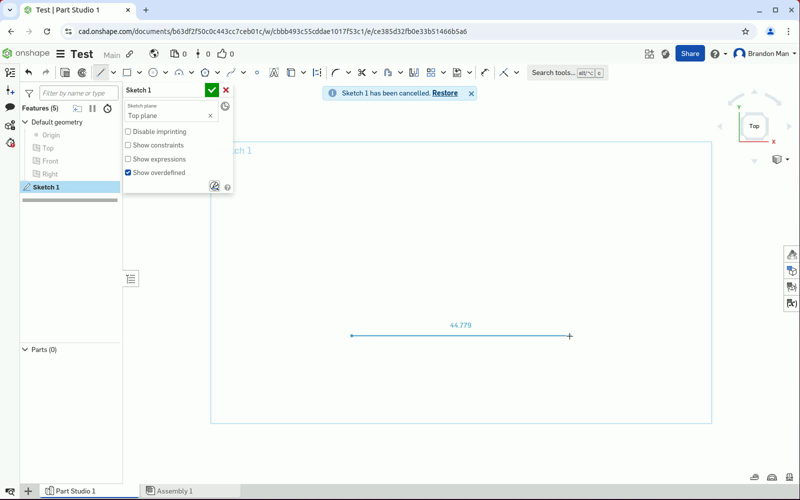
click(569, 335)
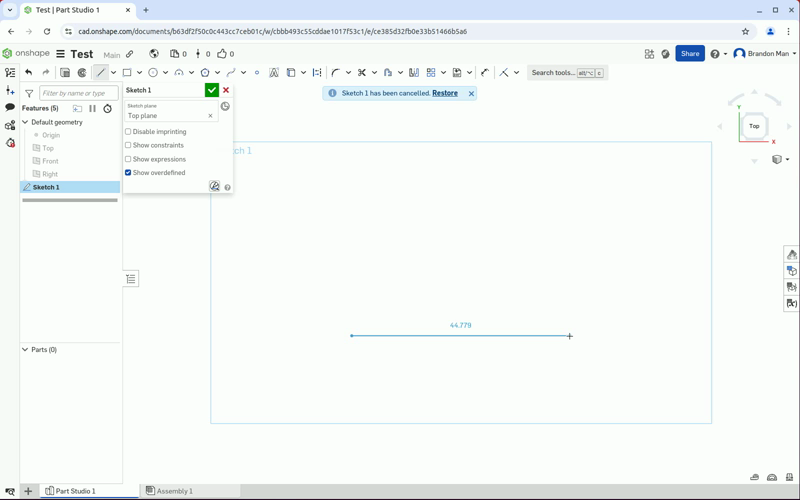
key_up(shift)
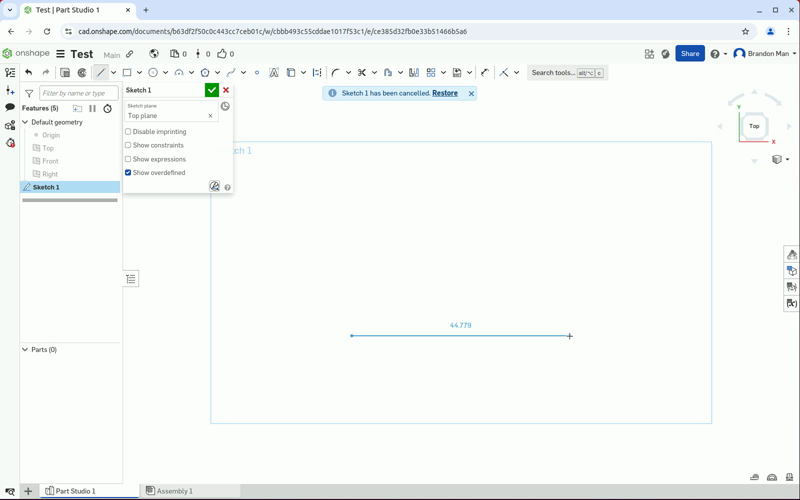
key_down(shift)
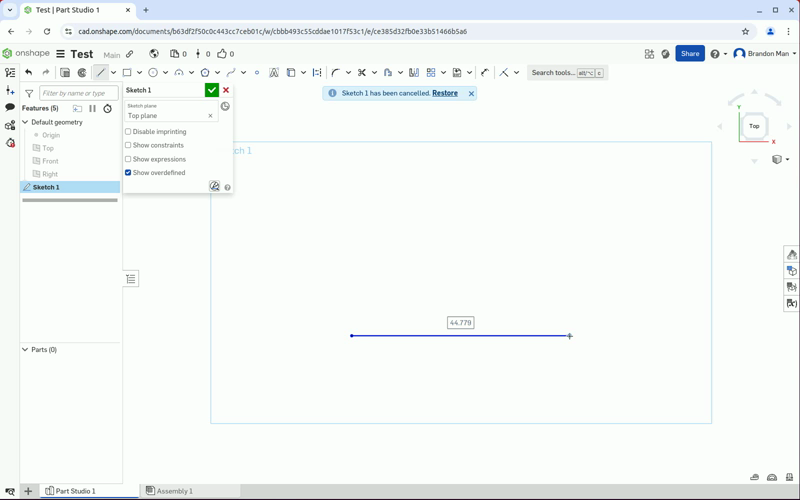
mouse_move(569, 230)
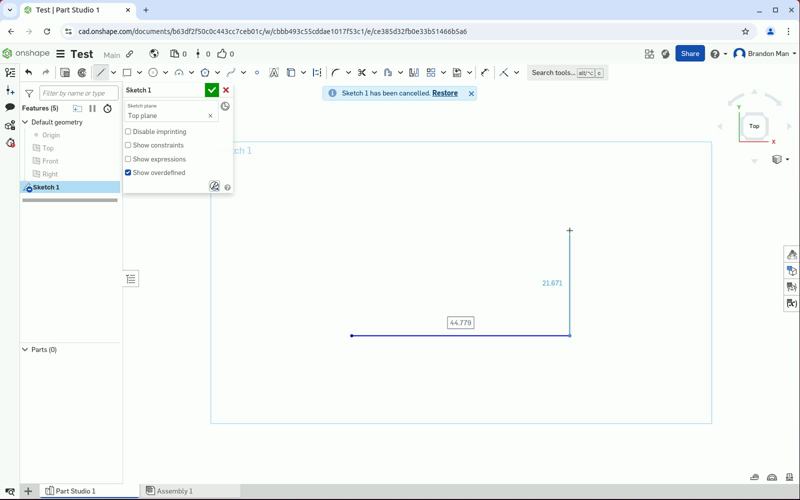
click(569, 230)
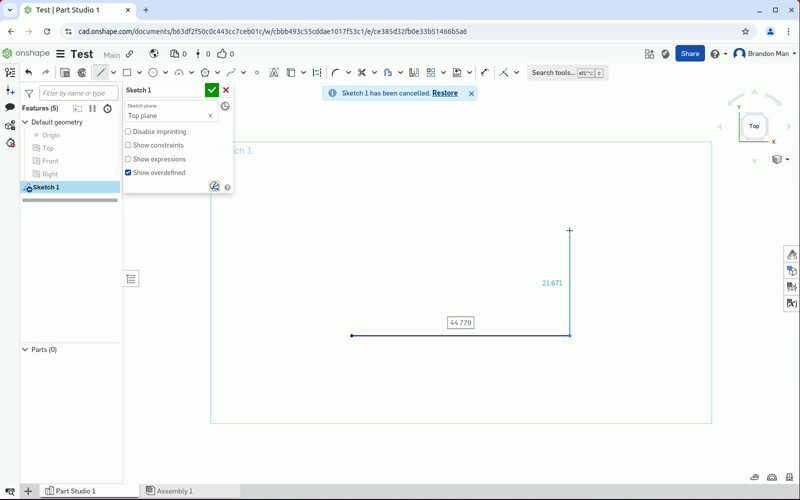
key_up(shift)
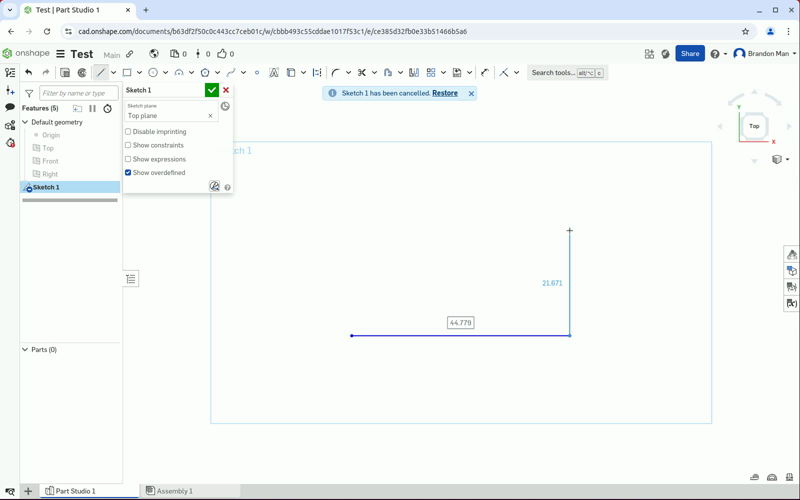
key_down(shift)
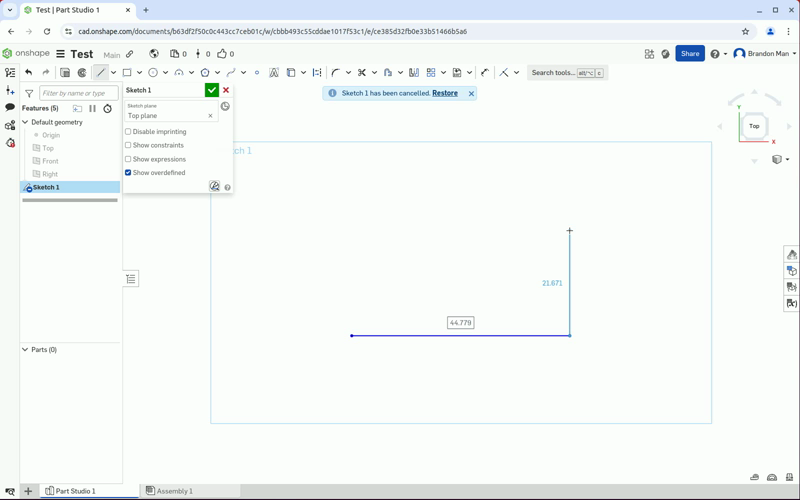
mouse_move(351, 230)
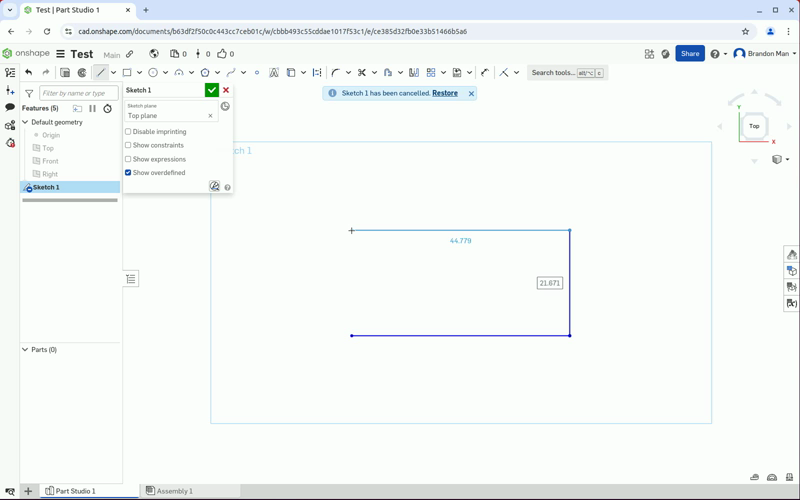
click(351, 230)
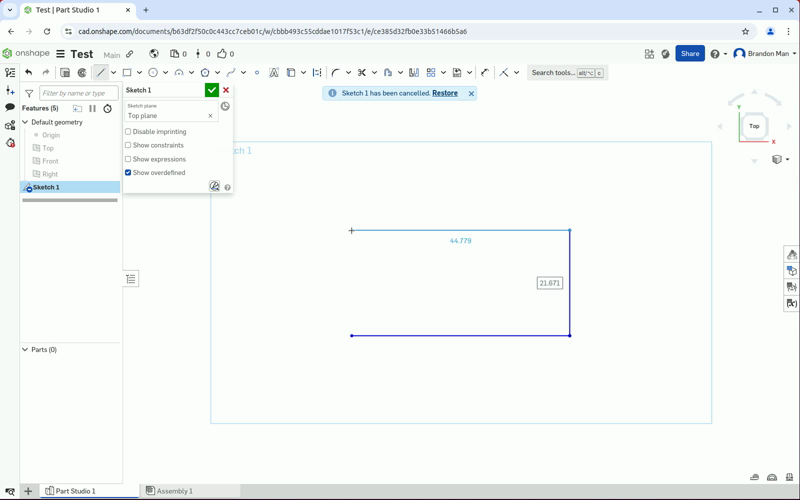
key_up(shift)
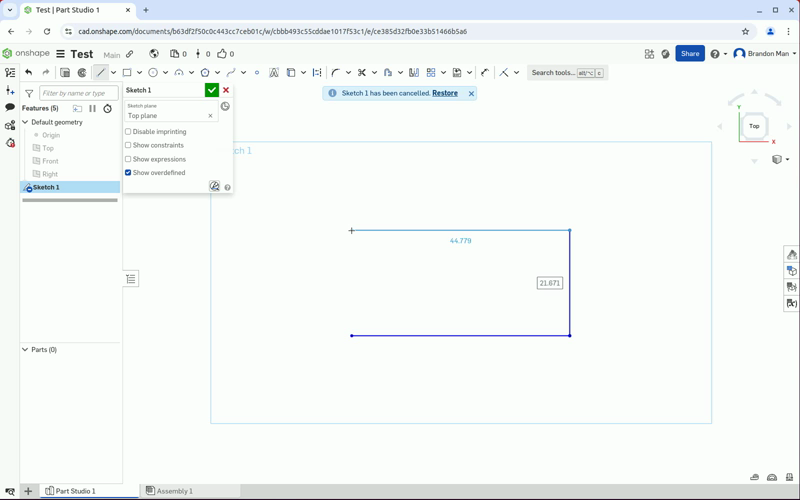
key_down(shift)
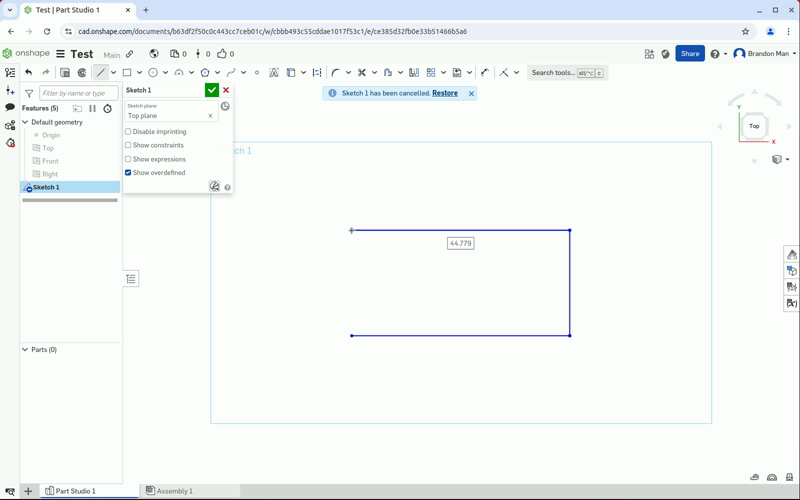
mouse_move(351, 335)
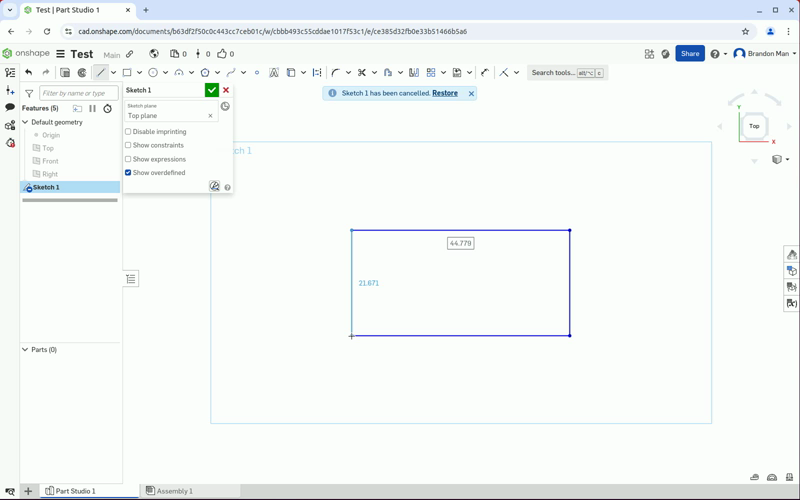
key_up(shift)
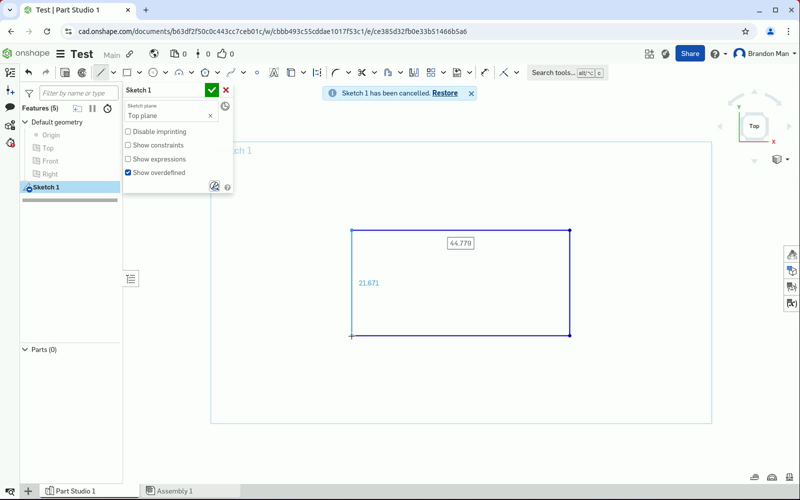
click(351, 335)
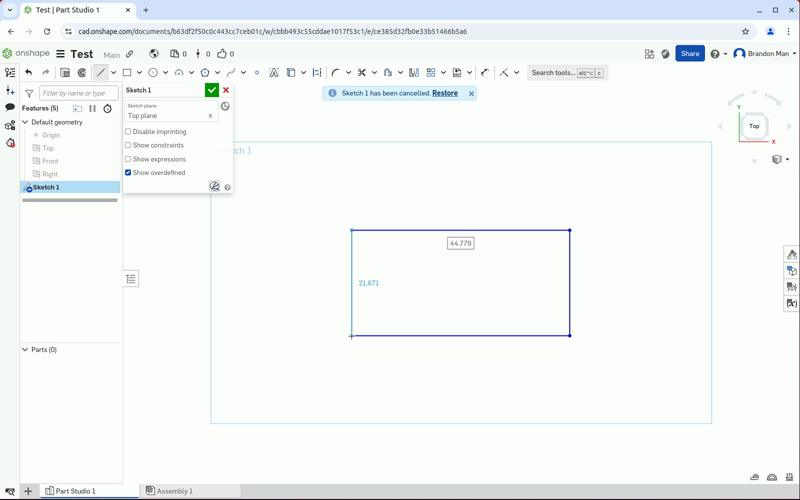
key(esc)
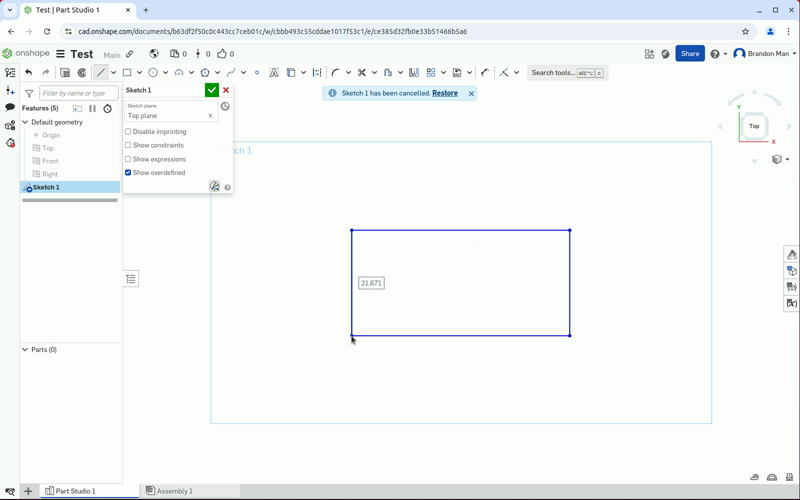
mouse_move(458, 276)
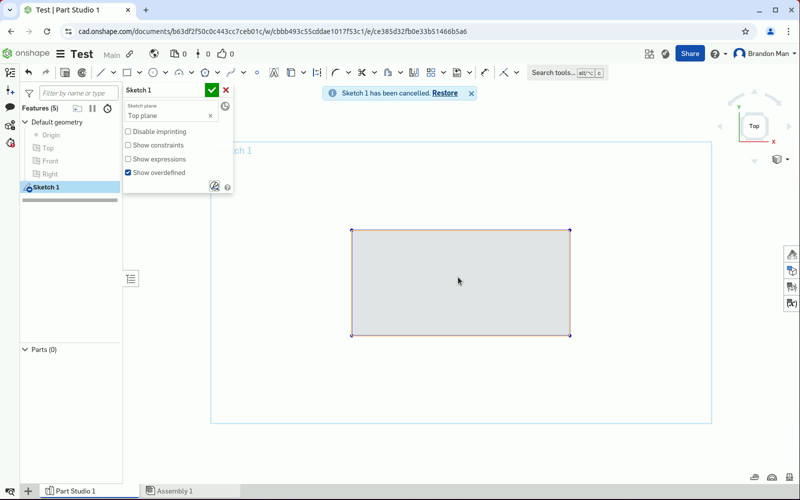
click(458, 276)
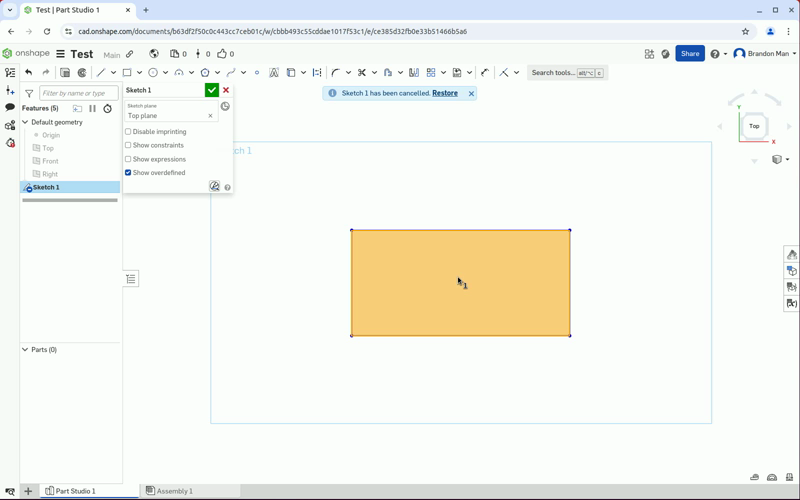
mouse_move(73, 352)
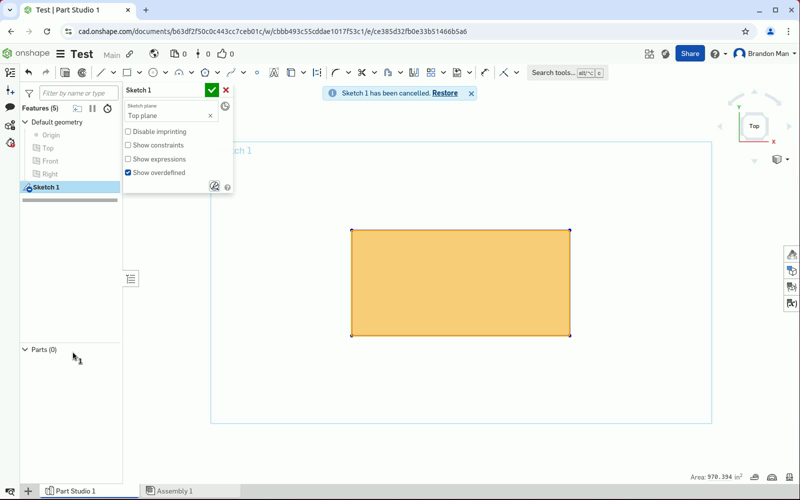
key(shift+y)
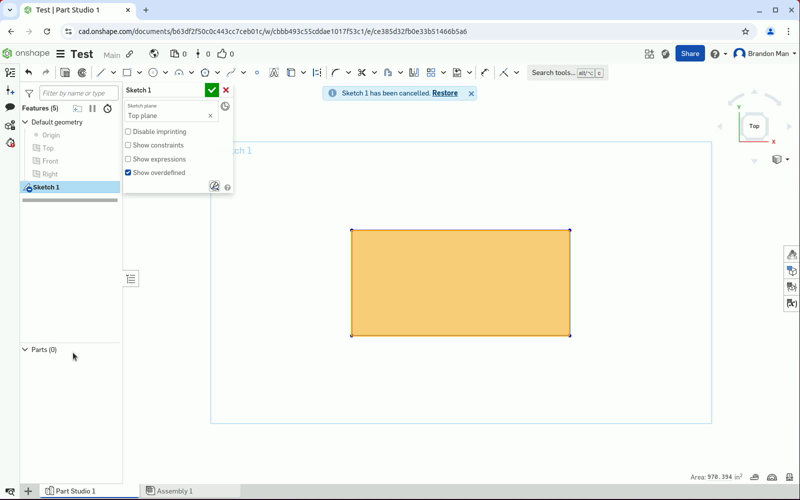
key(shift+e)
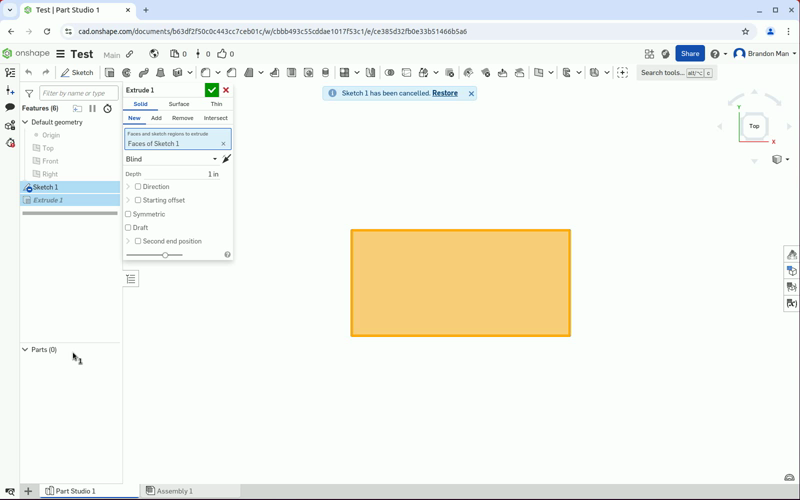
mouse_move(143, 106)
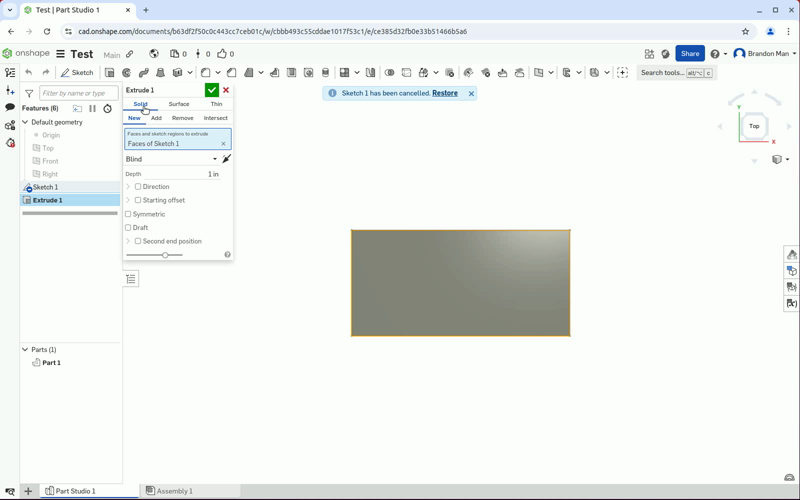
click(143, 106)
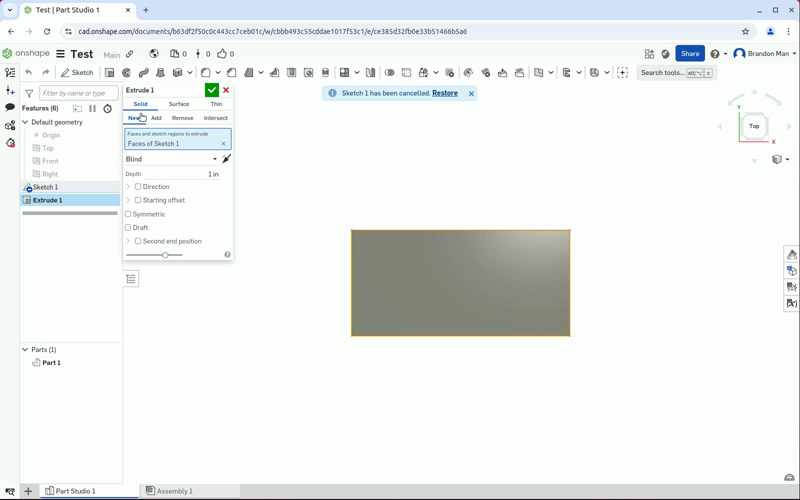
mouse_move(137, 120)
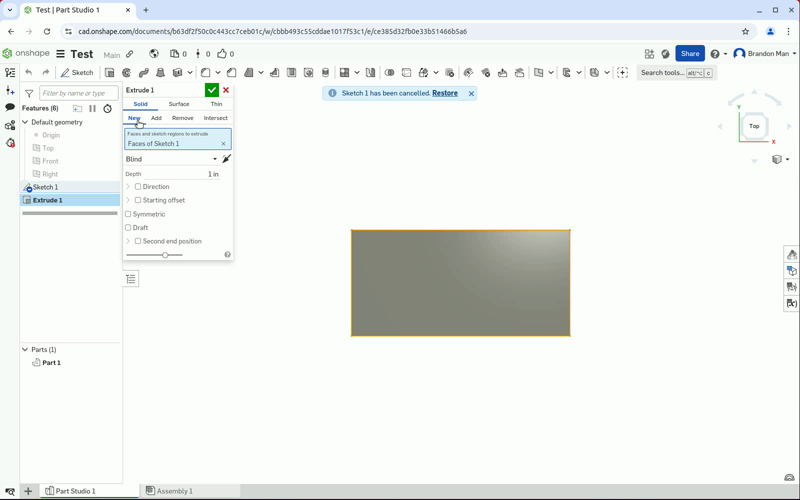
click(137, 120)
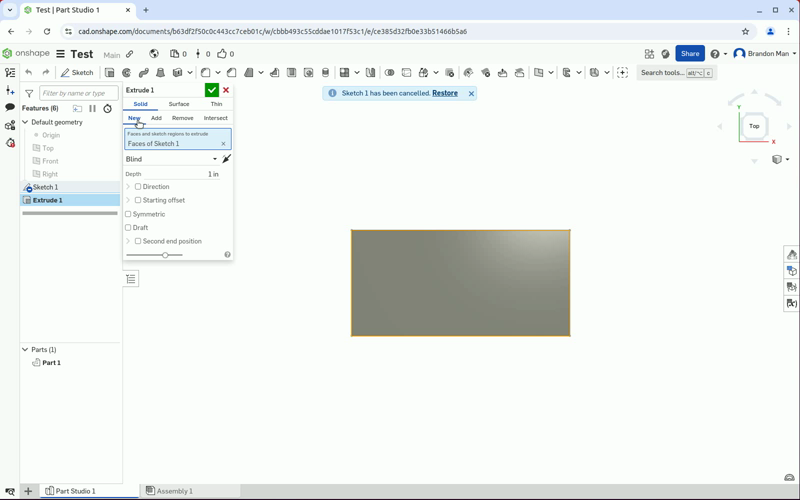
key(tab, 4)
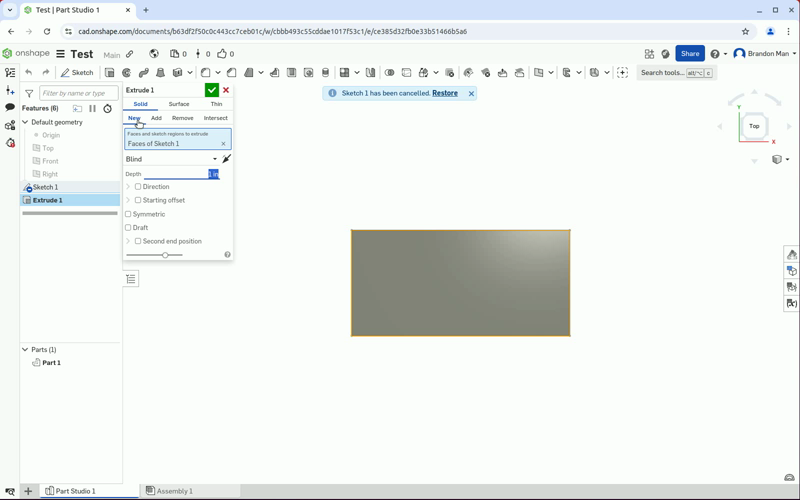
text(4.574)
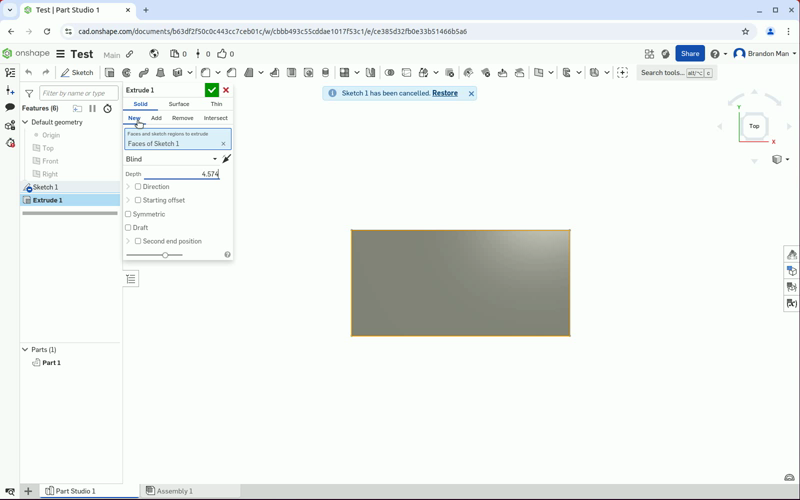
key(enter)
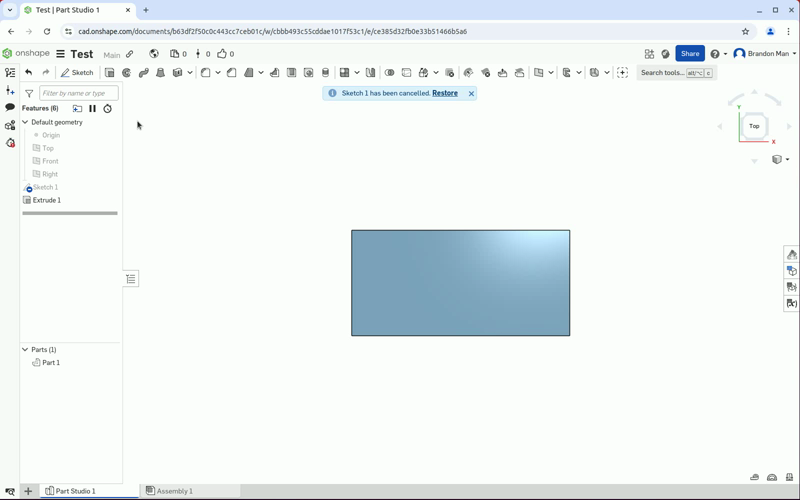
key(shift+h)
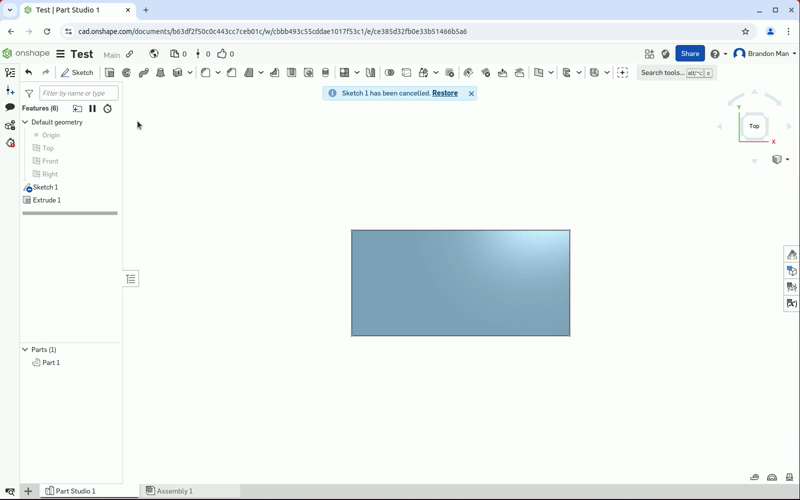
key(shift+h)
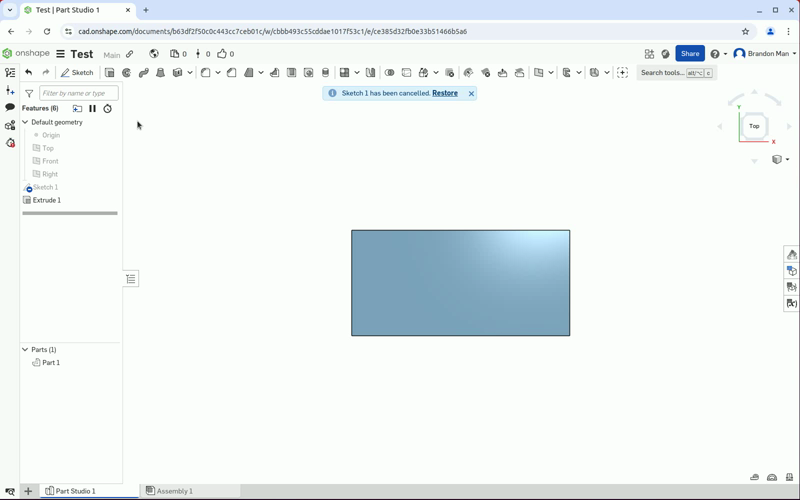
mouse_move(73, 189)
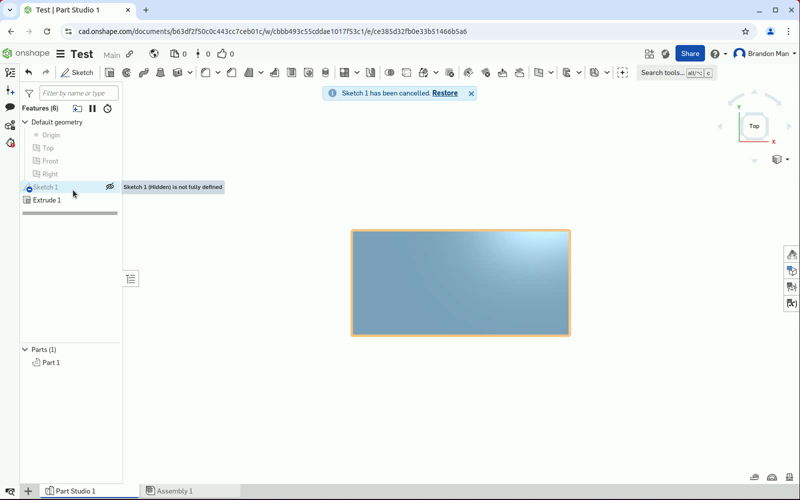
click(73, 189)
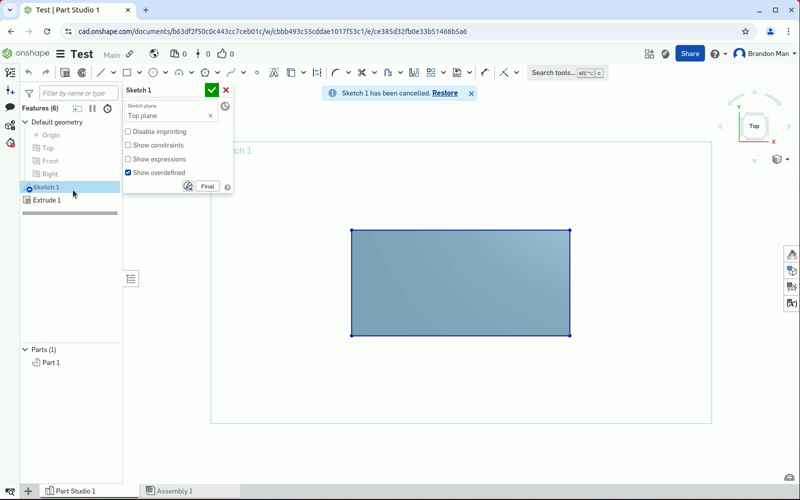
mouse_move(229, 92)
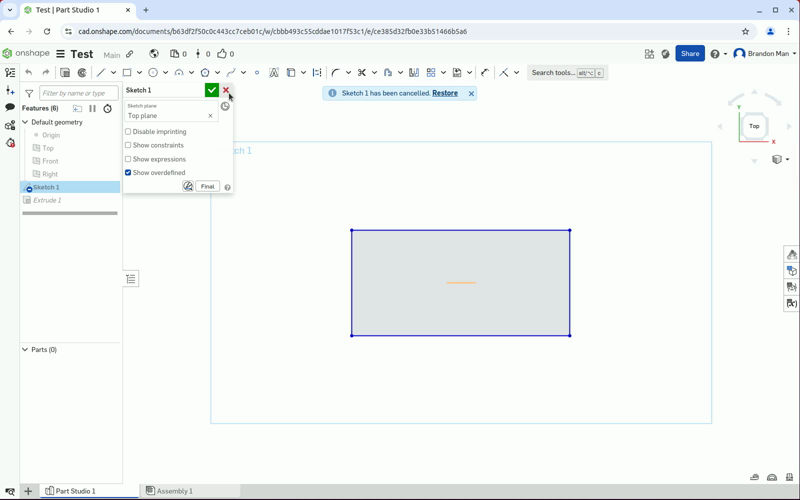
click(229, 92)
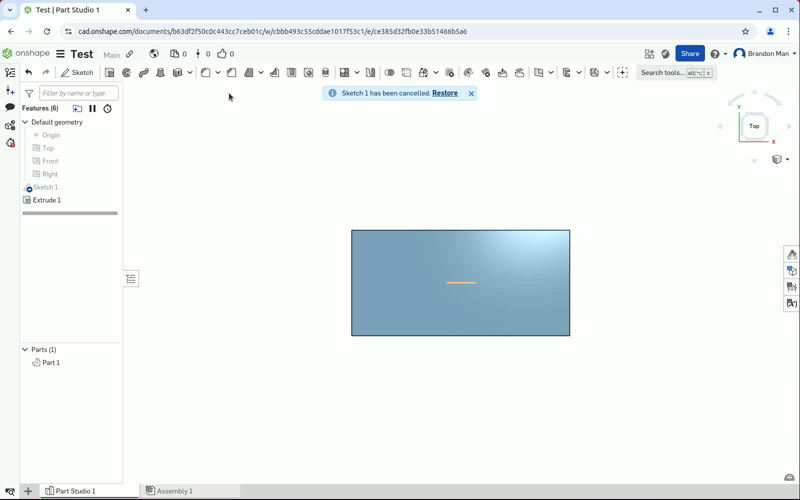
mouse_move(73, 352)
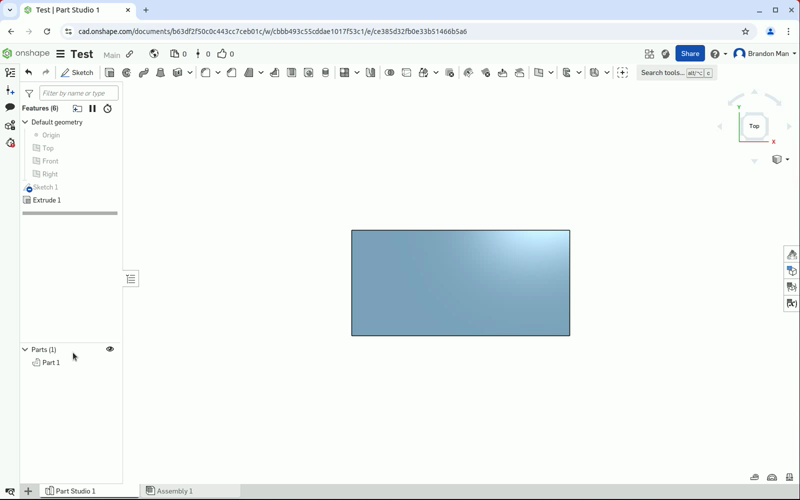
key(y)
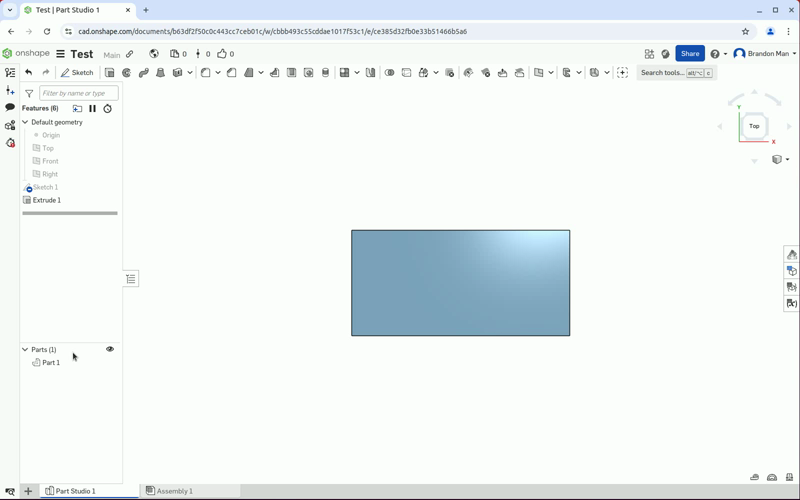
key(shift+p)
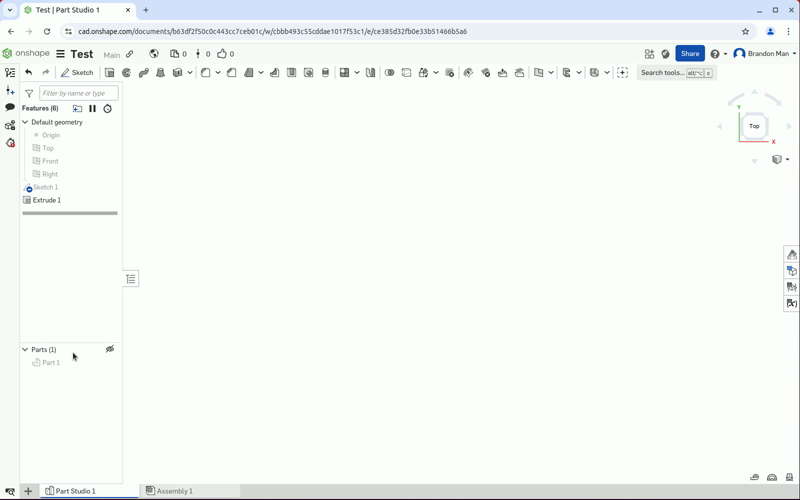
key(space)
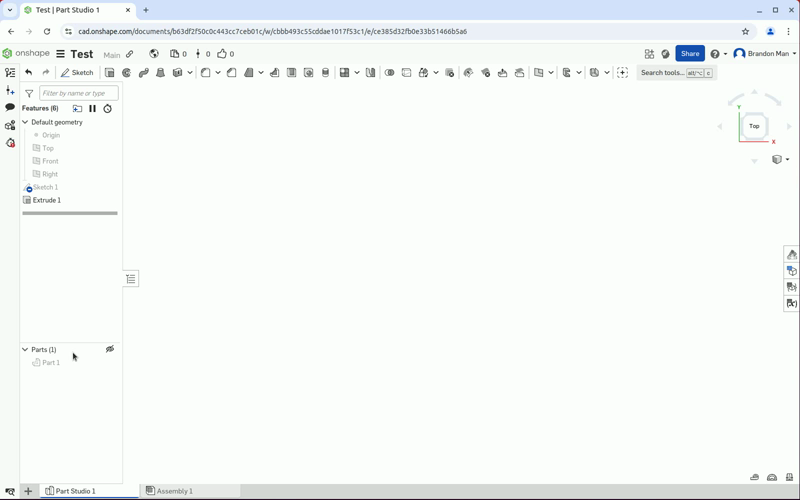
key_down(shift)
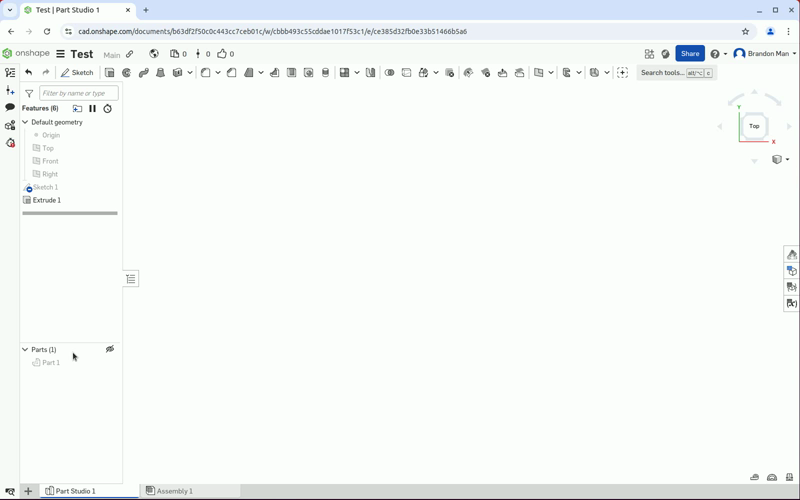
key(up)
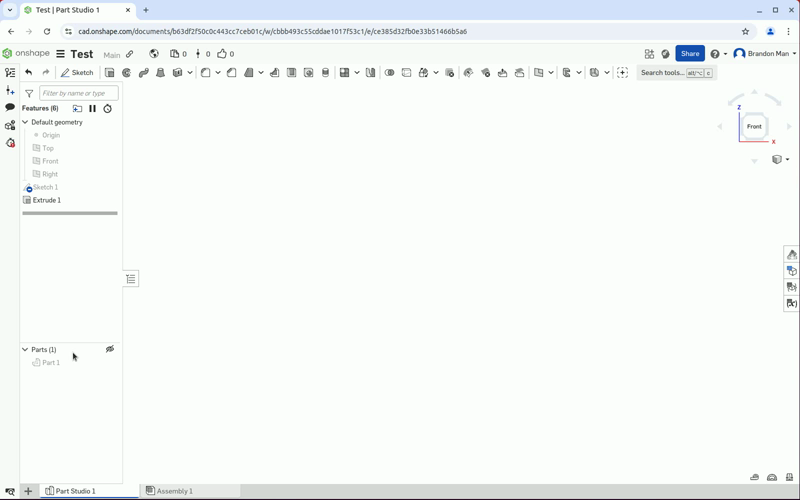
key_up(shift)
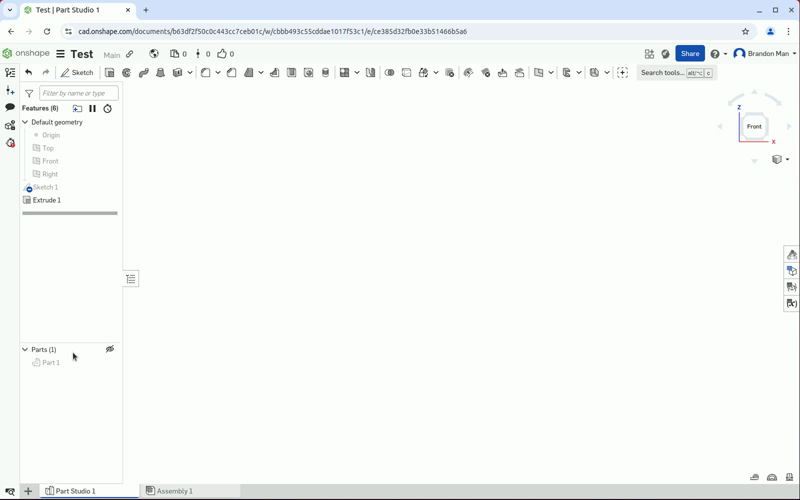
key(space)
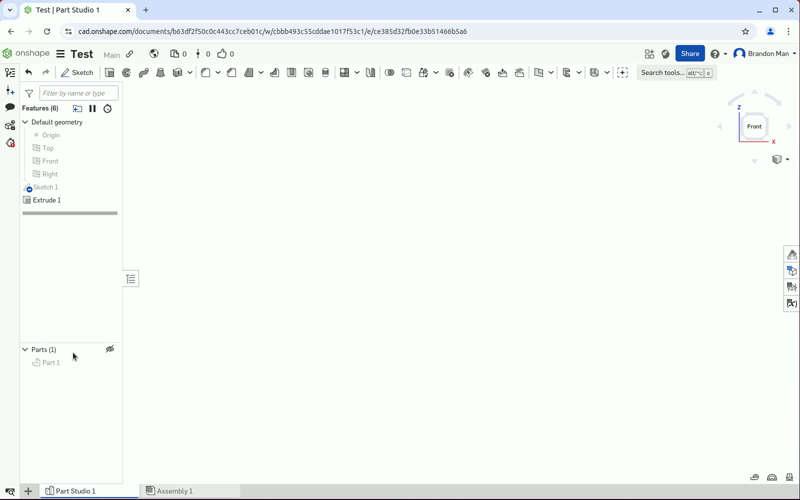
key_down(shift)
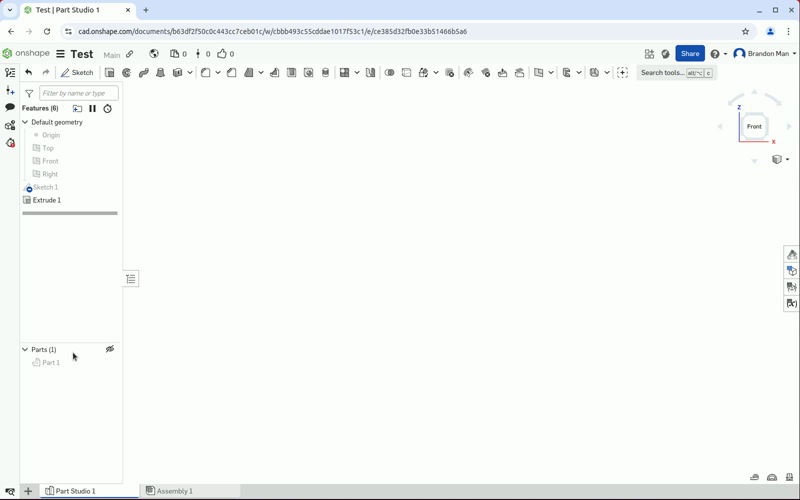
key(left)
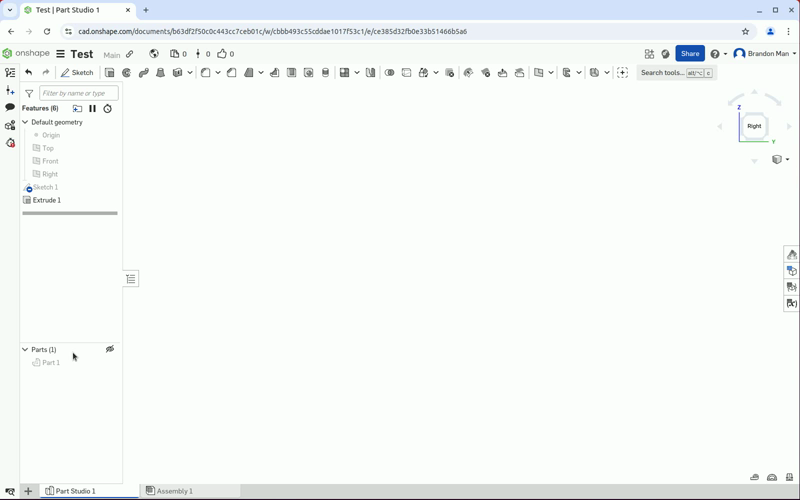
key_up(shift)
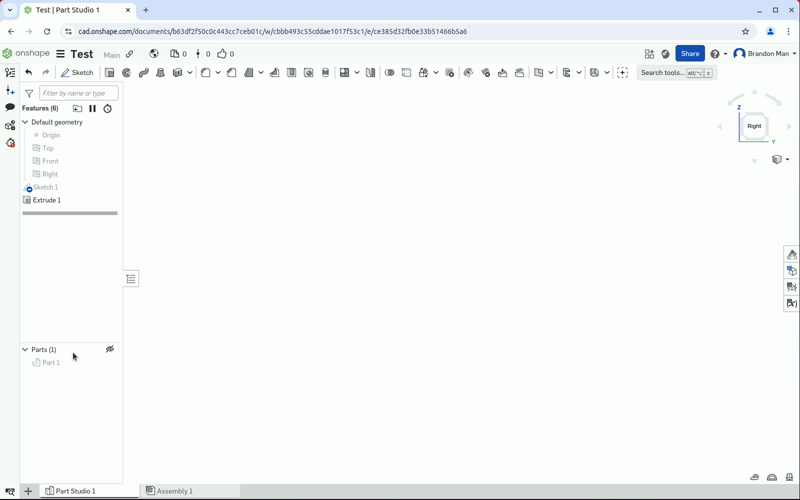
mouse_move(73, 352)
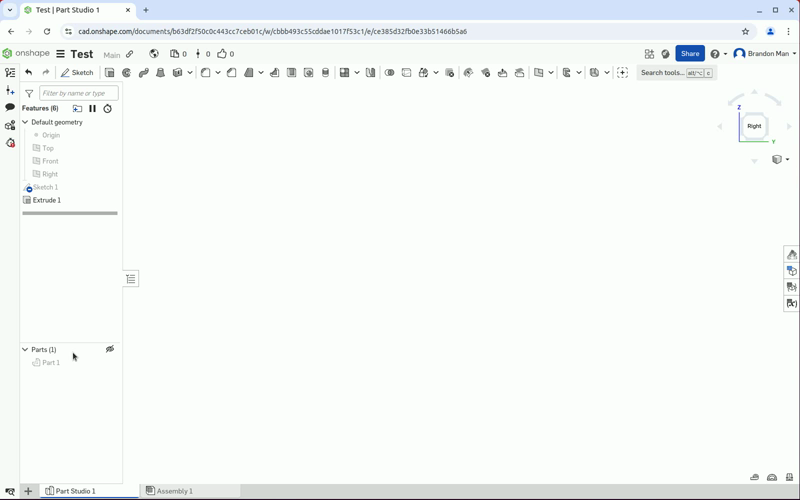
key(shift+y)
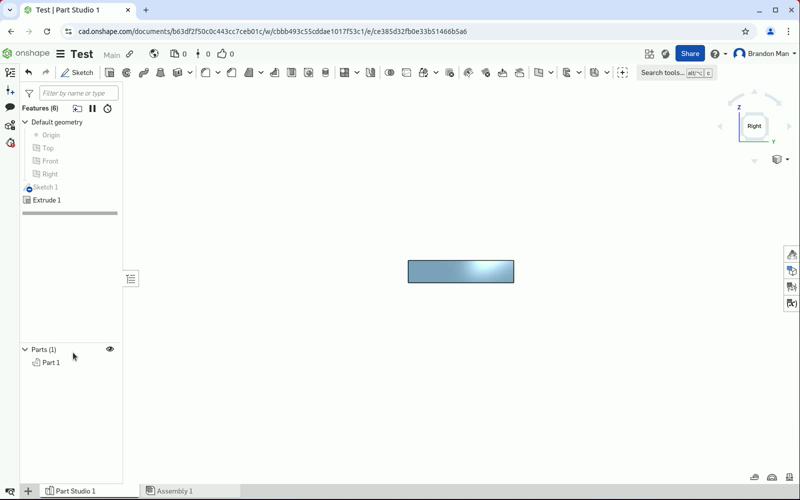
mouse_move(541, 75)
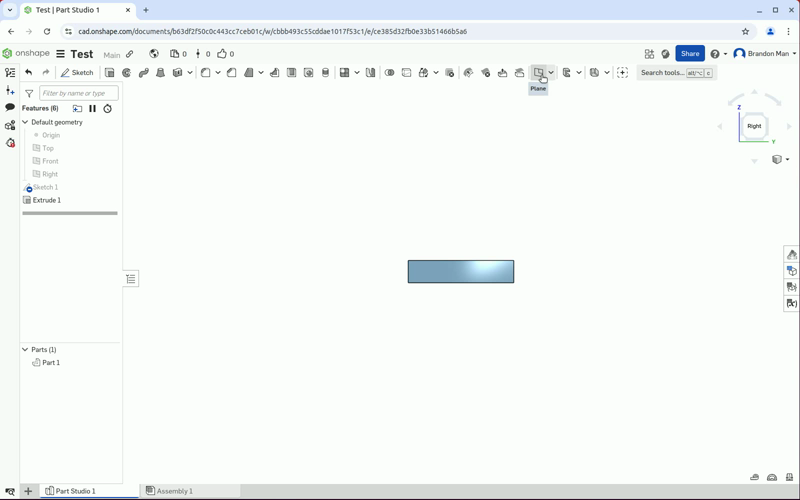
click(541, 75)
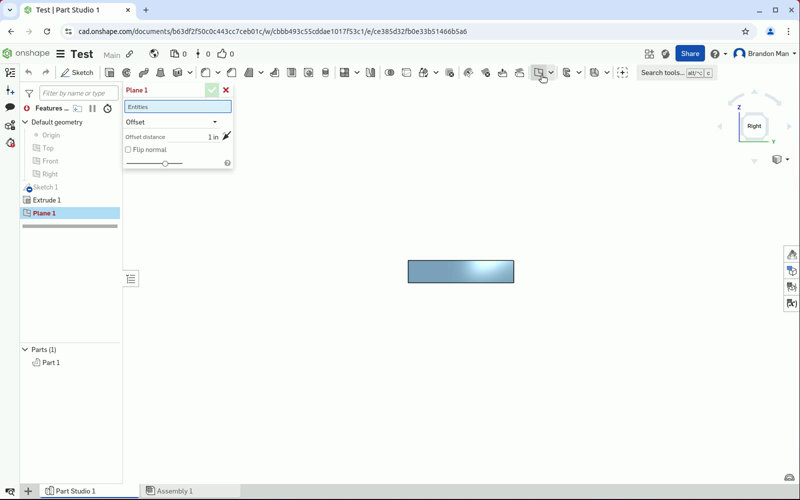
mouse_move(73, 176)
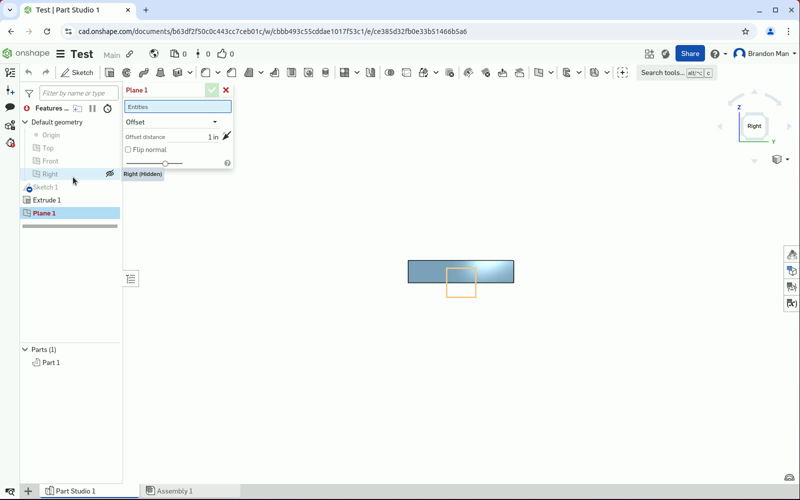
click(73, 176)
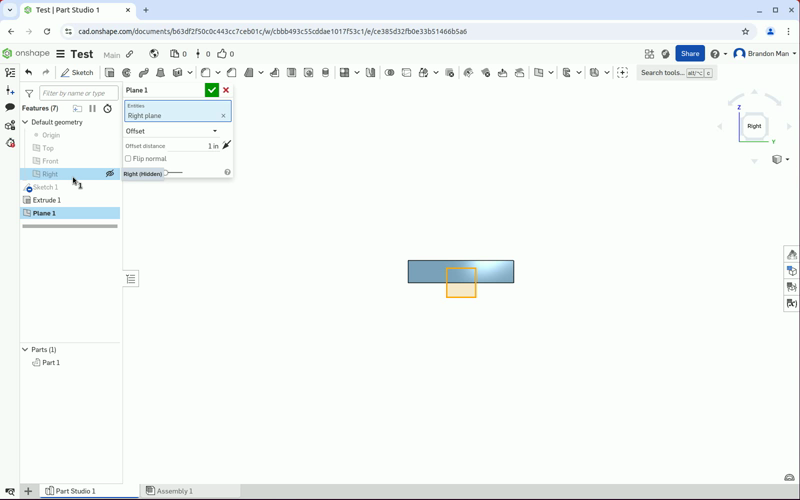
key(tab, 2)
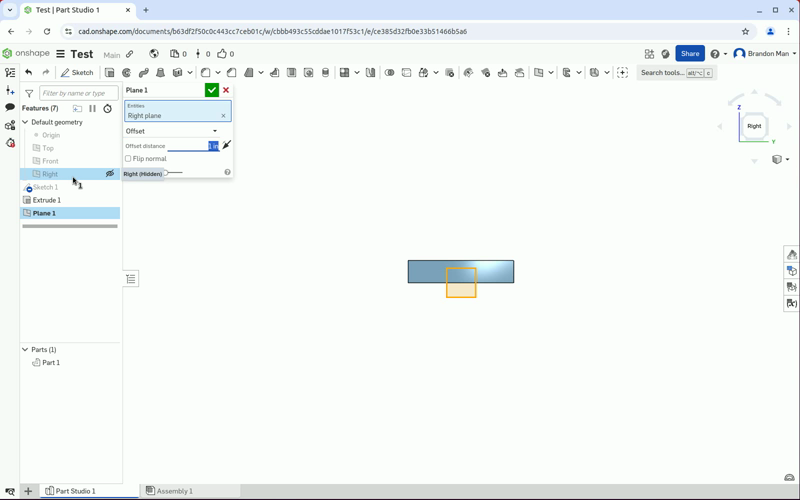
text(22.4)
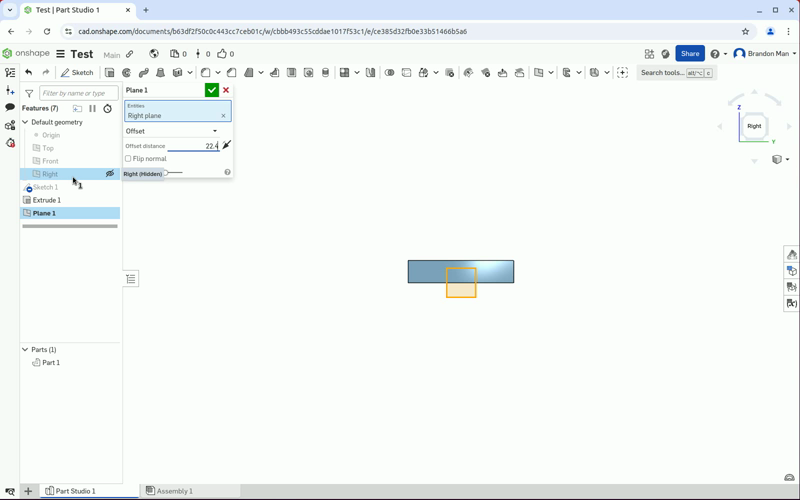
key(enter, 2)
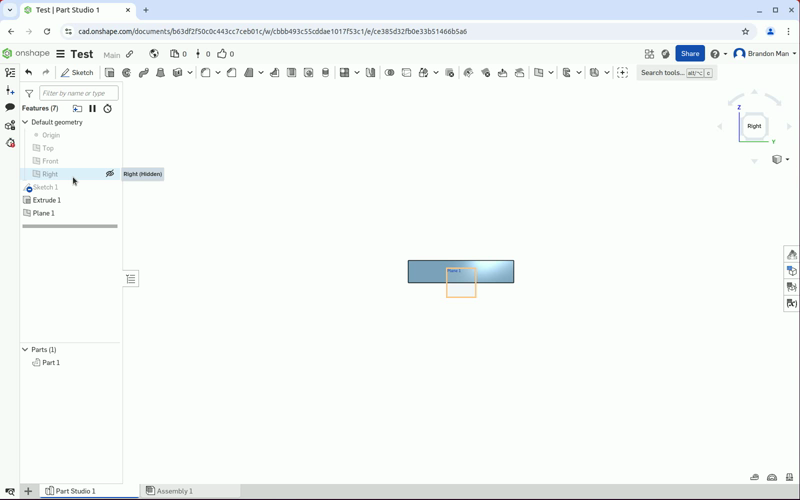
key(shift+s)
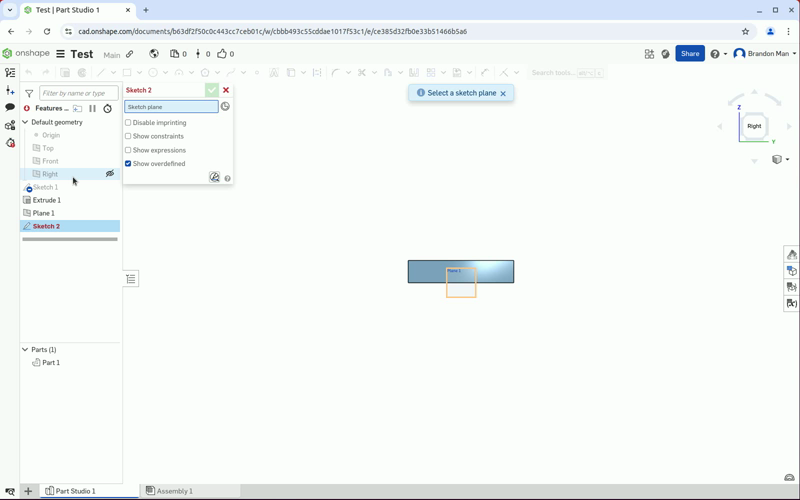
mouse_move(73, 215)
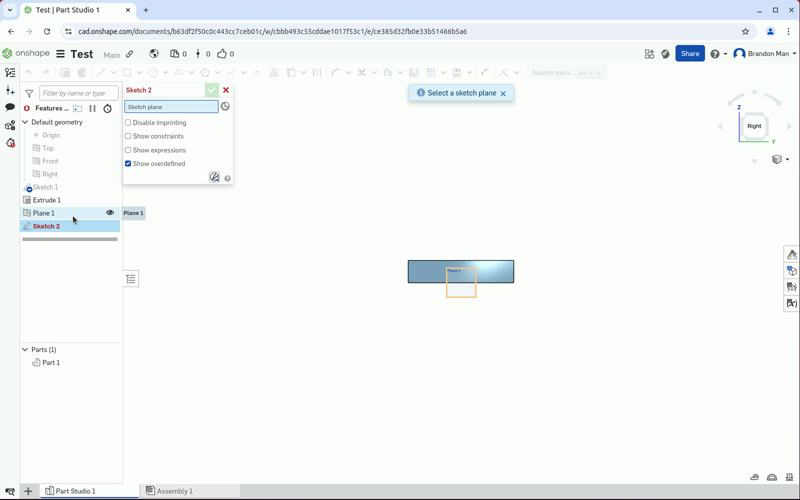
click(73, 215)
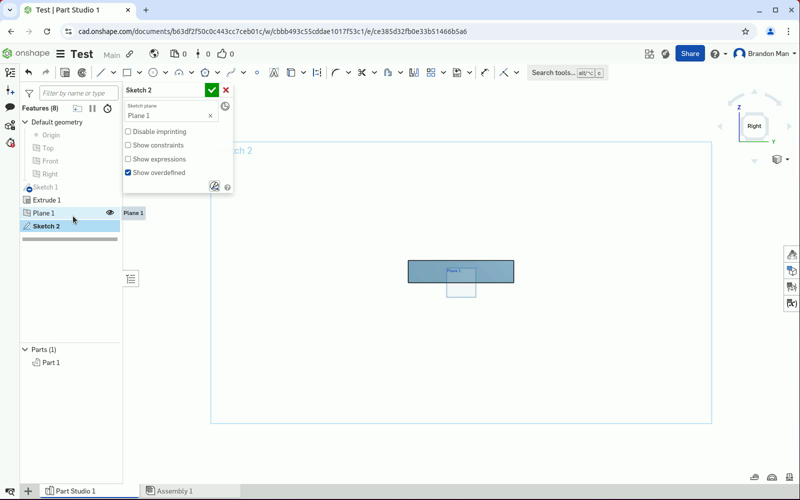
mouse_move(73, 352)
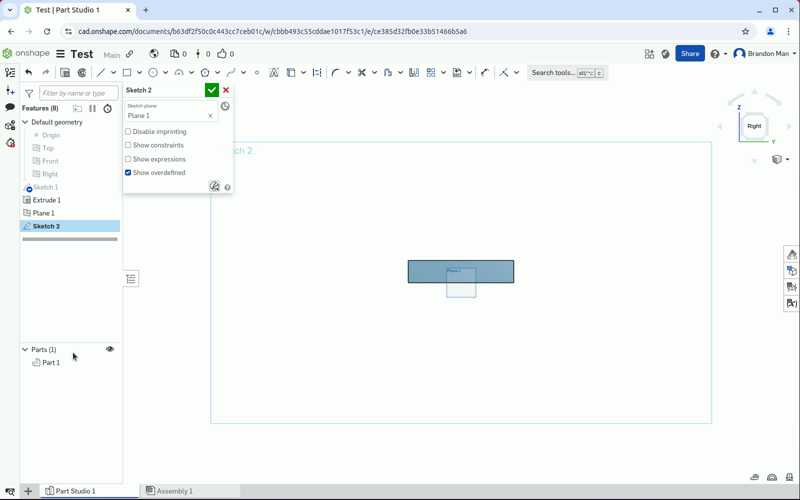
key(y)
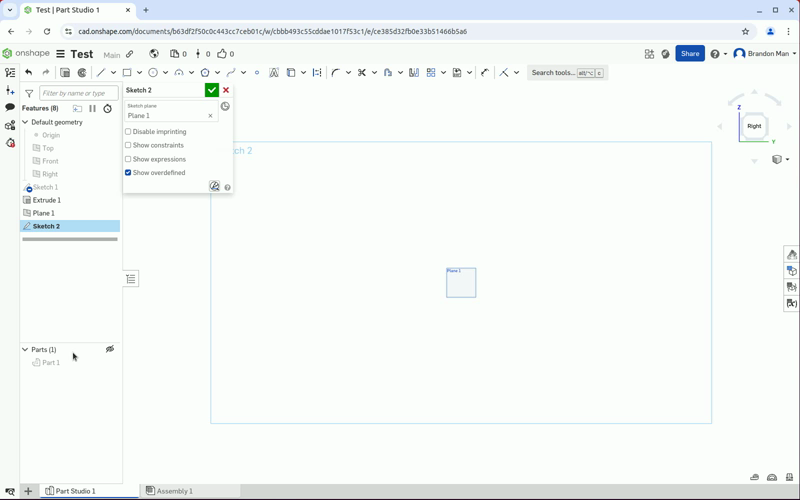
key(l)
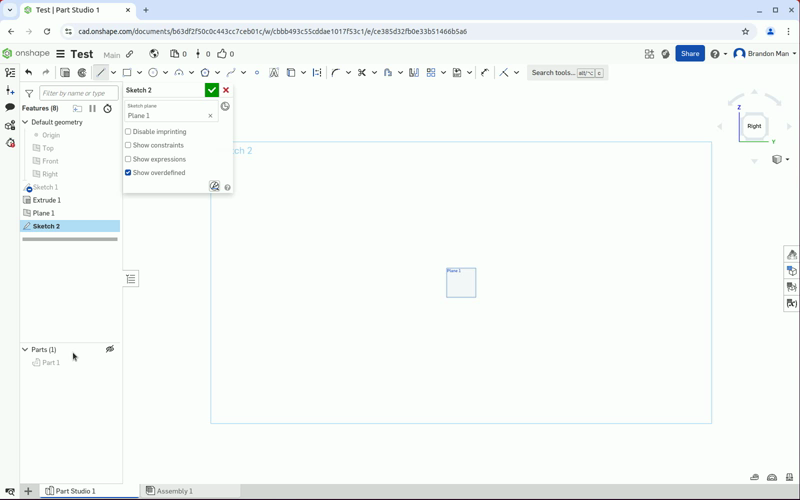
key_down(shift)
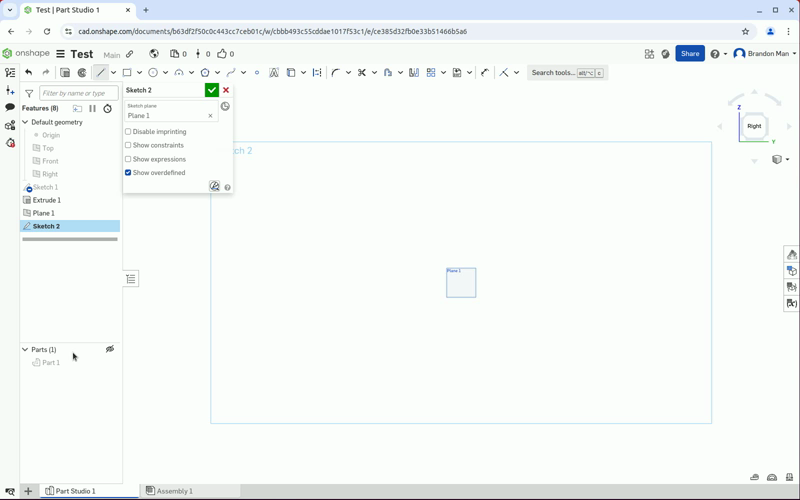
mouse_move(407, 282)
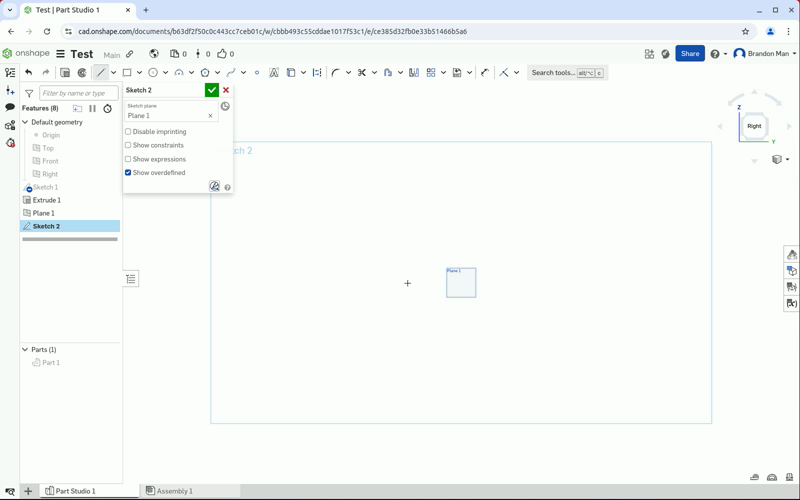
click(407, 282)
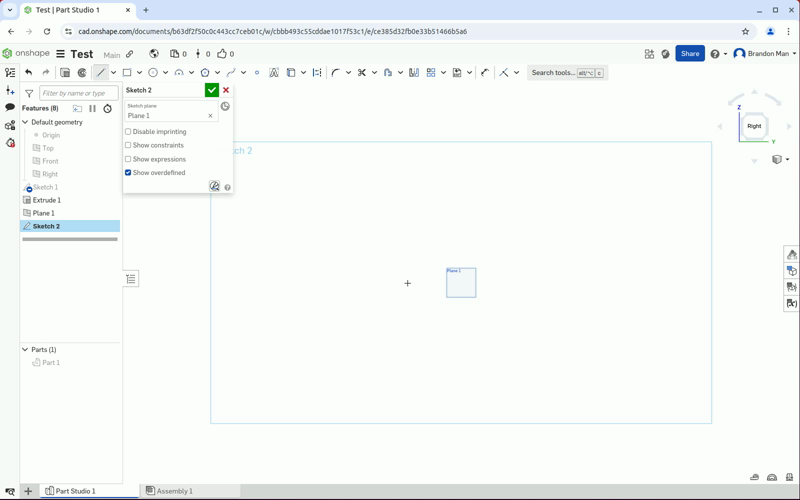
key_up(shift)
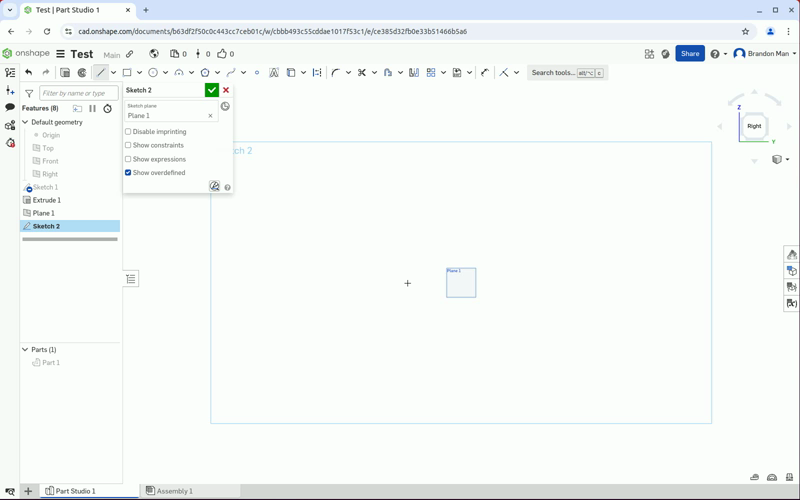
key_down(shift)
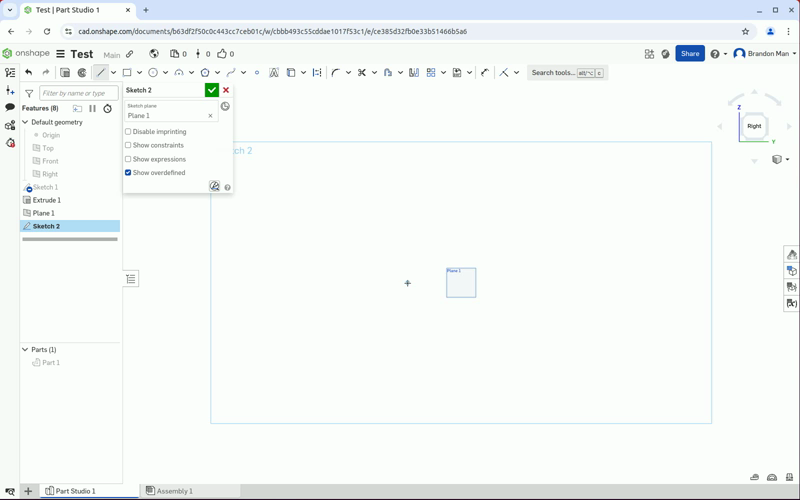
mouse_move(513, 282)
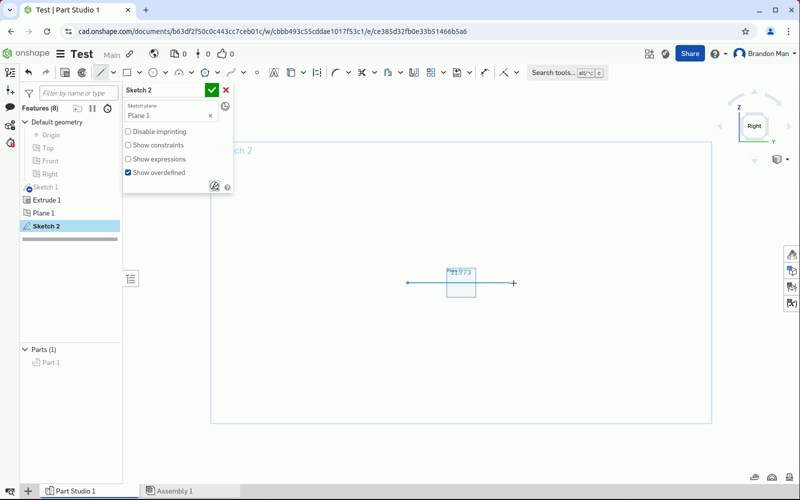
click(513, 282)
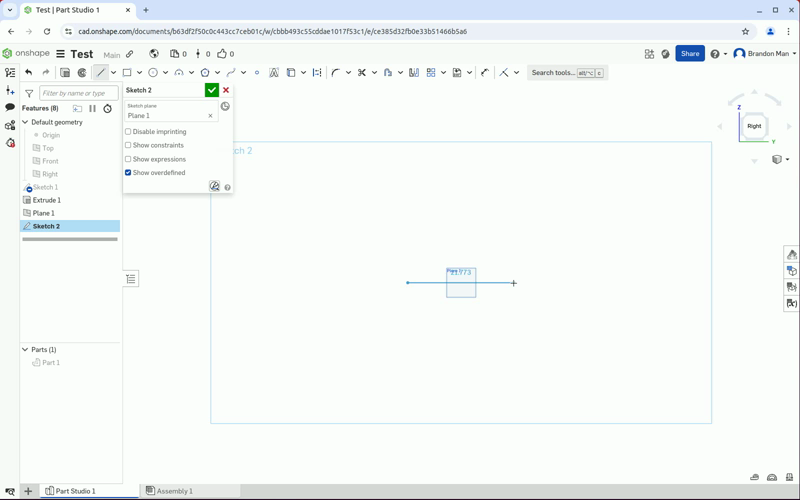
key_up(shift)
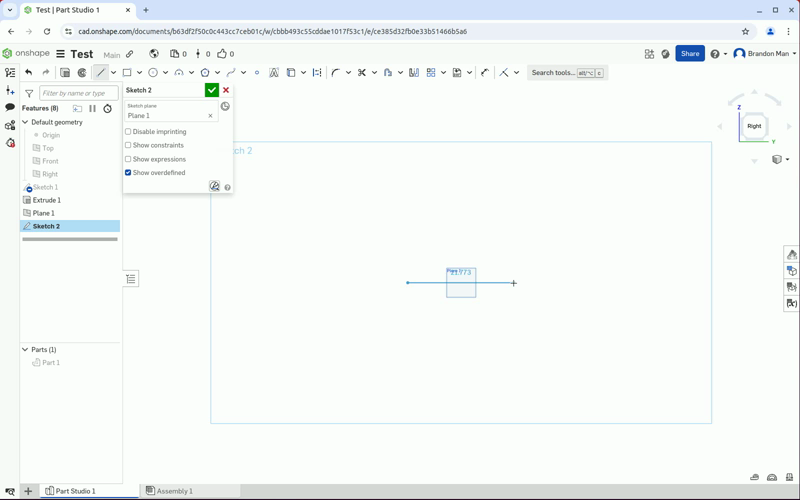
key_down(shift)
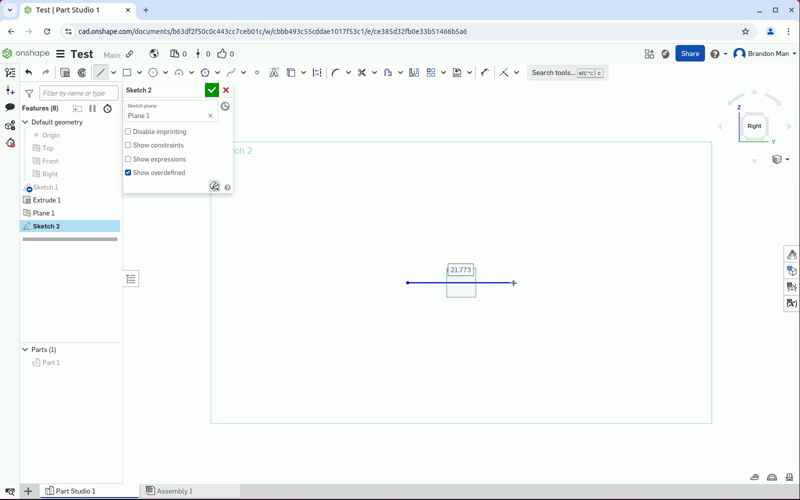
mouse_move(543, 282)
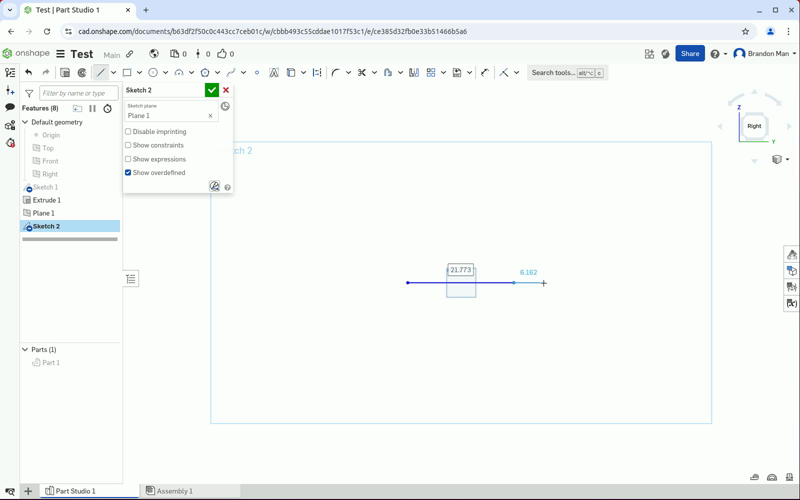
mouse_move(513, 260)
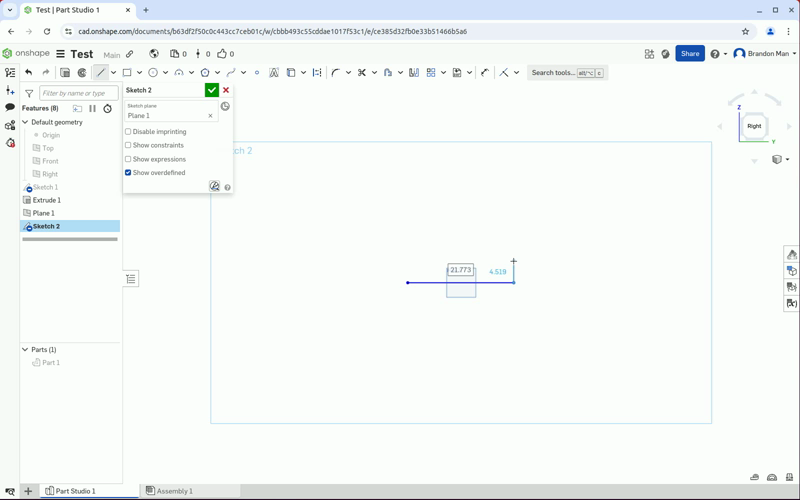
click(513, 260)
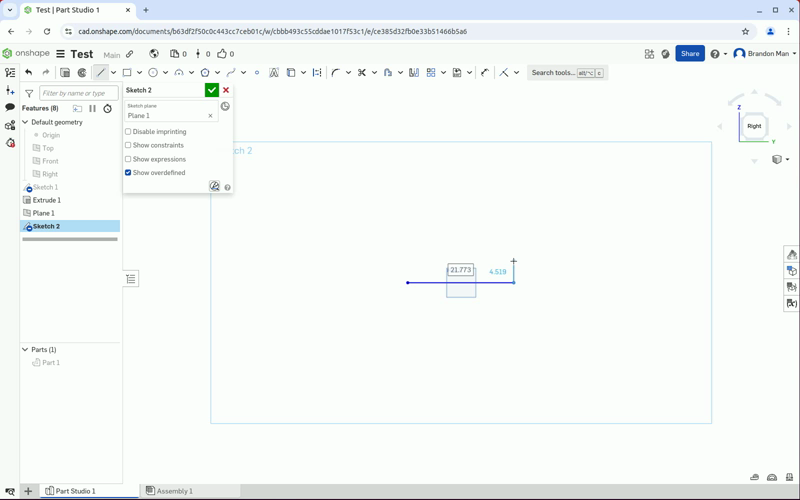
key_up(shift)
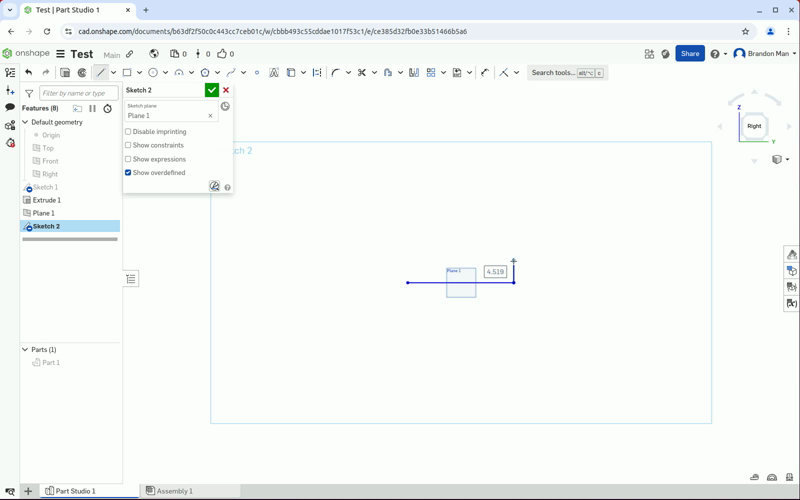
key_down(shift)
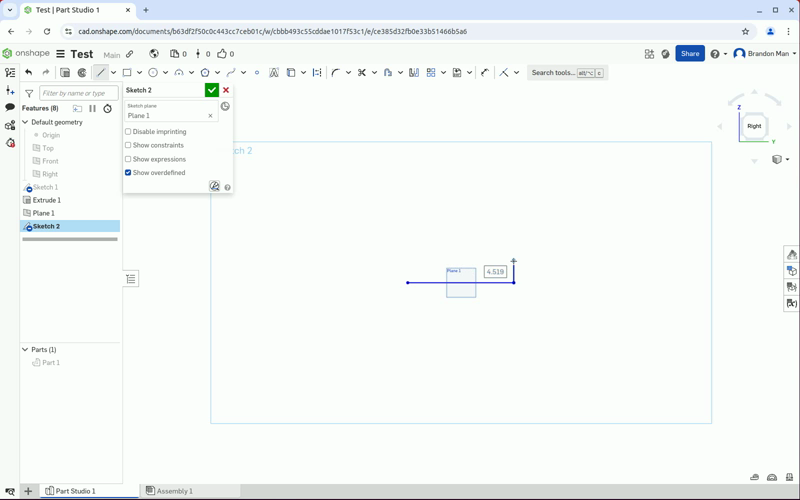
mouse_move(407, 260)
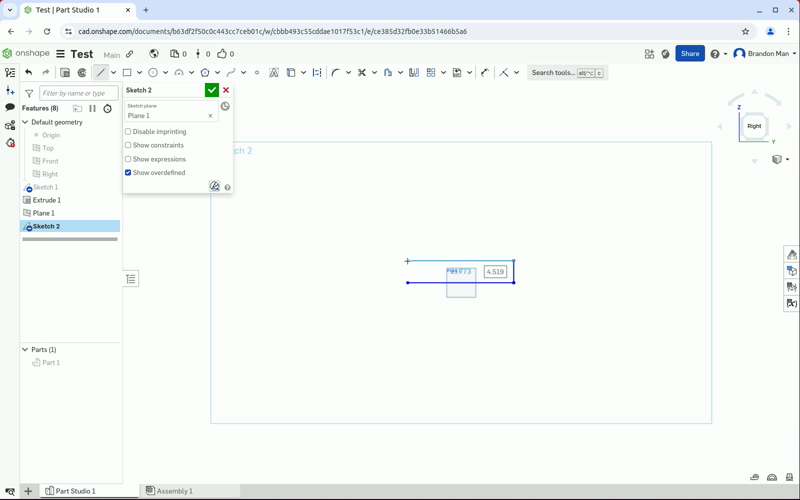
click(407, 260)
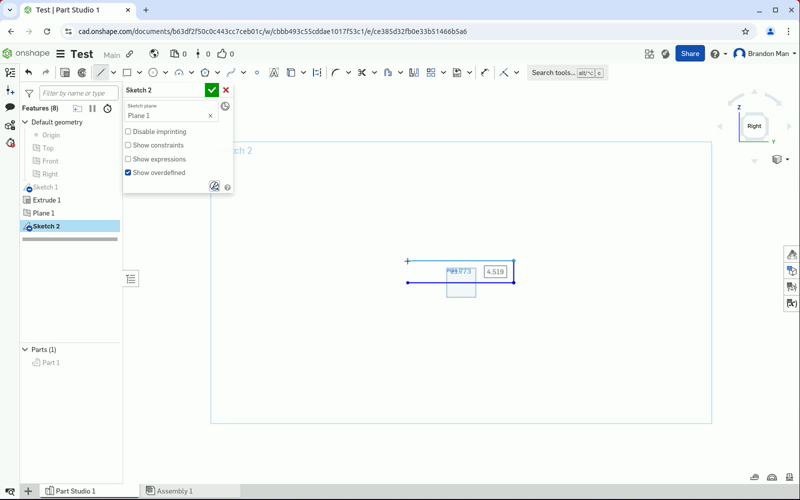
key_up(shift)
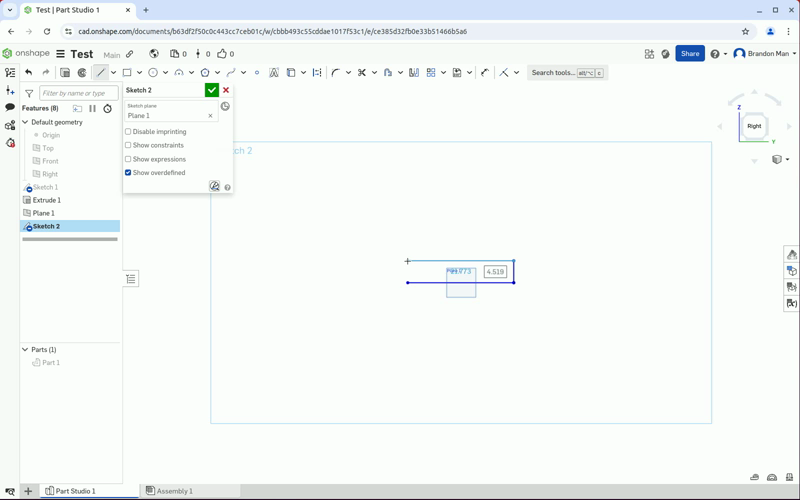
mouse_move(437, 260)
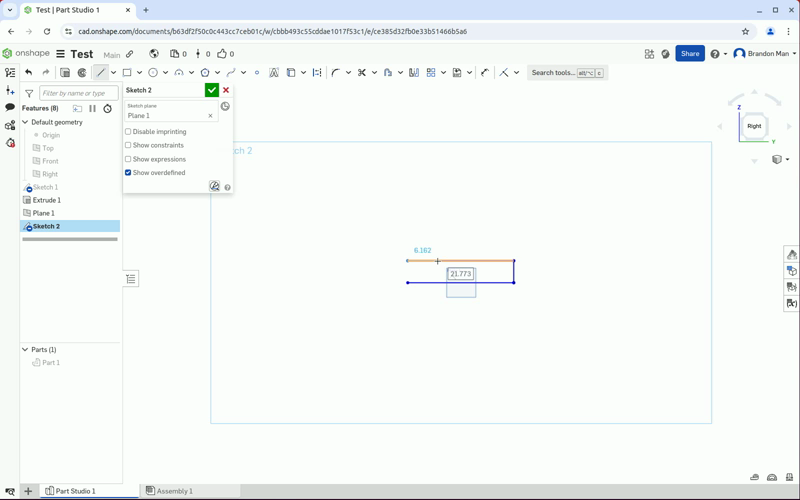
key_down(shift)
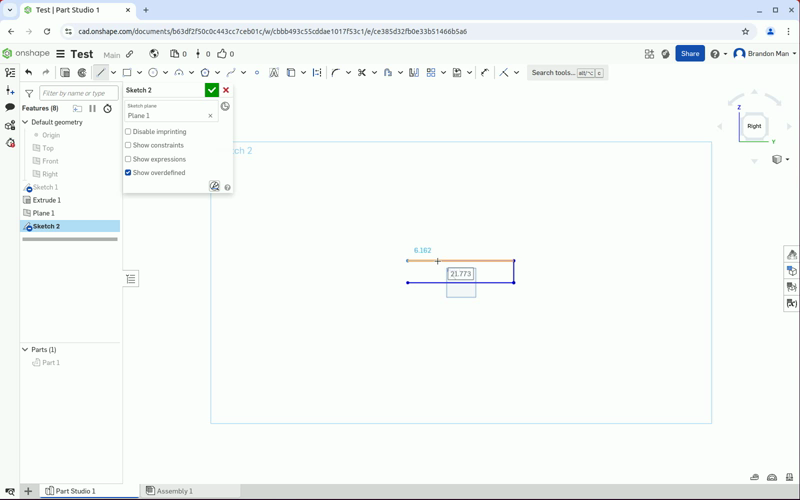
mouse_move(407, 282)
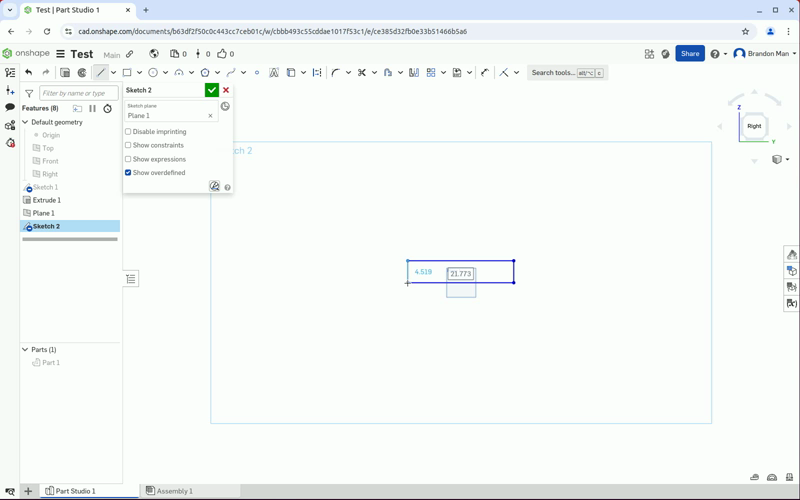
key_up(shift)
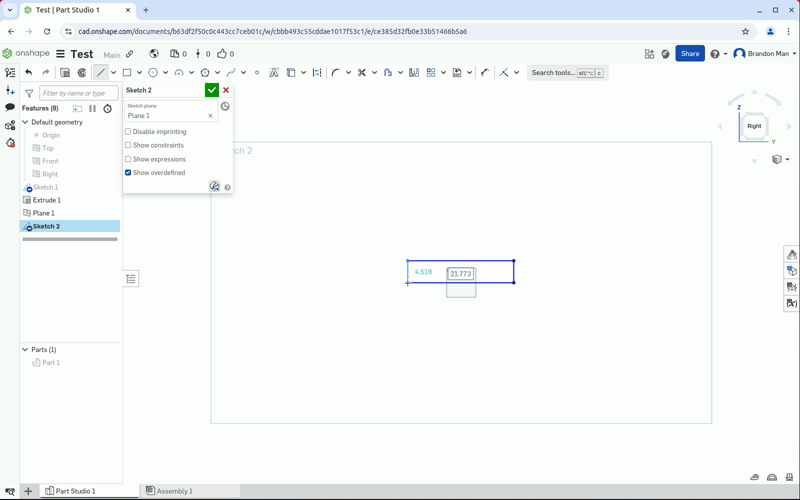
click(407, 282)
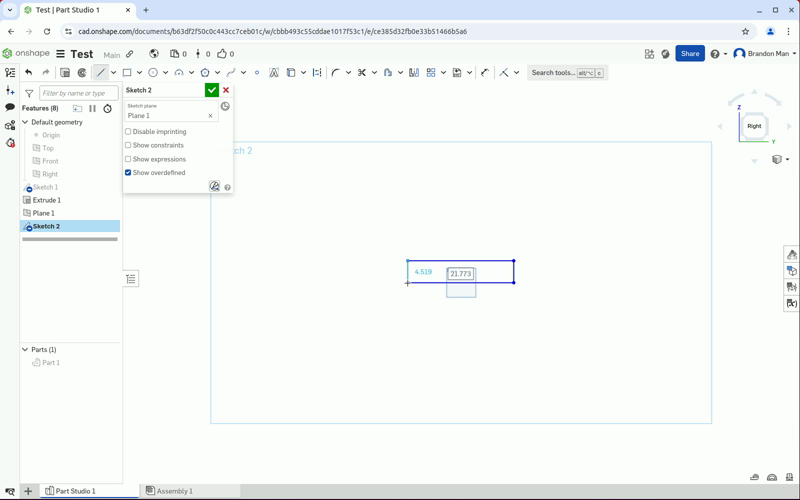
key(esc)
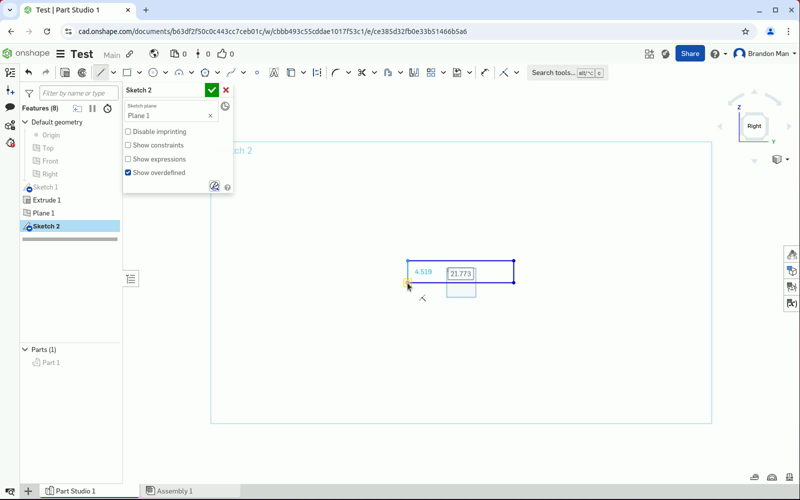
mouse_move(501, 263)
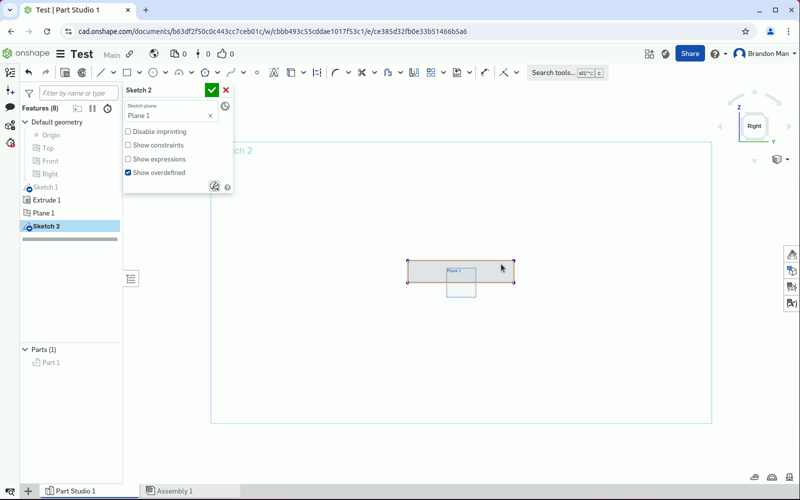
click(501, 263)
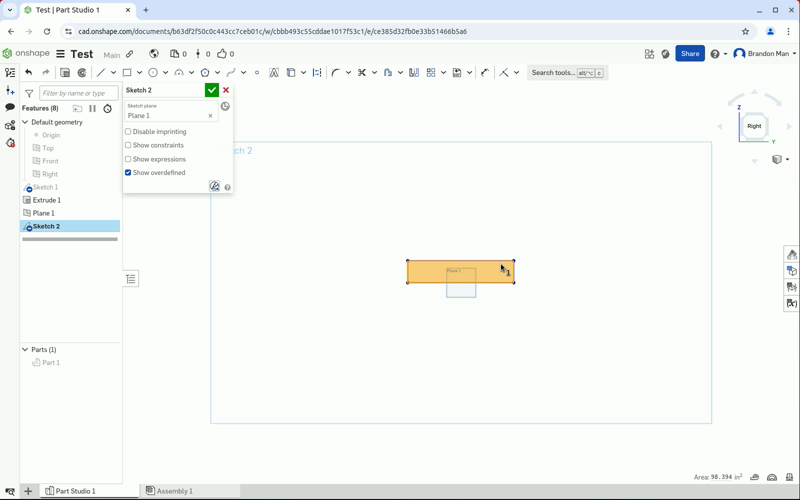
mouse_move(73, 352)
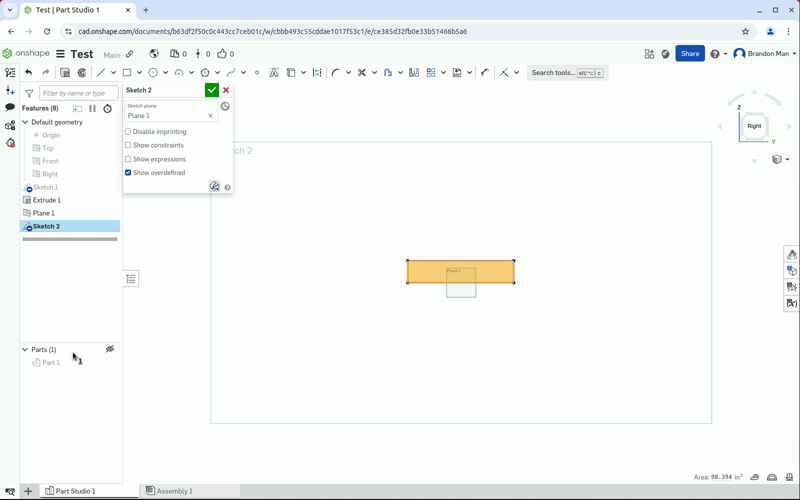
key(shift+y)
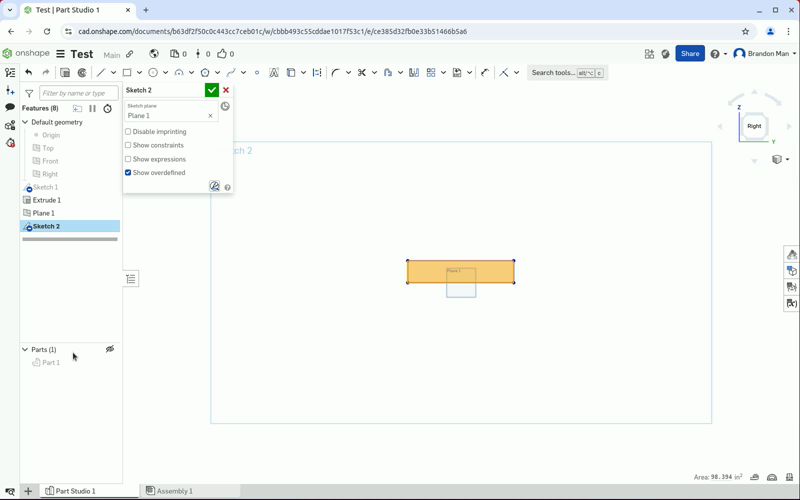
key(shift+e)
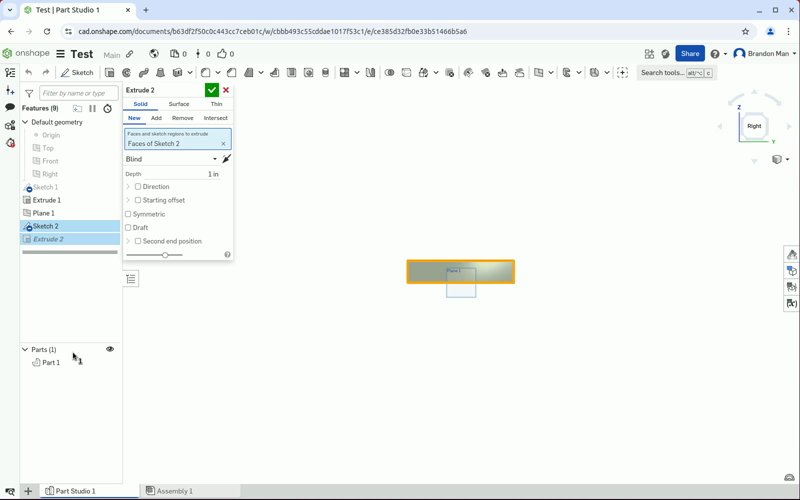
mouse_move(143, 106)
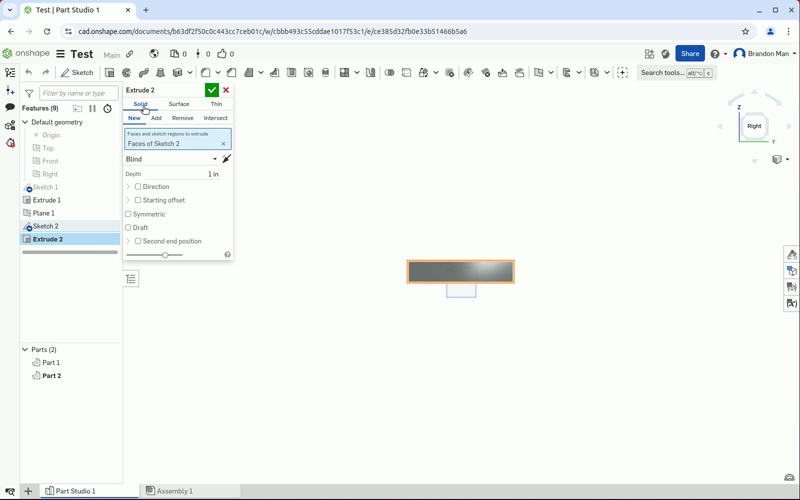
click(143, 106)
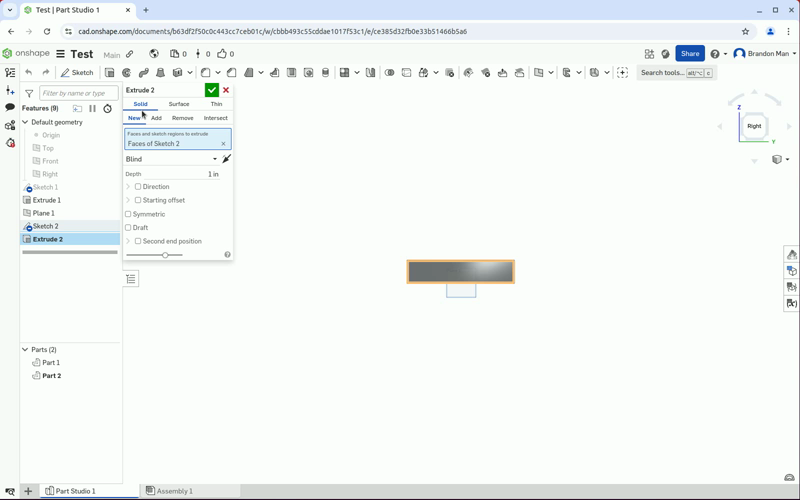
mouse_move(137, 120)
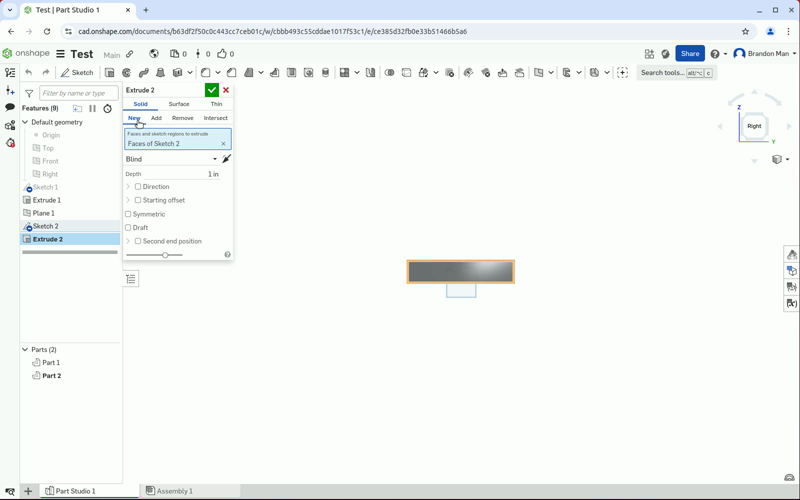
click(137, 120)
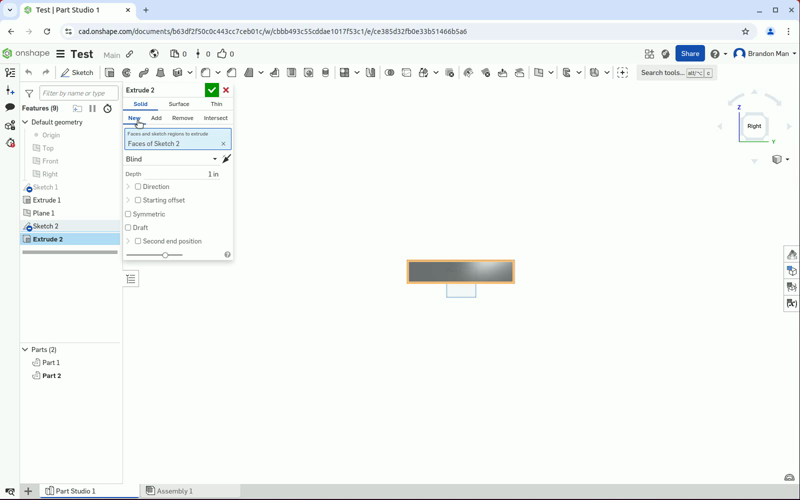
key(tab, 4)
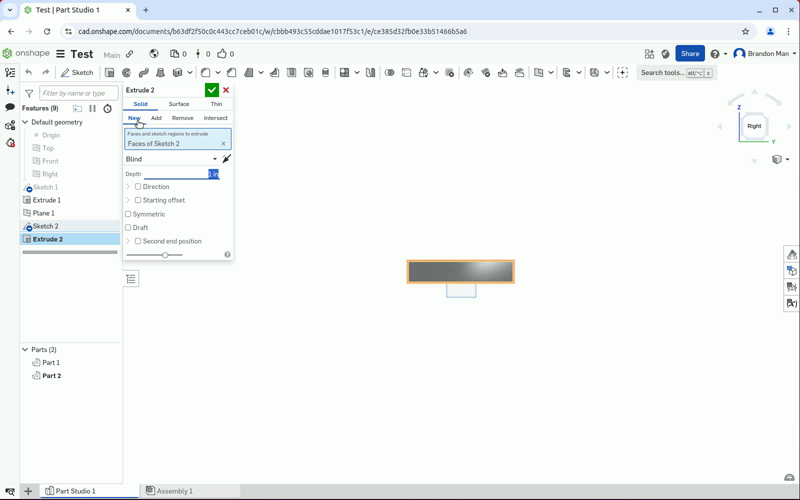
text(0.722)
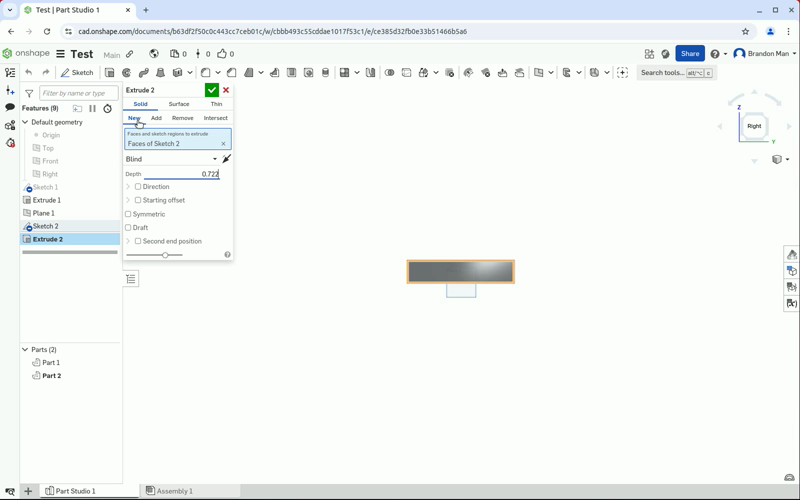
key(enter)
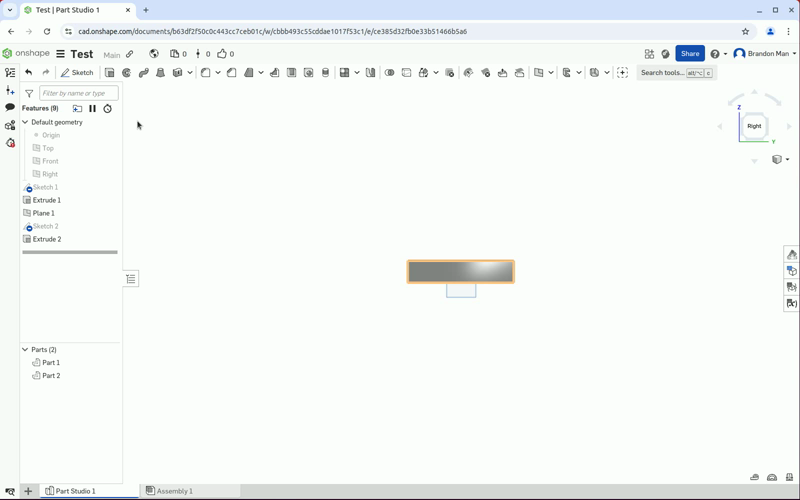
key(shift+h)
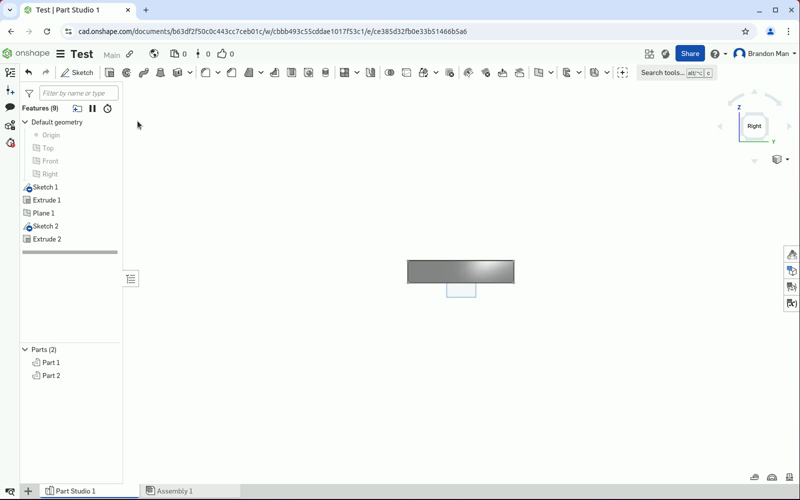
key(shift+h)
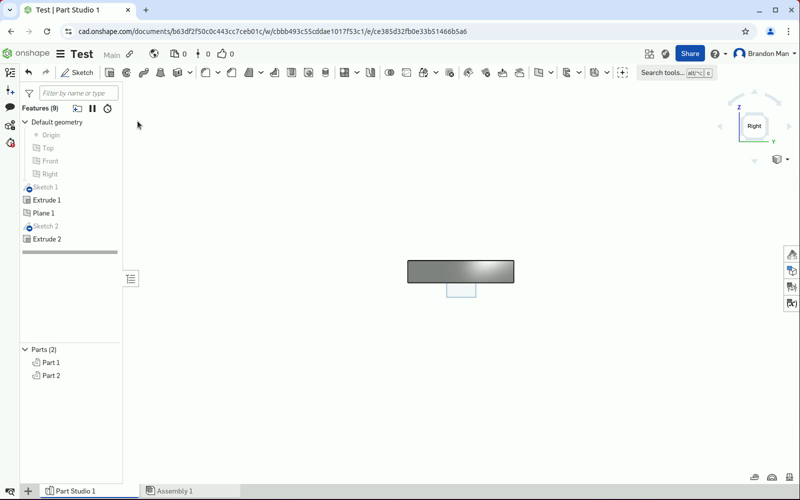
mouse_move(73, 189)
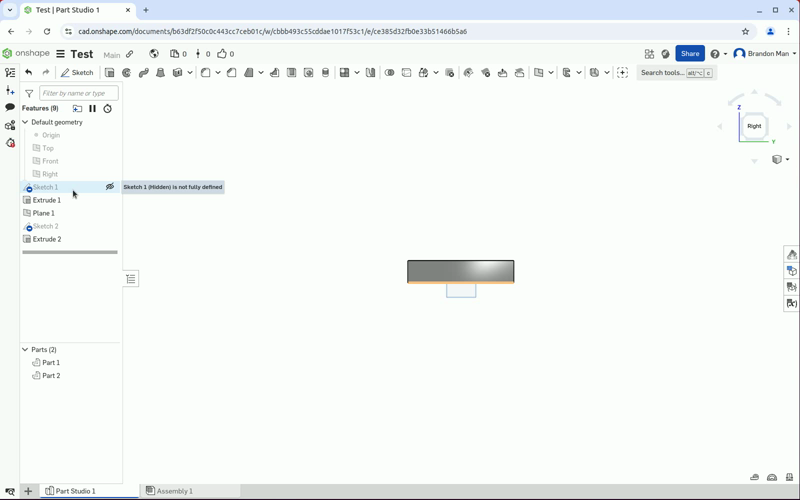
click(73, 189)
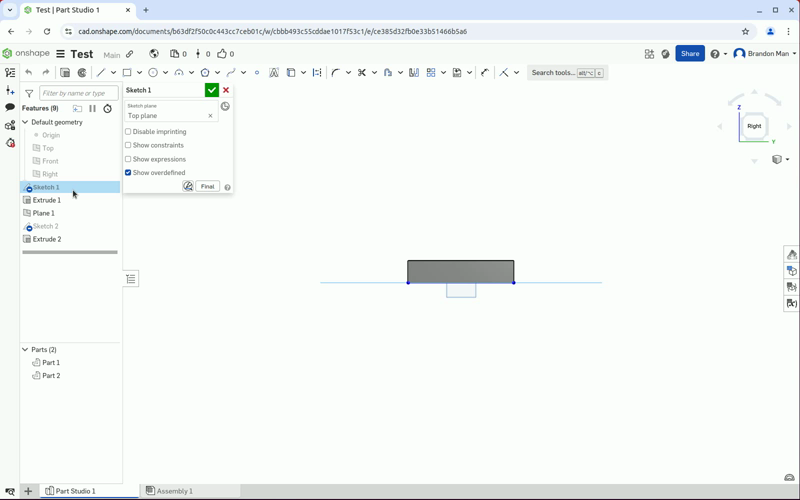
mouse_move(229, 92)
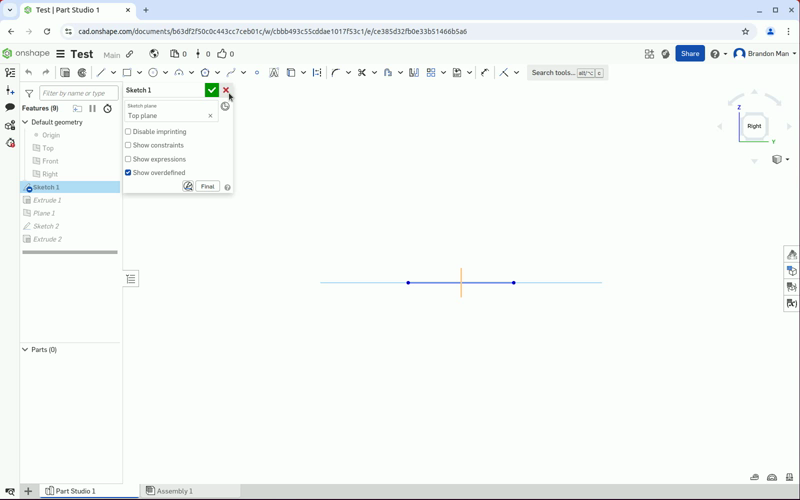
click(229, 92)
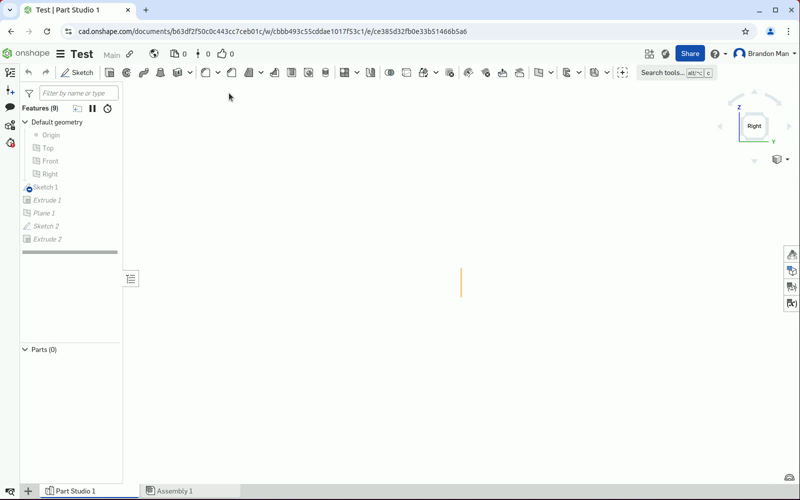
key(shift+s)
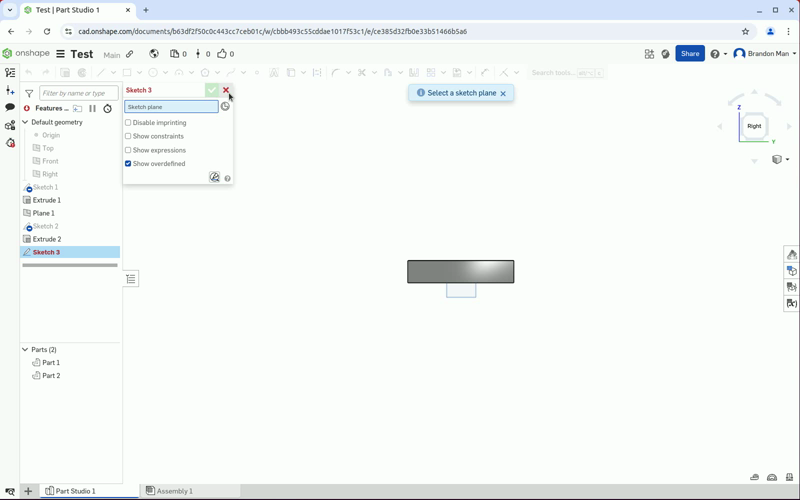
mouse_move(73, 215)
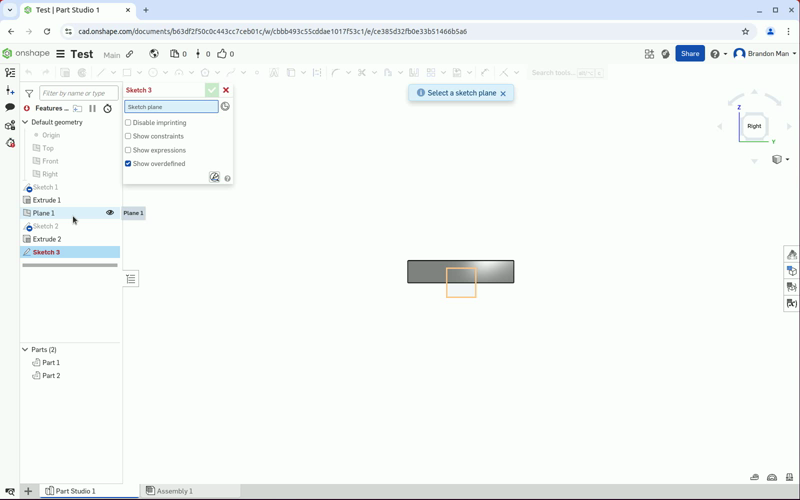
click(73, 215)
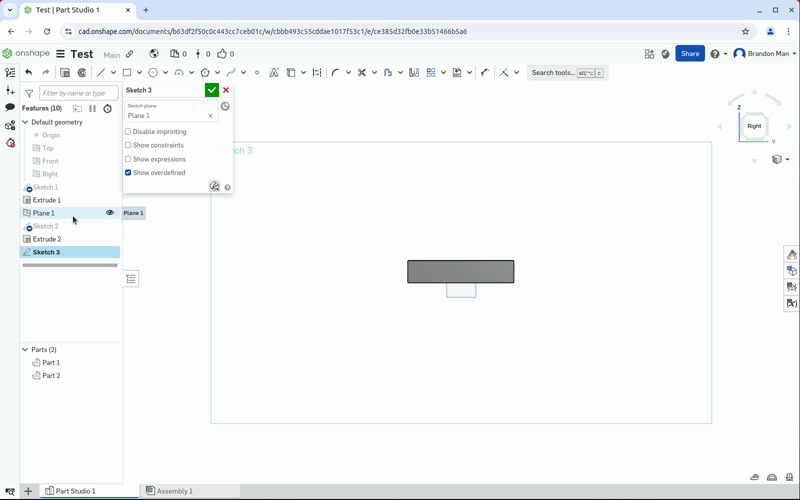
mouse_move(73, 352)
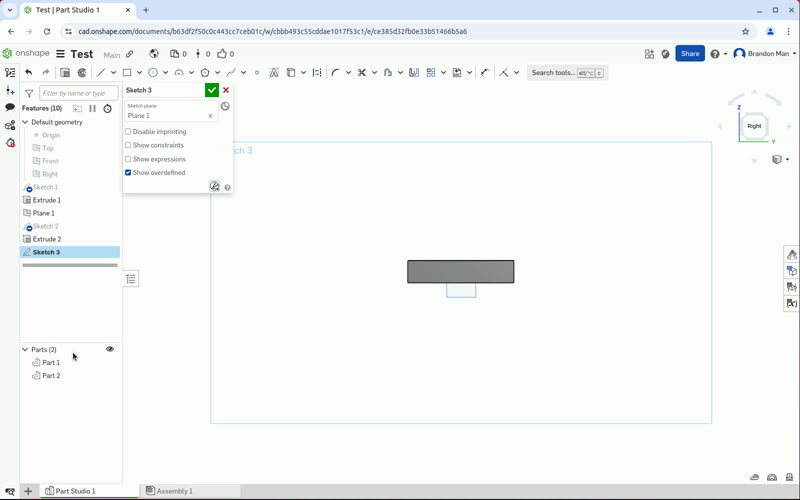
key(y)
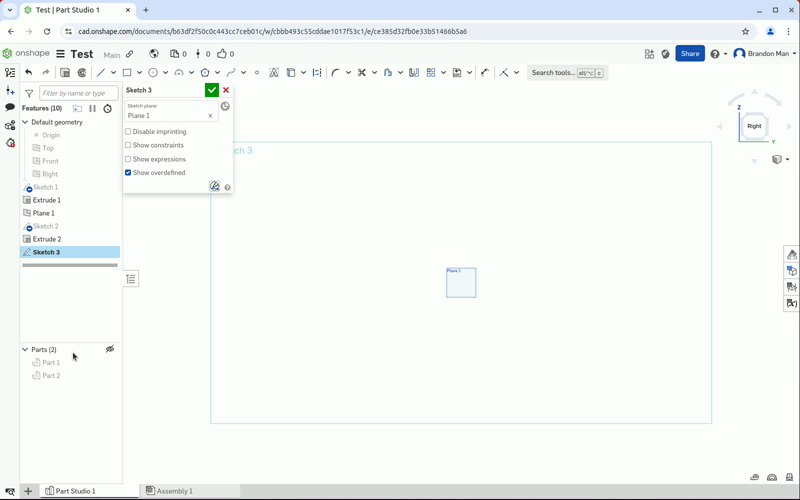
key(l)
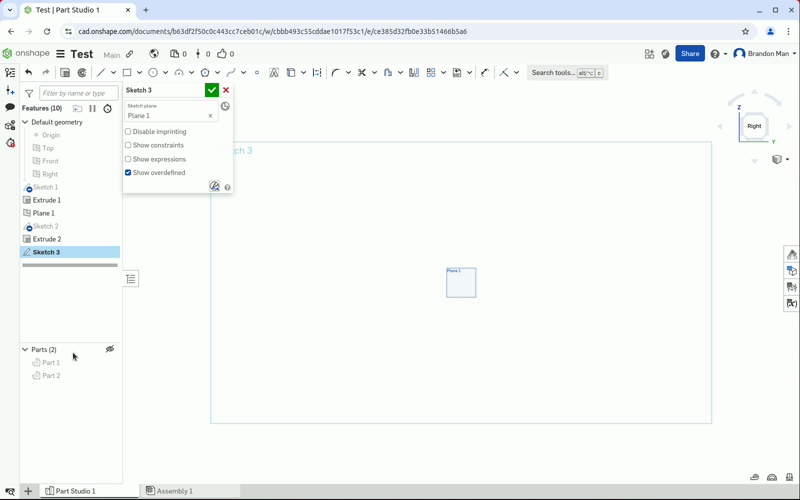
key_down(shift)
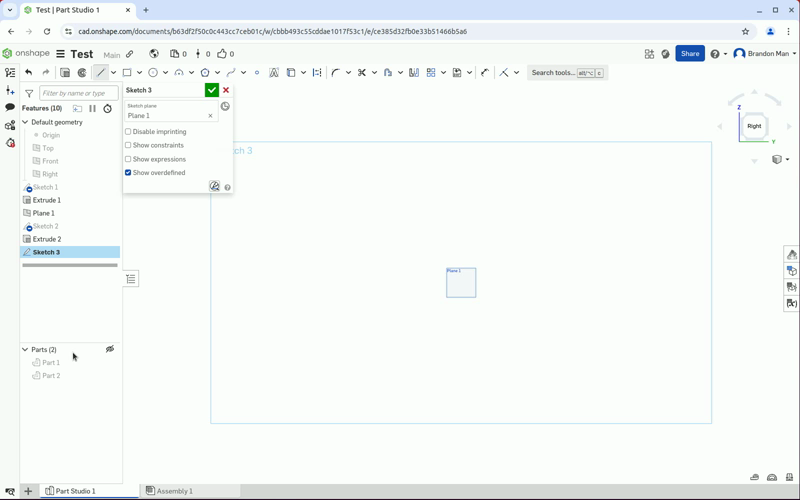
mouse_move(407, 260)
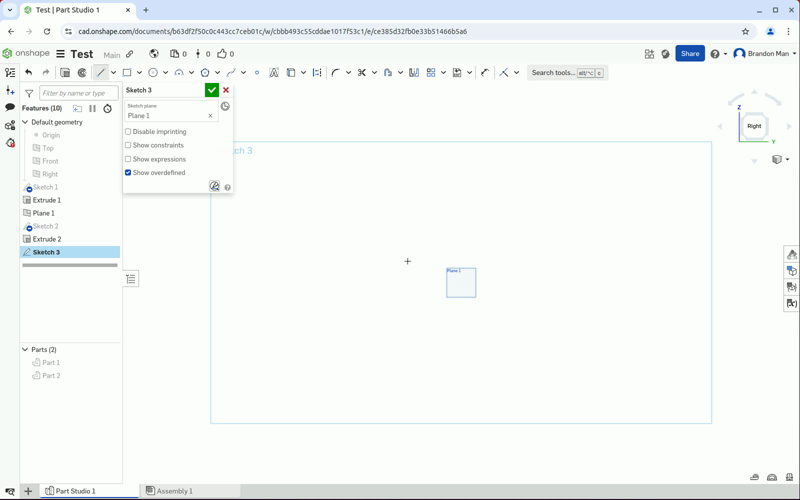
click(407, 260)
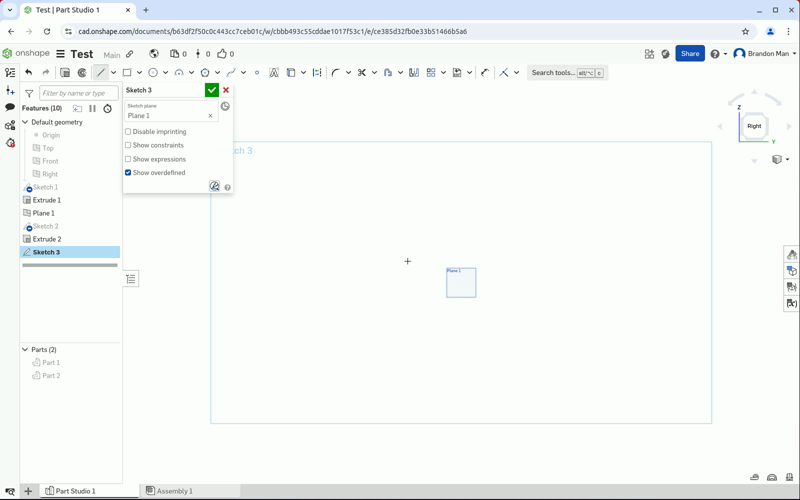
key_up(shift)
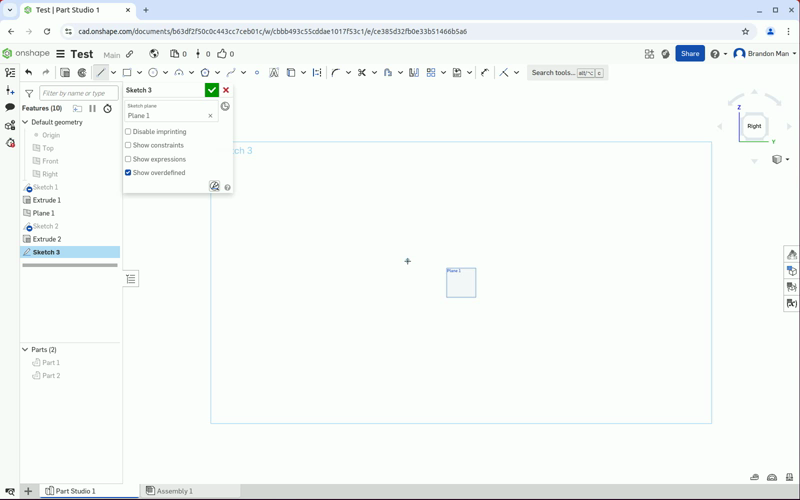
key_down(shift)
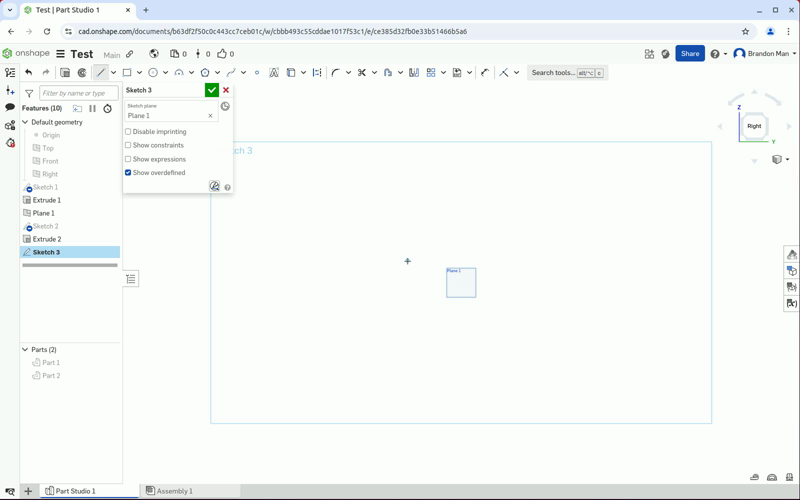
mouse_move(513, 260)
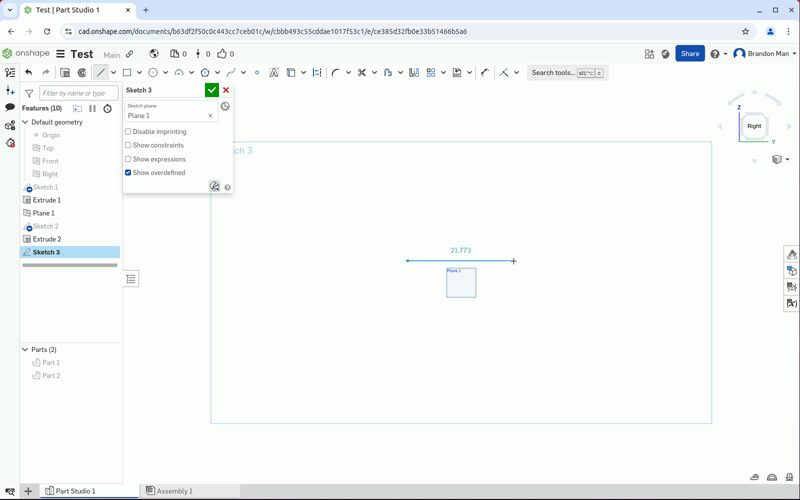
click(513, 260)
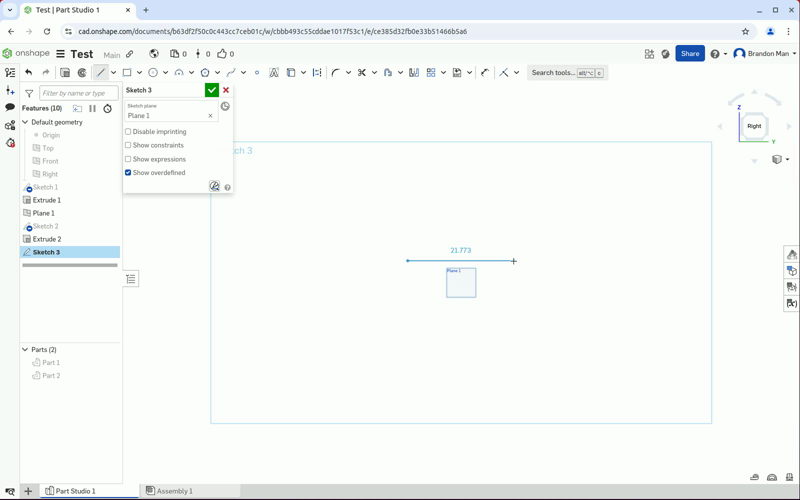
key_up(shift)
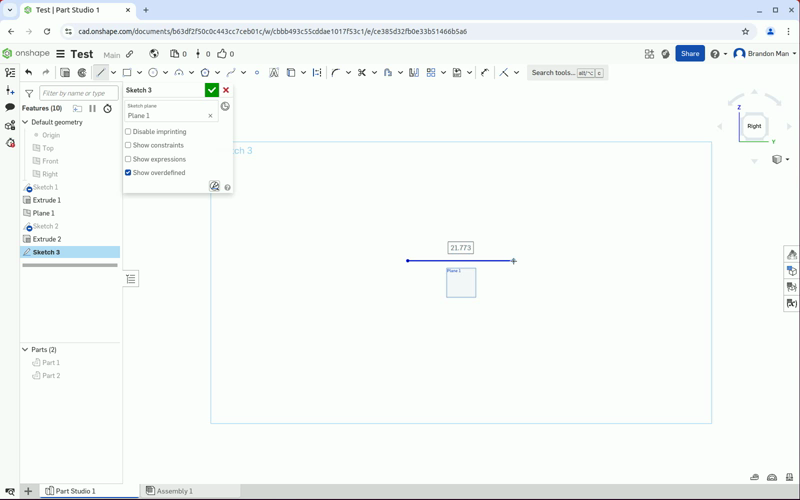
key_down(shift)
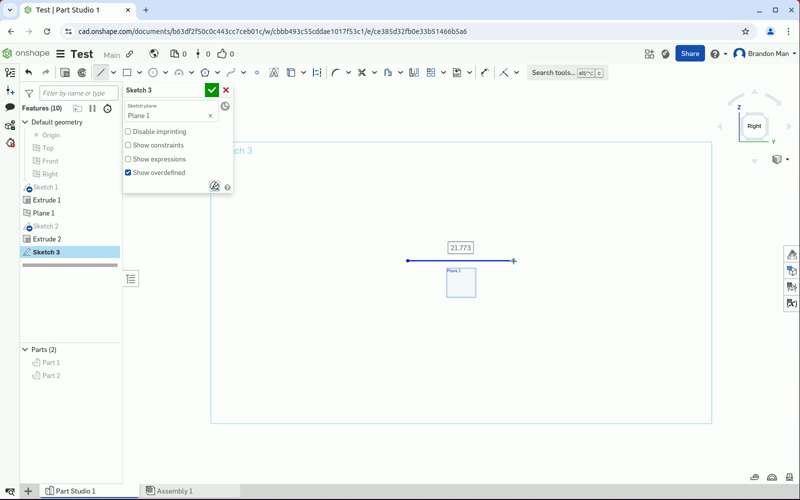
mouse_move(543, 260)
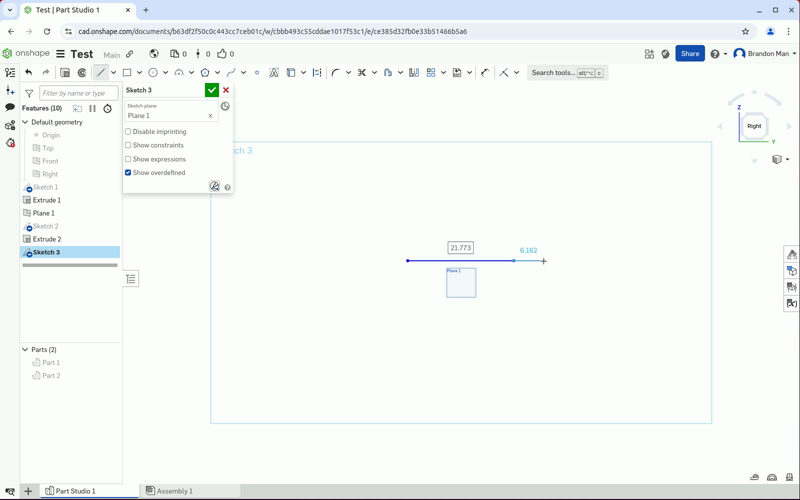
mouse_move(513, 257)
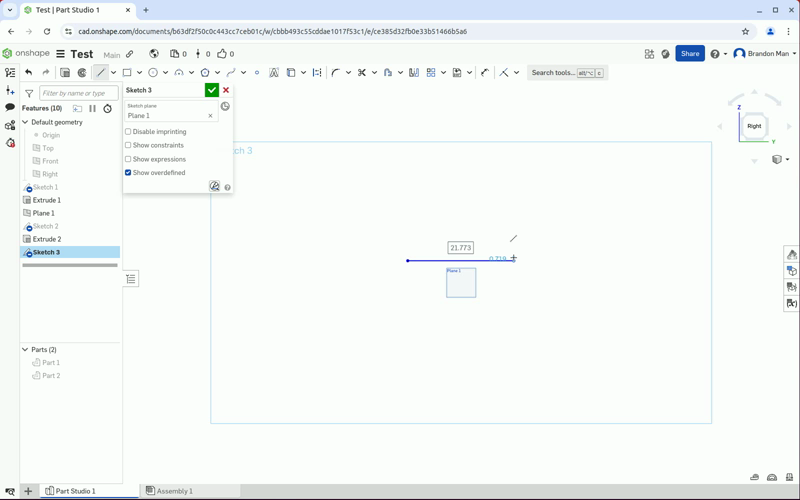
scroll(6)
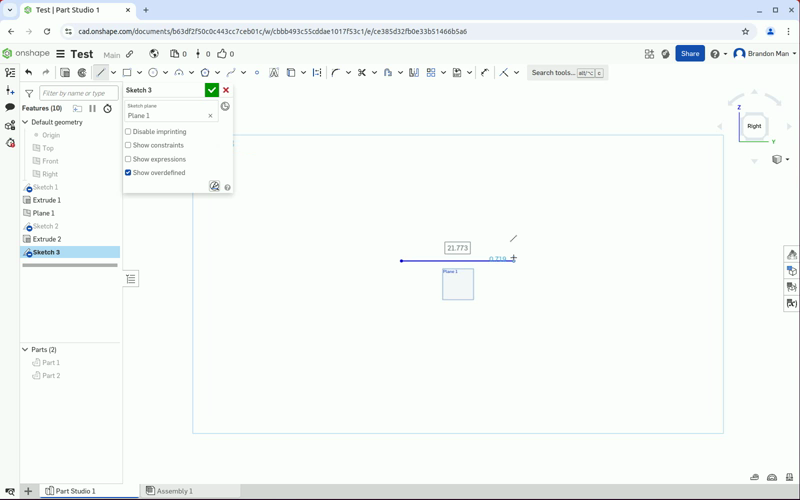
scroll(6)
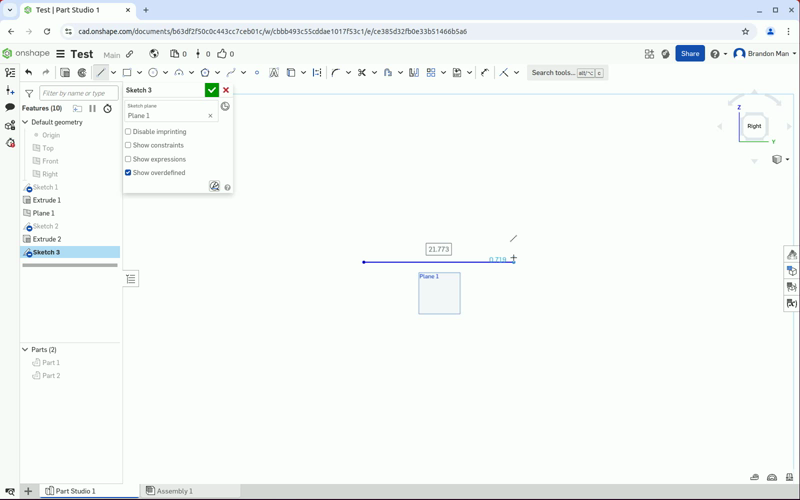
scroll(6)
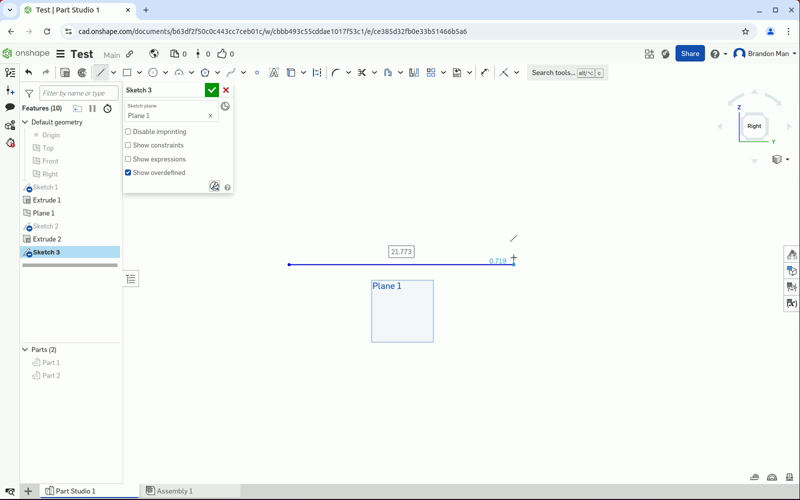
scroll(6)
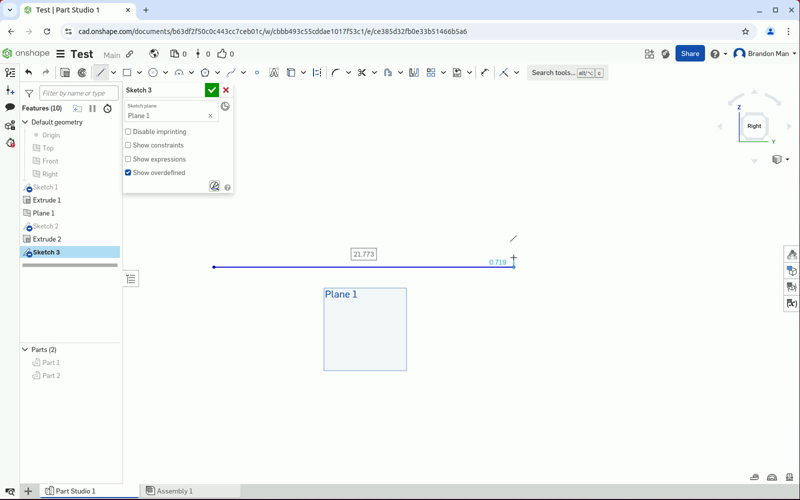
scroll(6)
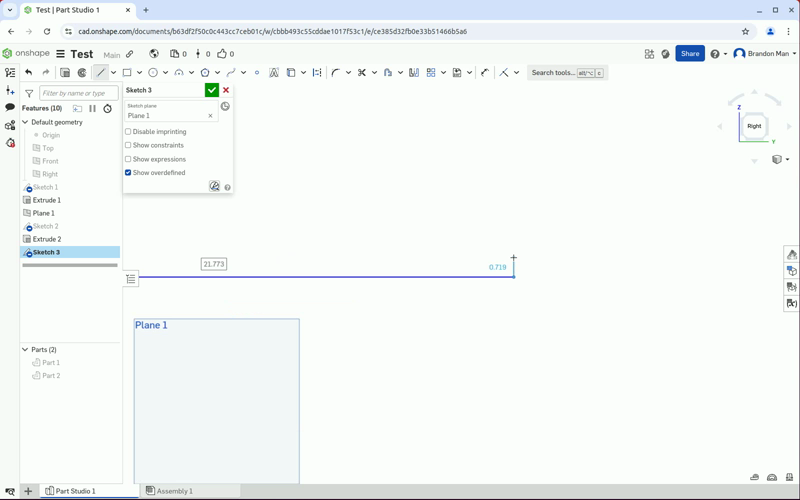
scroll(6)
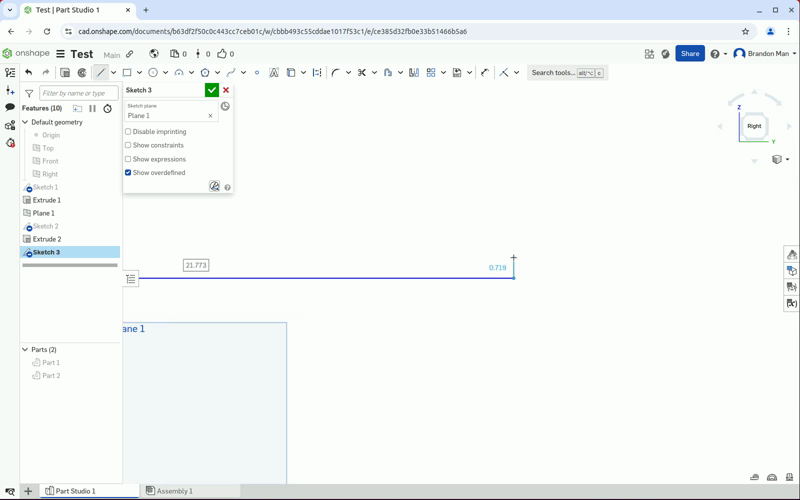
scroll(6)
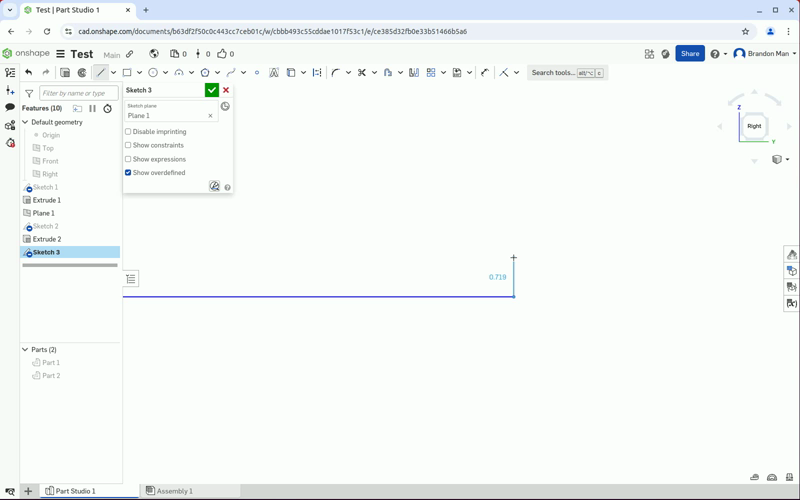
click(513, 257)
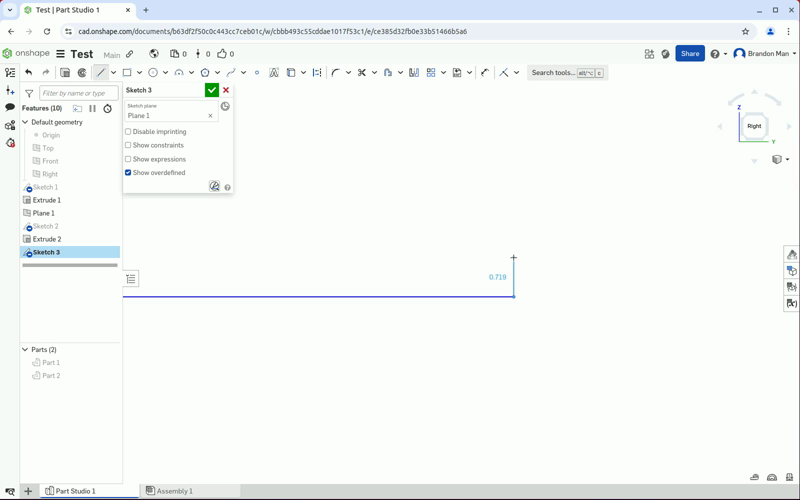
scroll(-6)
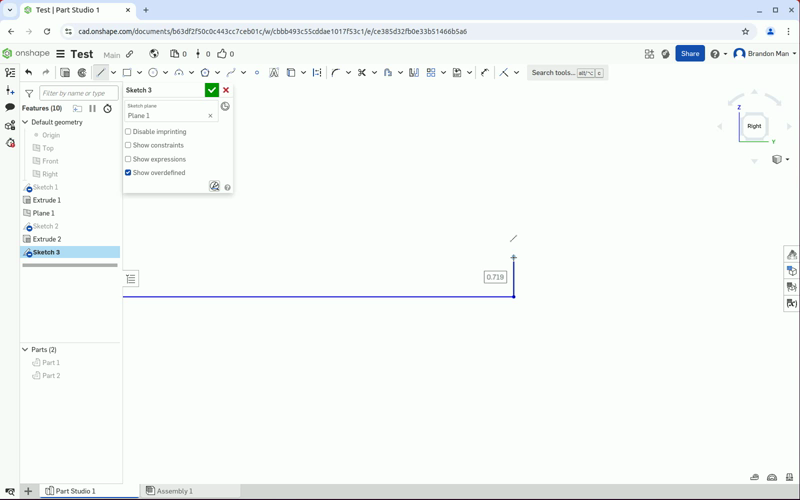
scroll(-6)
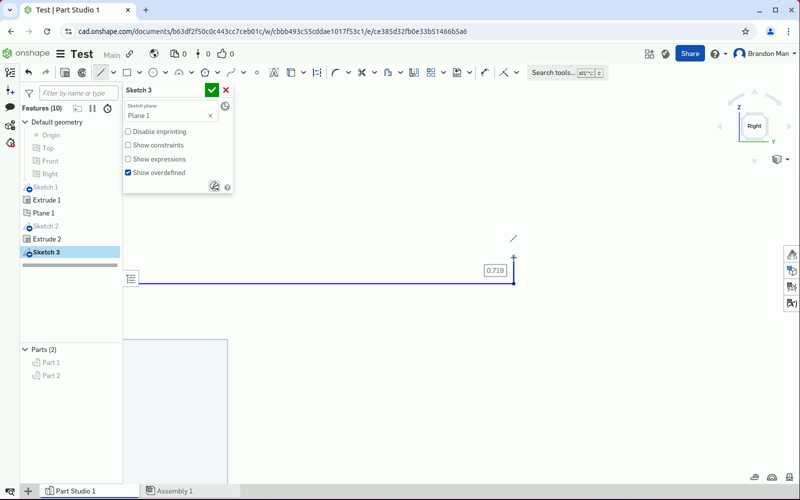
scroll(-6)
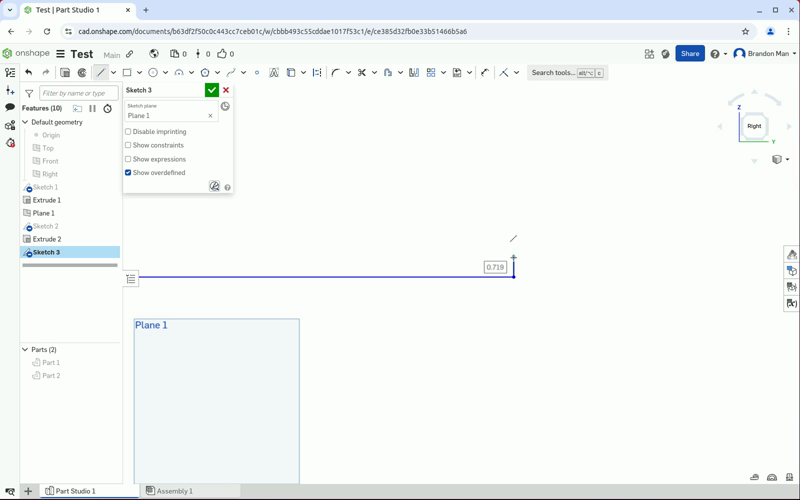
scroll(-6)
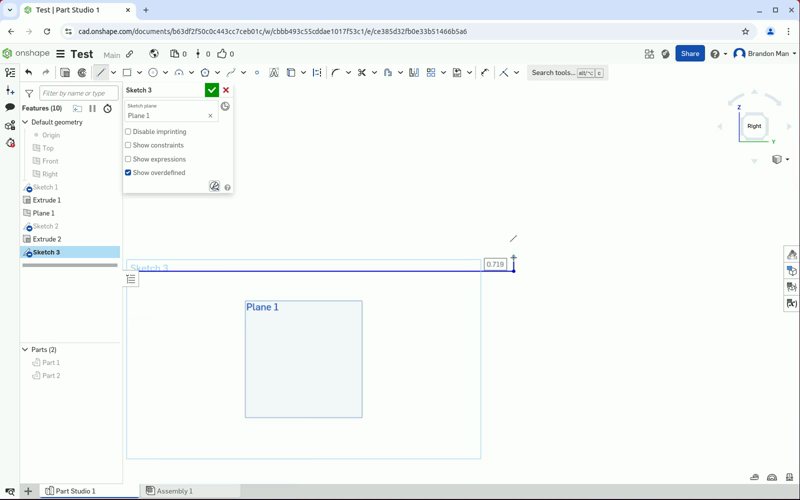
scroll(-6)
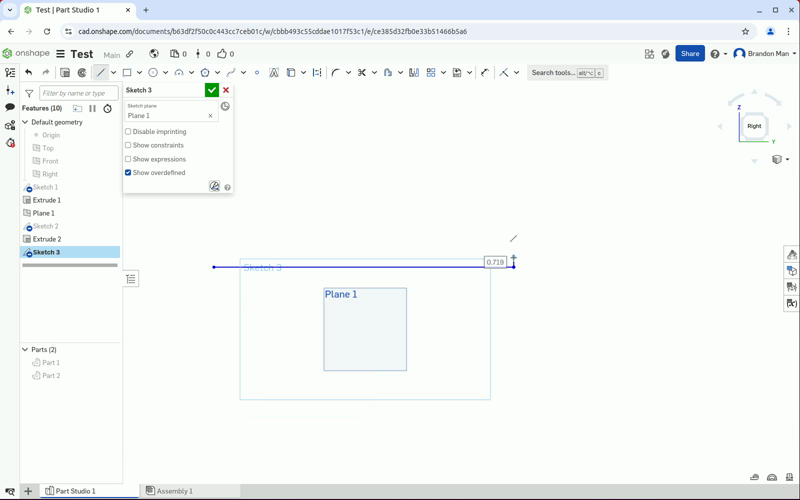
scroll(-6)
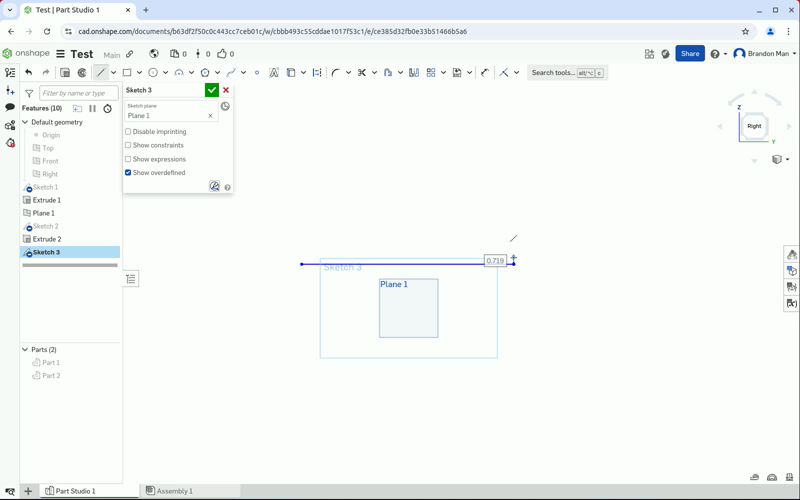
scroll(-6)
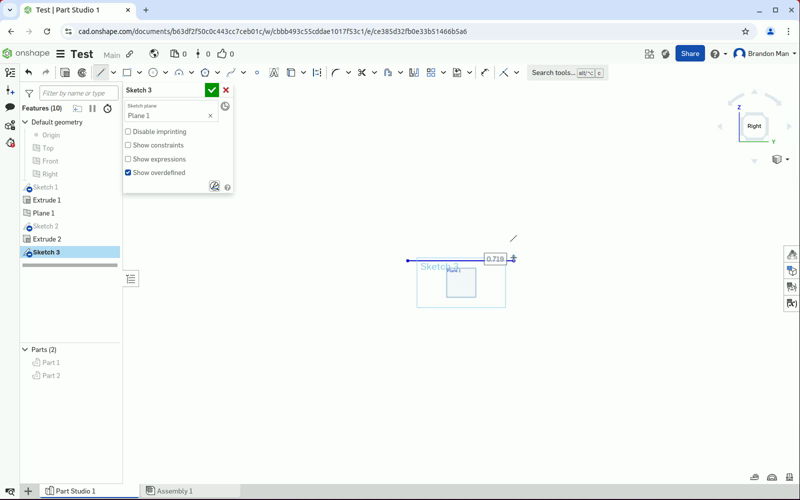
key_up(shift)
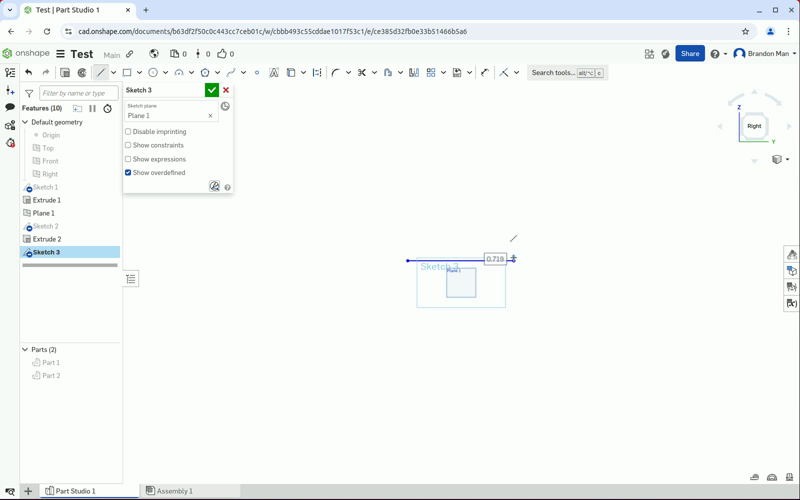
key_down(shift)
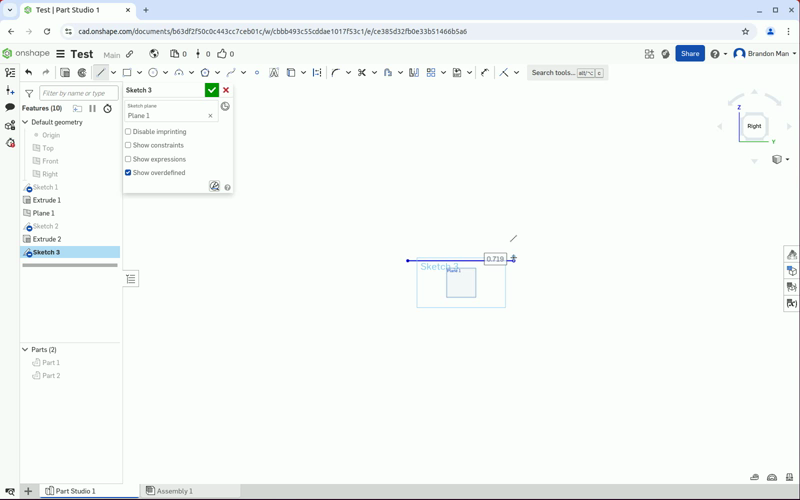
mouse_move(407, 257)
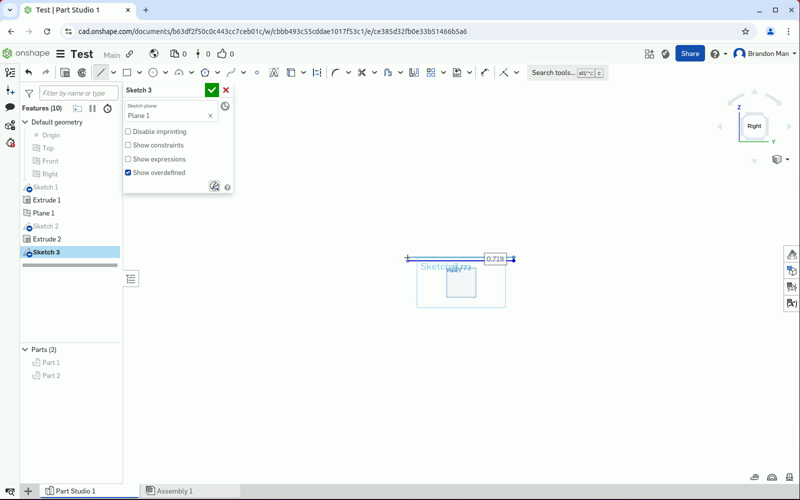
scroll(6)
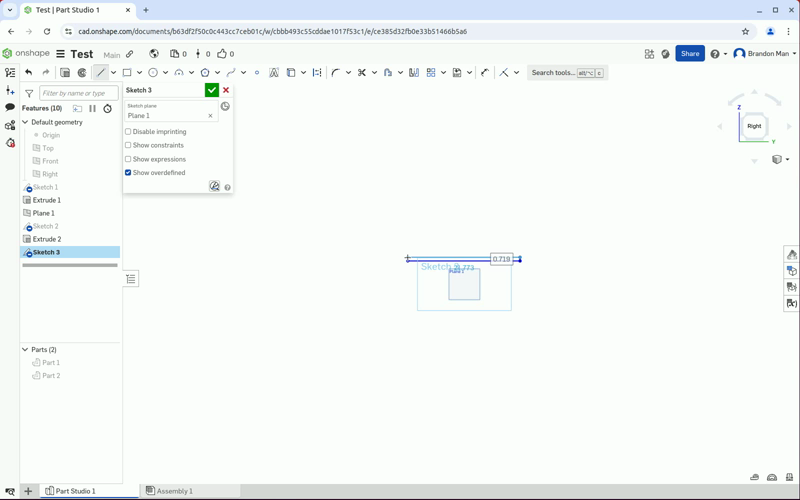
scroll(6)
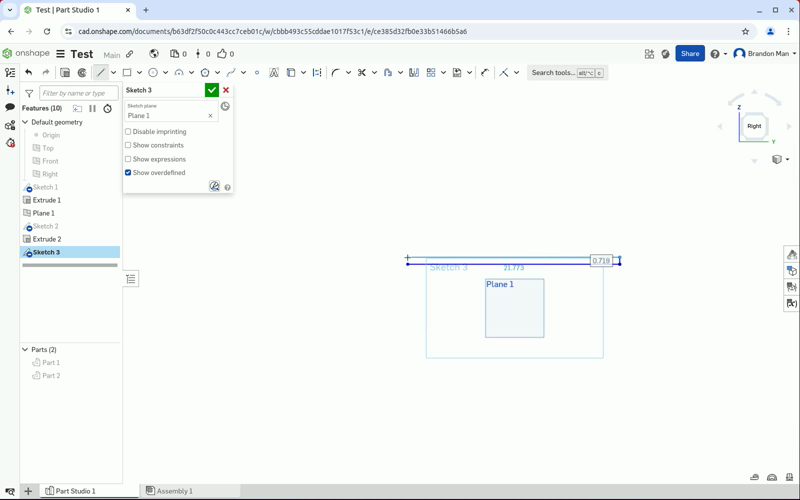
scroll(6)
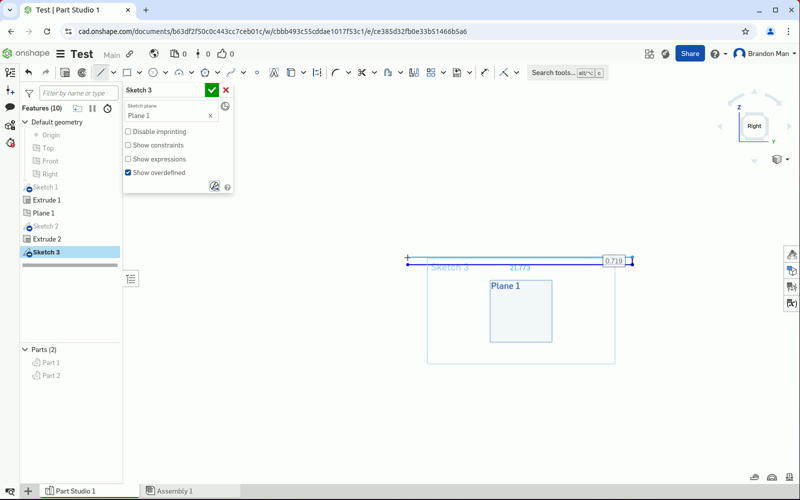
scroll(6)
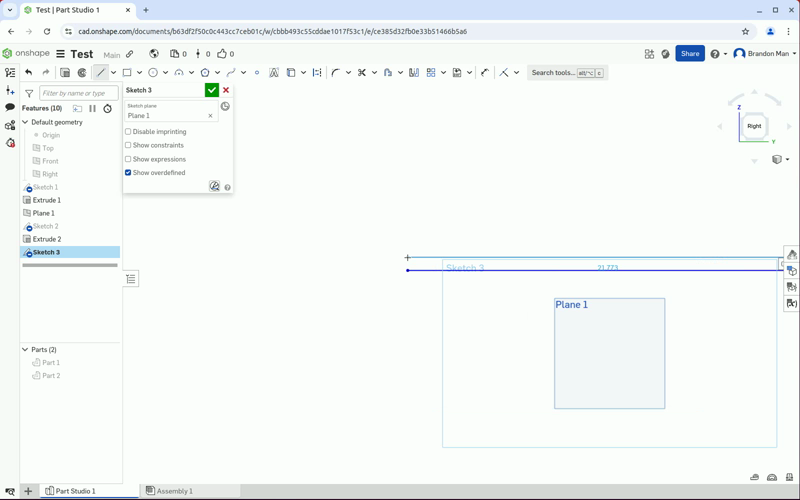
scroll(6)
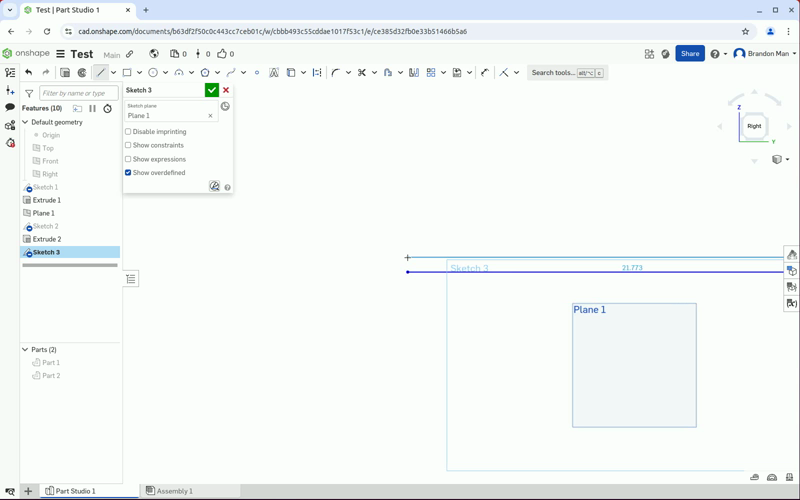
scroll(6)
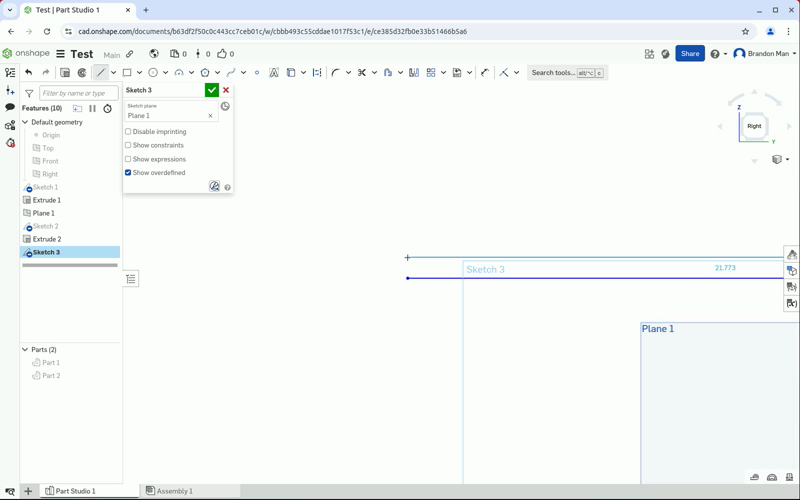
scroll(6)
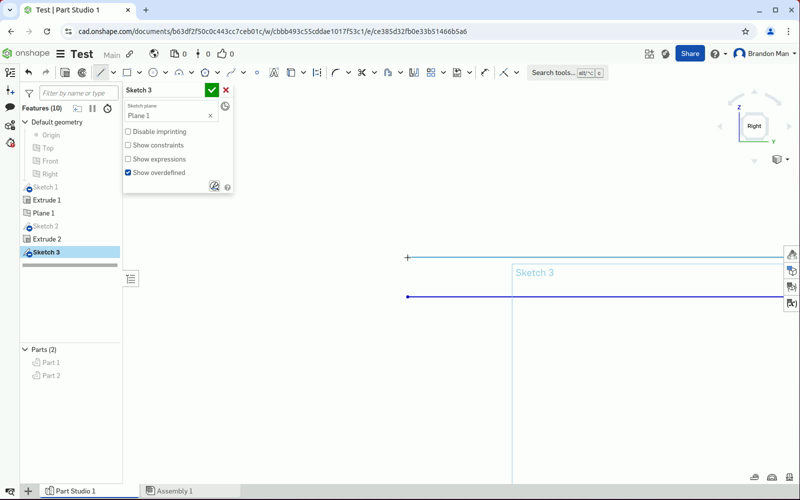
click(407, 257)
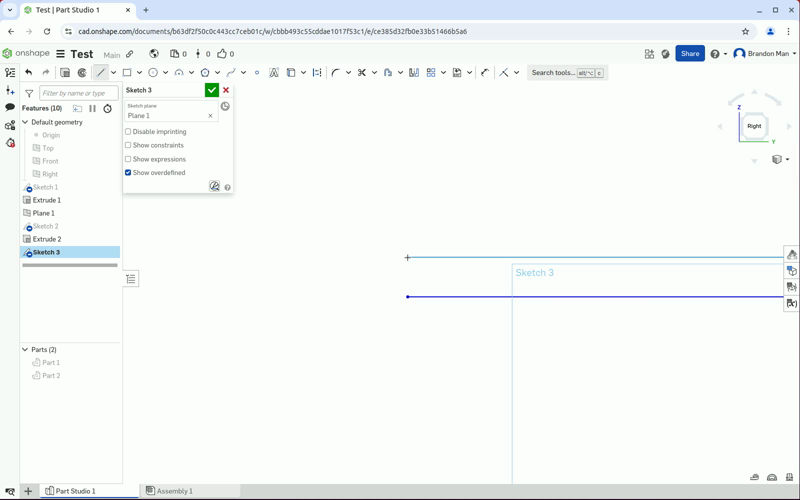
scroll(-6)
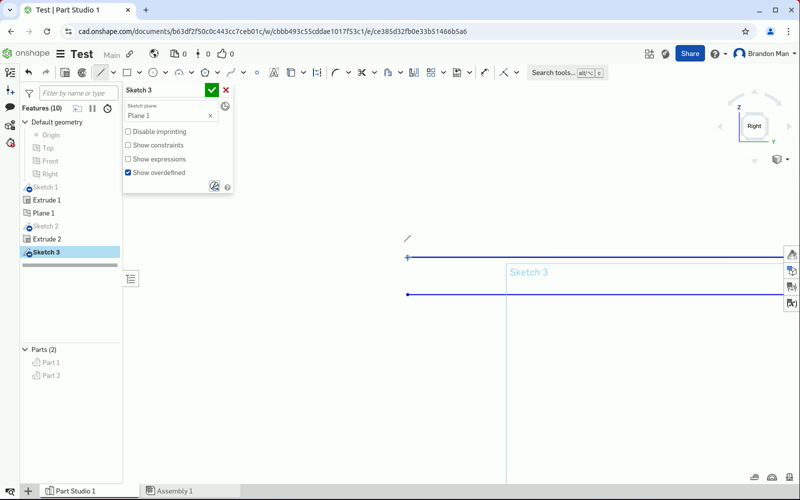
scroll(-6)
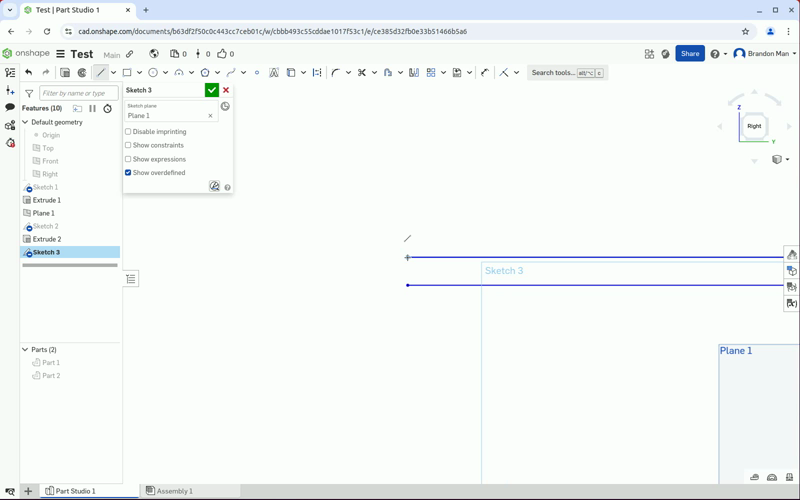
scroll(-6)
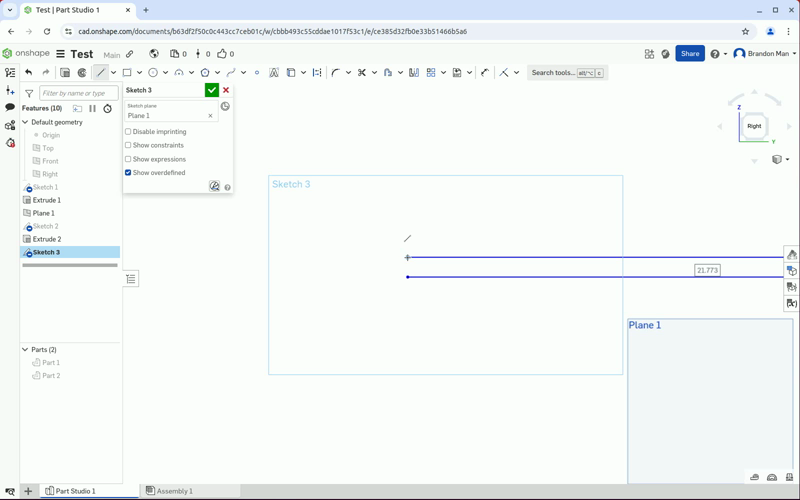
scroll(-6)
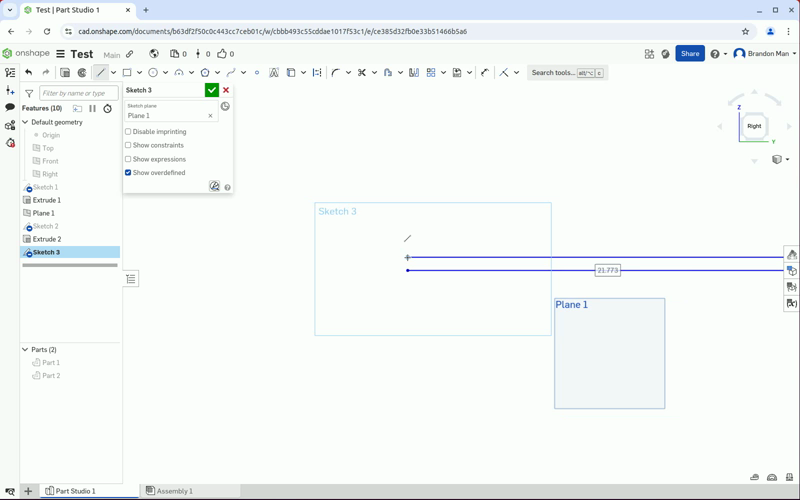
scroll(-6)
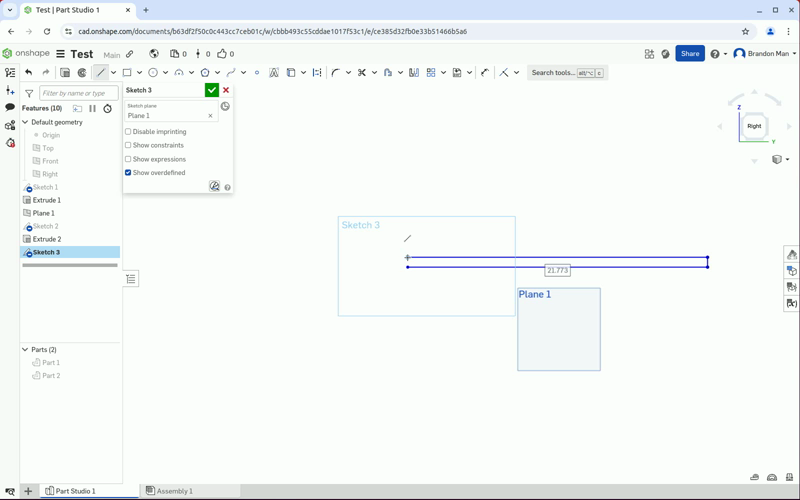
scroll(-6)
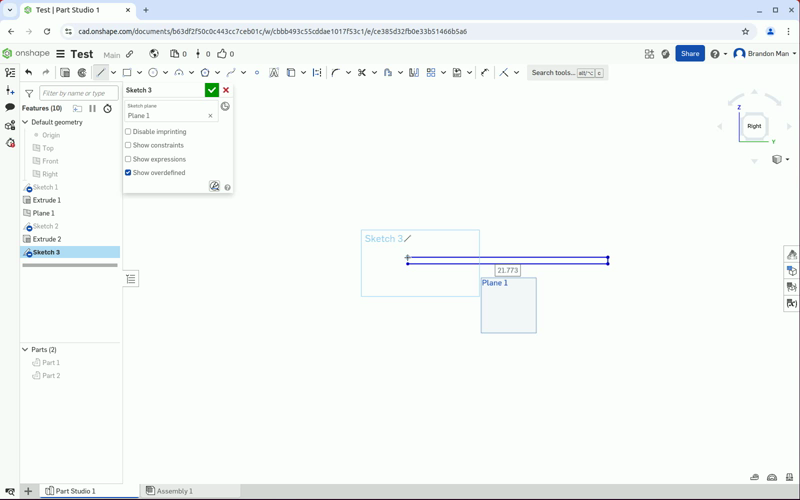
scroll(-6)
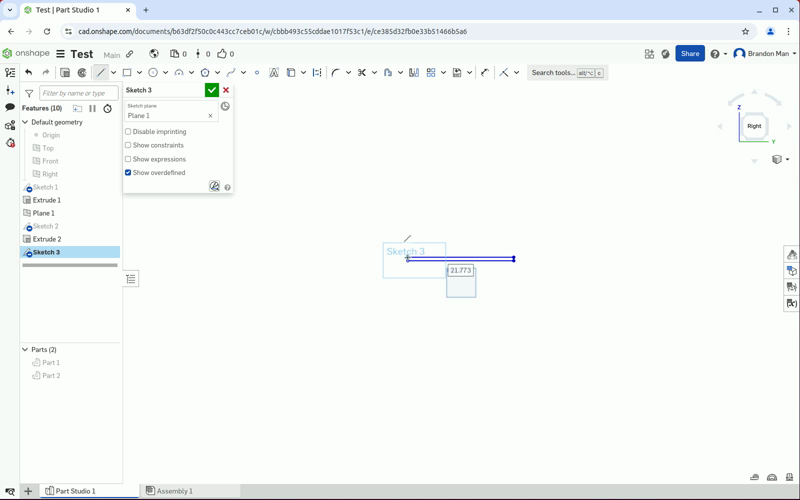
key_up(shift)
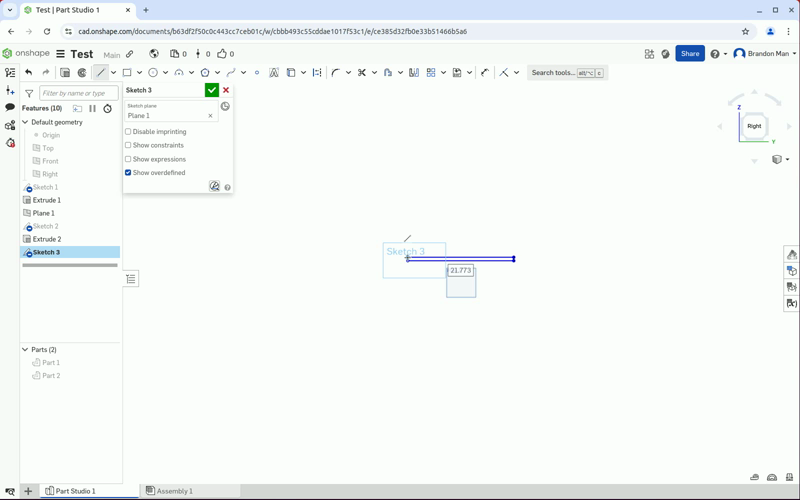
mouse_move(437, 257)
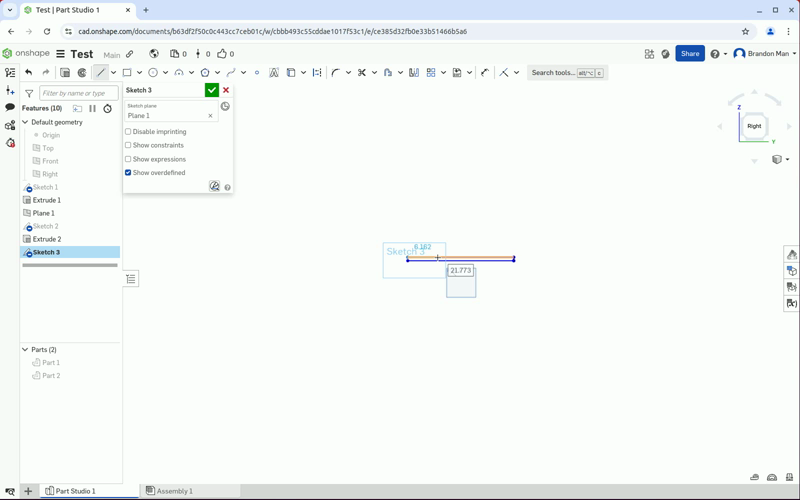
key_down(shift)
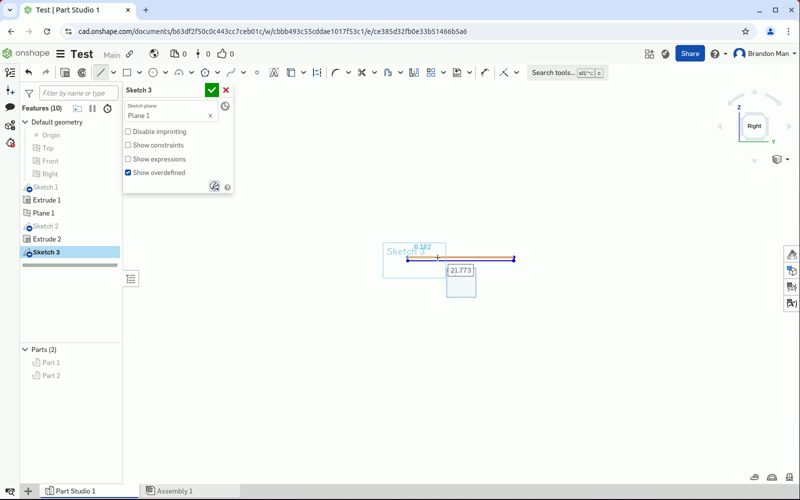
mouse_move(407, 260)
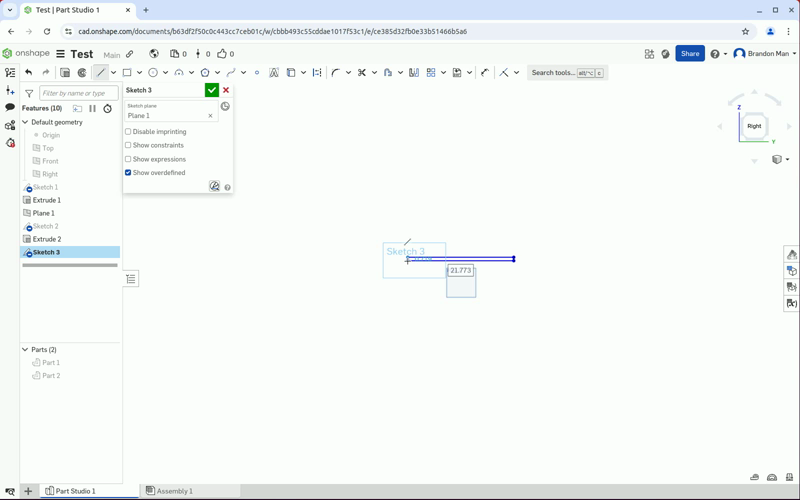
scroll(6)
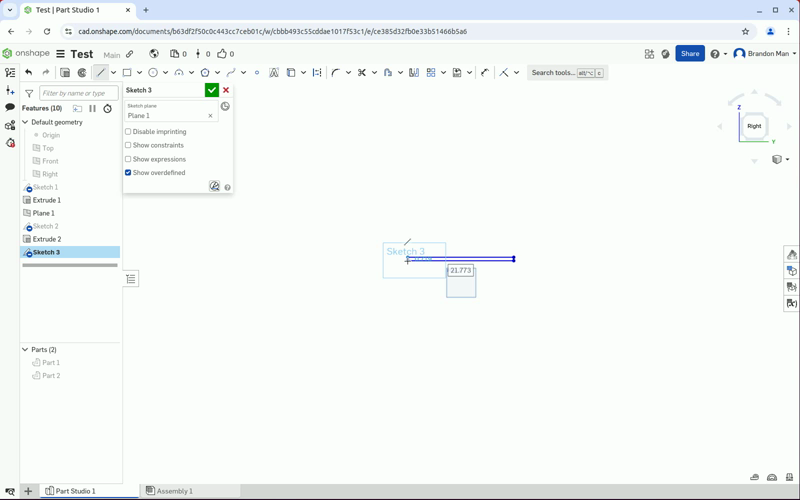
scroll(6)
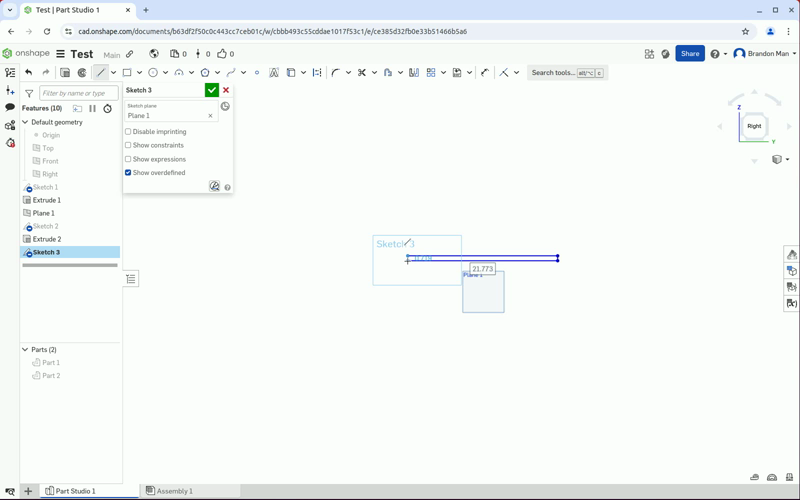
scroll(6)
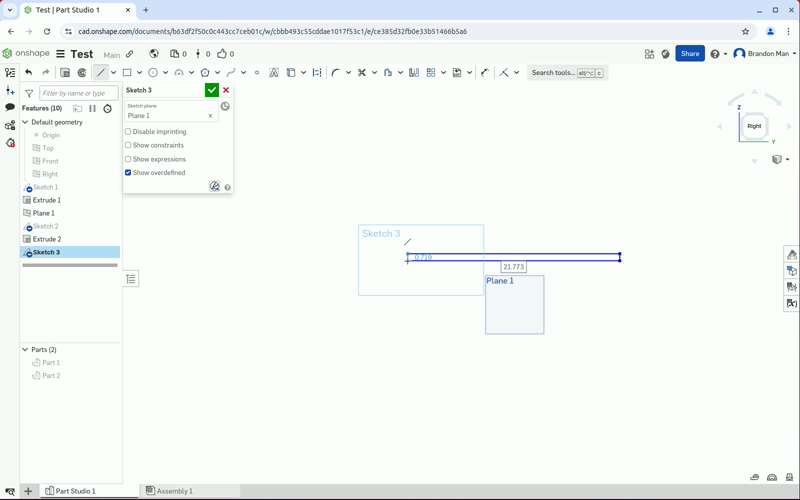
scroll(6)
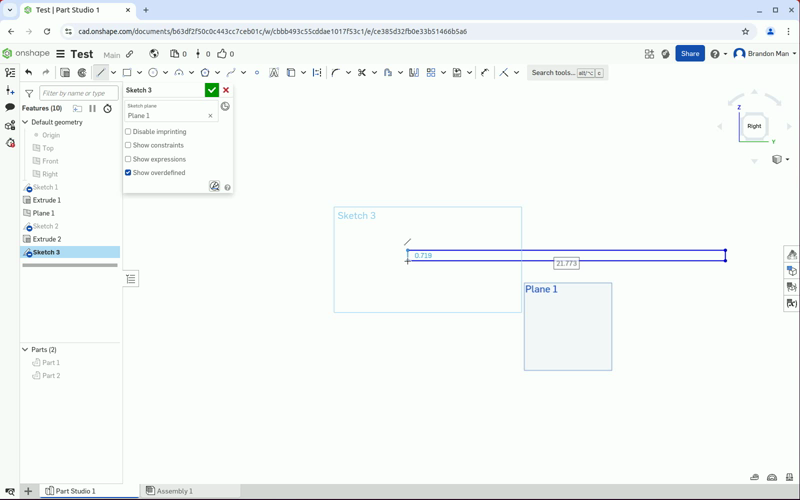
scroll(6)
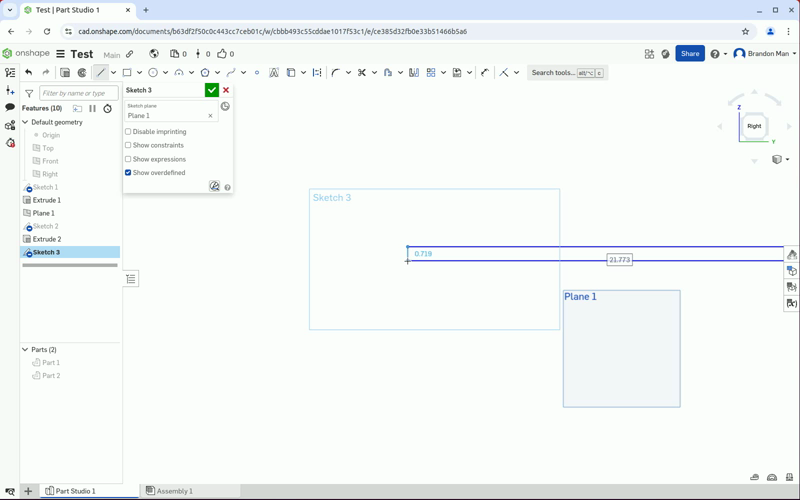
scroll(6)
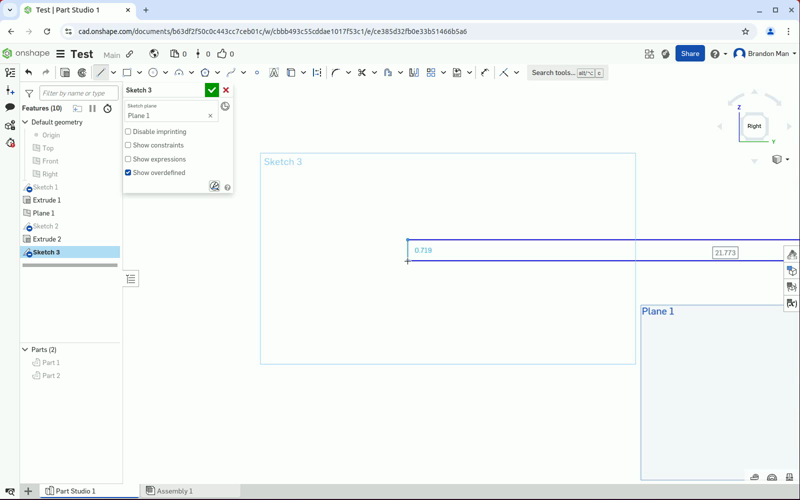
scroll(6)
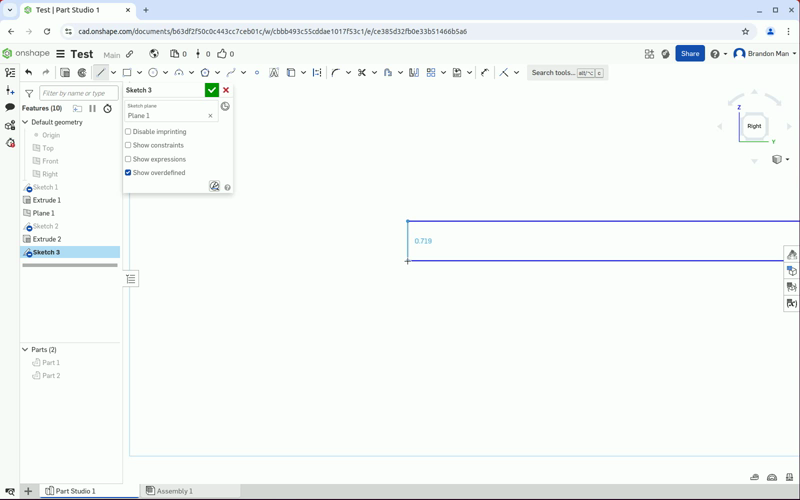
key_up(shift)
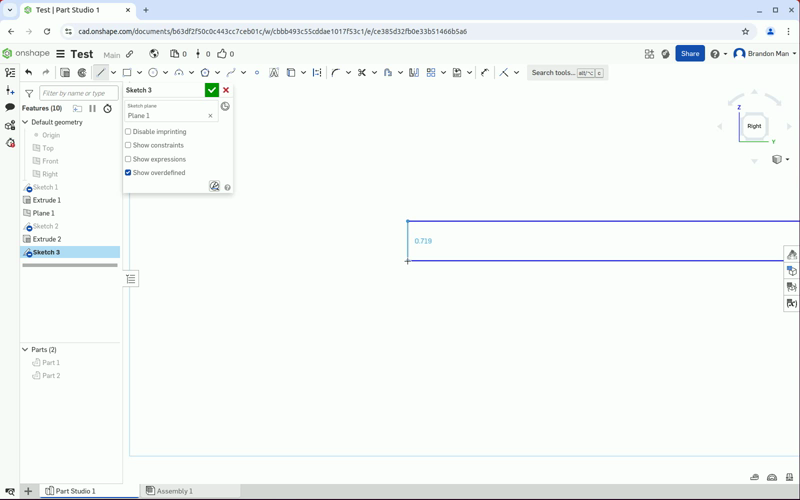
click(407, 260)
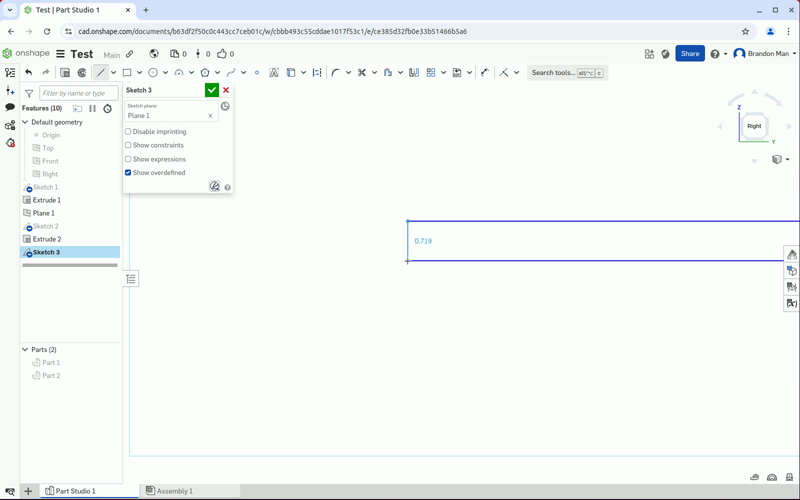
scroll(-6)
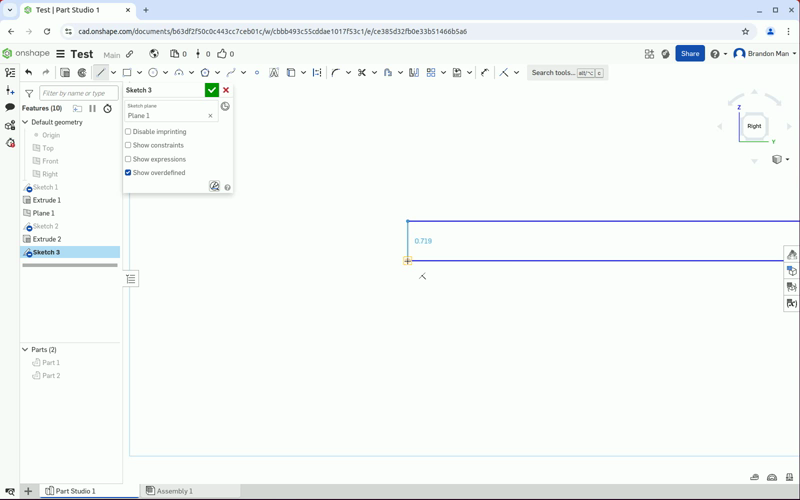
scroll(-6)
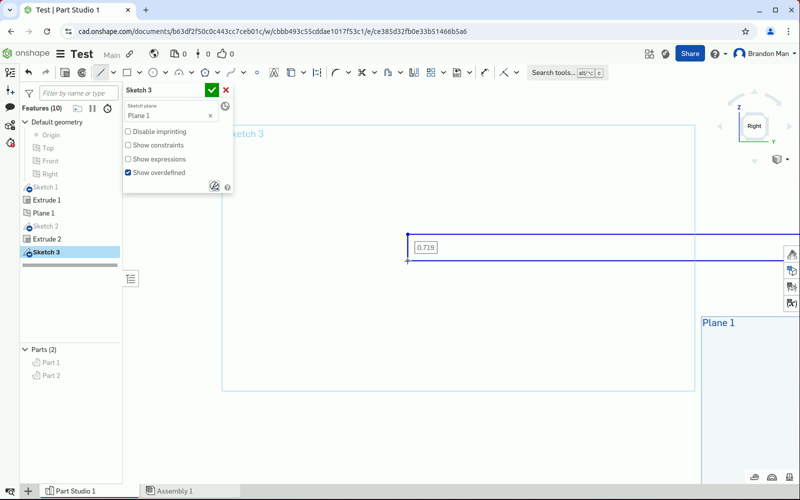
scroll(-6)
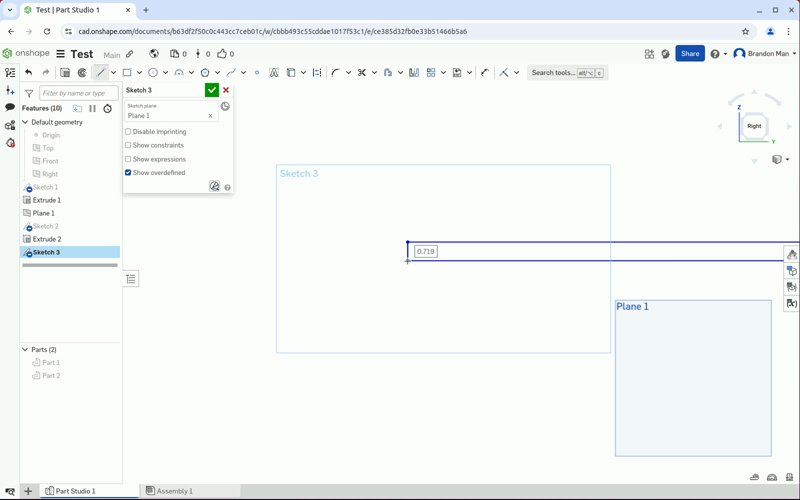
scroll(-6)
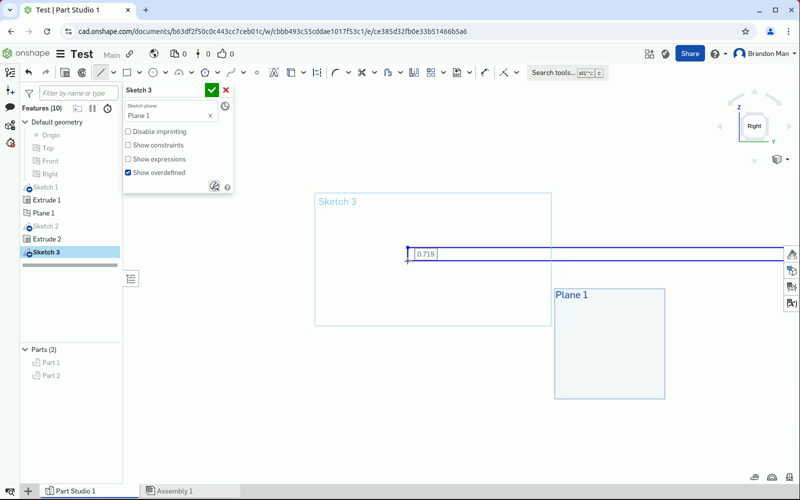
scroll(-6)
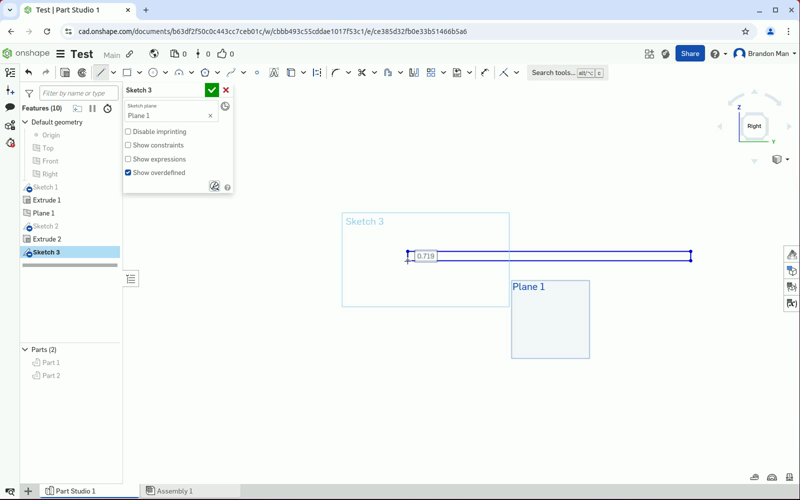
scroll(-6)
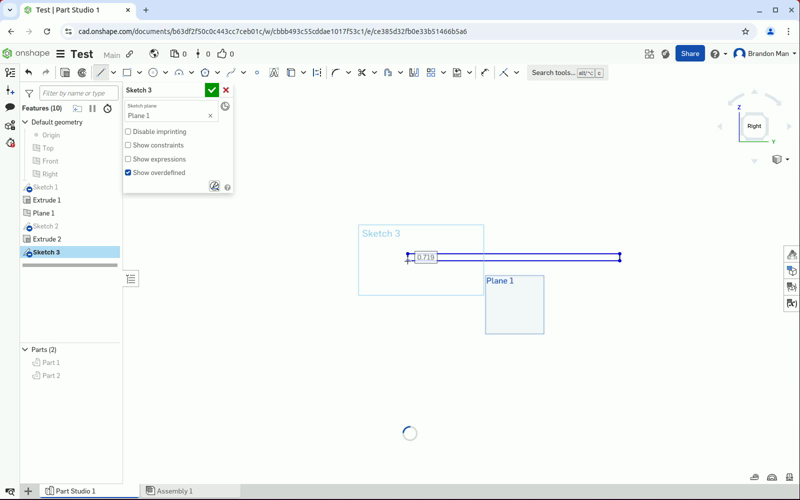
scroll(-6)
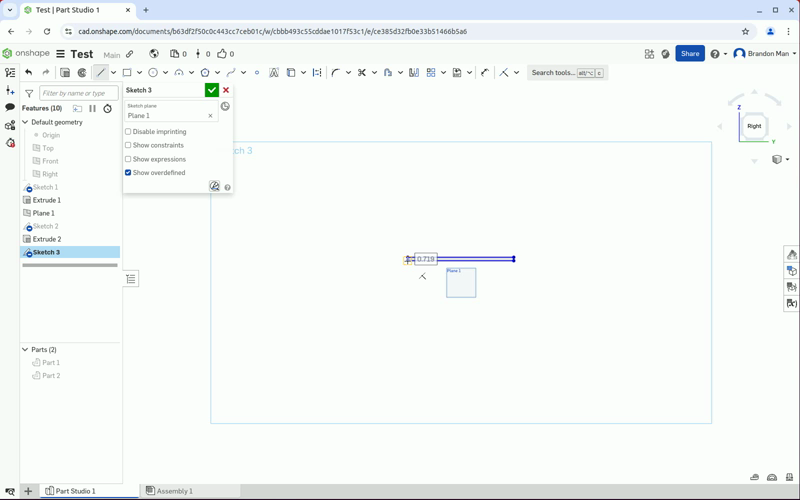
key(esc)
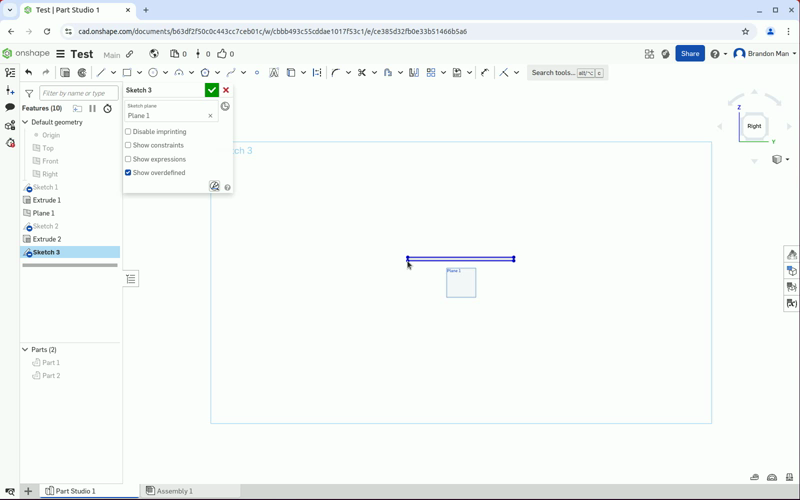
mouse_move(493, 257)
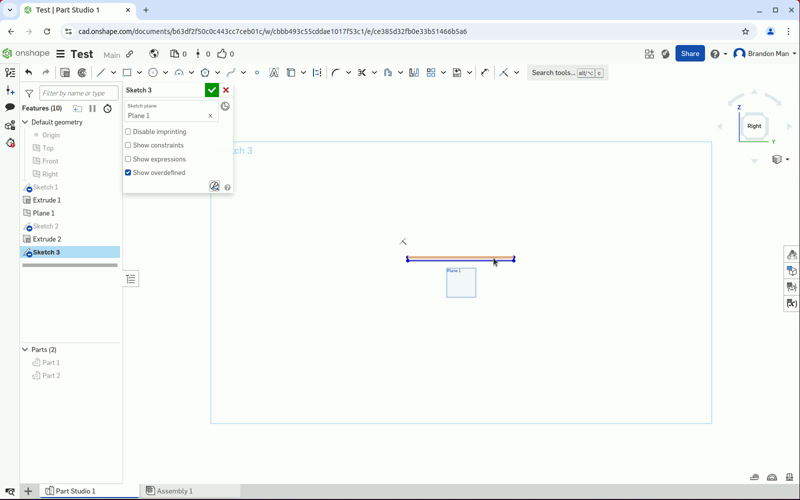
scroll(6)
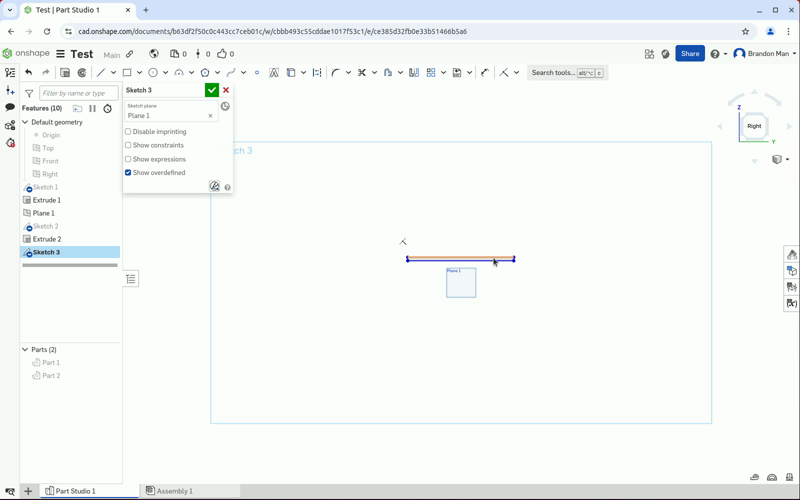
scroll(6)
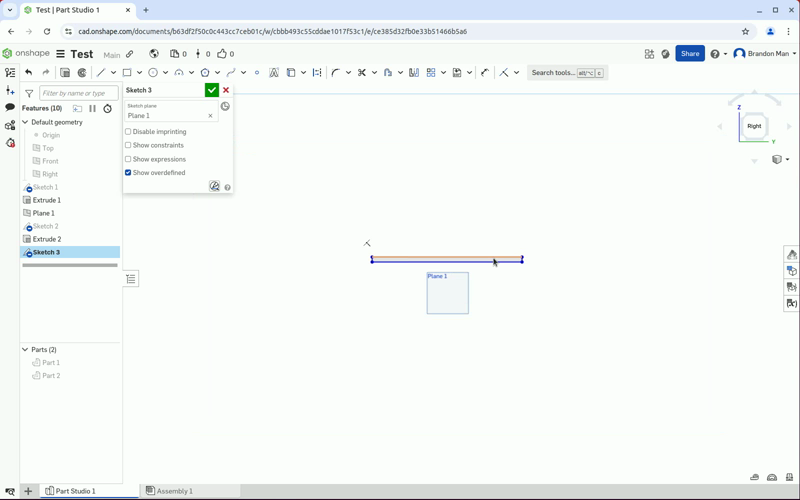
scroll(6)
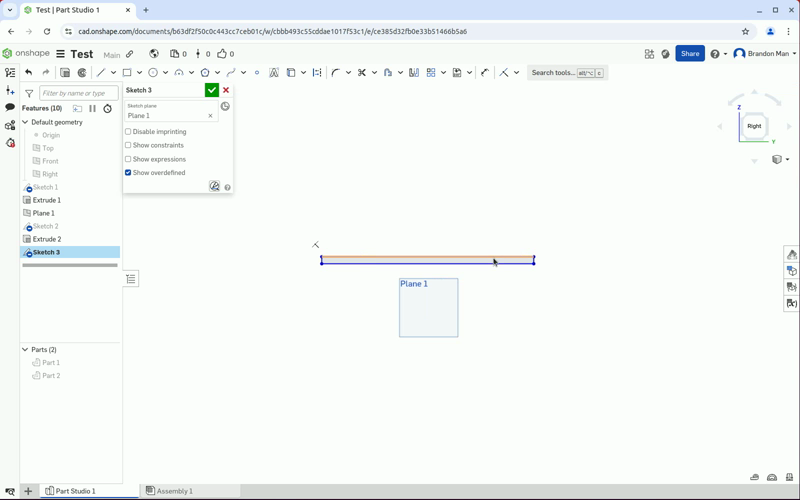
scroll(6)
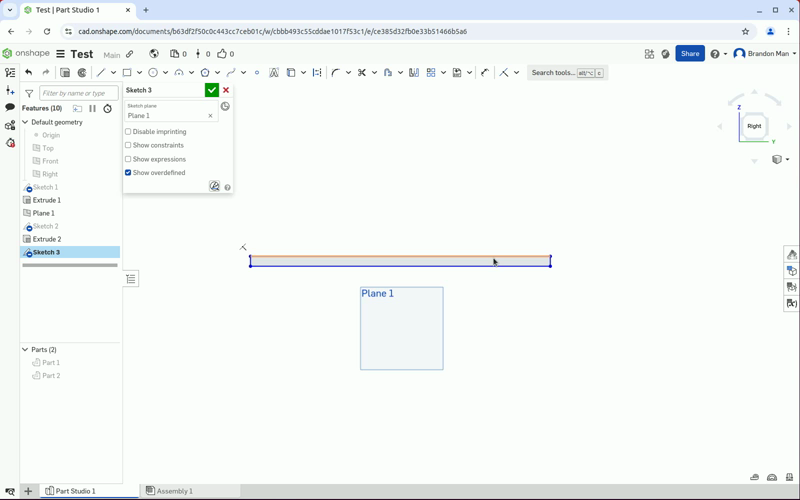
scroll(6)
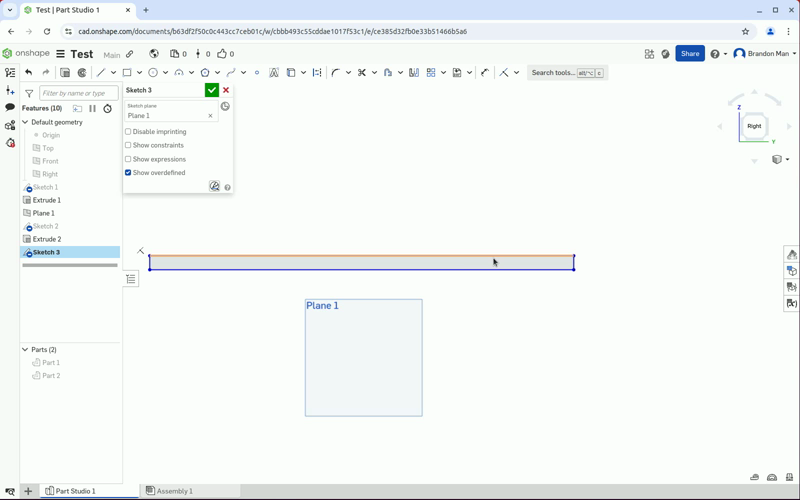
scroll(6)
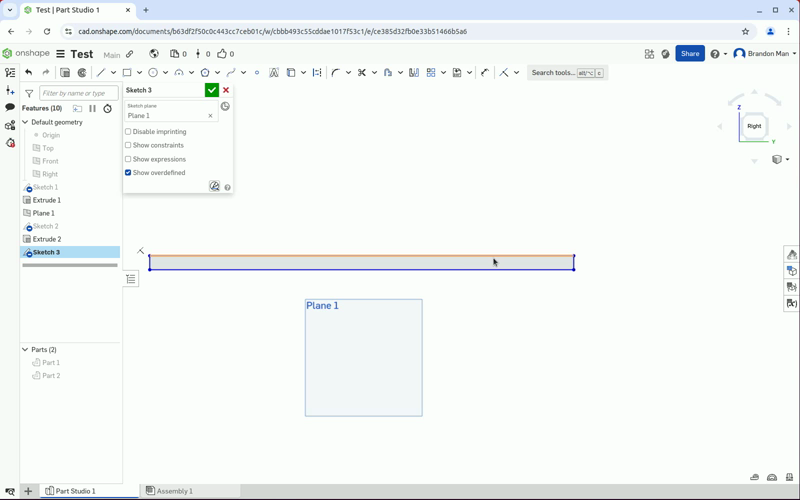
scroll(6)
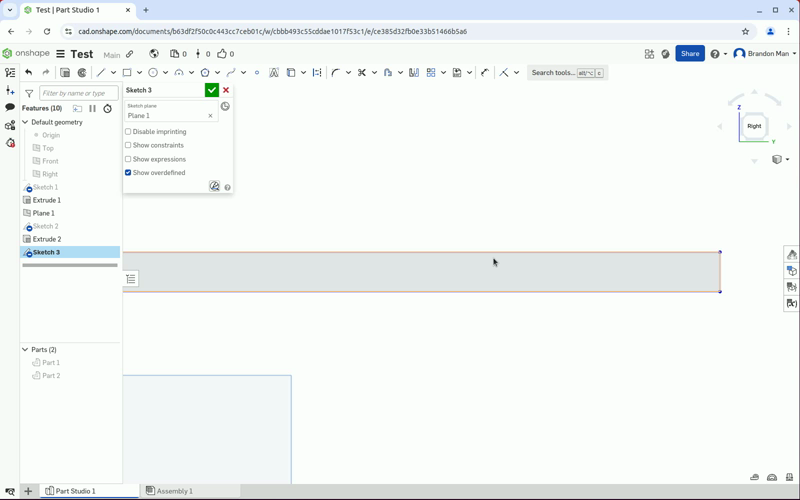
click(493, 257)
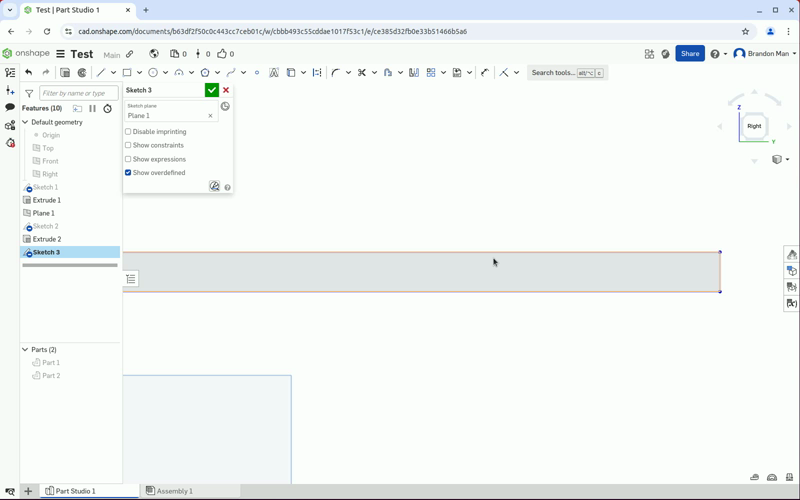
scroll(-6)
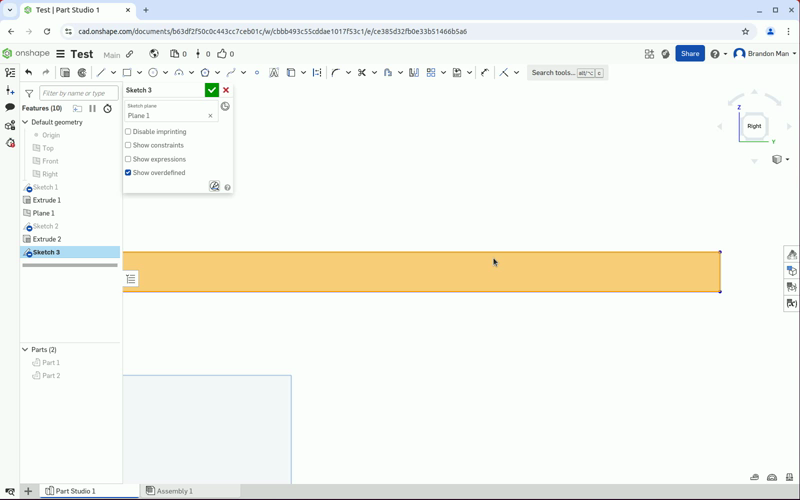
scroll(-6)
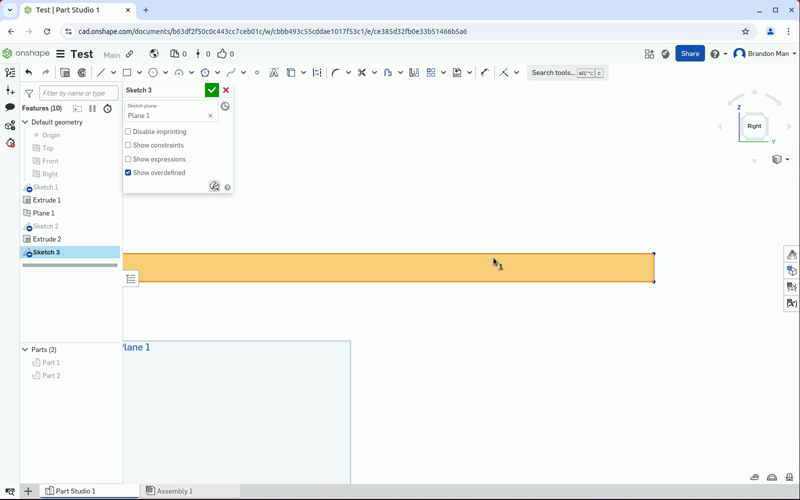
scroll(-6)
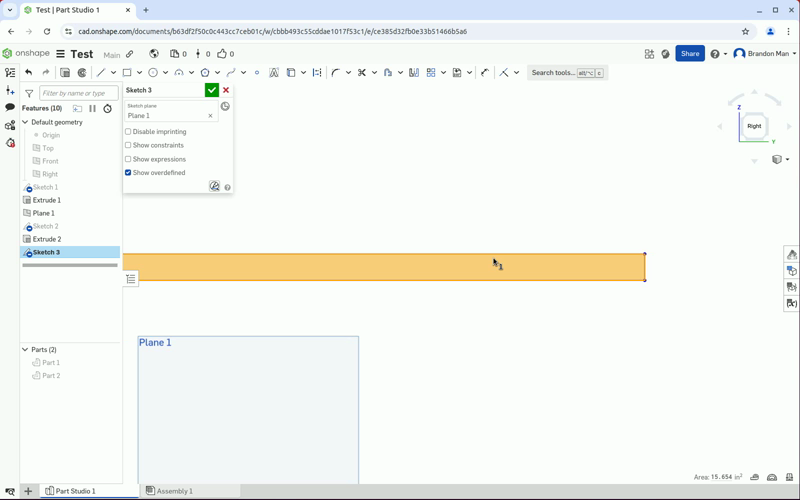
scroll(-6)
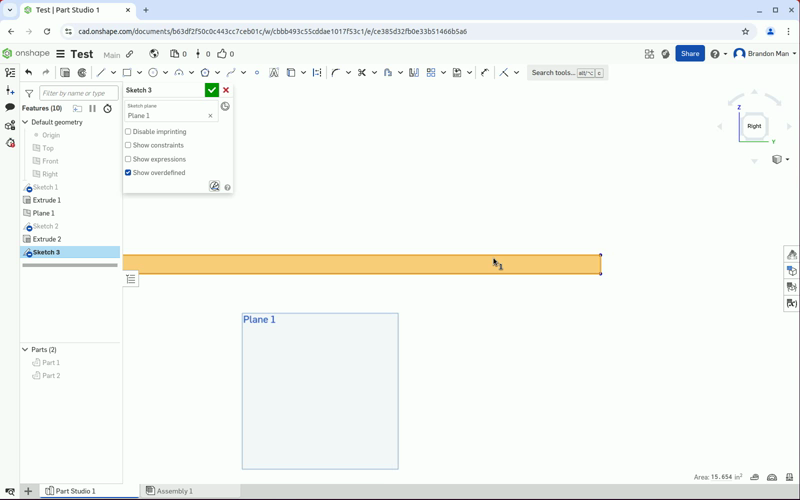
scroll(-6)
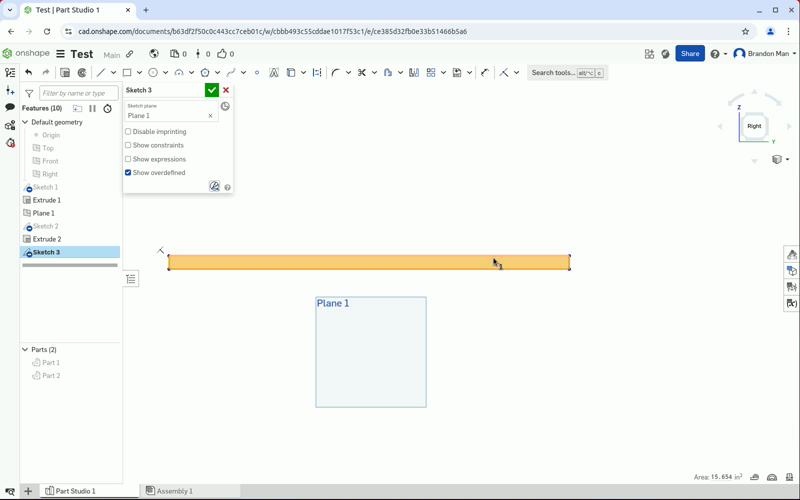
scroll(-6)
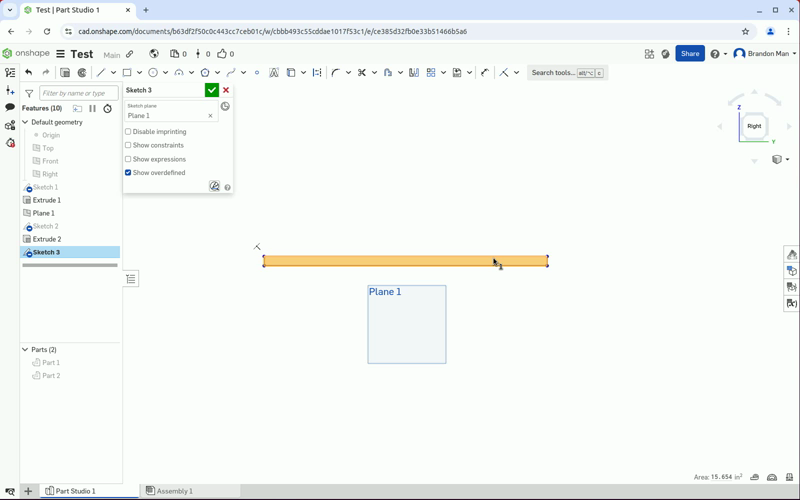
scroll(-6)
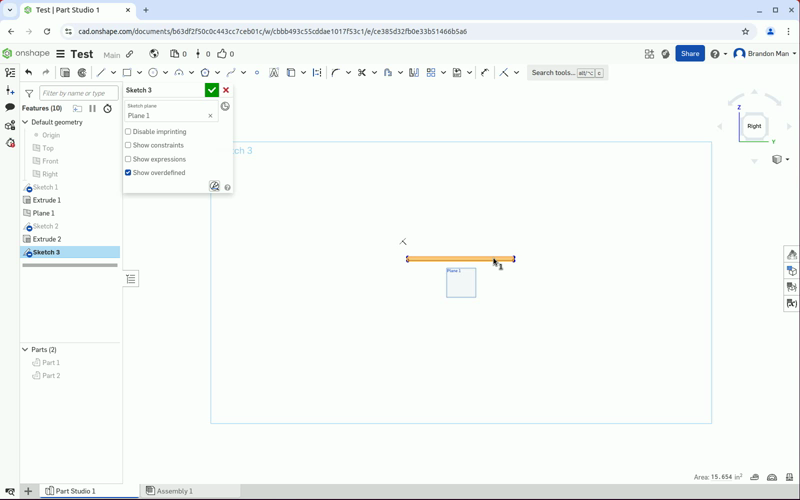
mouse_move(73, 352)
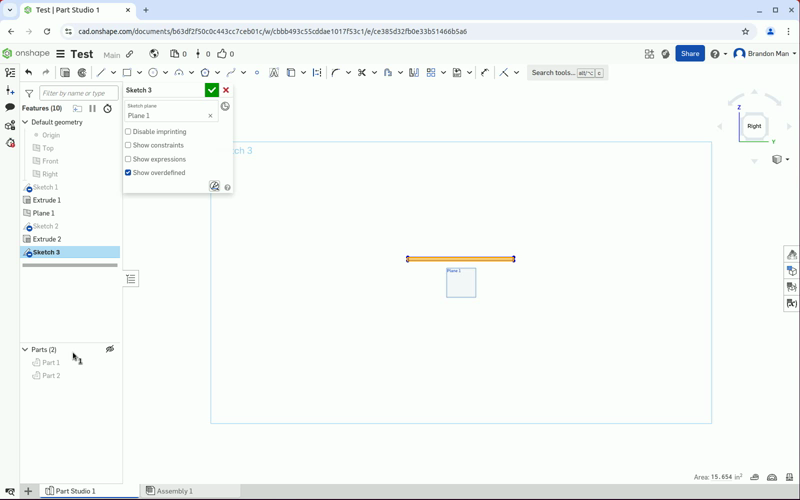
key(shift+y)
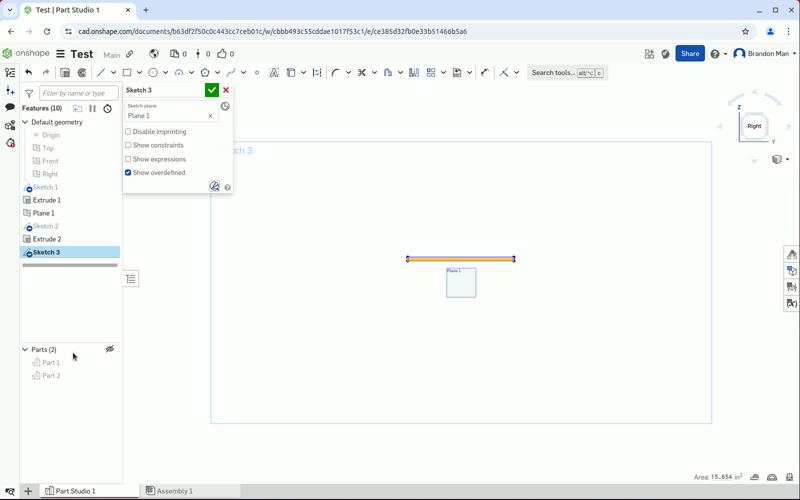
key(shift+e)
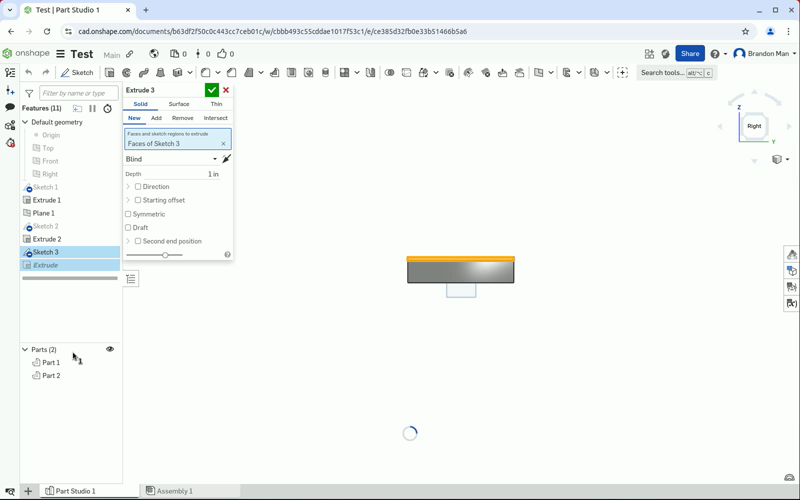
mouse_move(143, 106)
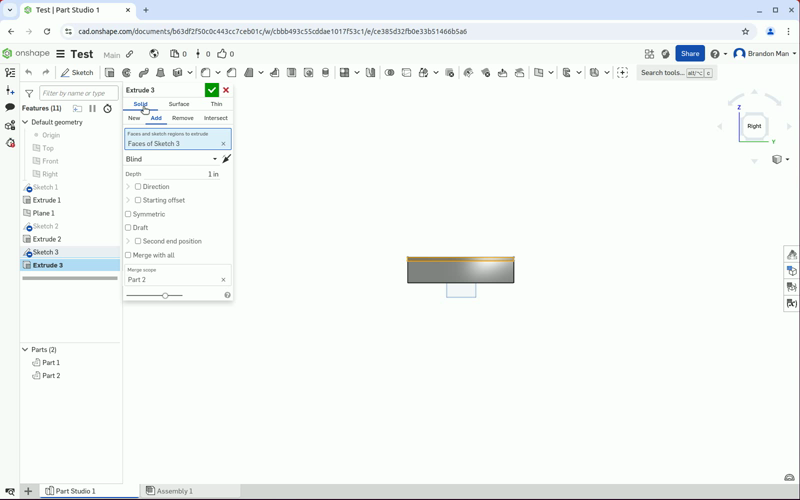
click(143, 106)
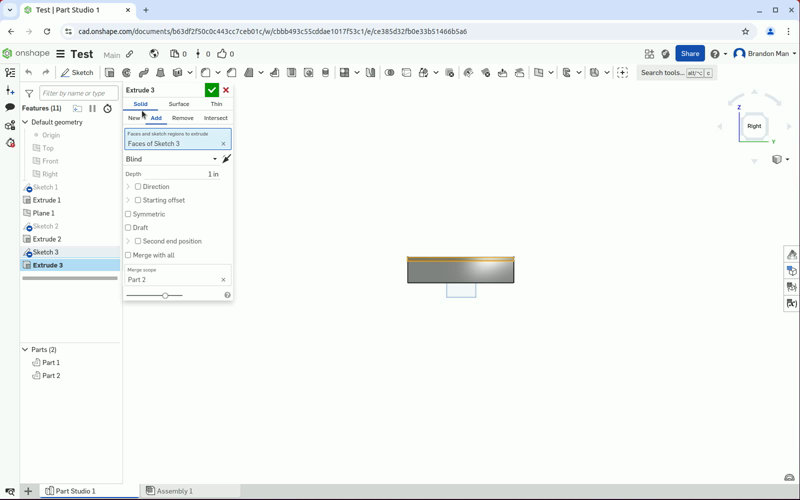
mouse_move(137, 120)
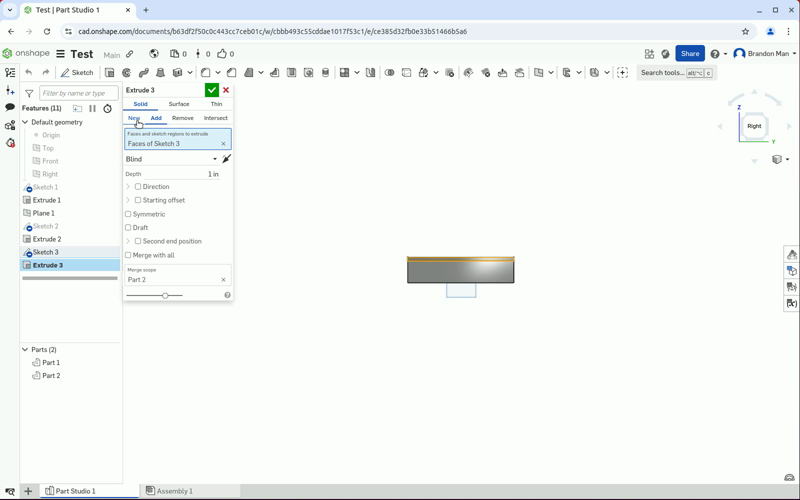
click(137, 120)
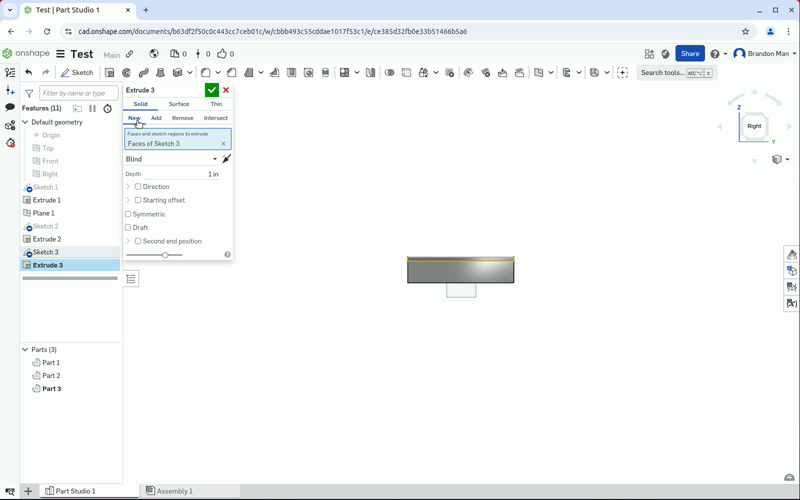
key(tab, 4)
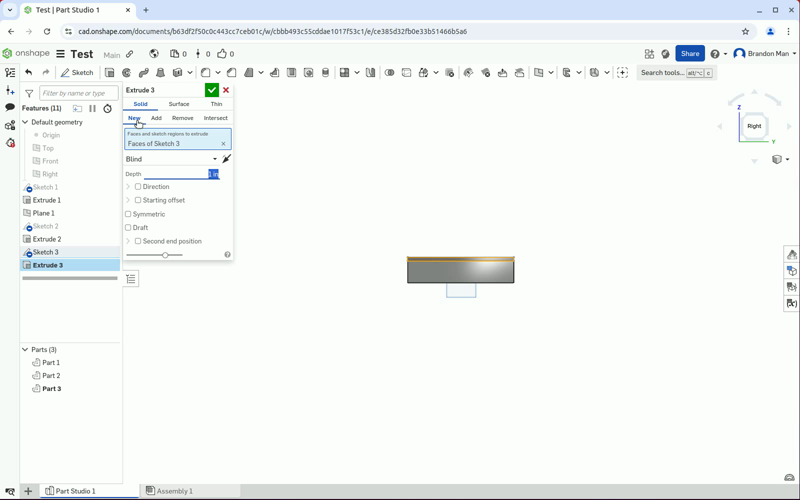
text(0.722)
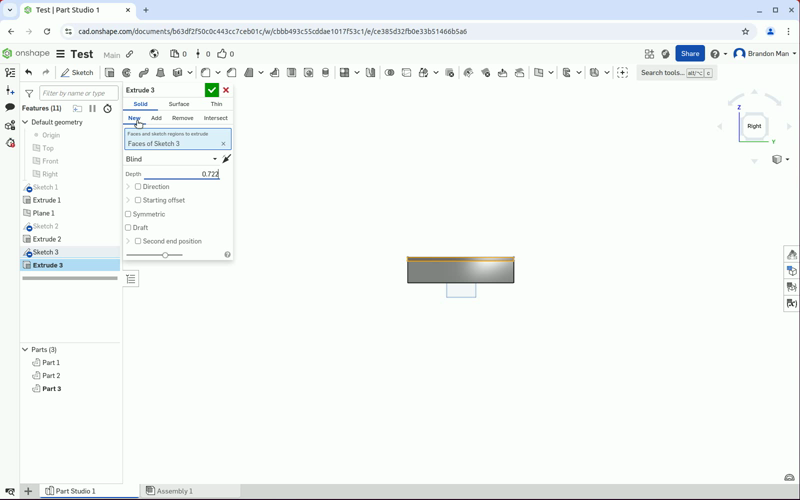
key(enter)
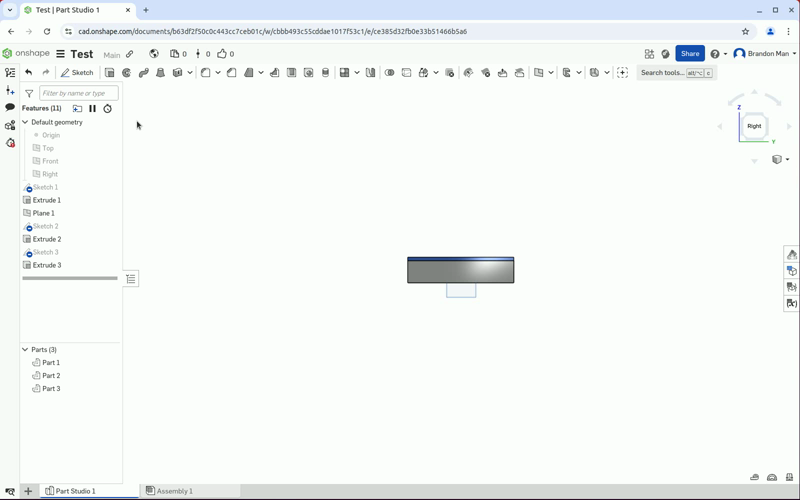
key(shift+h)
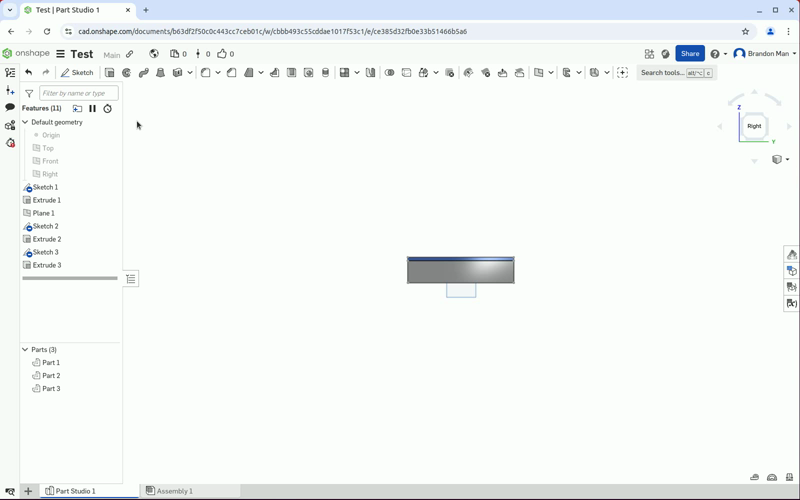
key(shift+h)
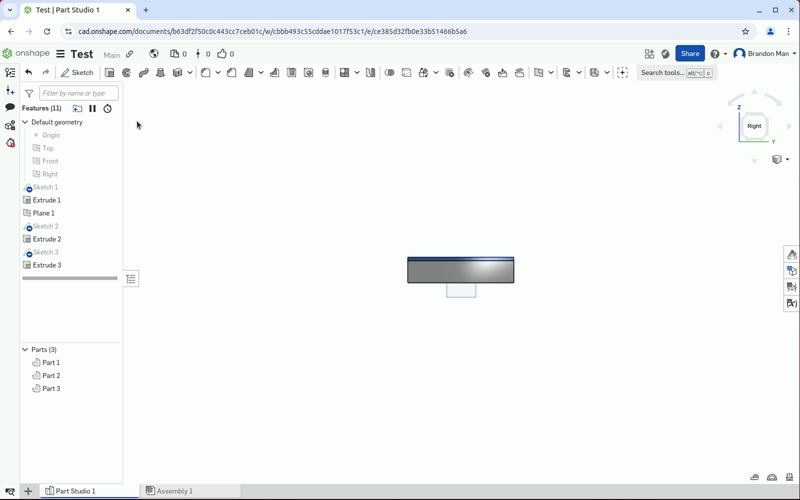
mouse_move(73, 189)
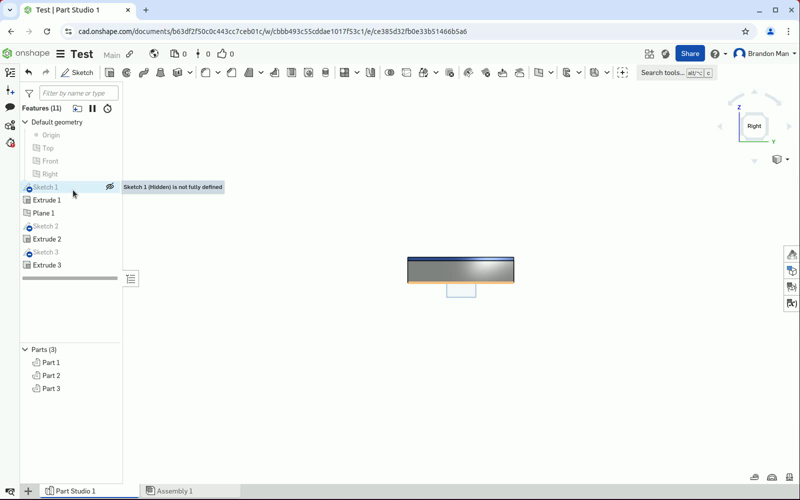
click(73, 189)
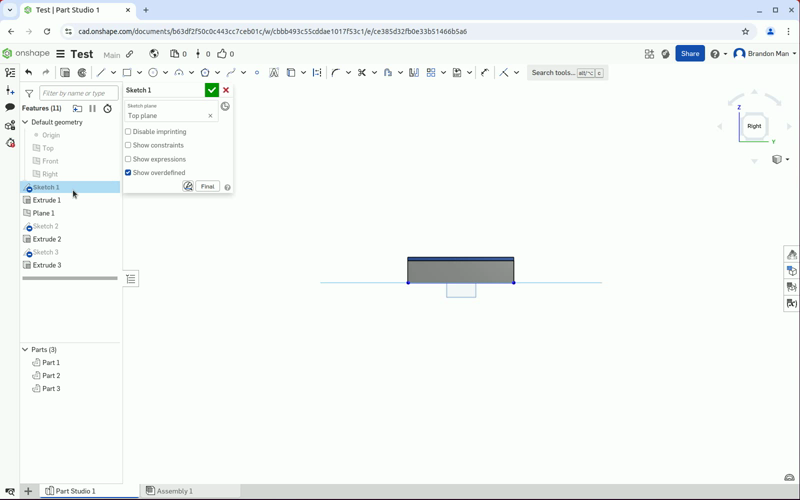
mouse_move(229, 92)
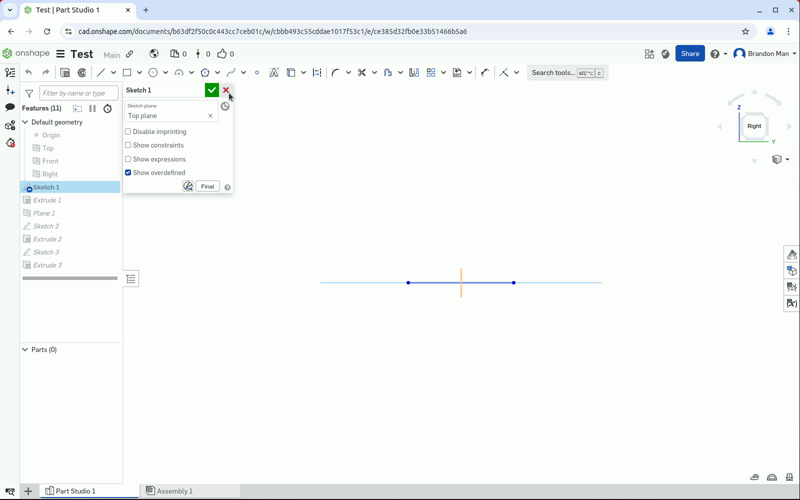
click(229, 92)
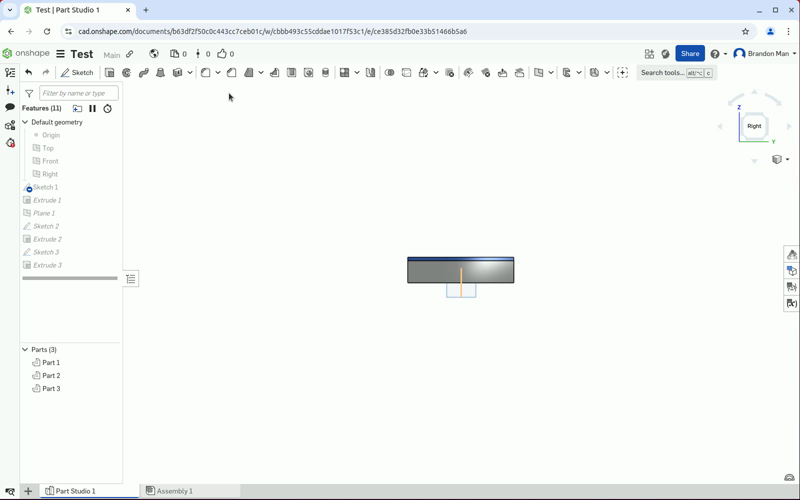
mouse_move(73, 352)
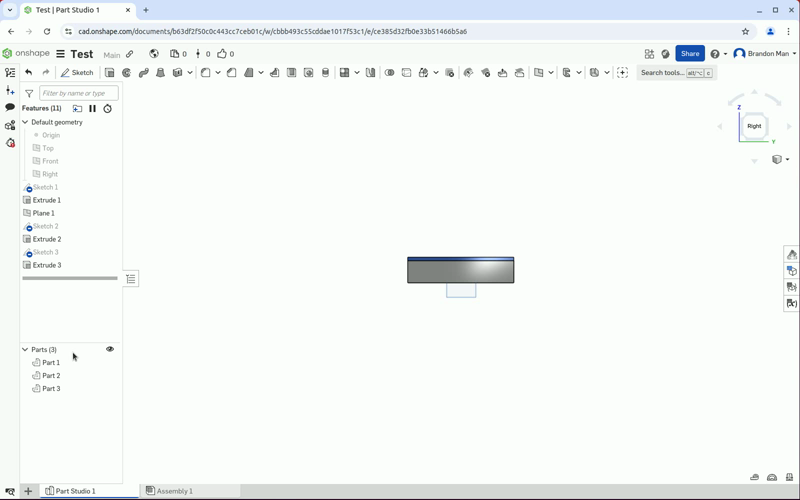
key(y)
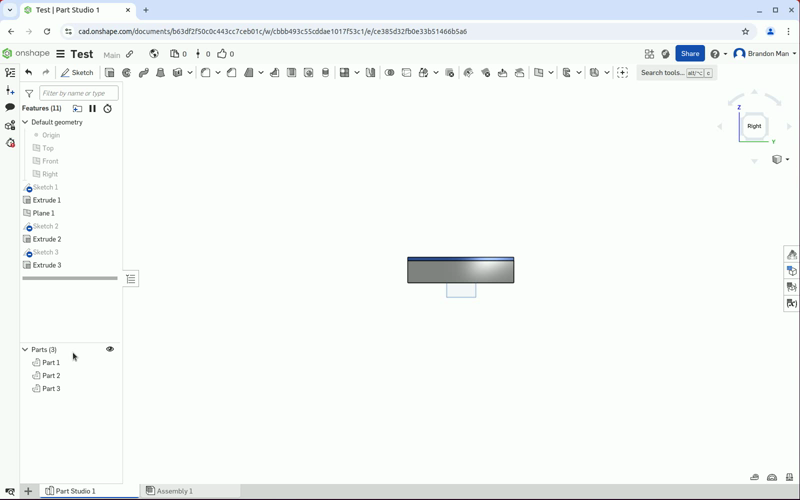
key(shift+p)
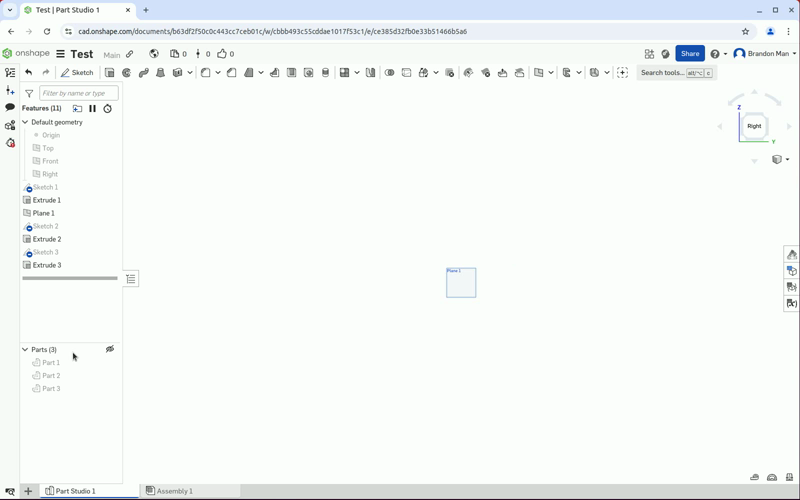
key(space)
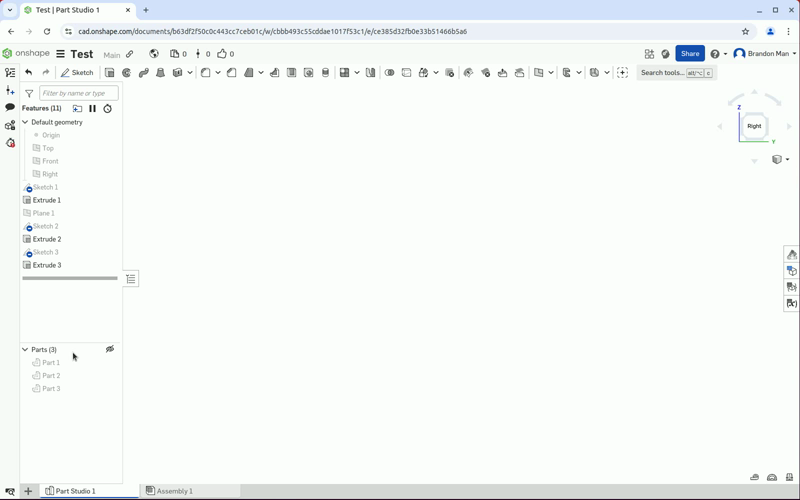
key_down(shift)
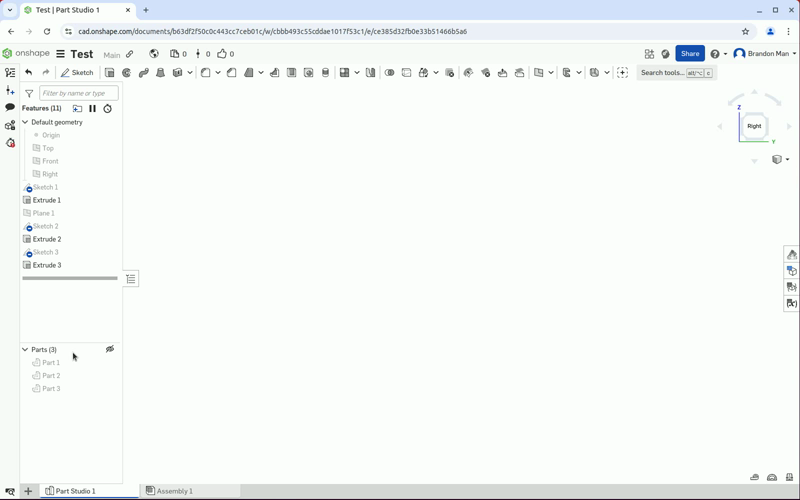
key(right)
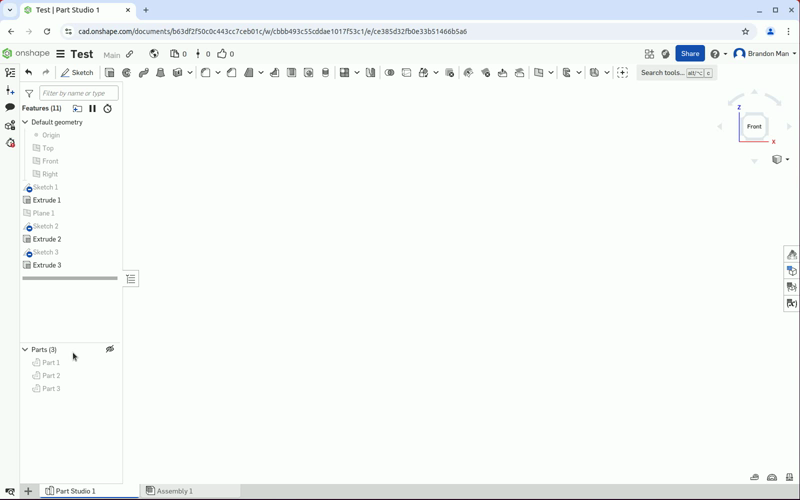
key_up(shift)
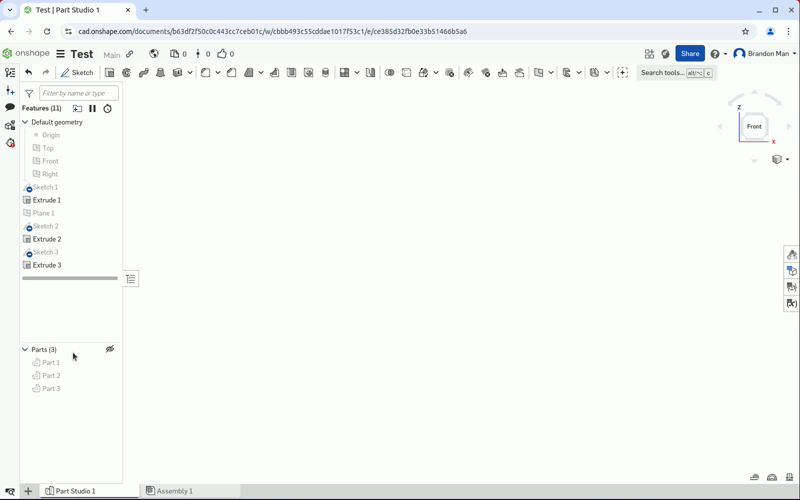
mouse_move(73, 352)
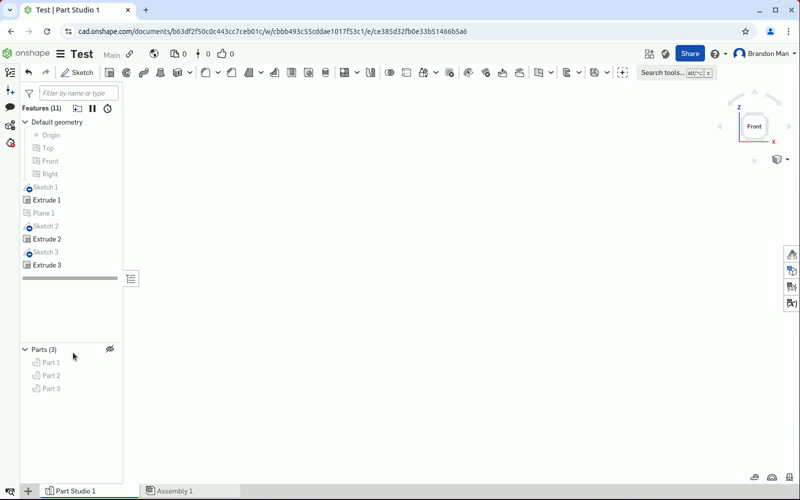
key(shift+y)
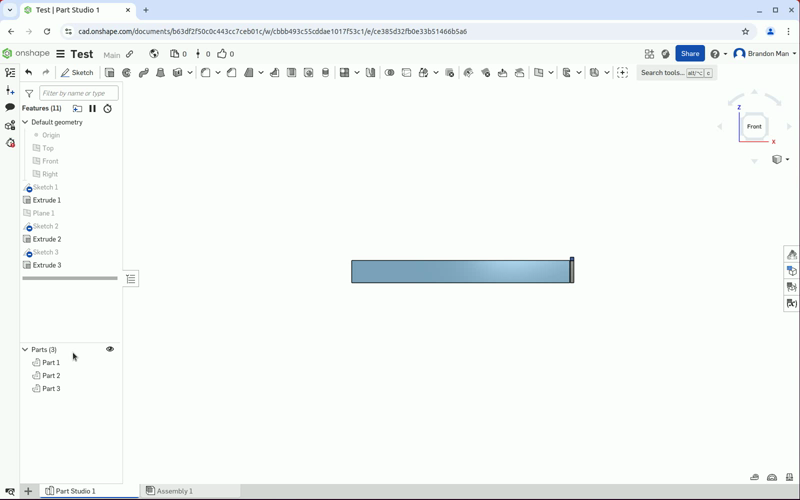
mouse_move(541, 75)
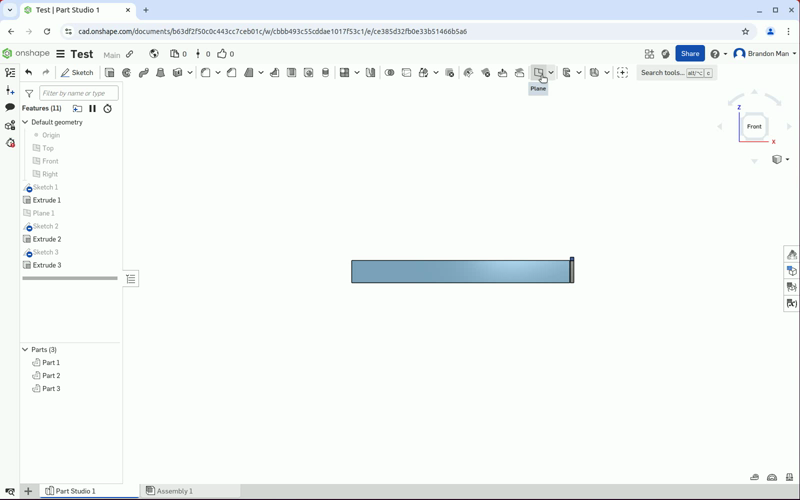
click(541, 75)
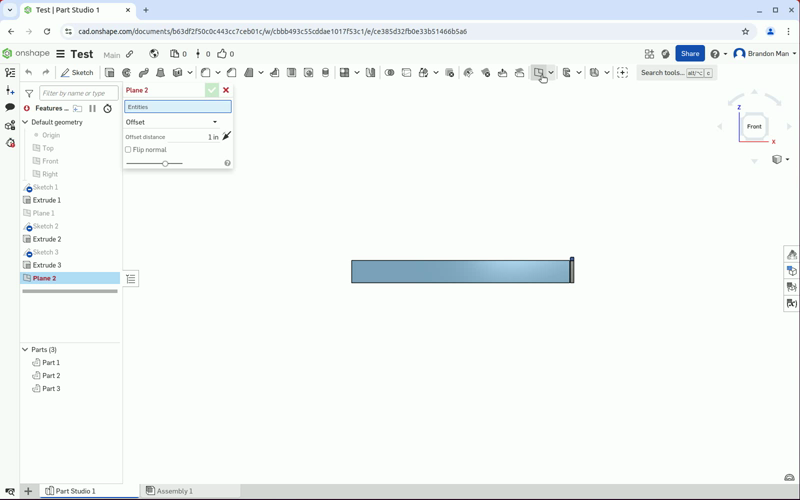
mouse_move(73, 163)
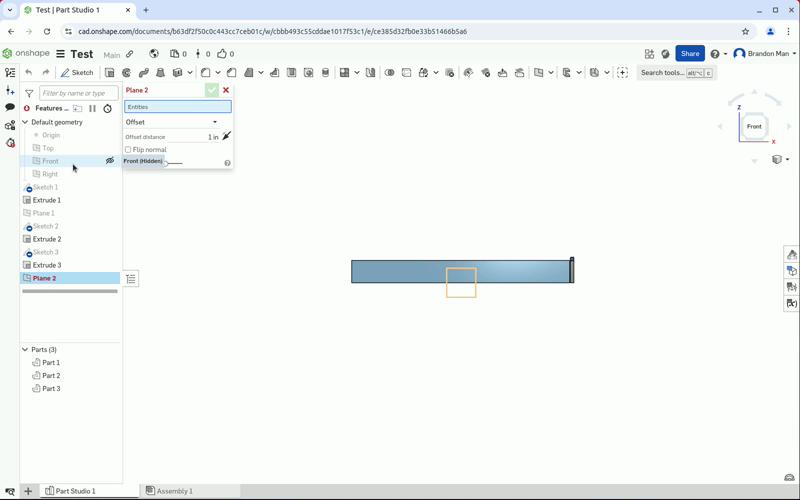
click(73, 163)
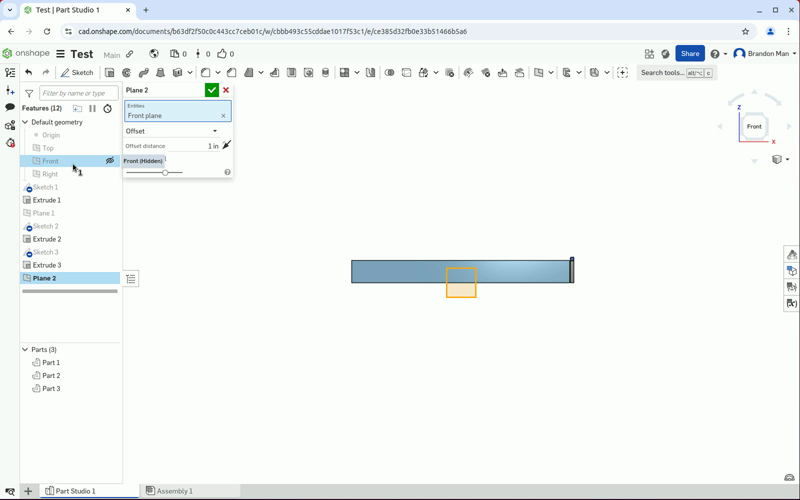
key(tab, 2)
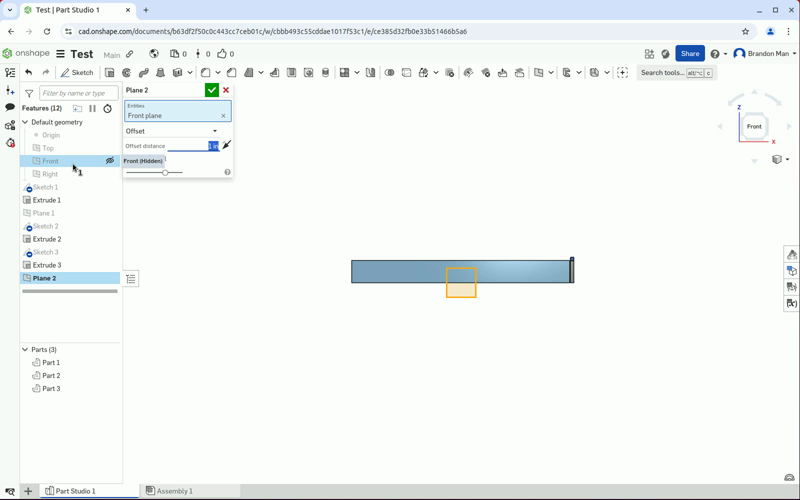
text(10.845)
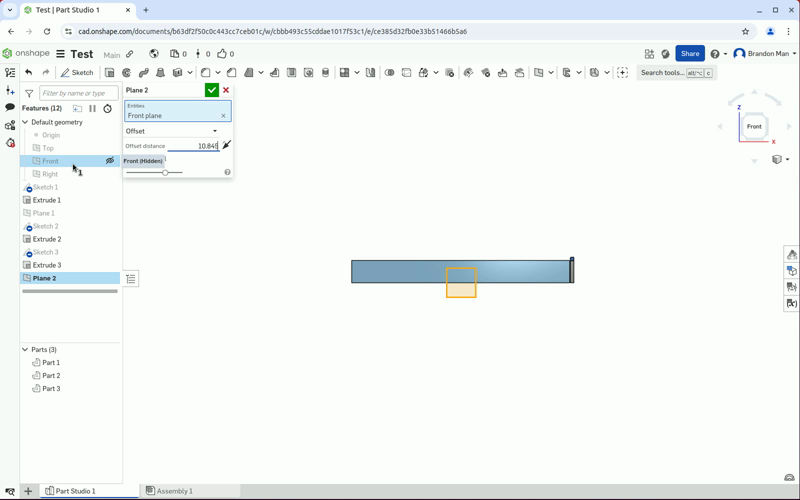
key(enter, 2)
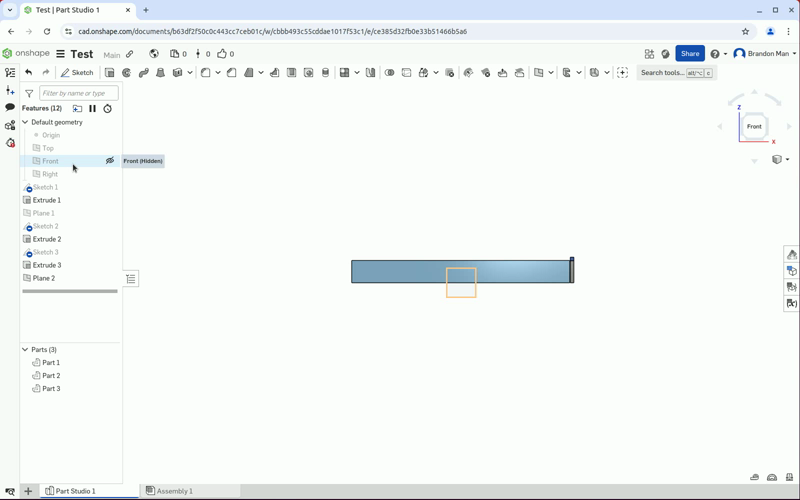
key(shift+s)
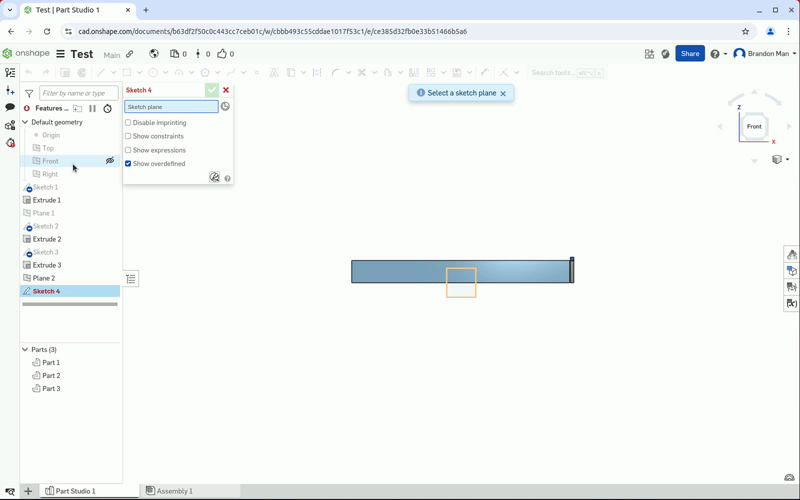
mouse_move(73, 280)
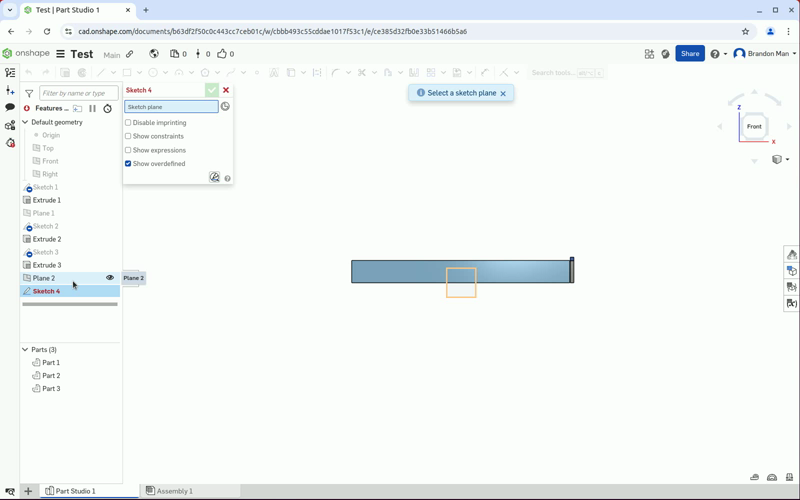
click(73, 280)
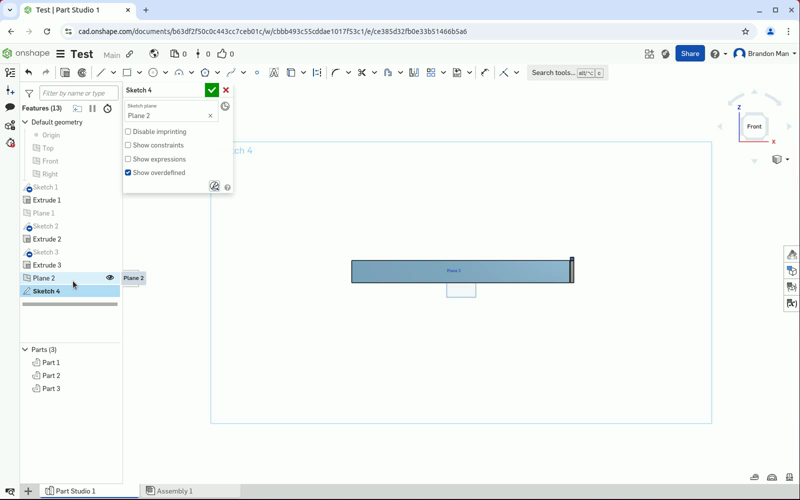
mouse_move(73, 352)
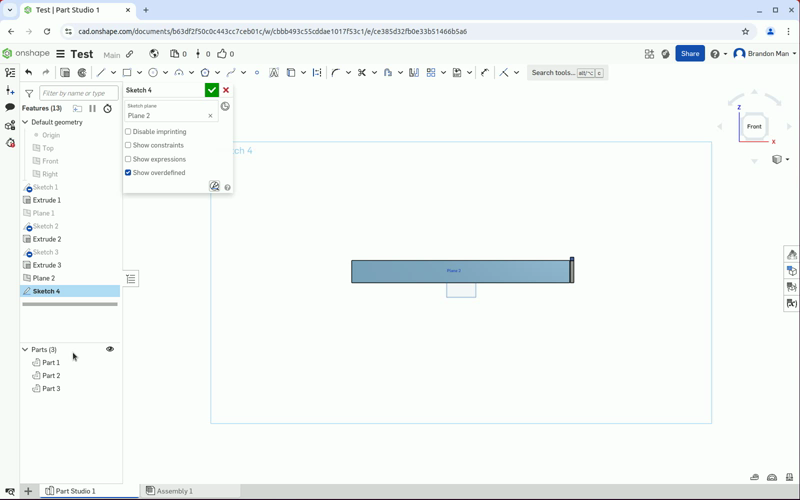
key(y)
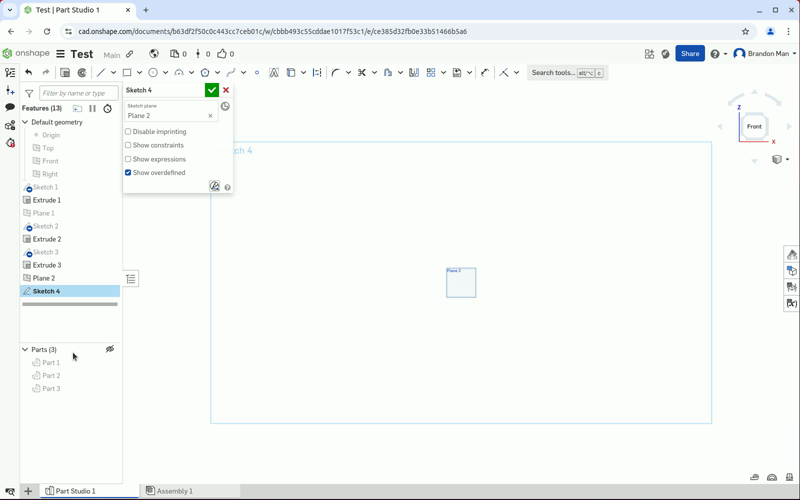
key(l)
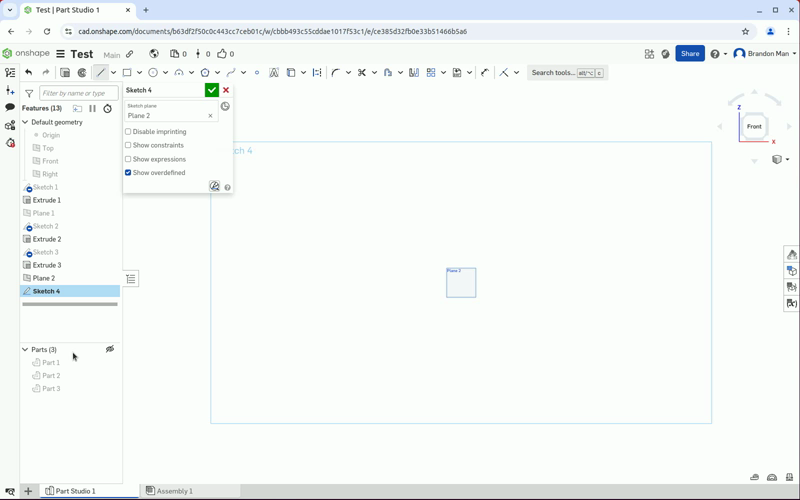
key_down(shift)
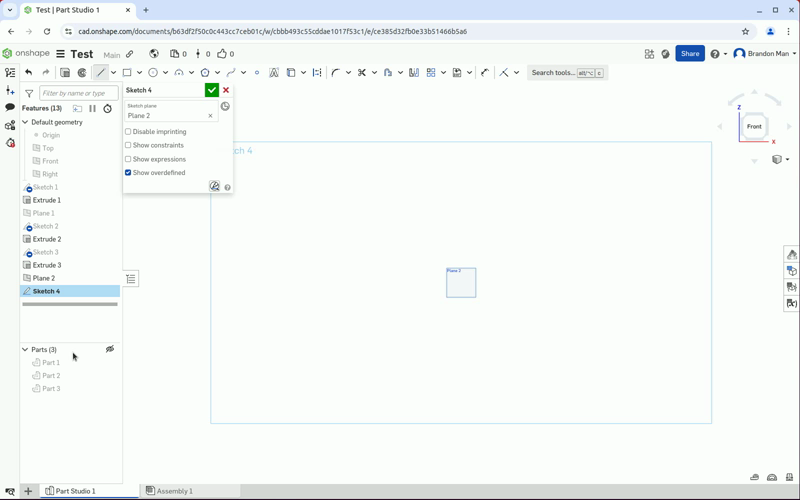
mouse_move(348, 282)
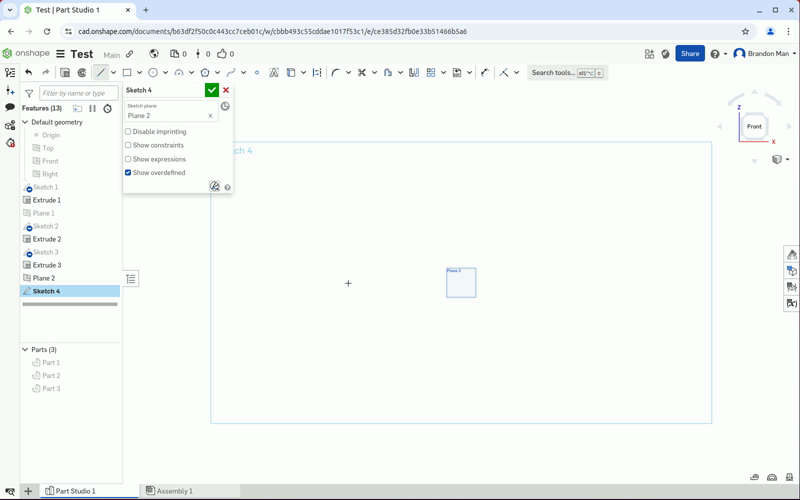
click(348, 282)
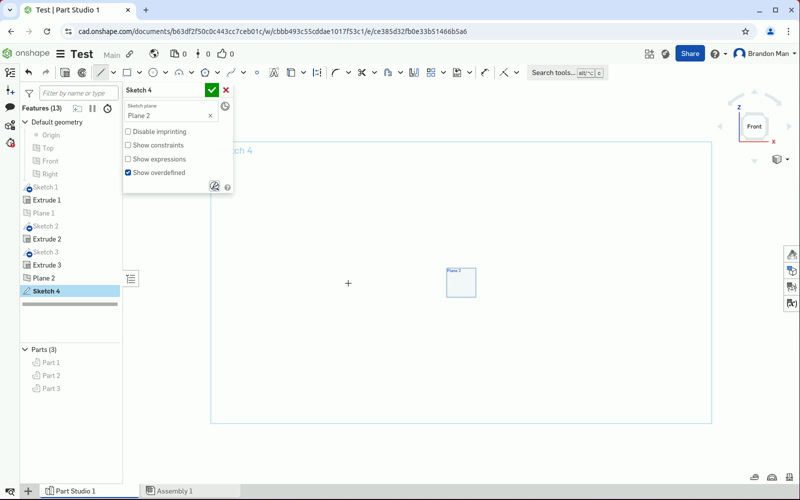
key_up(shift)
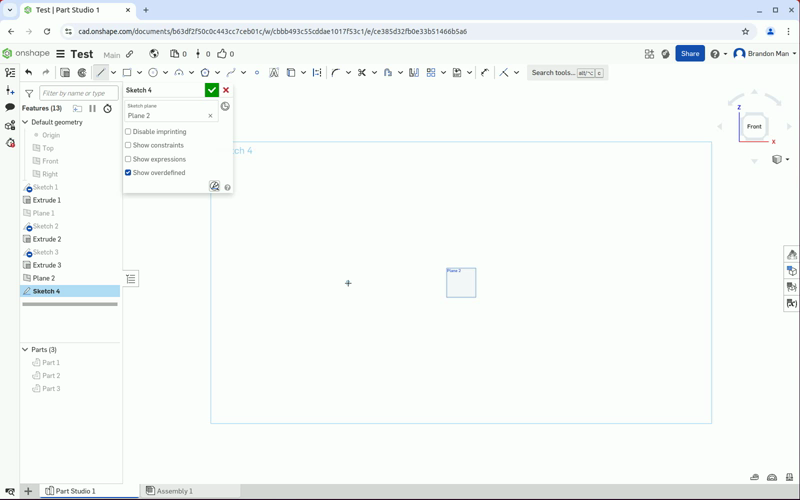
key_down(shift)
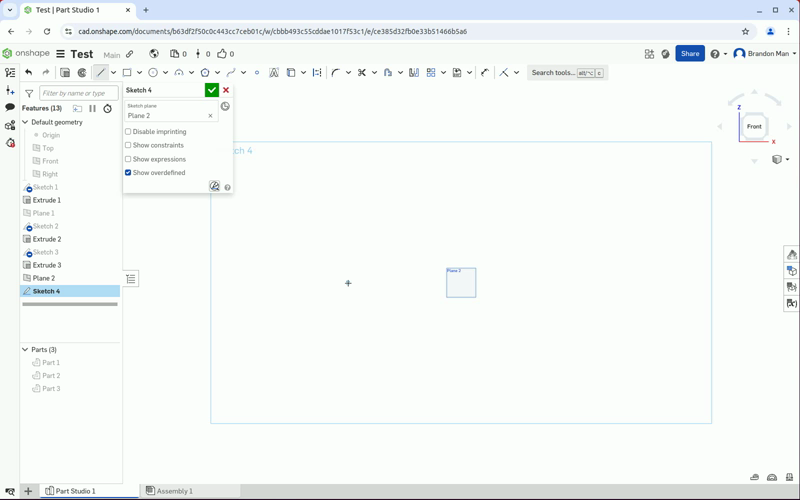
mouse_move(378, 282)
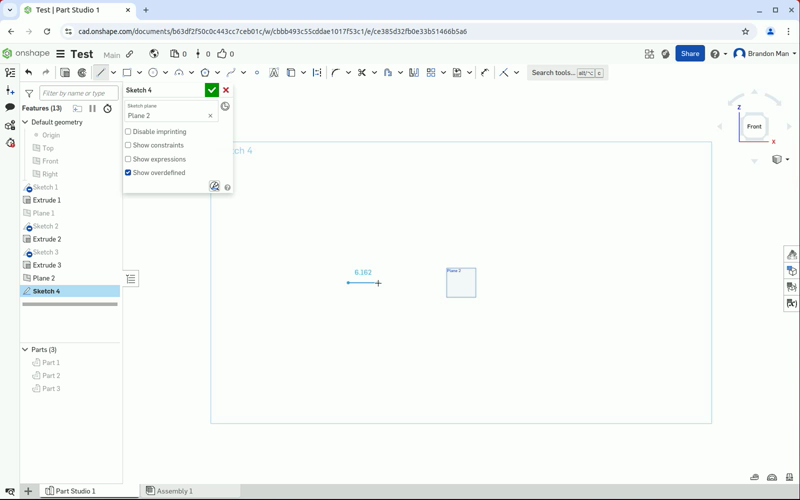
mouse_move(350, 282)
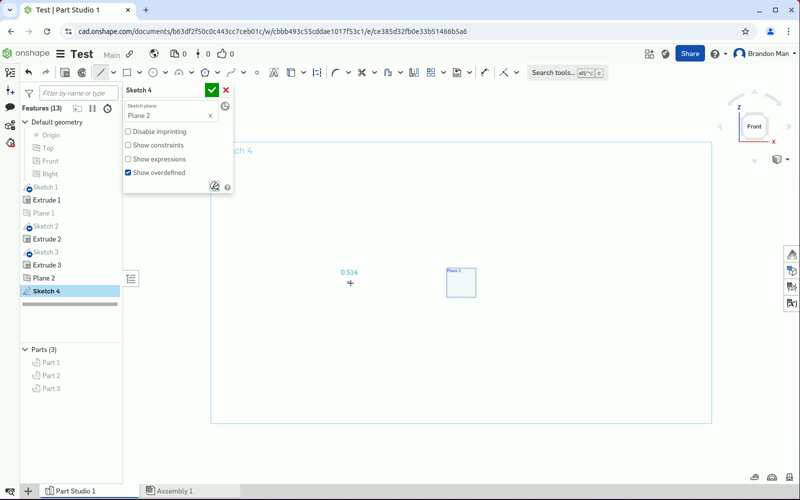
scroll(6)
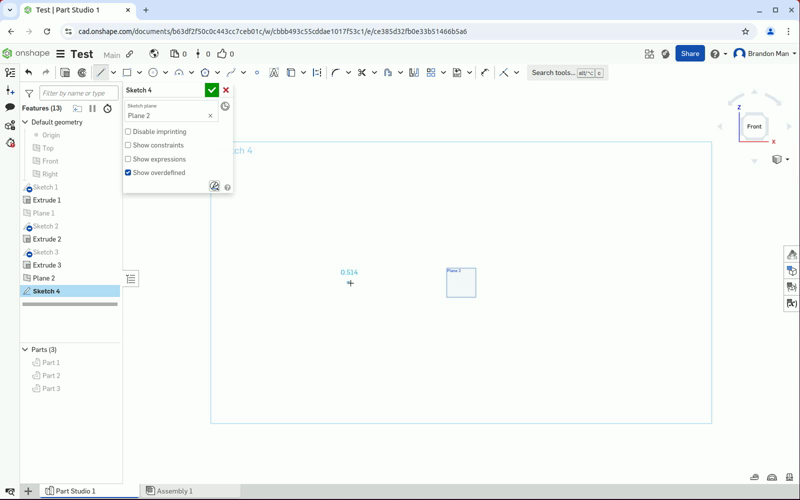
scroll(6)
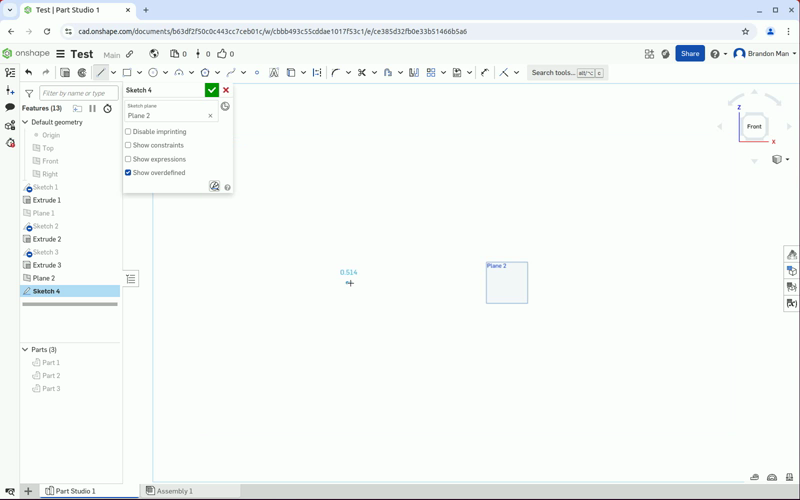
scroll(6)
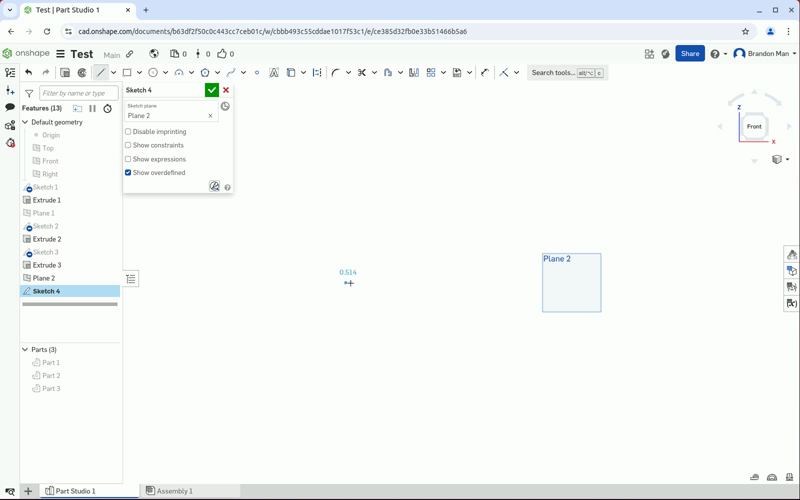
scroll(6)
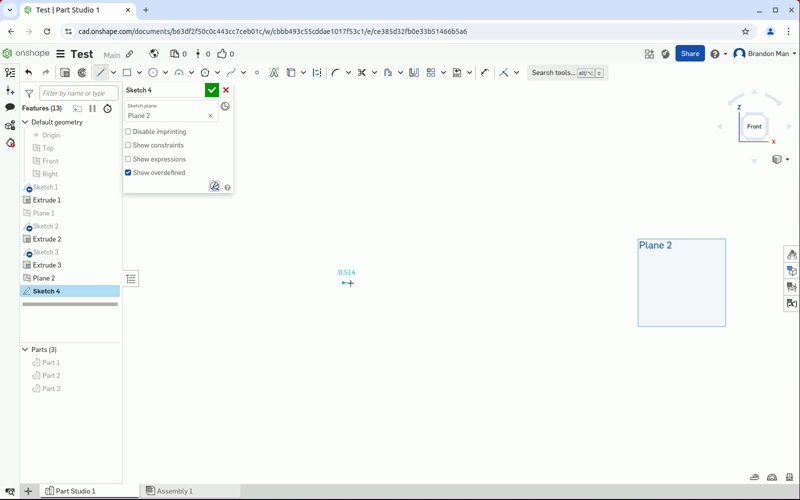
scroll(6)
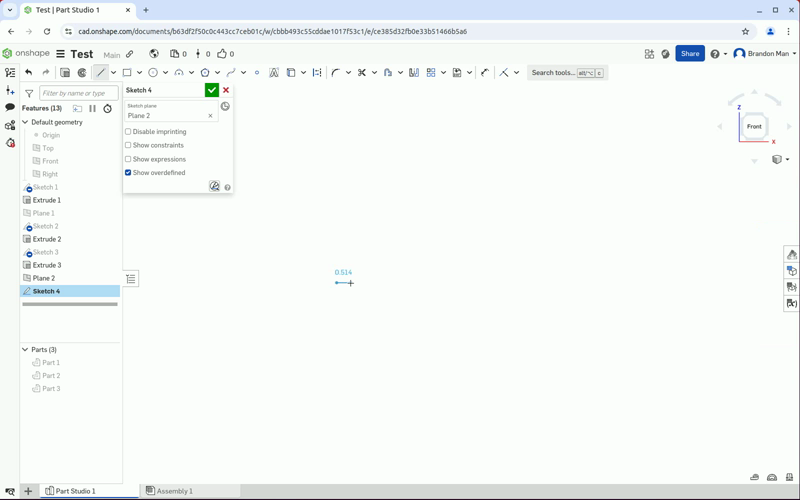
scroll(6)
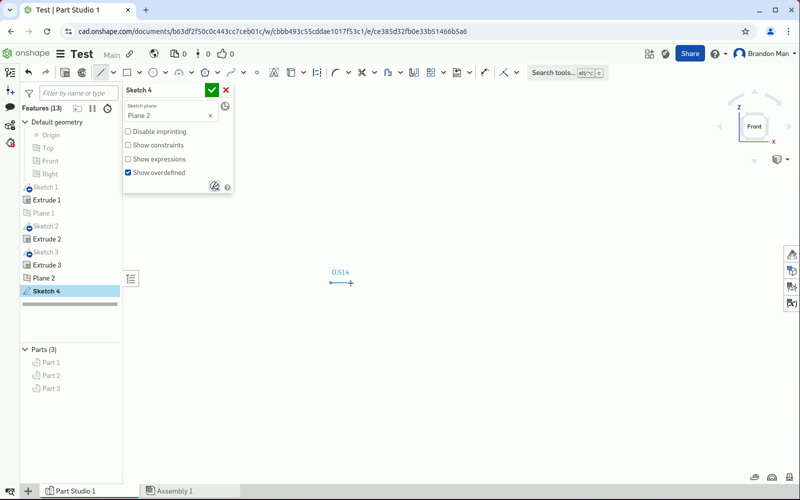
scroll(6)
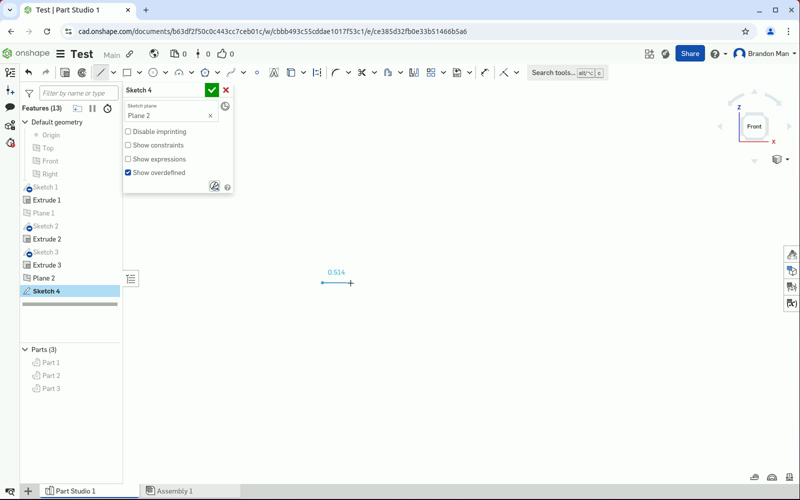
click(350, 282)
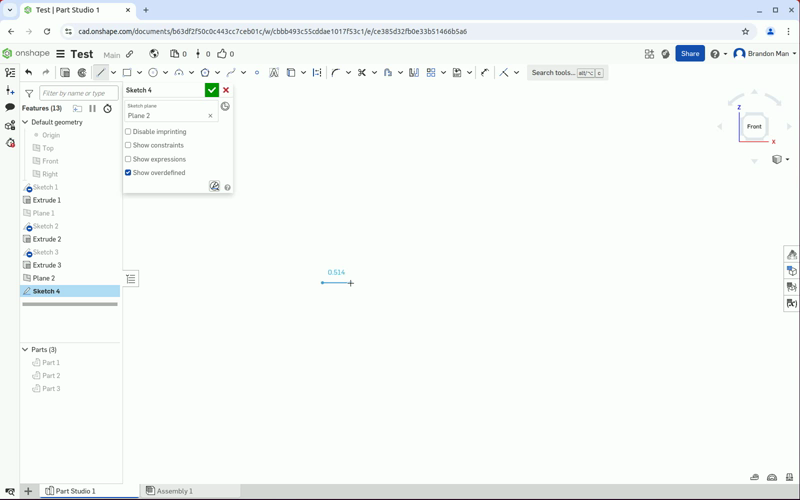
scroll(-6)
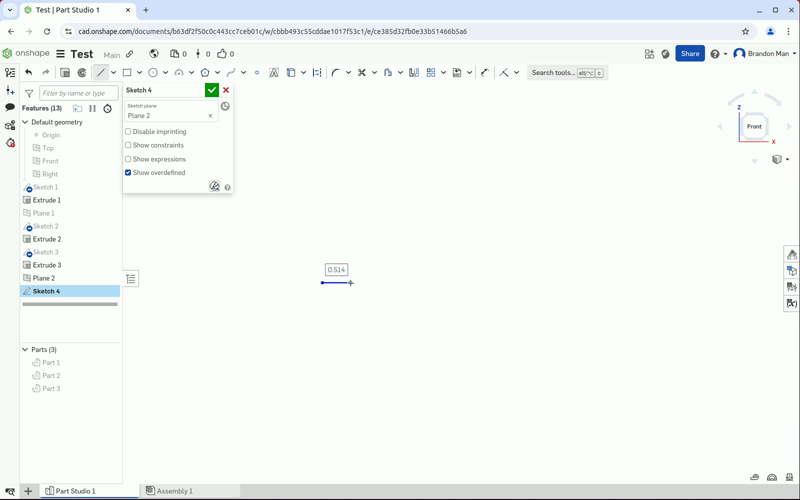
scroll(-6)
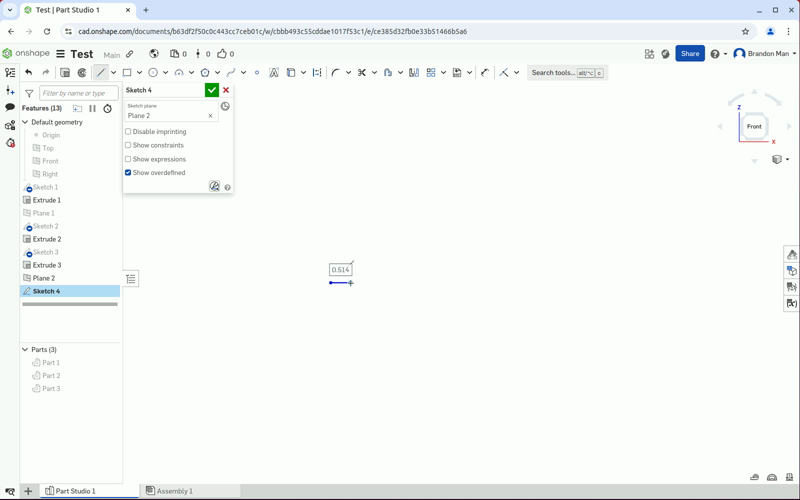
scroll(-6)
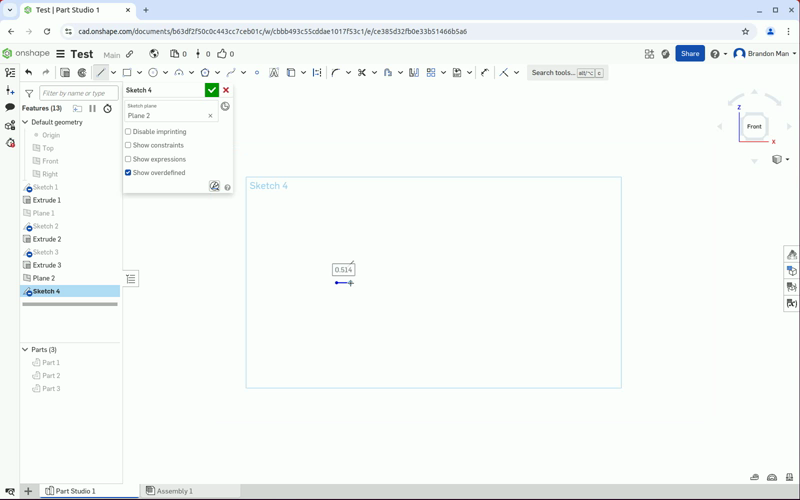
scroll(-6)
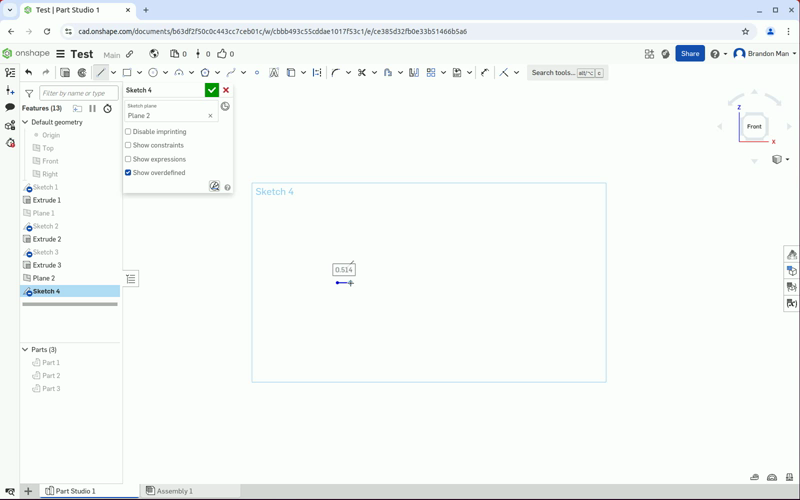
scroll(-6)
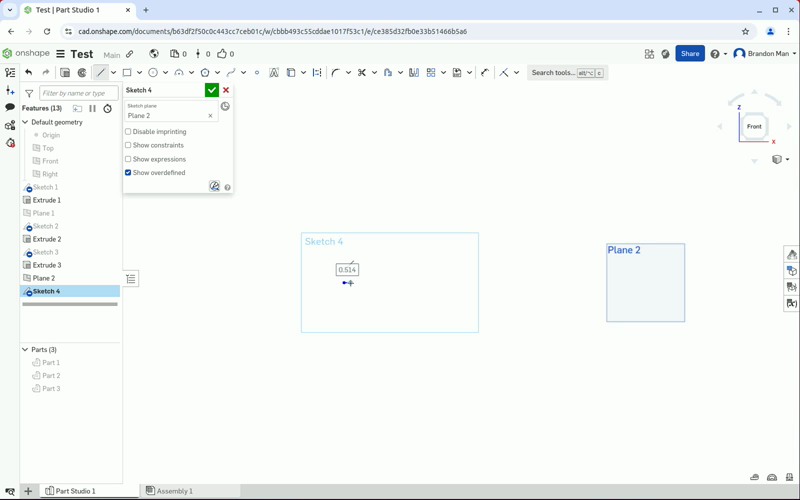
scroll(-6)
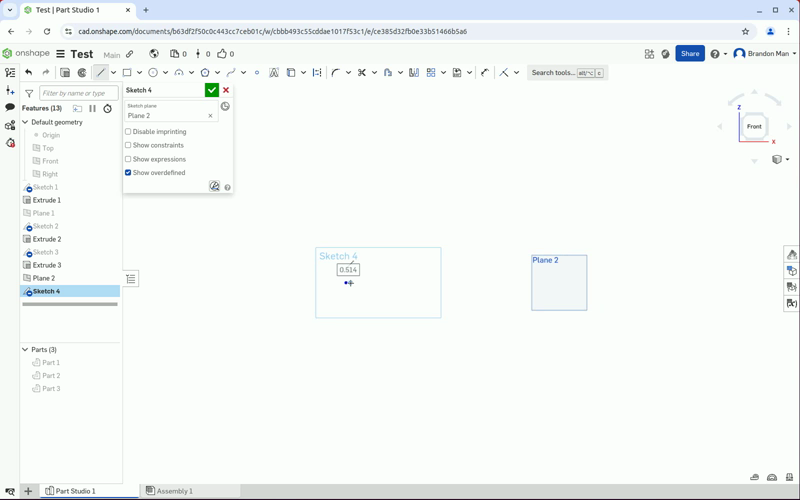
scroll(-6)
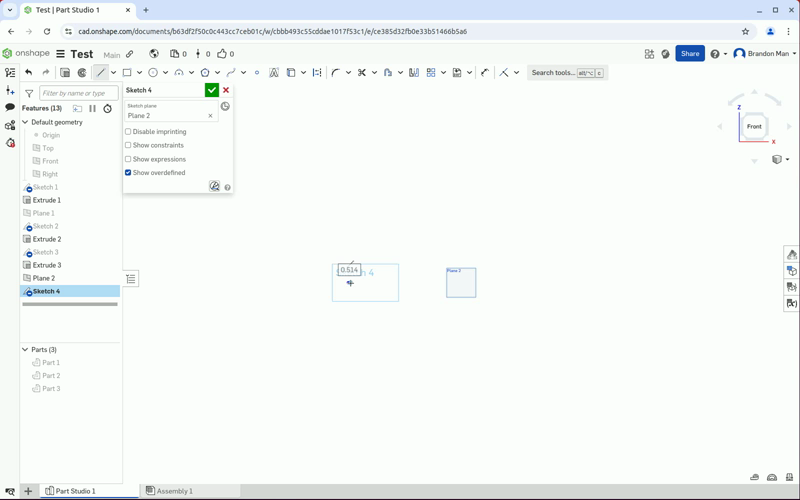
key_up(shift)
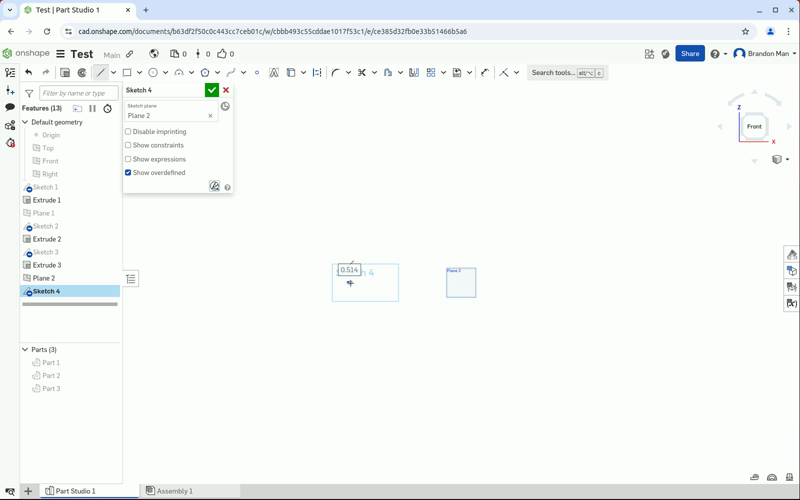
key_down(shift)
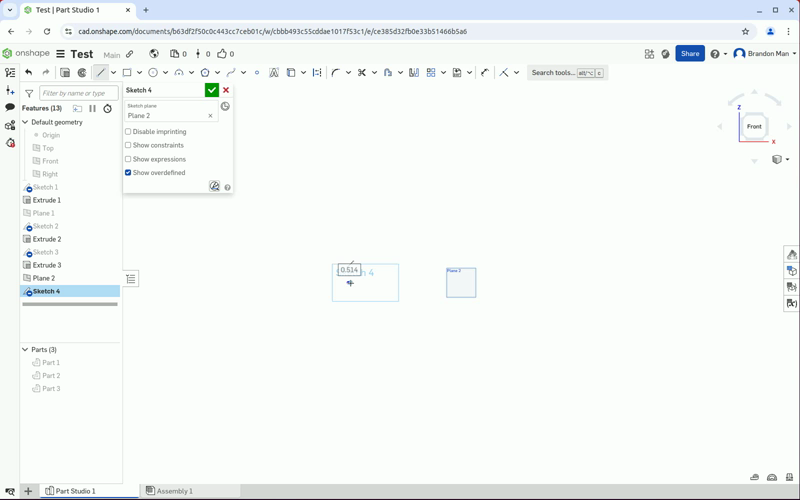
mouse_move(380, 282)
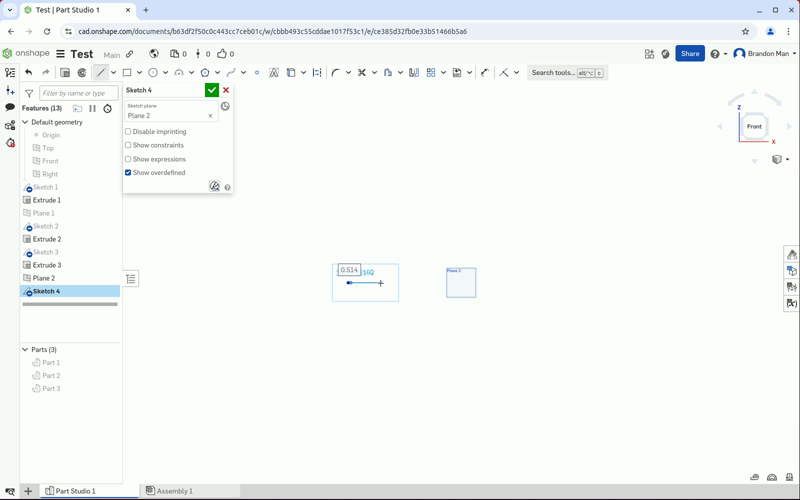
mouse_move(350, 259)
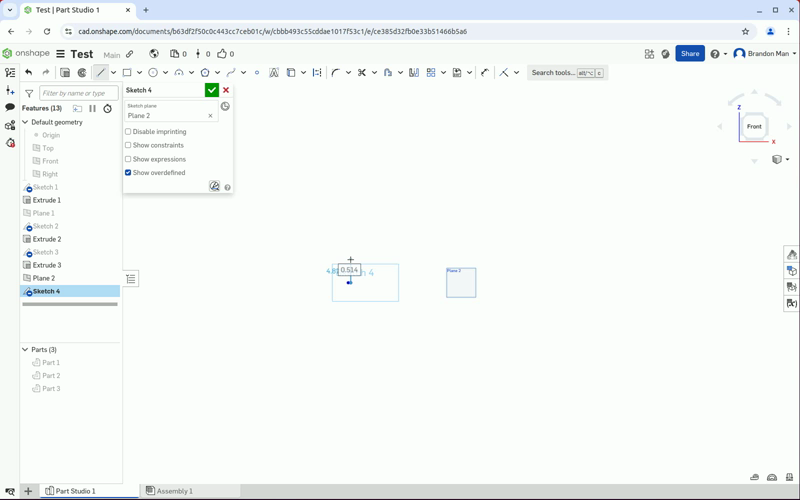
click(350, 259)
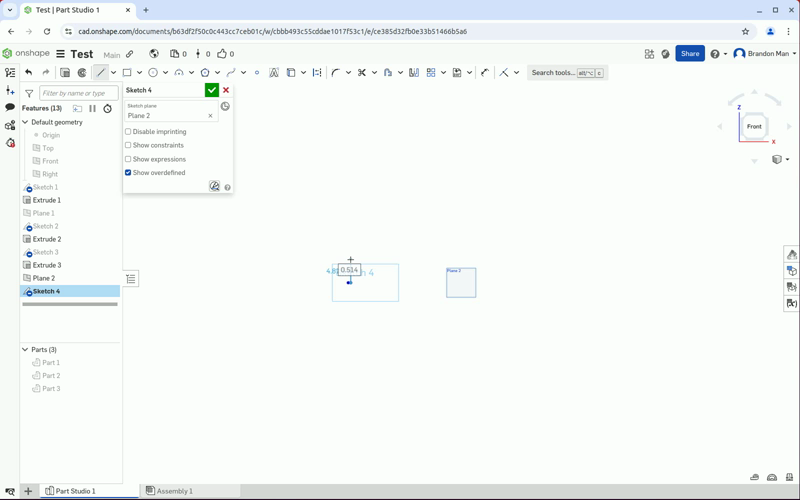
key_up(shift)
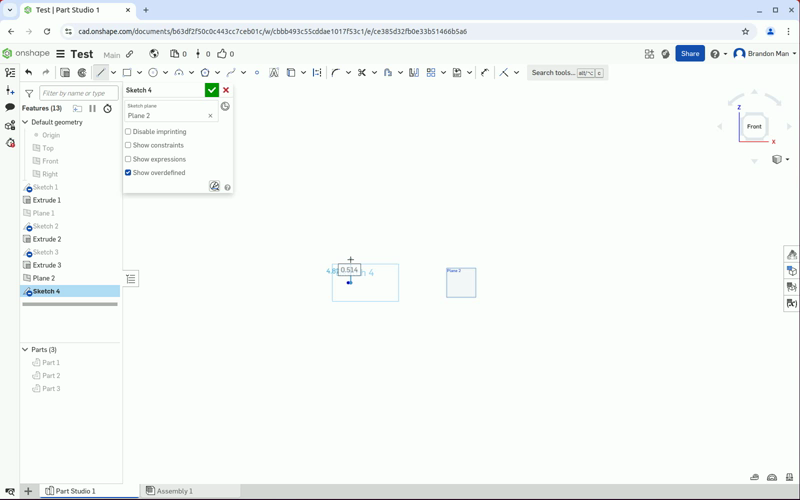
key_down(shift)
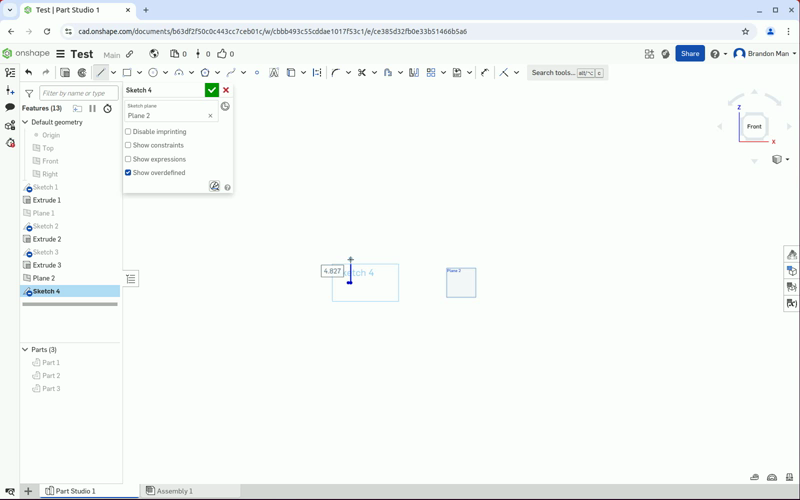
mouse_move(569, 259)
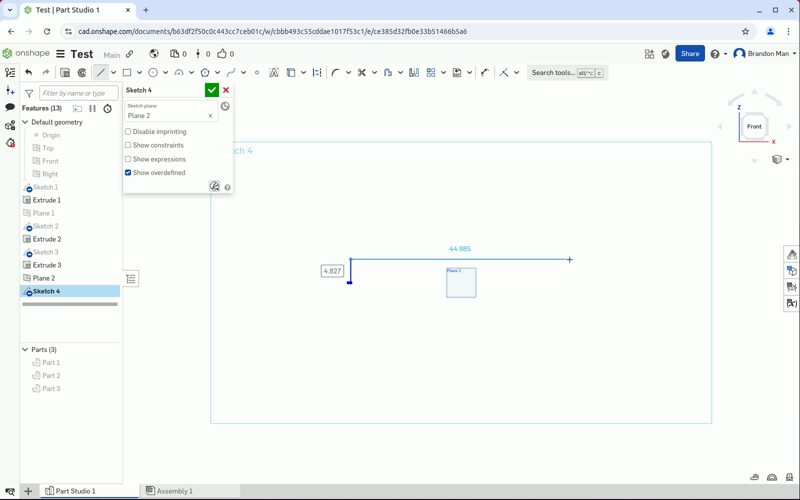
click(569, 259)
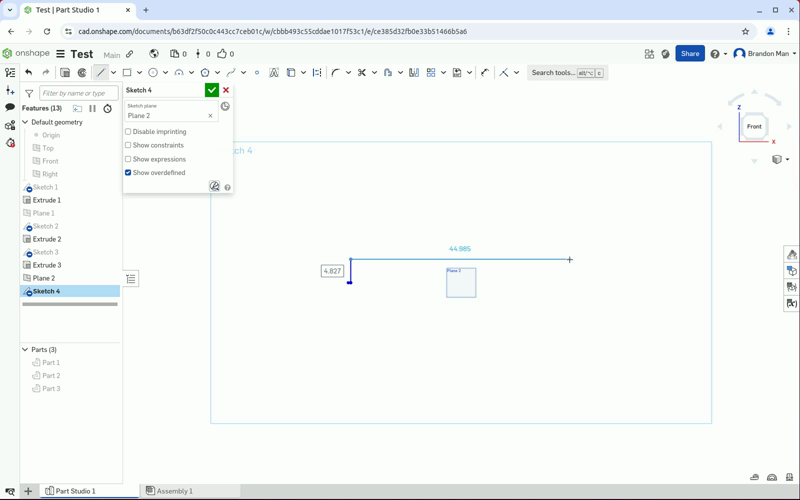
key_up(shift)
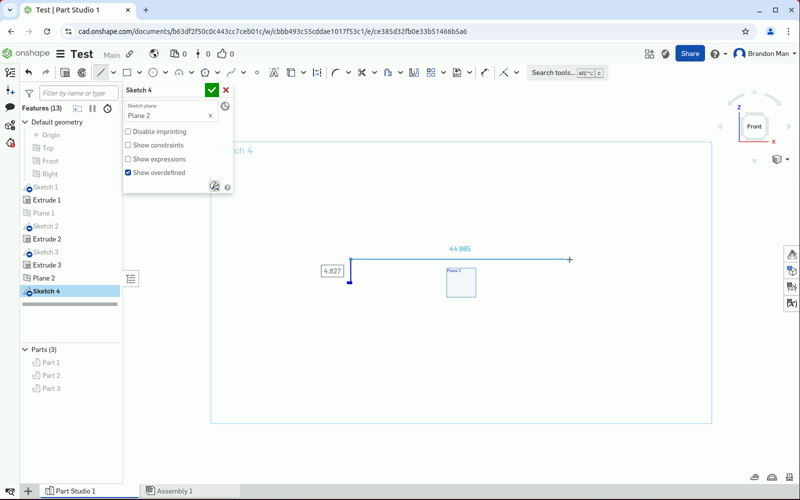
key_down(shift)
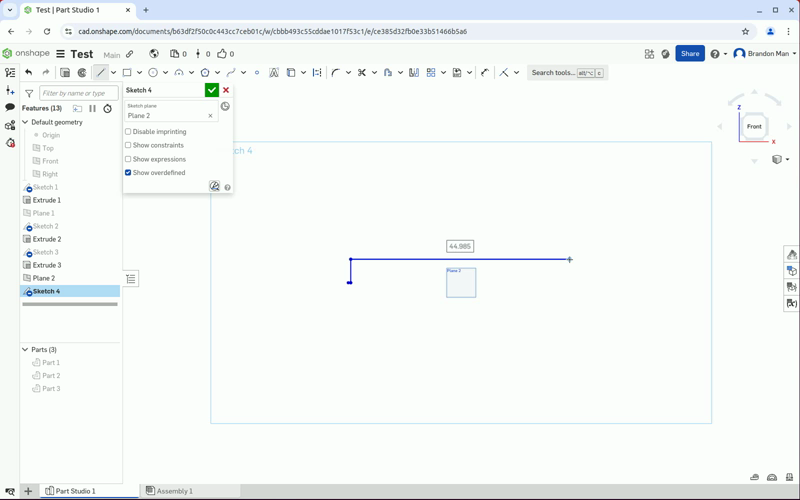
mouse_move(589, 259)
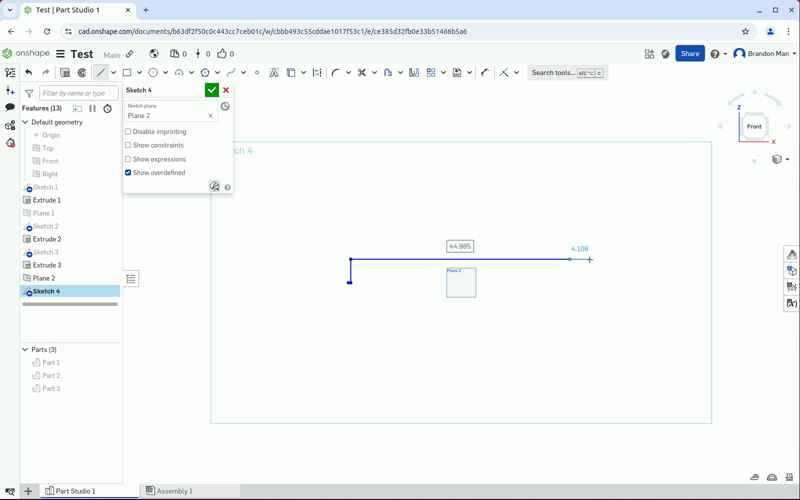
mouse_move(569, 282)
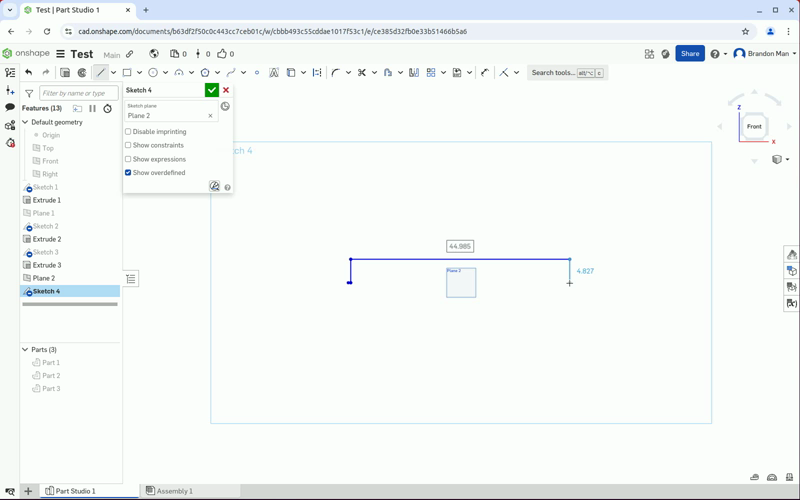
click(569, 282)
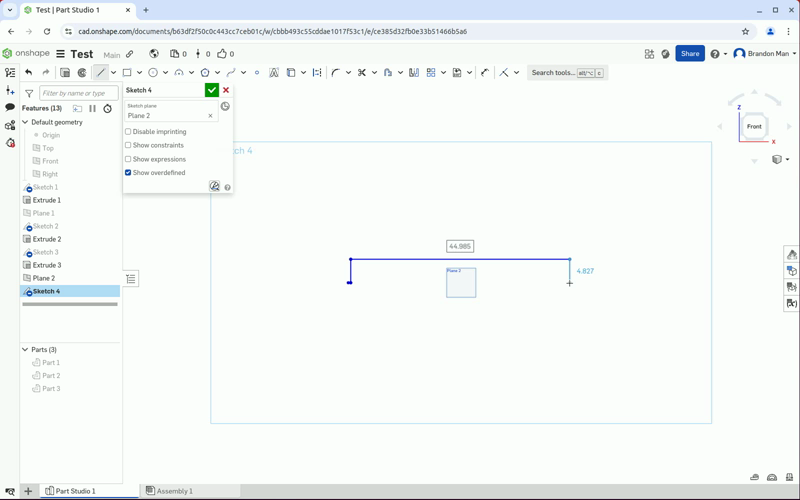
key_up(shift)
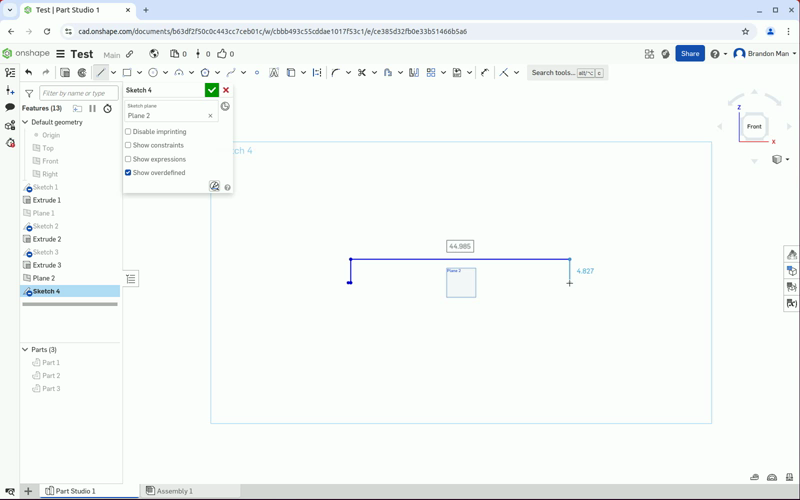
key_down(shift)
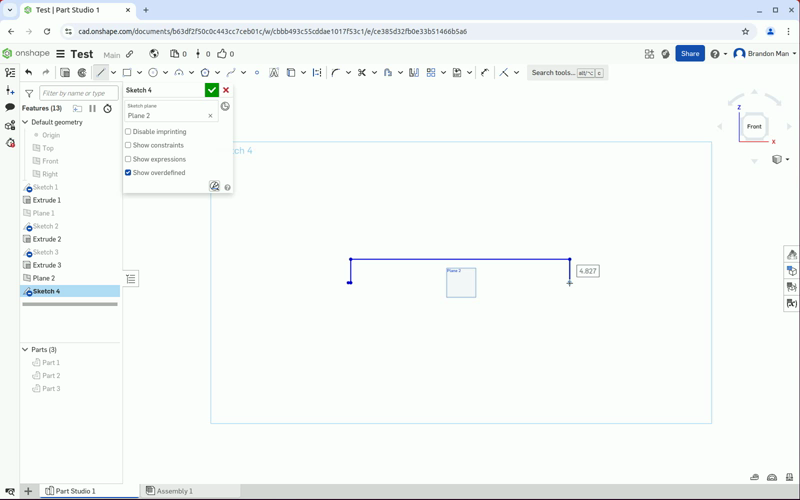
mouse_move(589, 282)
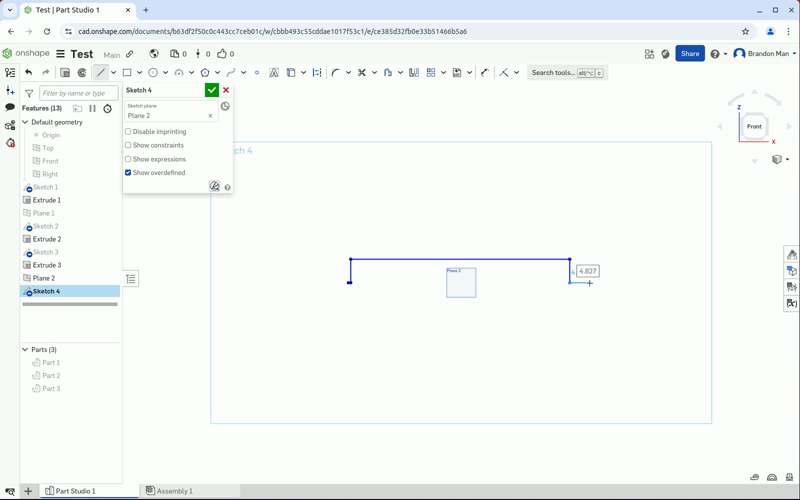
mouse_move(572, 282)
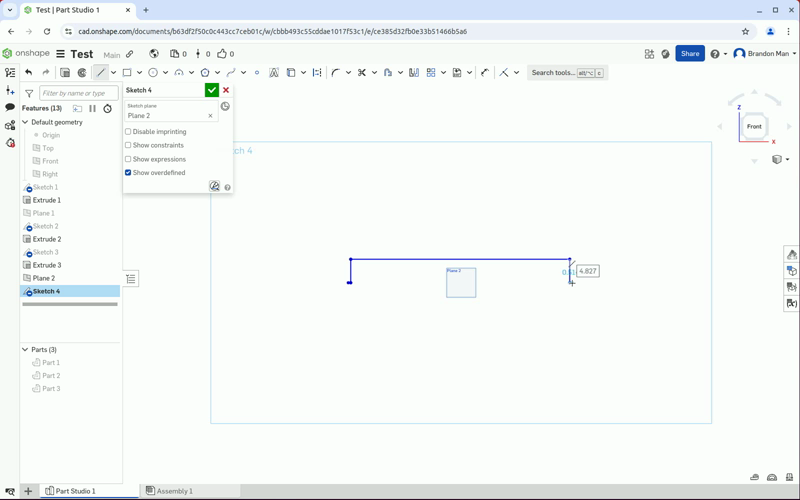
scroll(6)
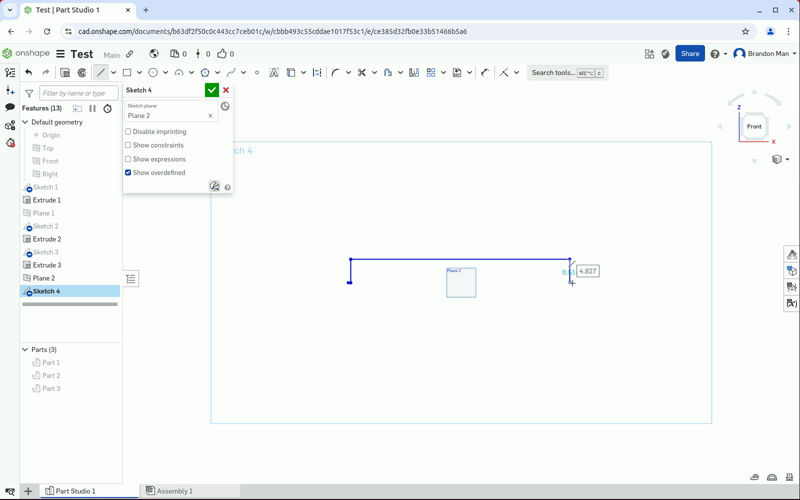
scroll(6)
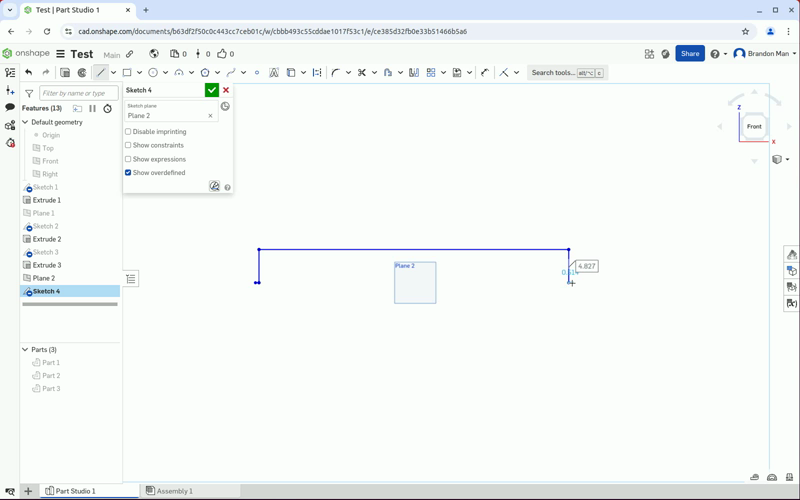
scroll(6)
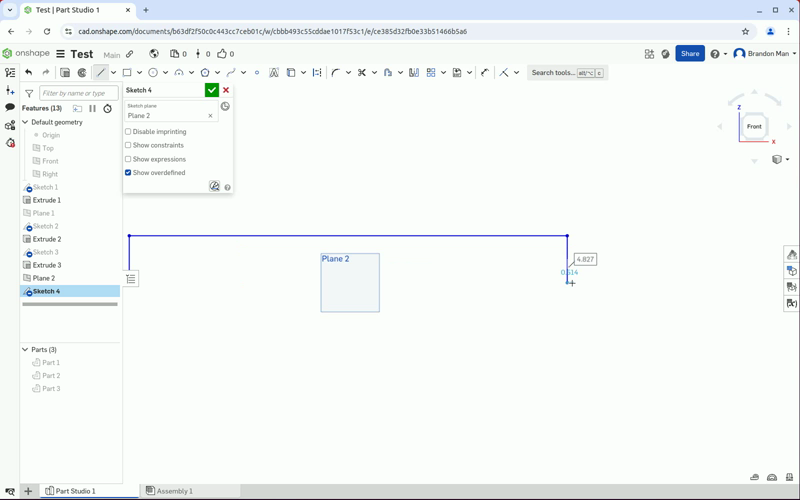
scroll(6)
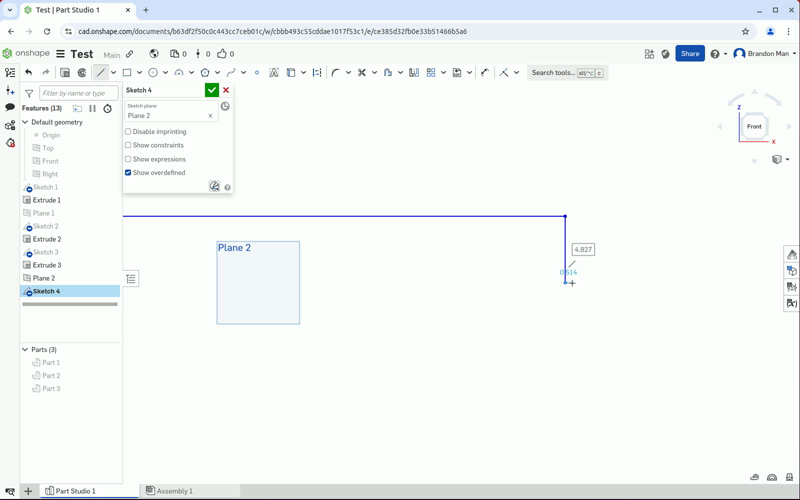
scroll(6)
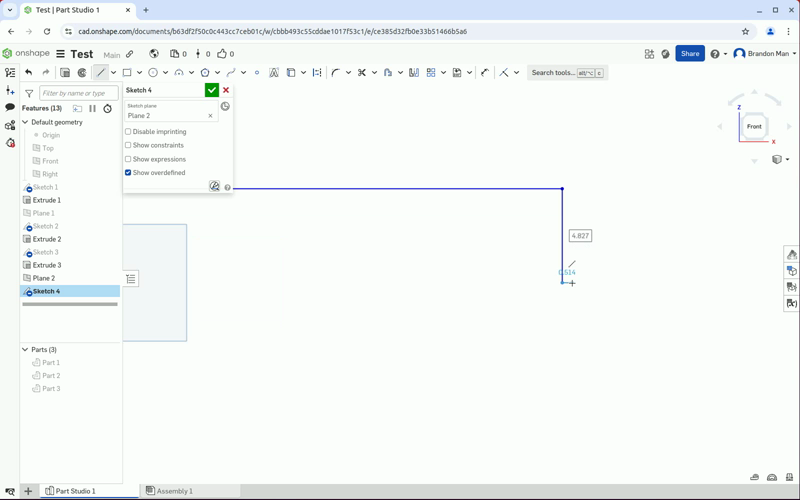
scroll(6)
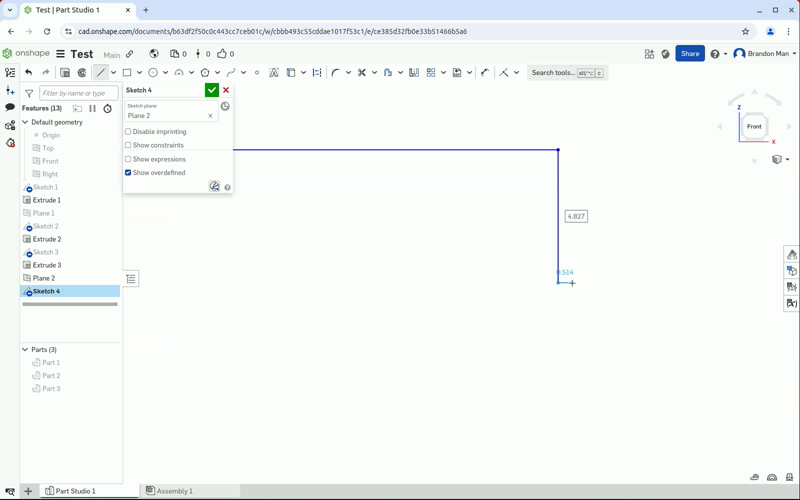
scroll(6)
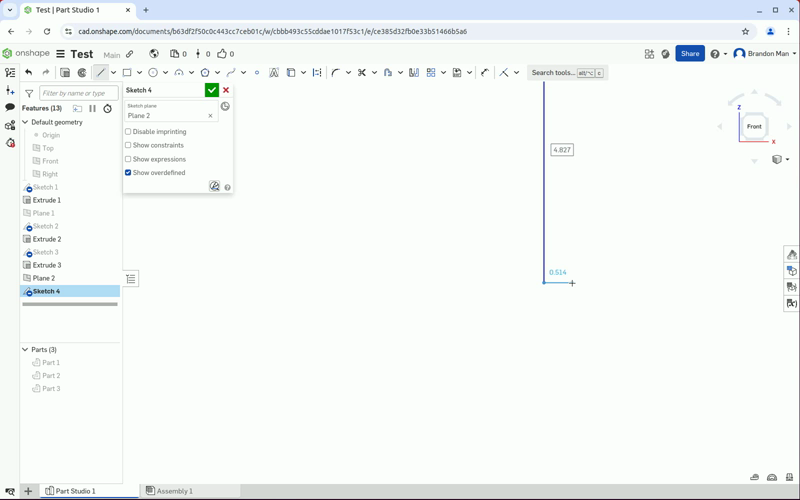
click(572, 282)
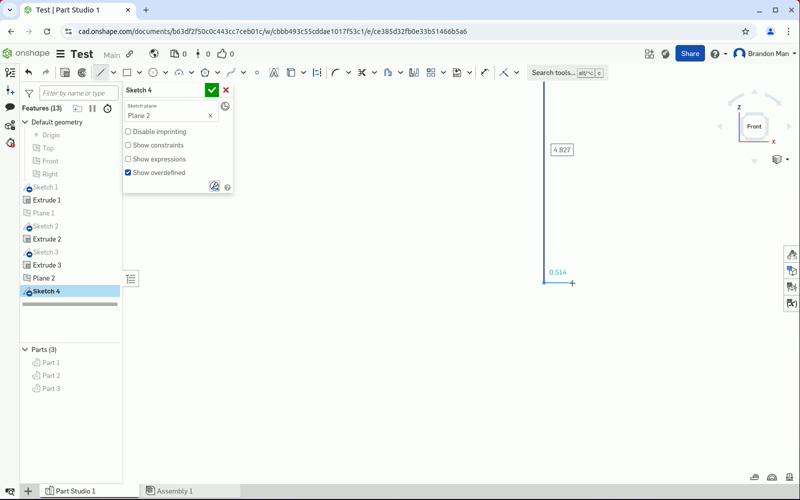
scroll(-6)
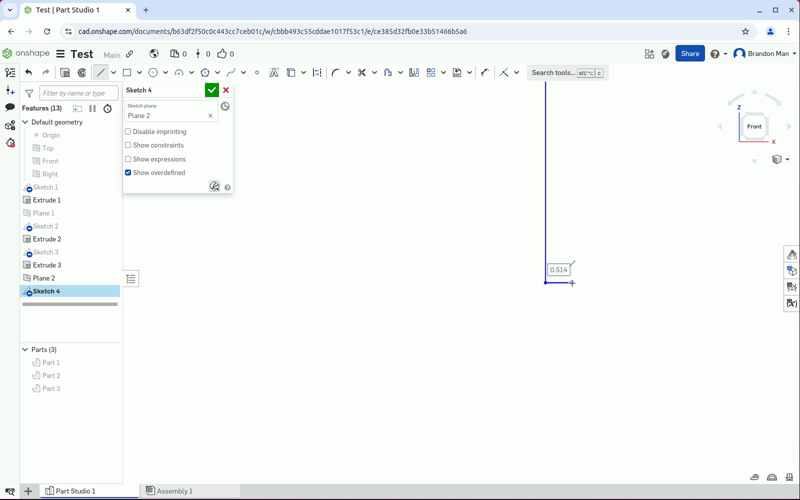
scroll(-6)
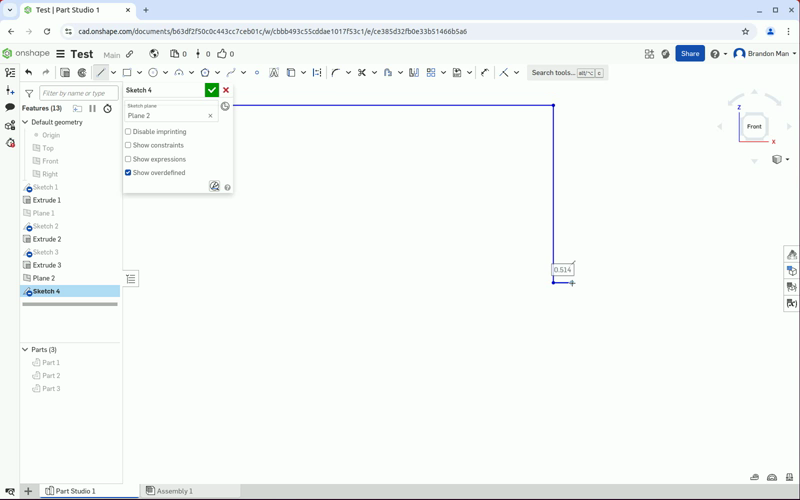
scroll(-6)
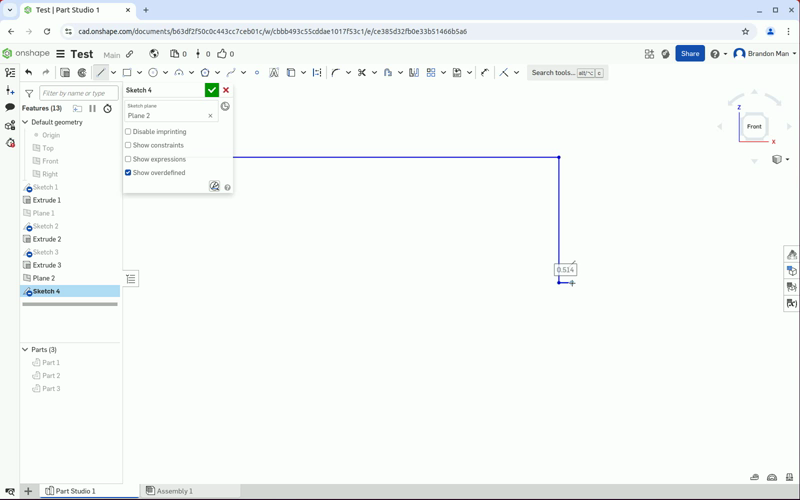
scroll(-6)
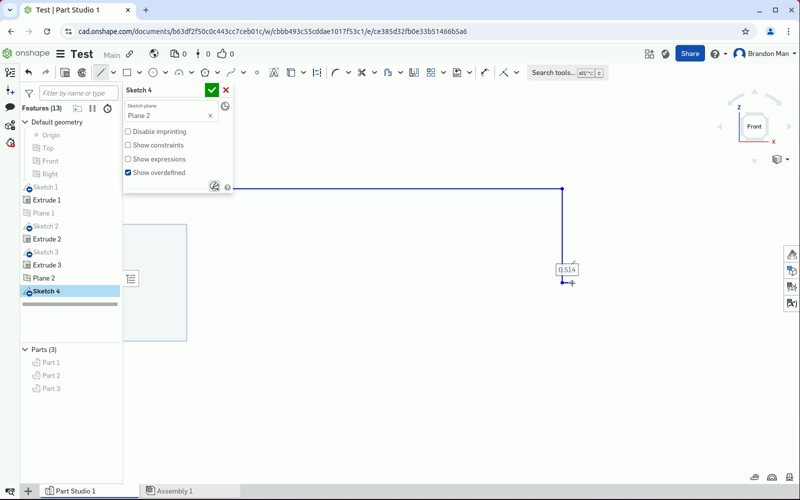
scroll(-6)
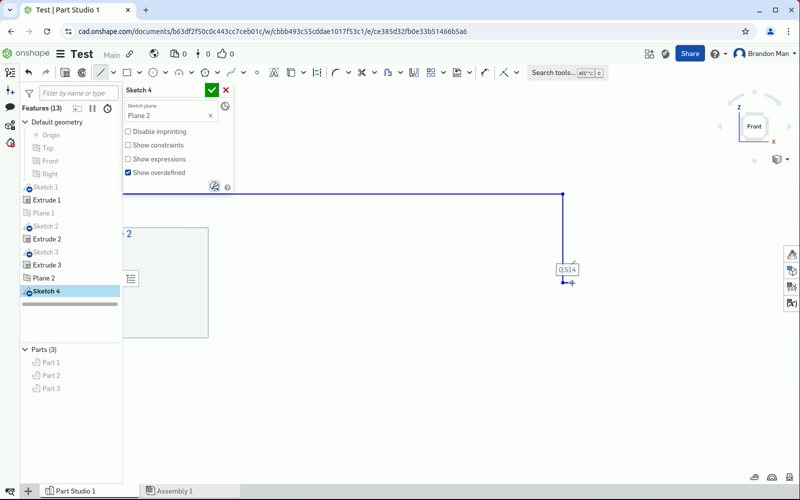
scroll(-6)
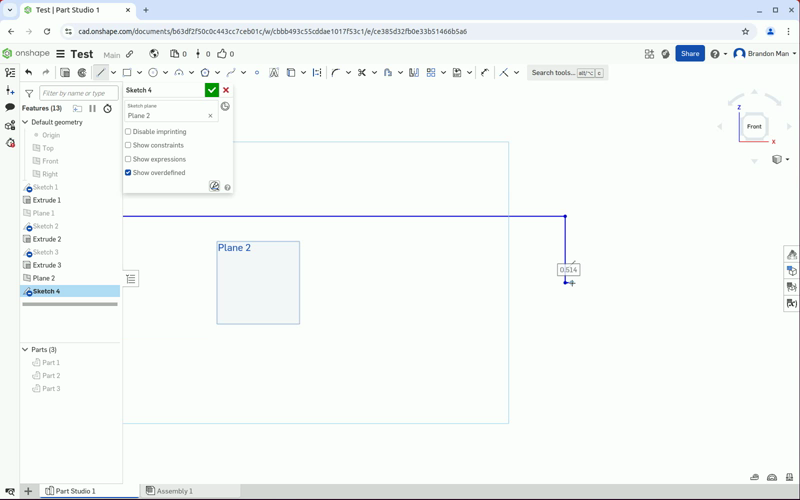
scroll(-6)
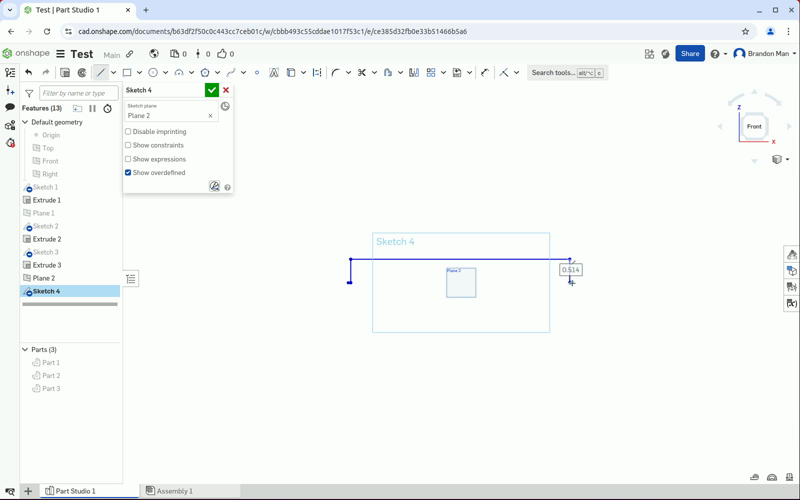
key_up(shift)
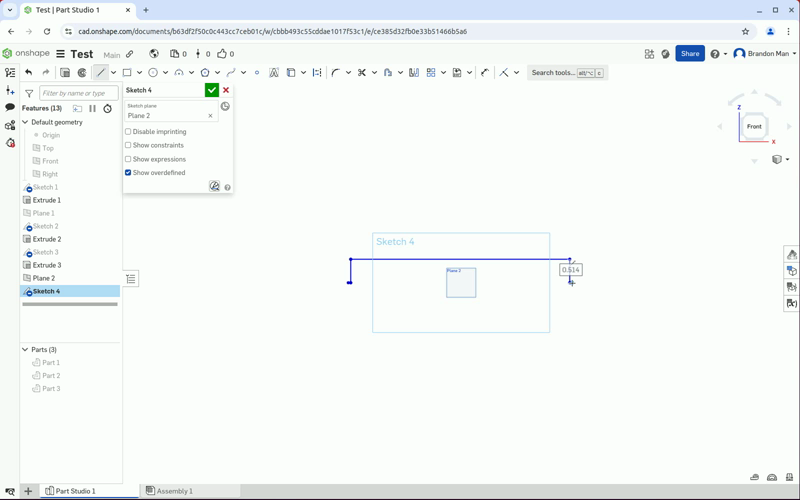
key_down(shift)
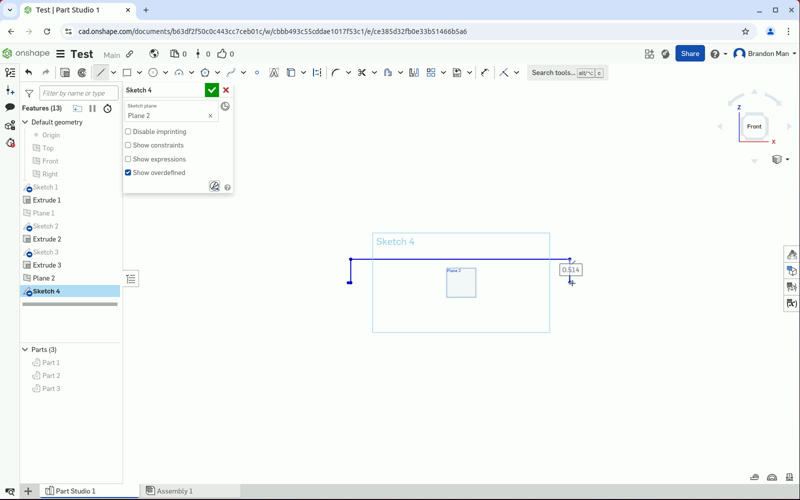
mouse_move(589, 282)
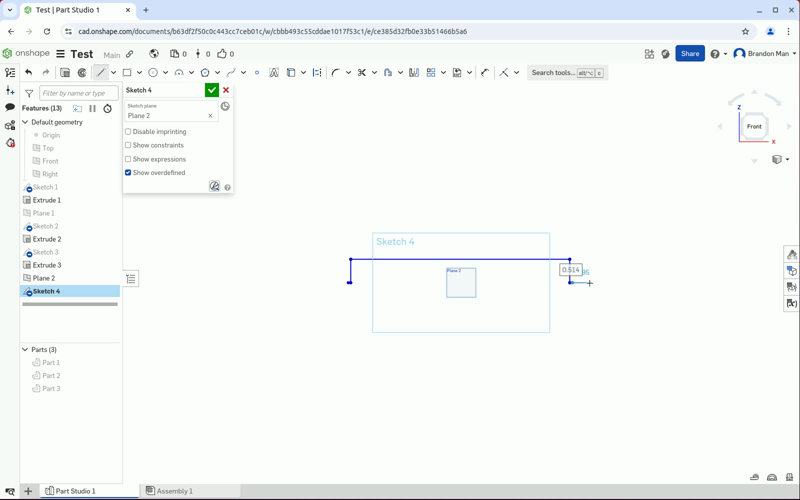
mouse_move(572, 257)
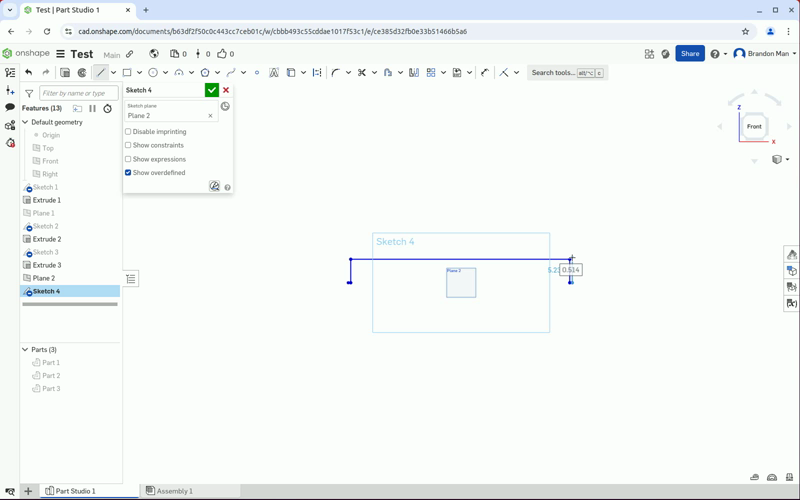
scroll(6)
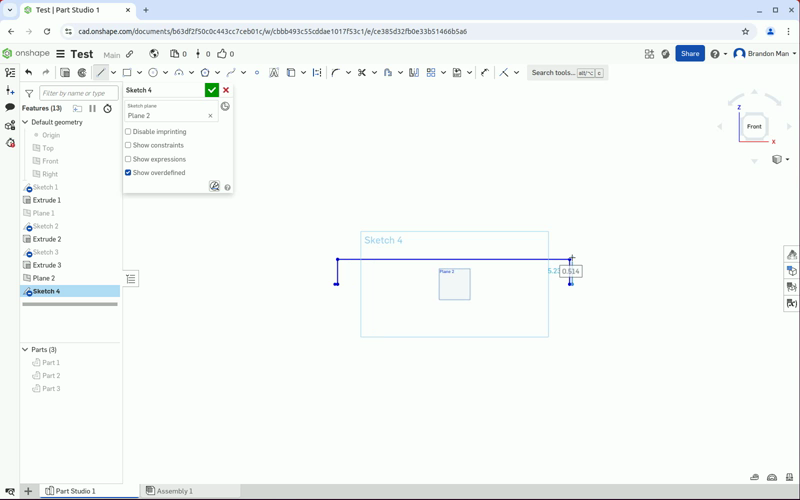
scroll(6)
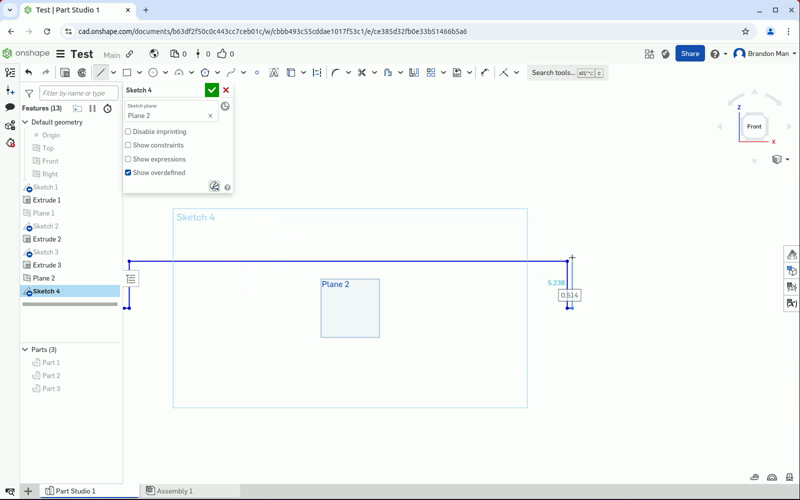
scroll(6)
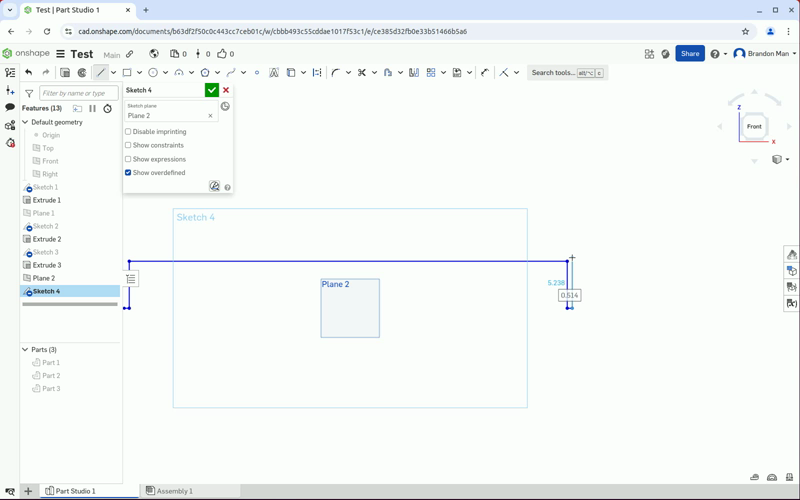
scroll(6)
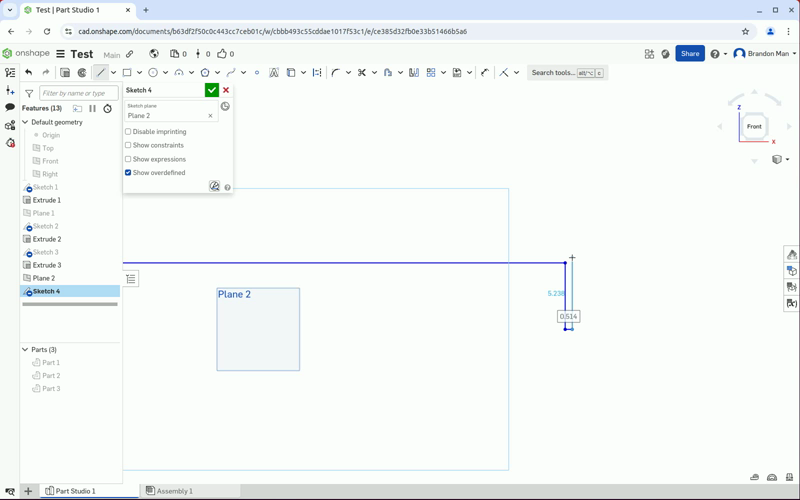
scroll(6)
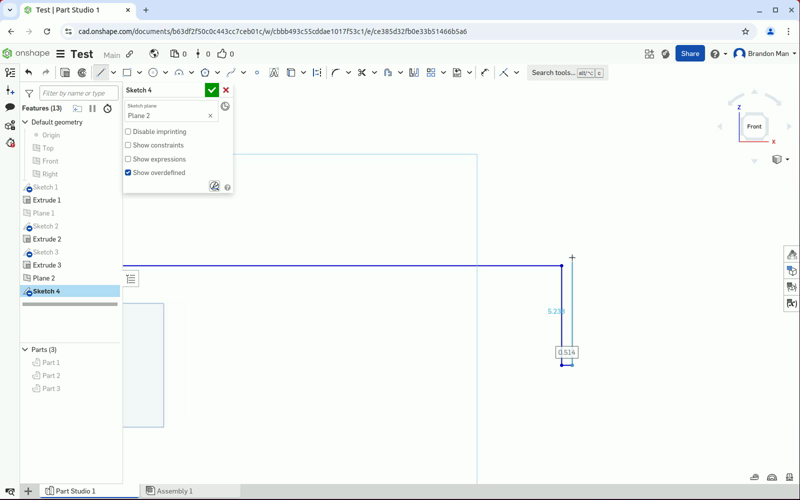
scroll(6)
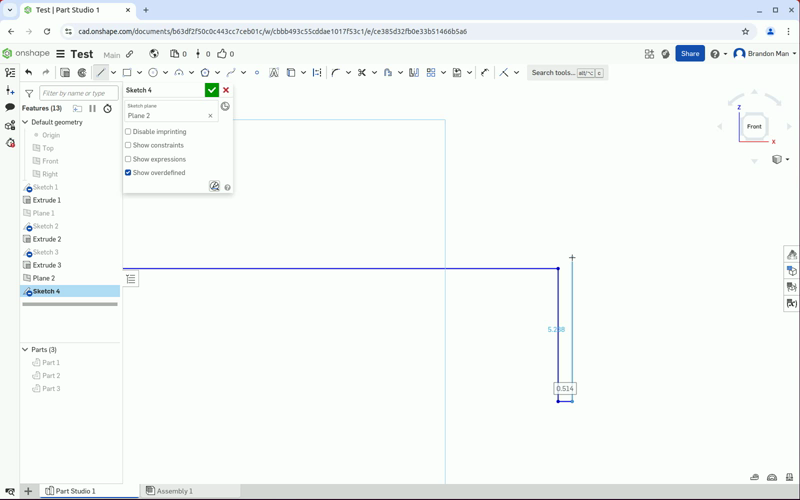
scroll(6)
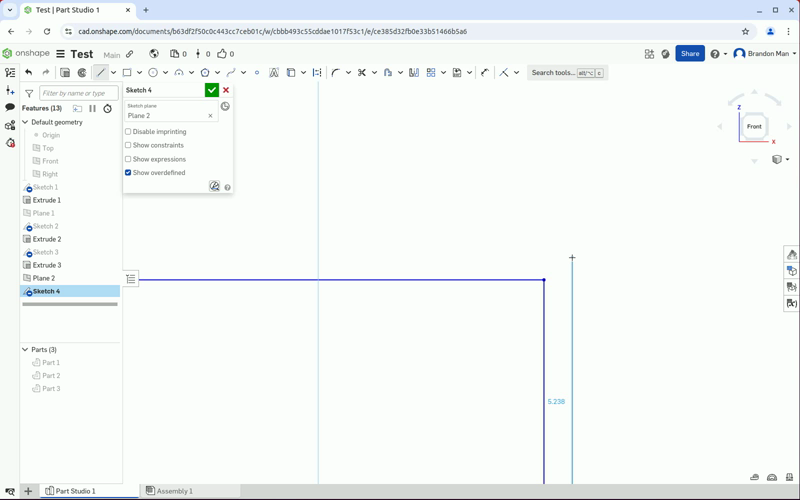
click(572, 257)
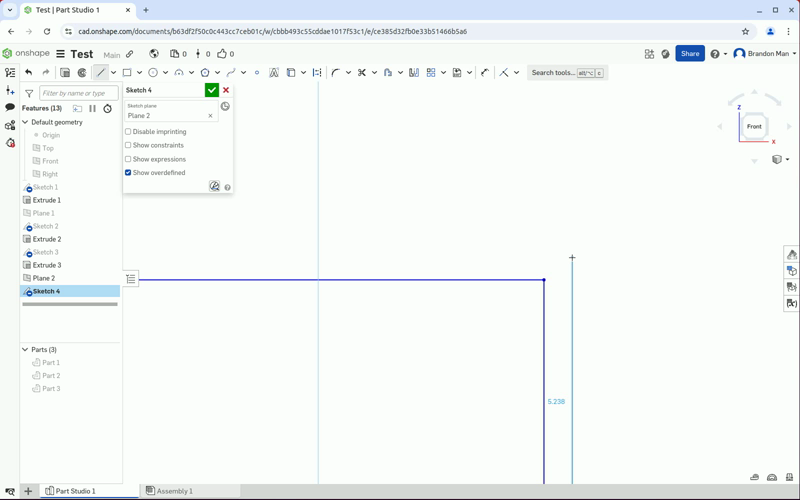
scroll(-6)
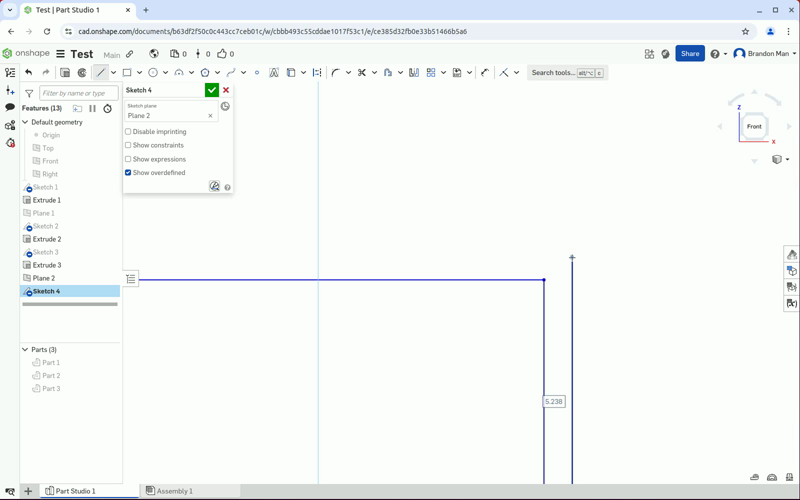
scroll(-6)
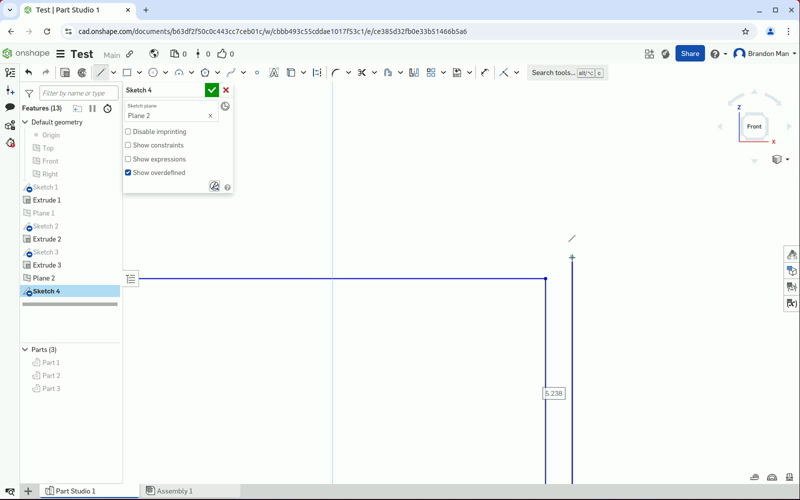
scroll(-6)
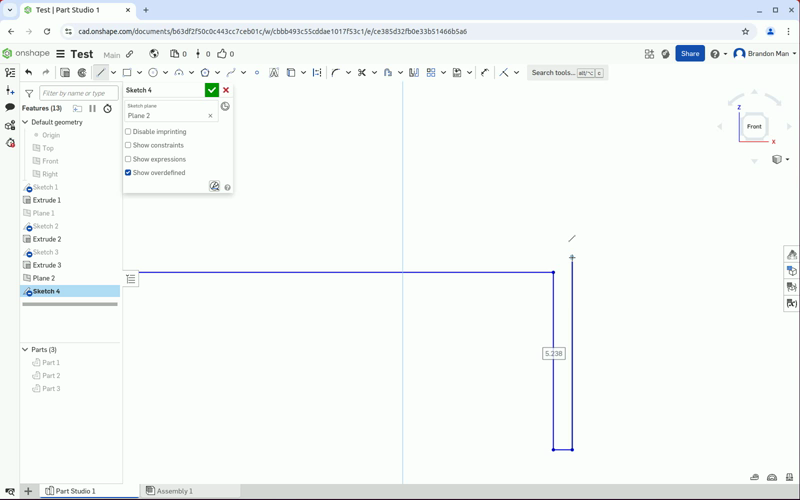
scroll(-6)
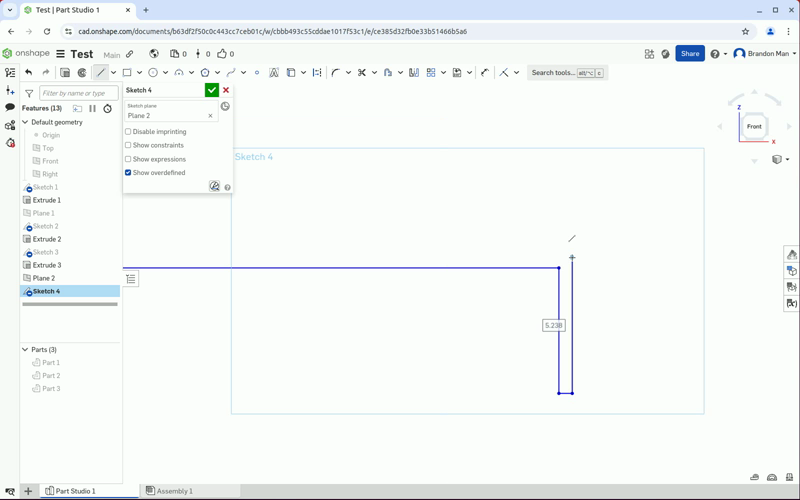
scroll(-6)
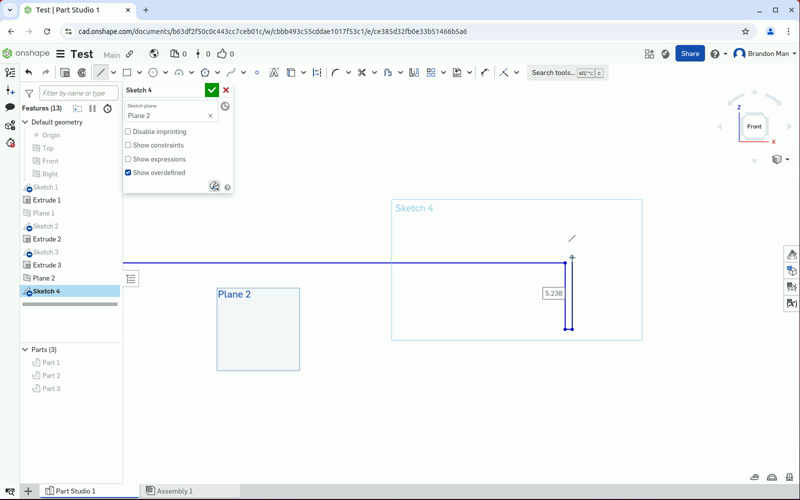
scroll(-6)
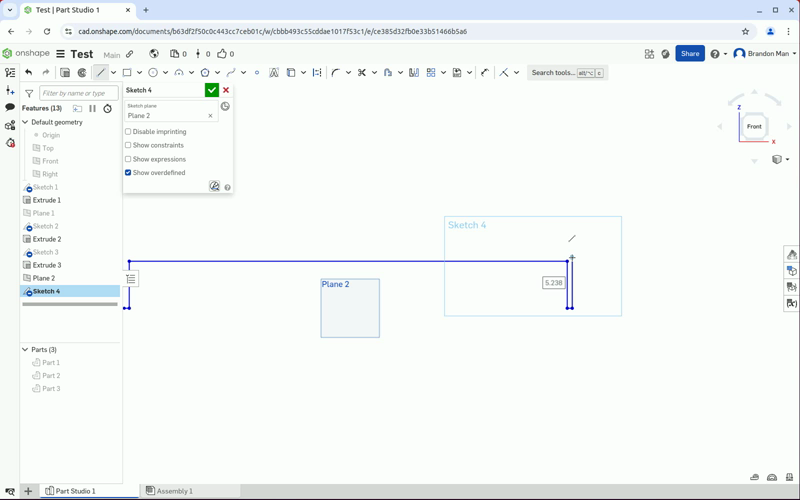
scroll(-6)
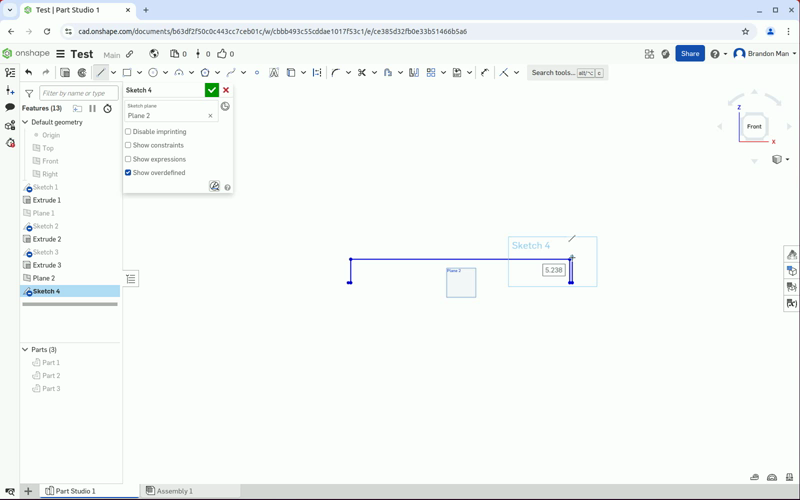
key_up(shift)
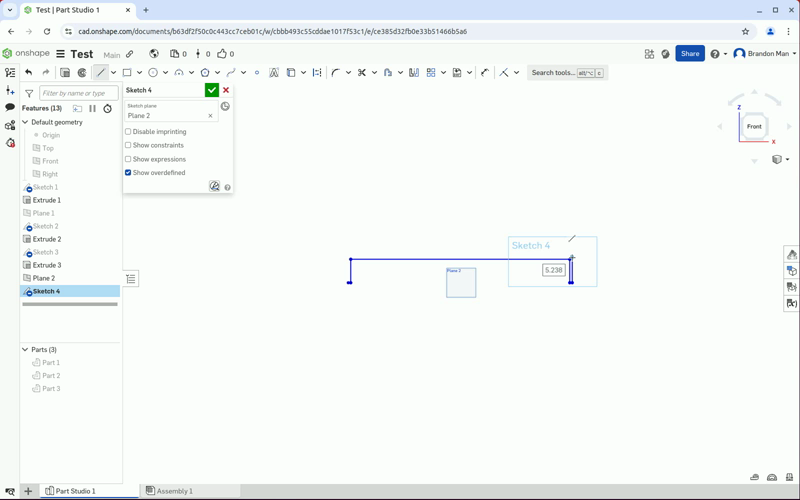
key_down(shift)
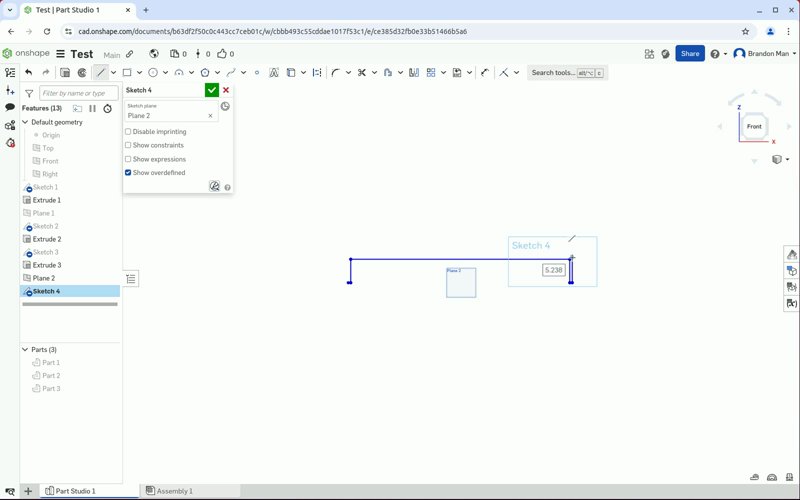
mouse_move(348, 257)
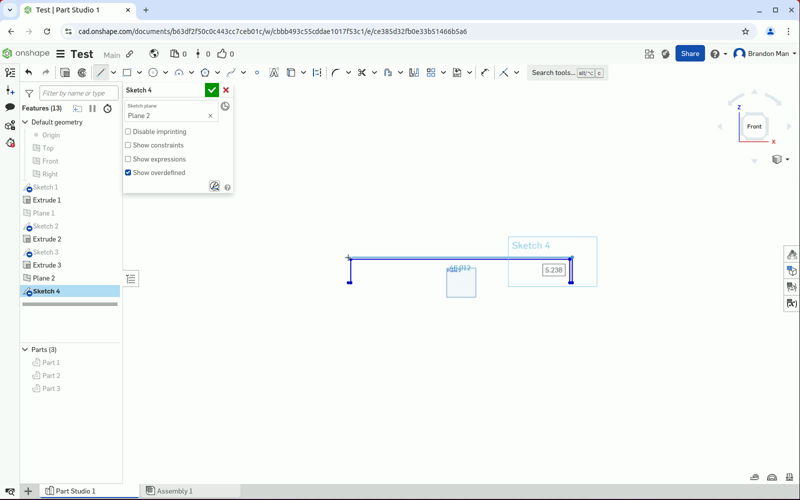
scroll(6)
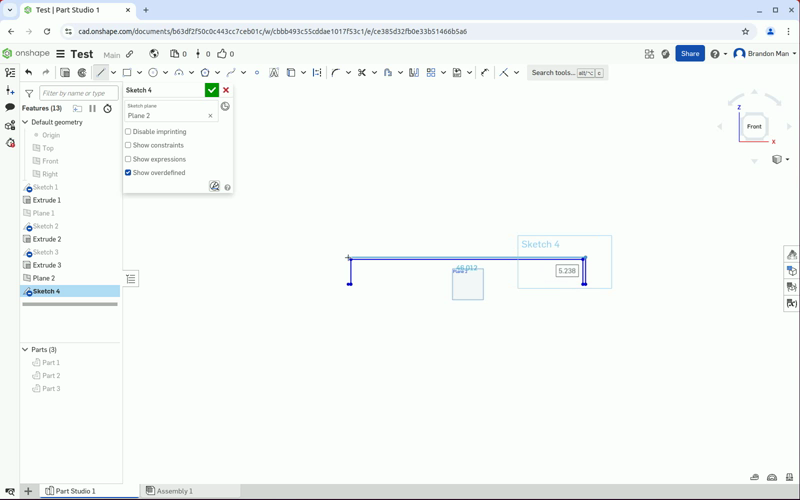
scroll(6)
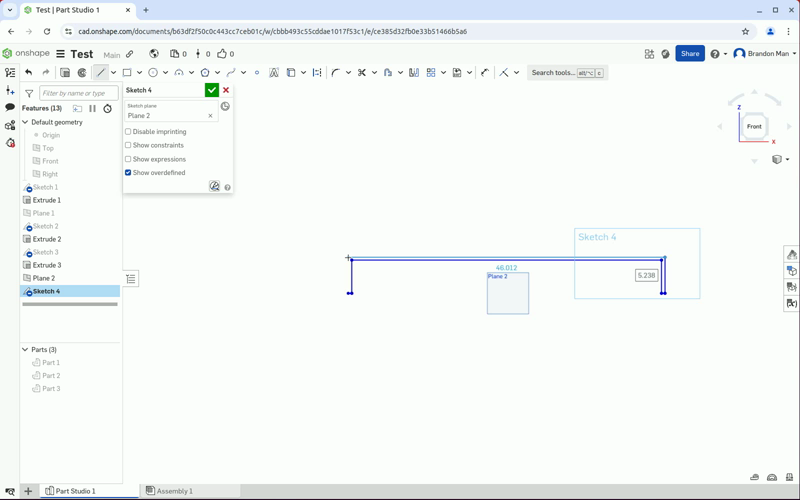
scroll(6)
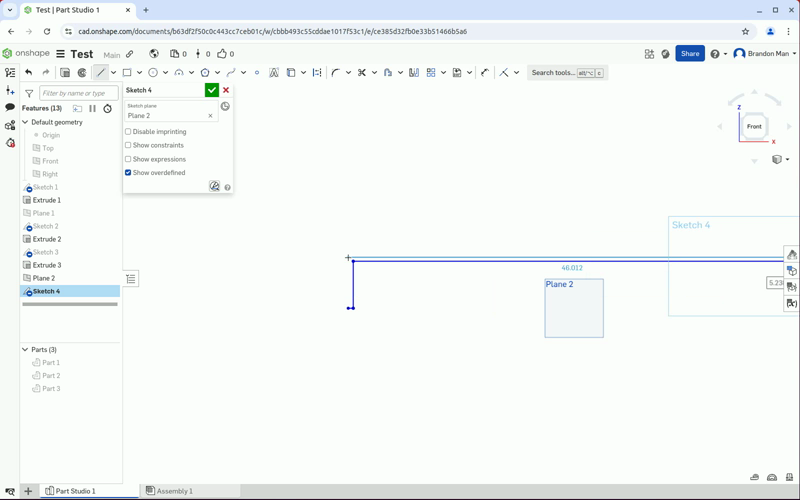
scroll(6)
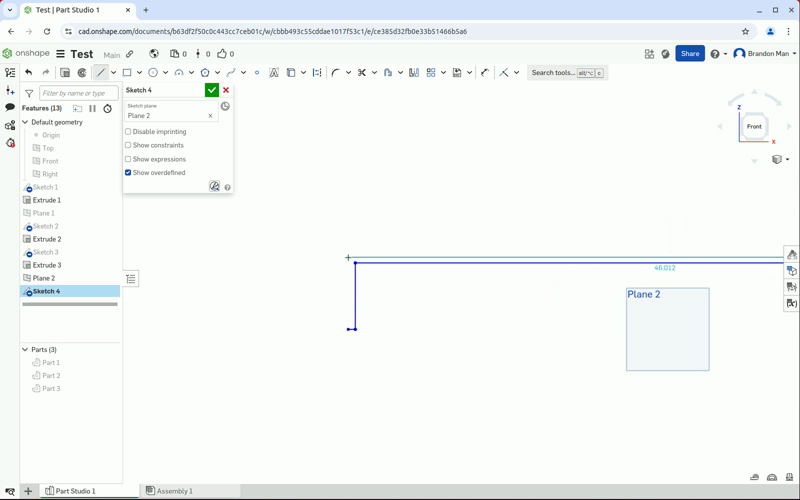
scroll(6)
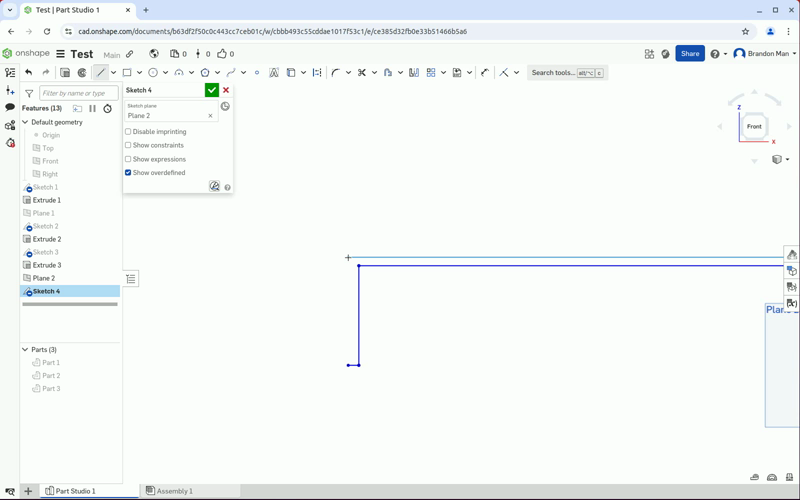
scroll(6)
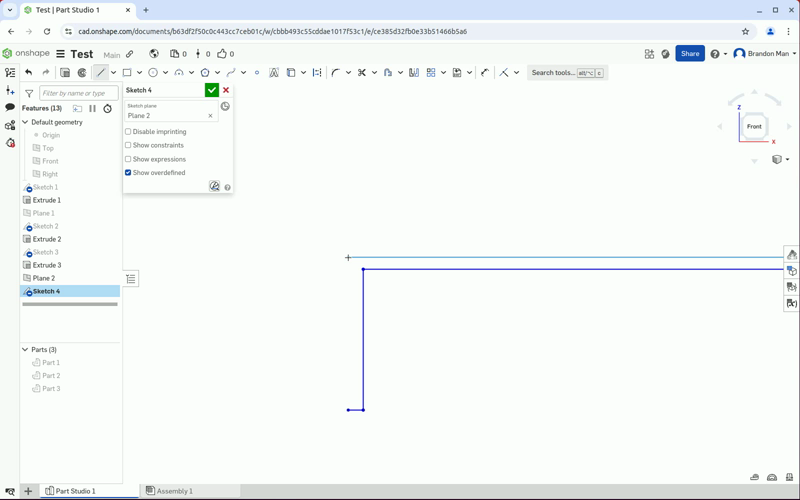
scroll(6)
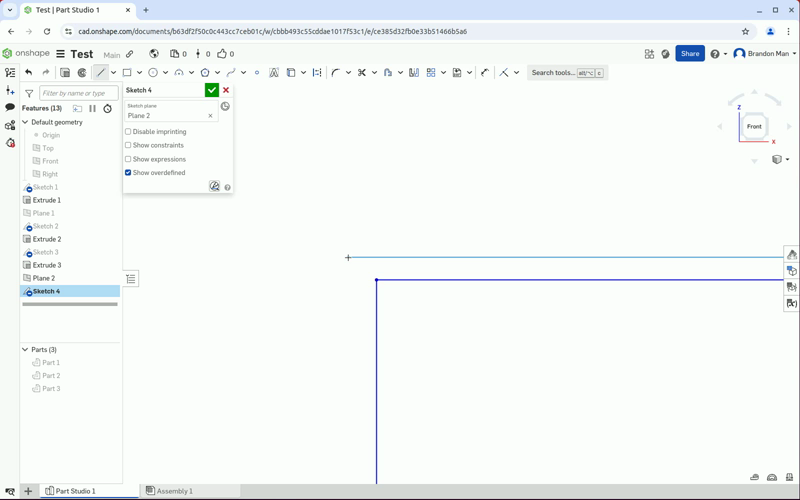
click(348, 257)
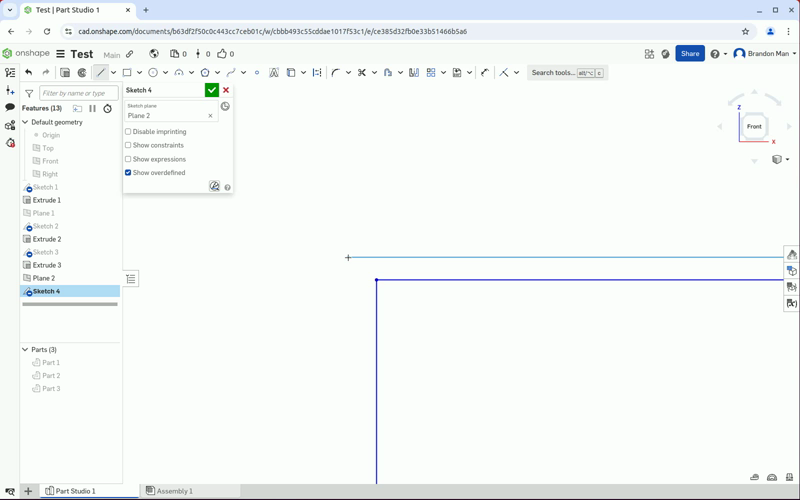
scroll(-6)
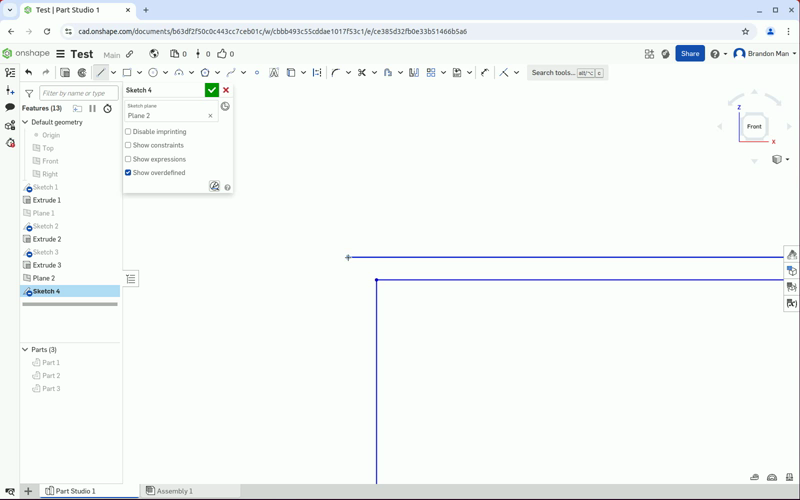
scroll(-6)
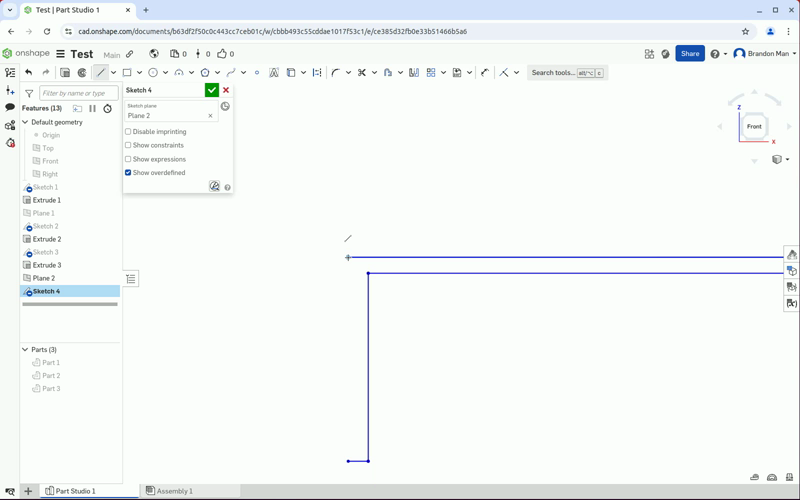
scroll(-6)
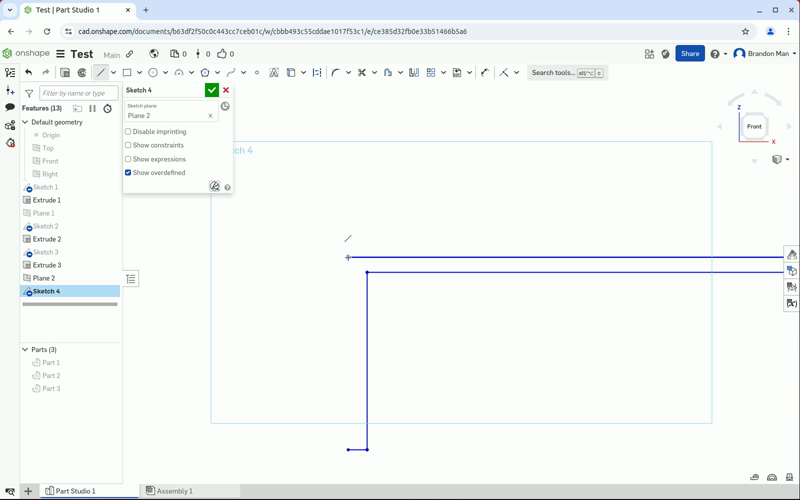
scroll(-6)
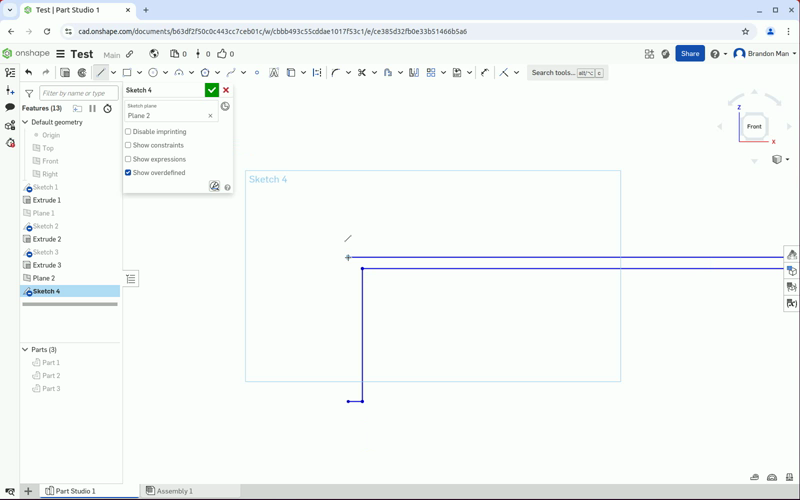
scroll(-6)
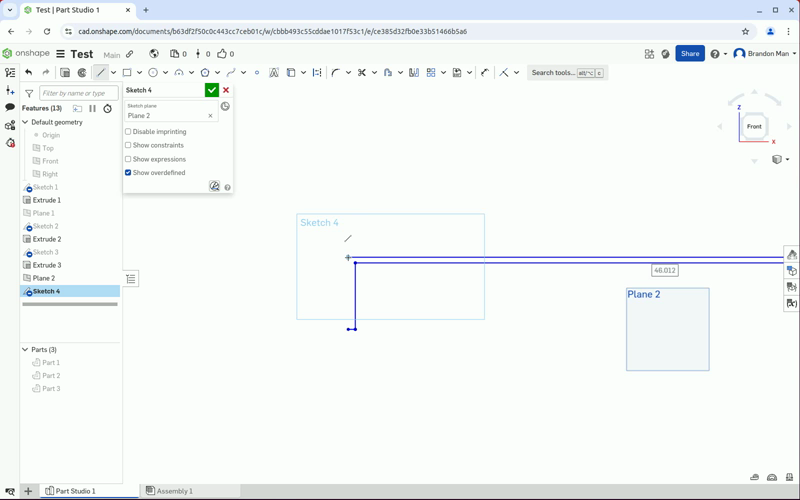
scroll(-6)
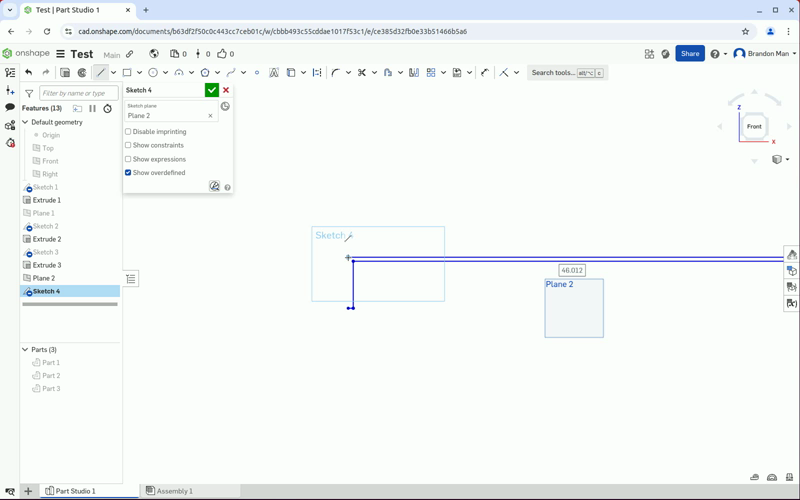
scroll(-6)
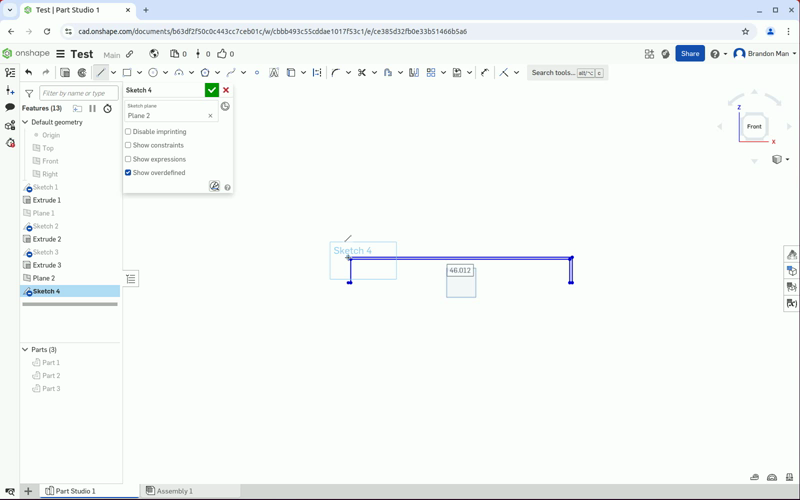
key_up(shift)
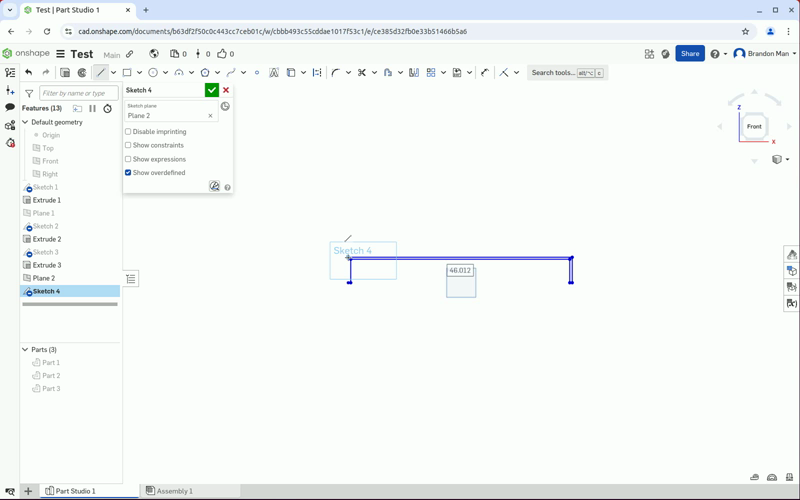
mouse_move(378, 257)
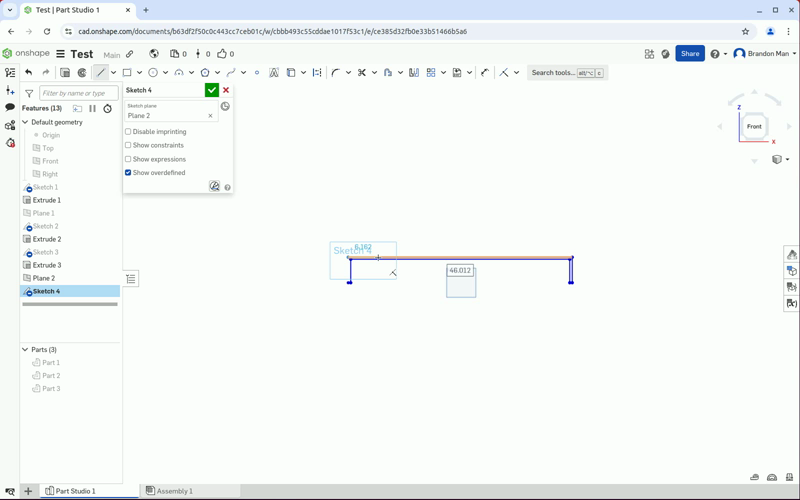
key_down(shift)
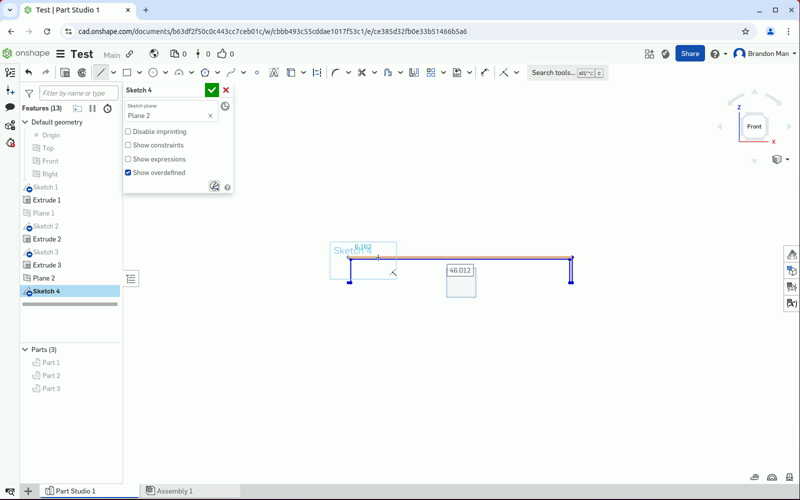
mouse_move(348, 282)
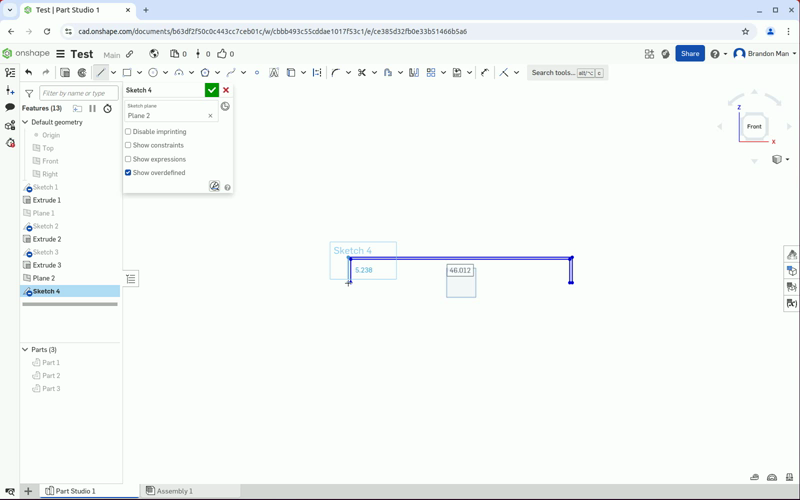
scroll(6)
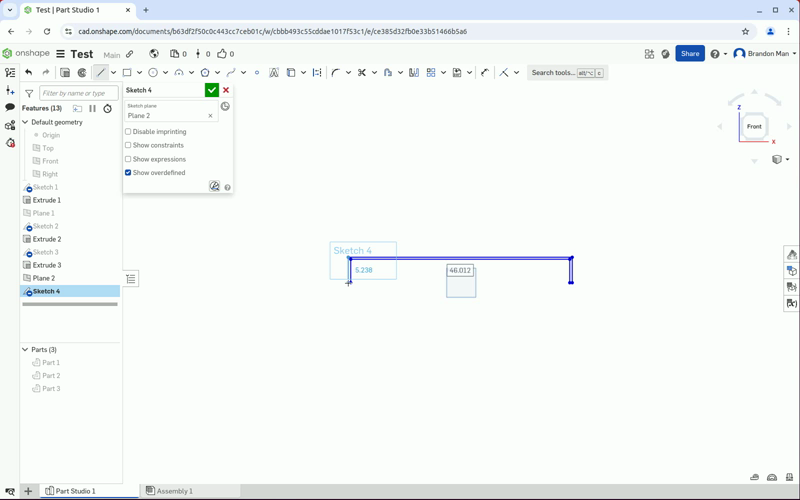
scroll(6)
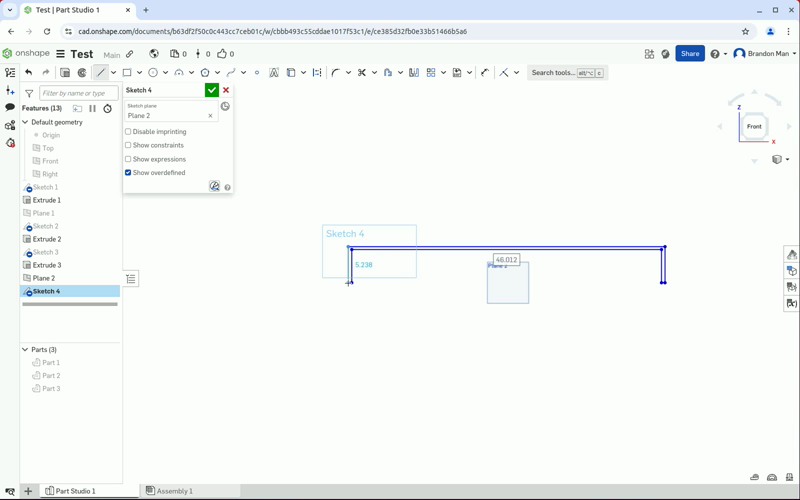
scroll(6)
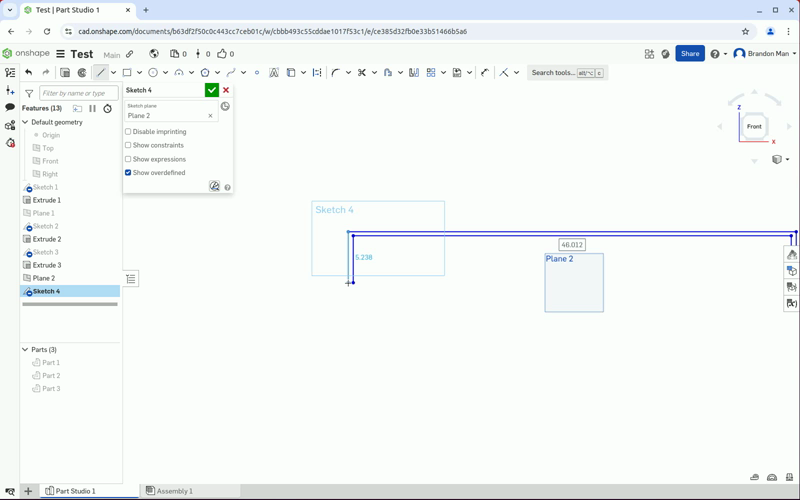
scroll(6)
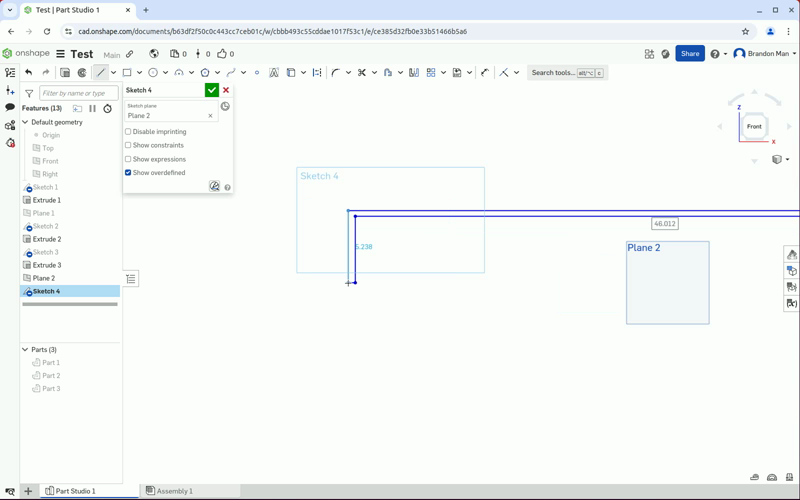
scroll(6)
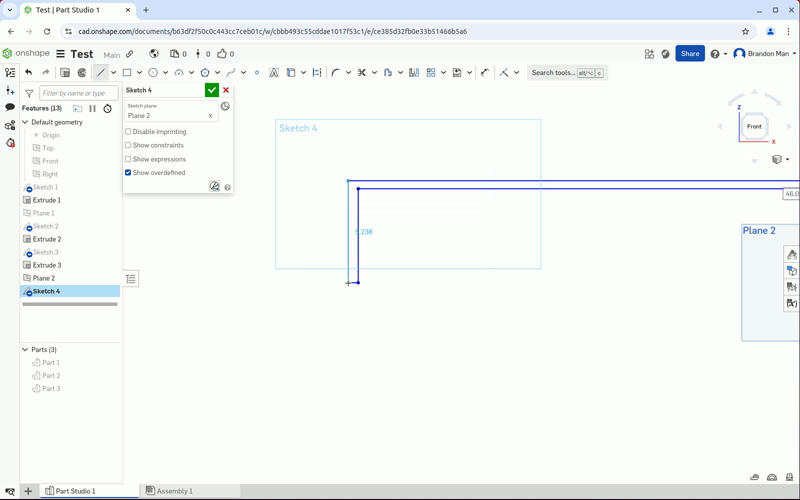
scroll(6)
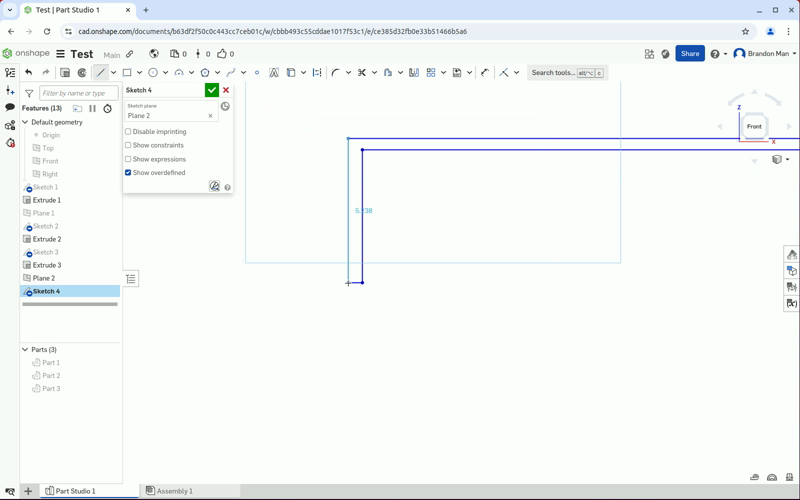
scroll(6)
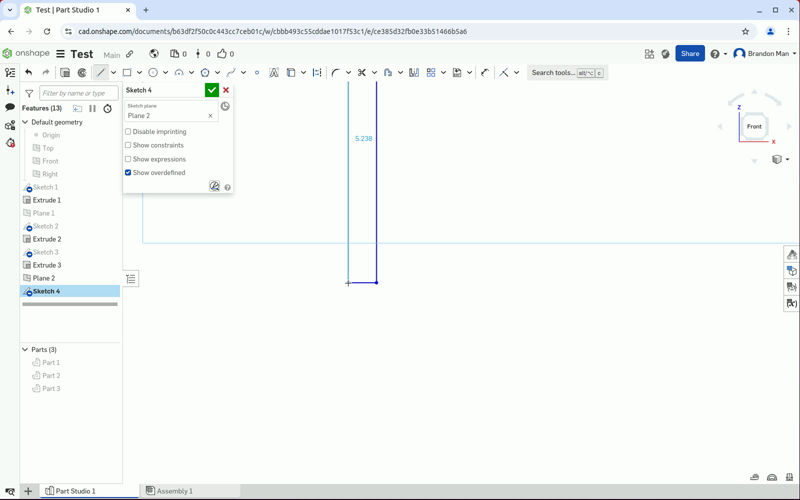
key_up(shift)
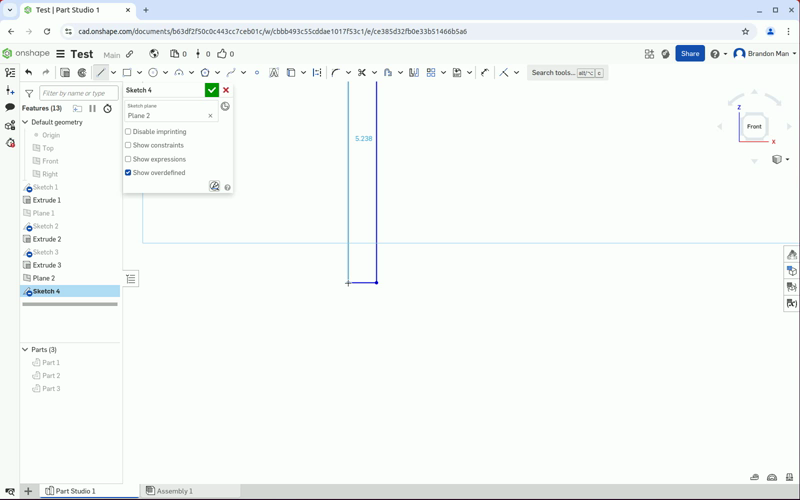
click(348, 282)
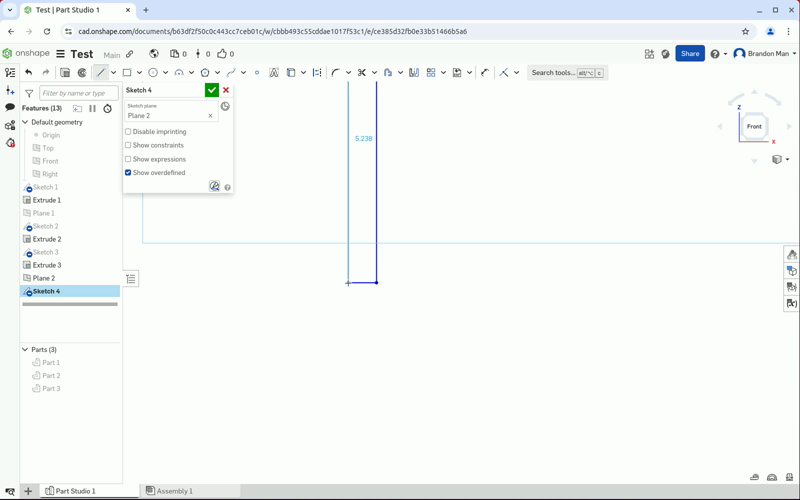
scroll(-6)
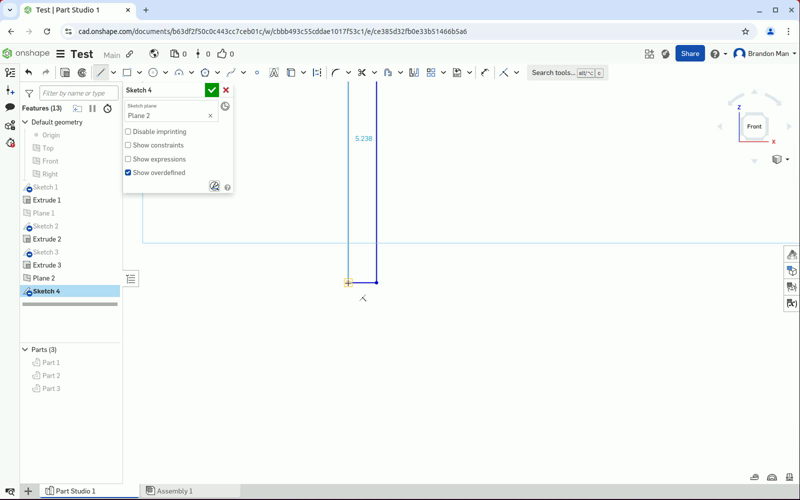
scroll(-6)
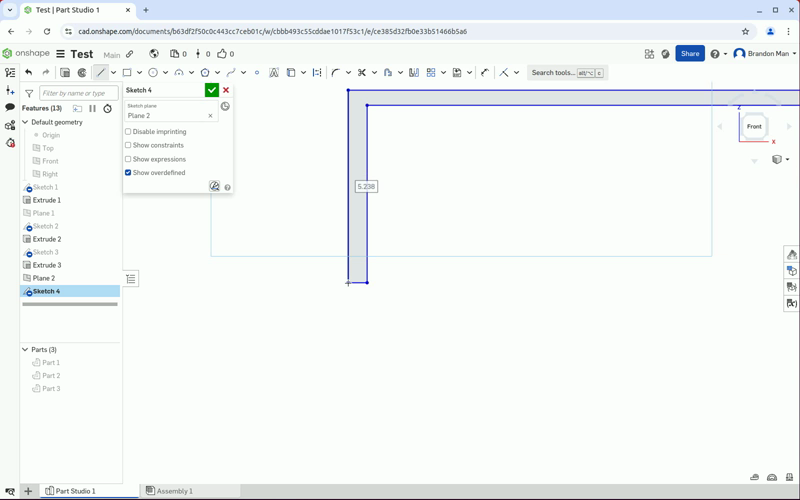
scroll(-6)
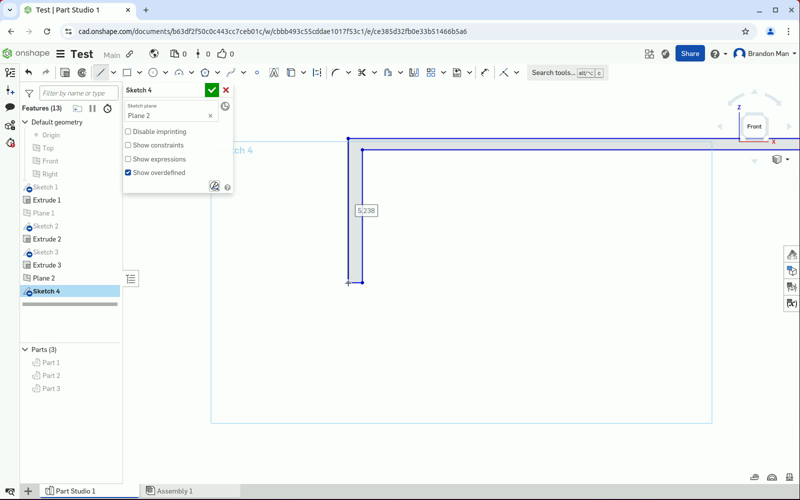
scroll(-6)
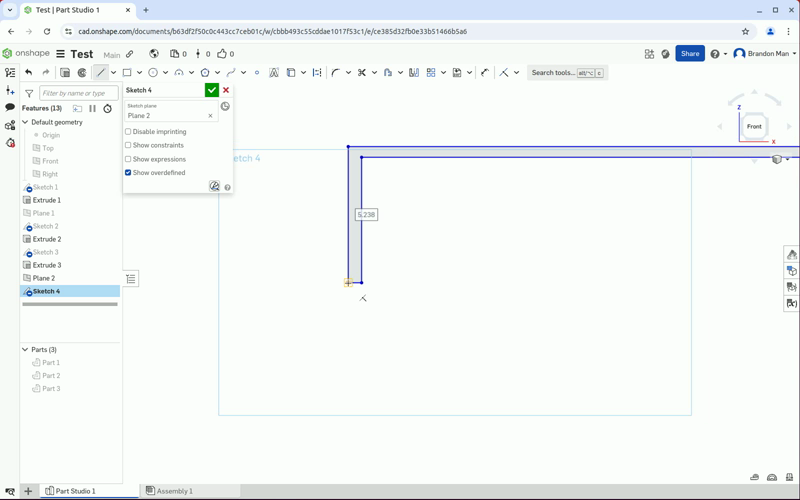
scroll(-6)
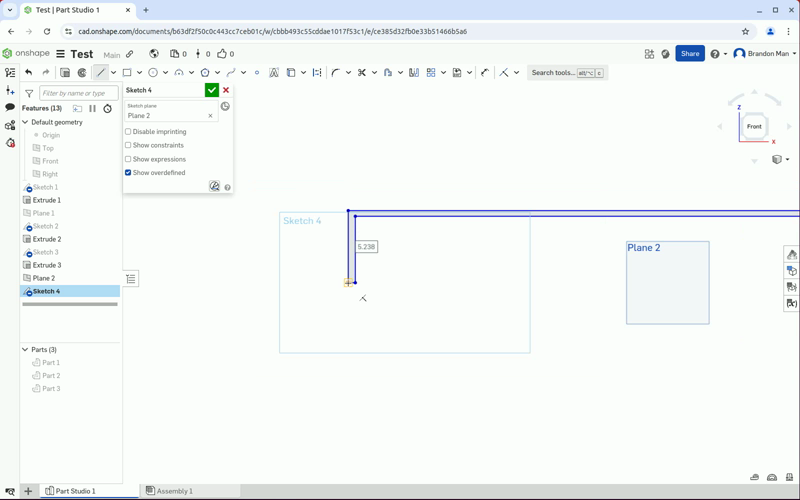
scroll(-6)
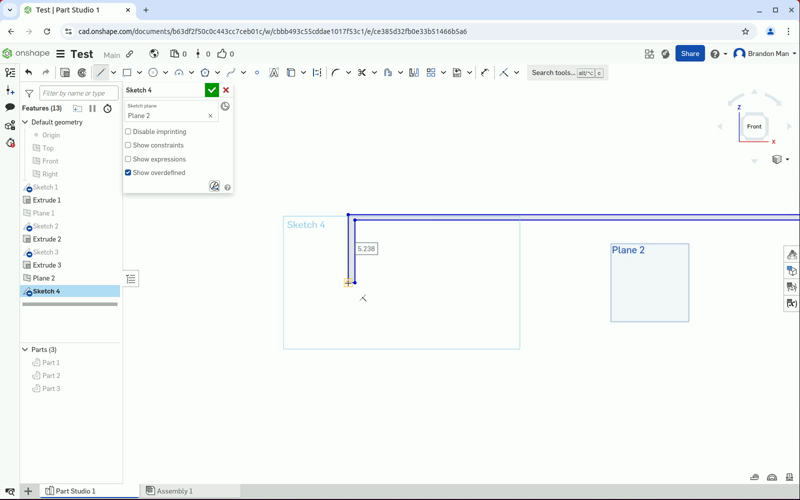
scroll(-6)
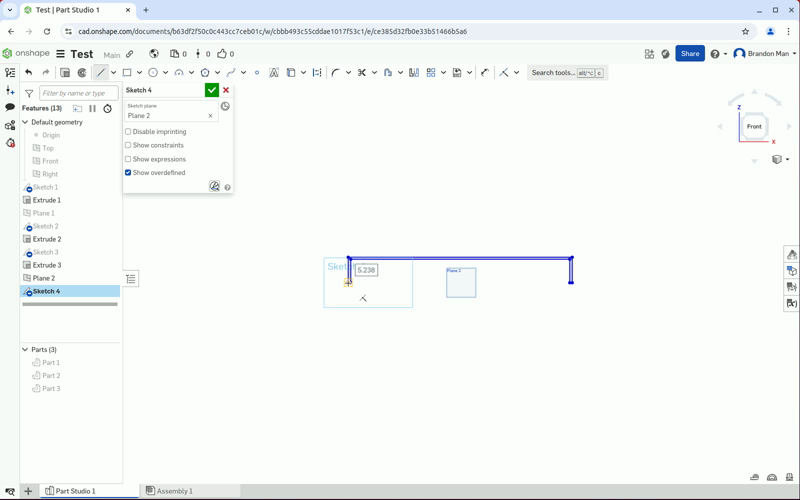
key(esc)
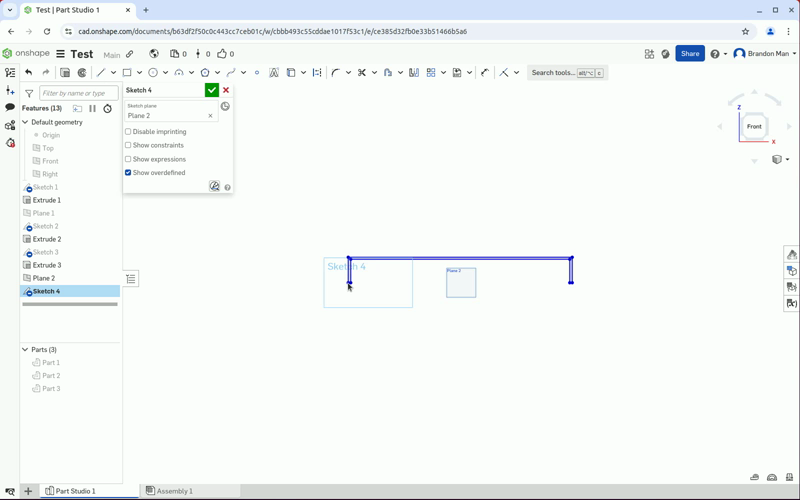
mouse_move(408, 258)
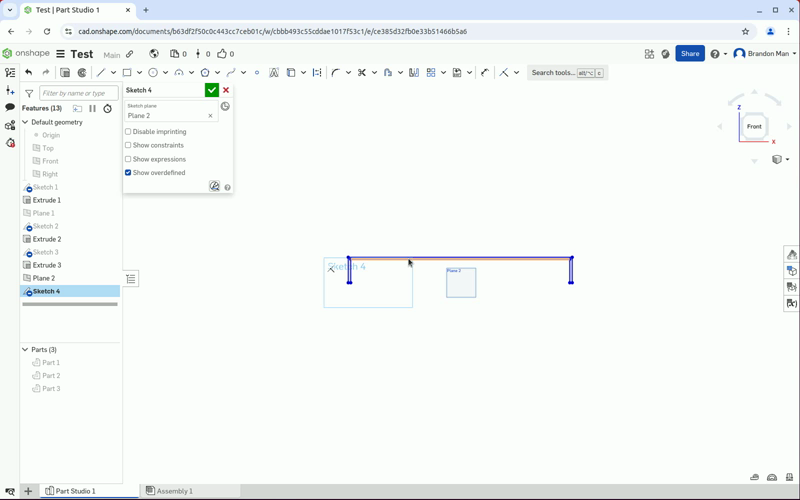
scroll(6)
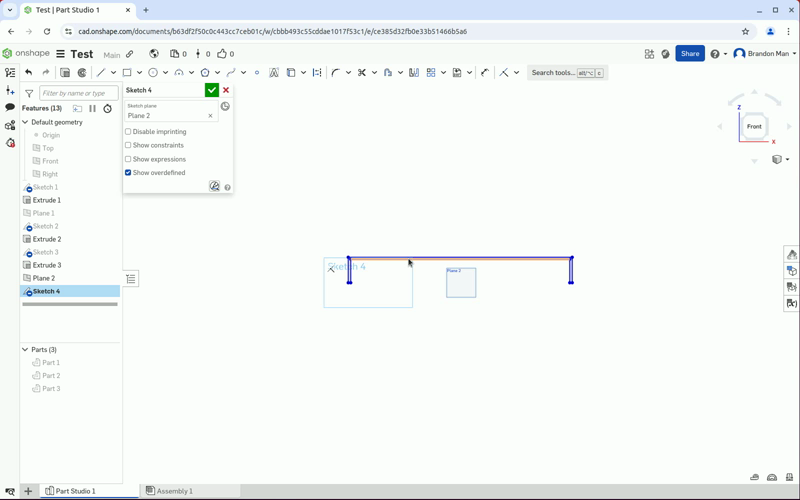
scroll(6)
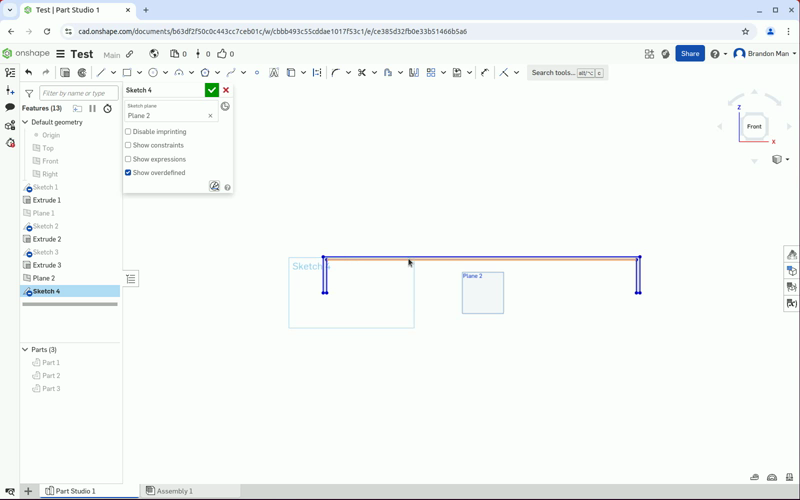
scroll(6)
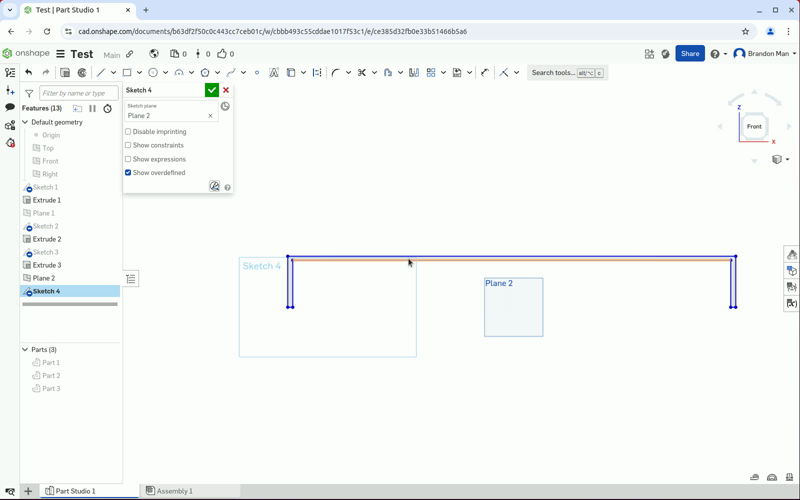
scroll(6)
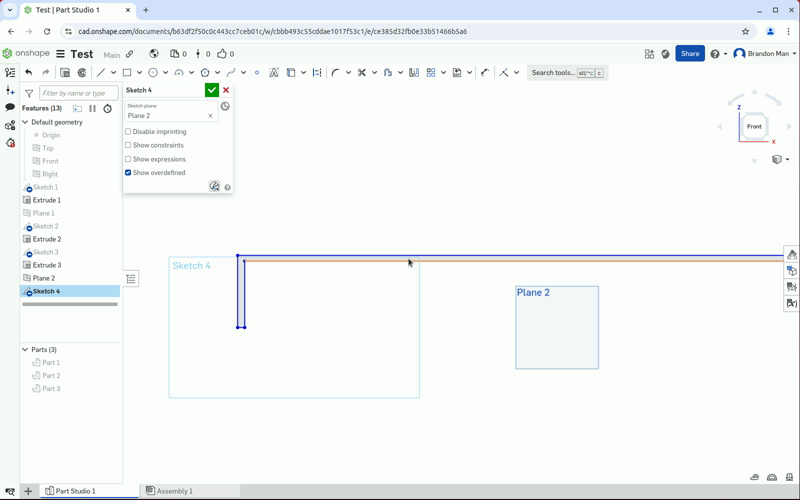
scroll(6)
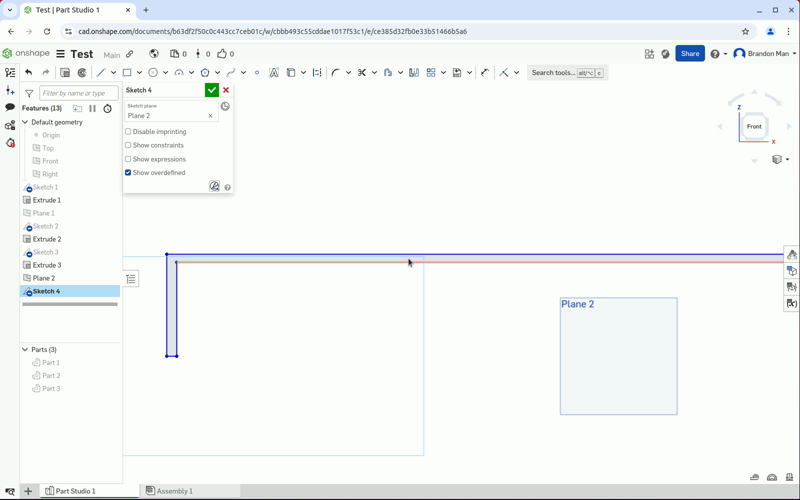
scroll(6)
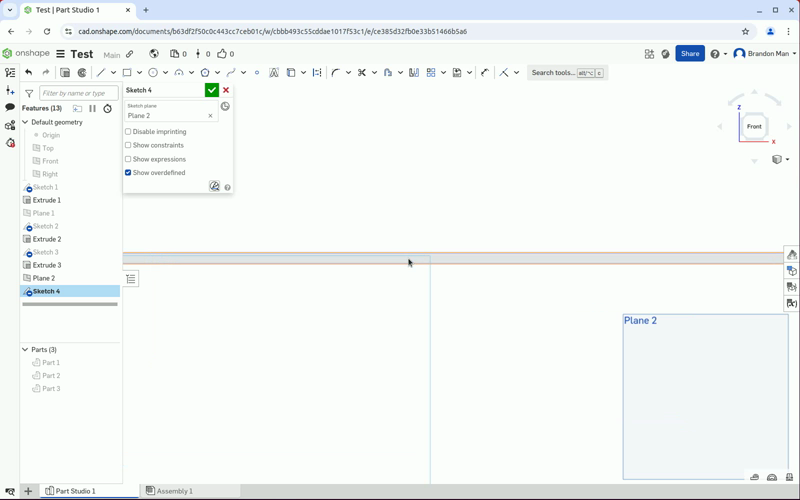
scroll(6)
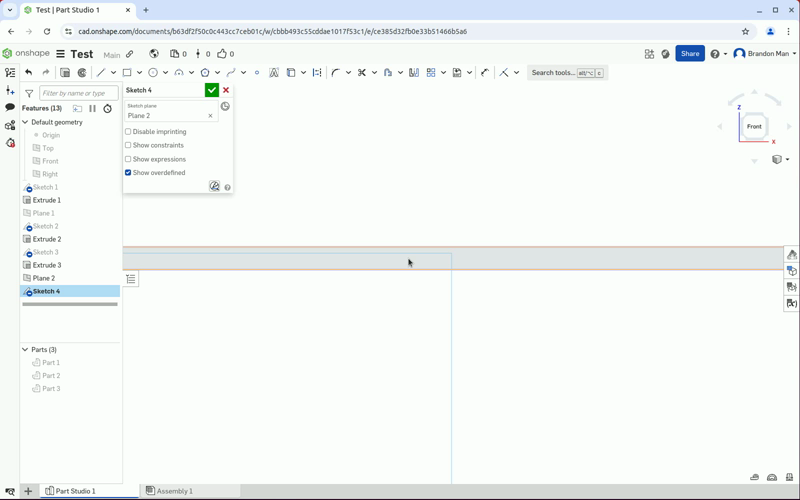
click(408, 258)
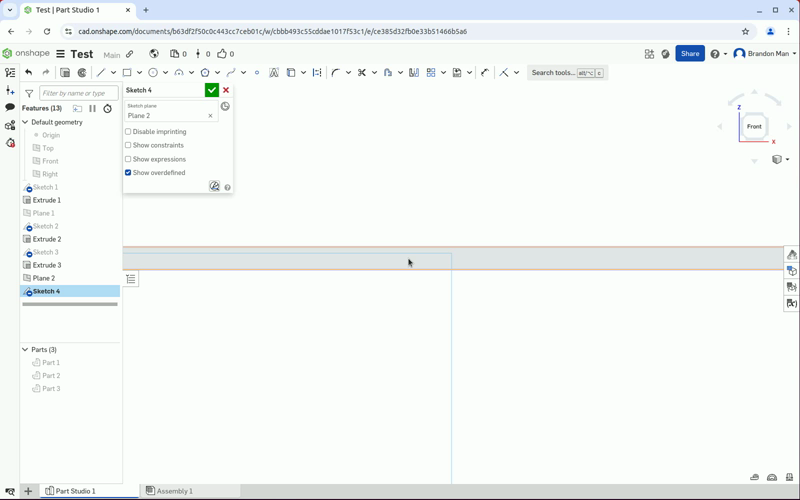
scroll(-6)
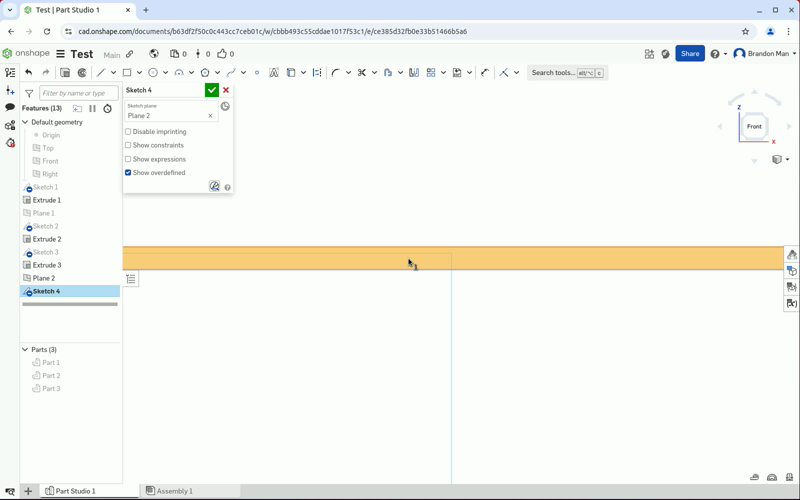
scroll(-6)
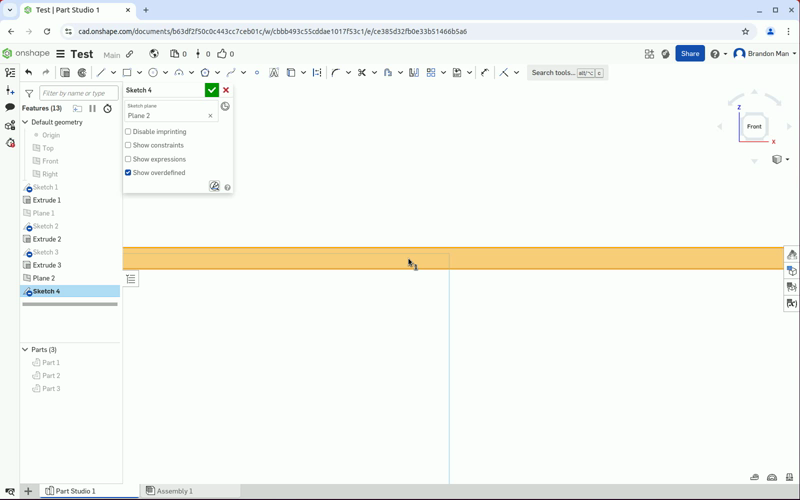
scroll(-6)
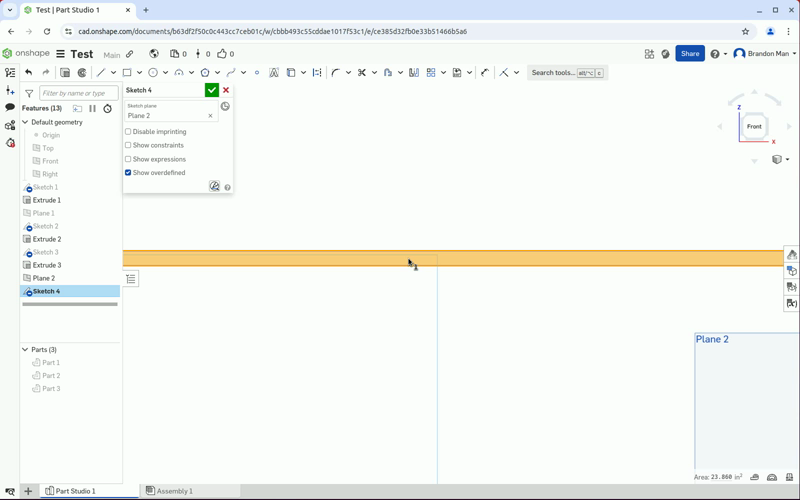
scroll(-6)
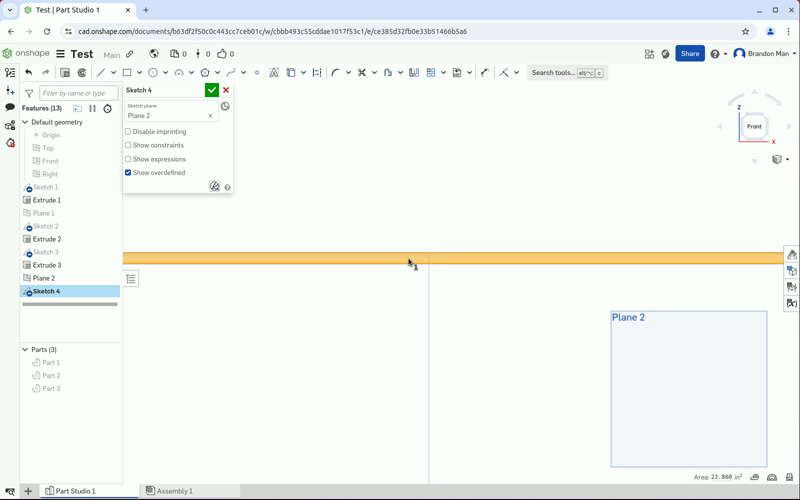
scroll(-6)
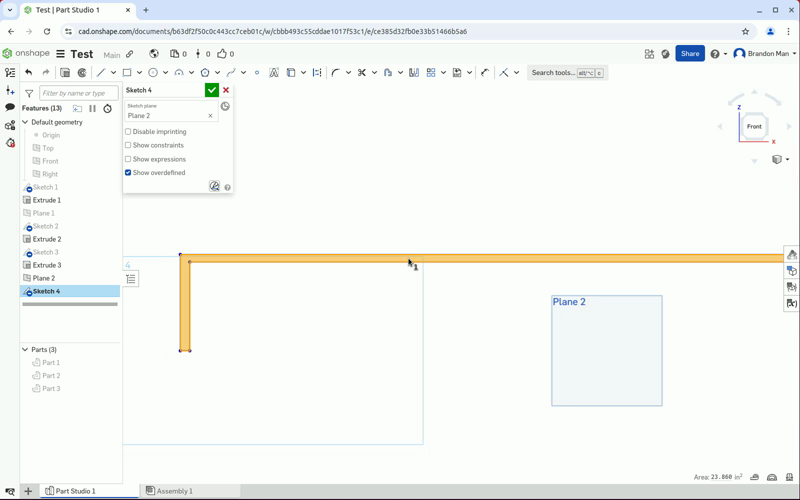
scroll(-6)
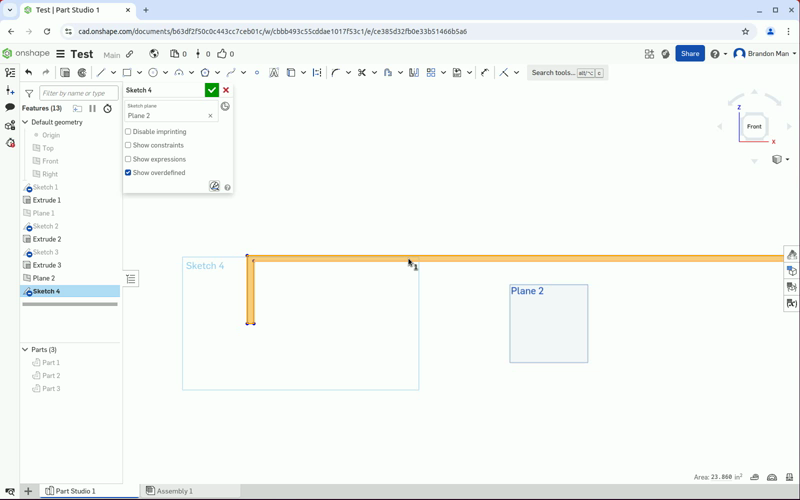
scroll(-6)
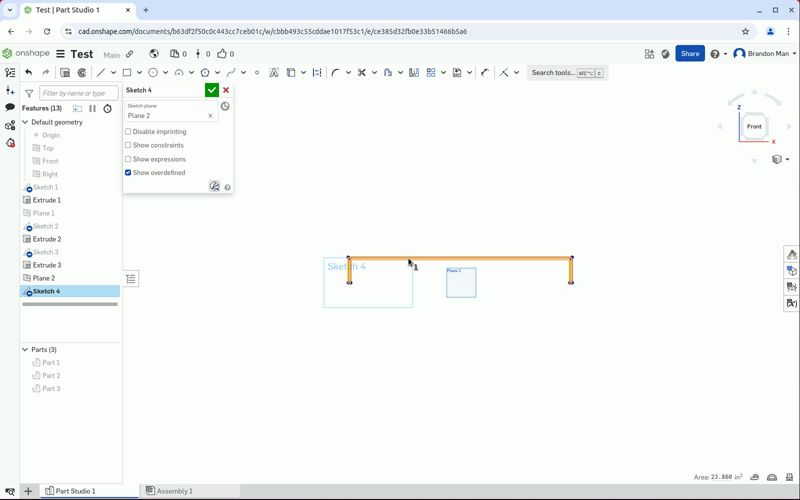
mouse_move(73, 352)
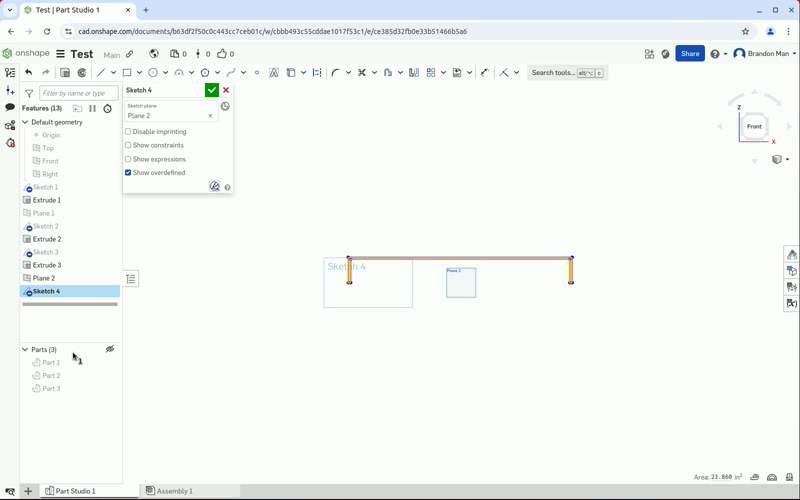
key(shift+y)
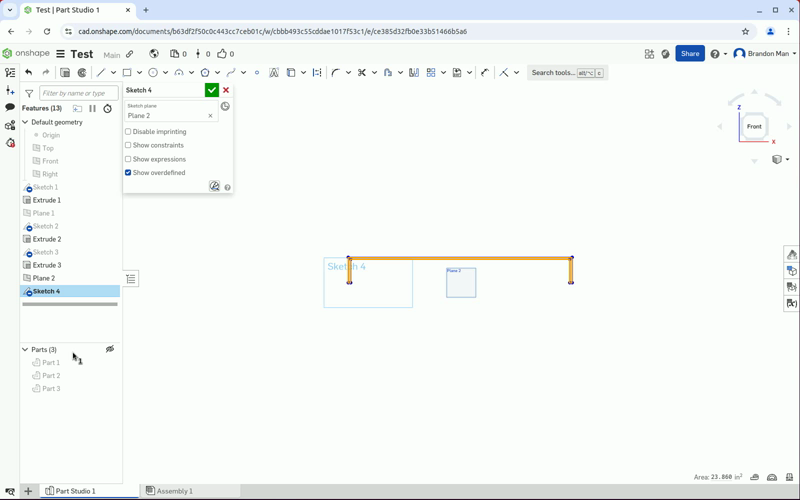
key(shift+e)
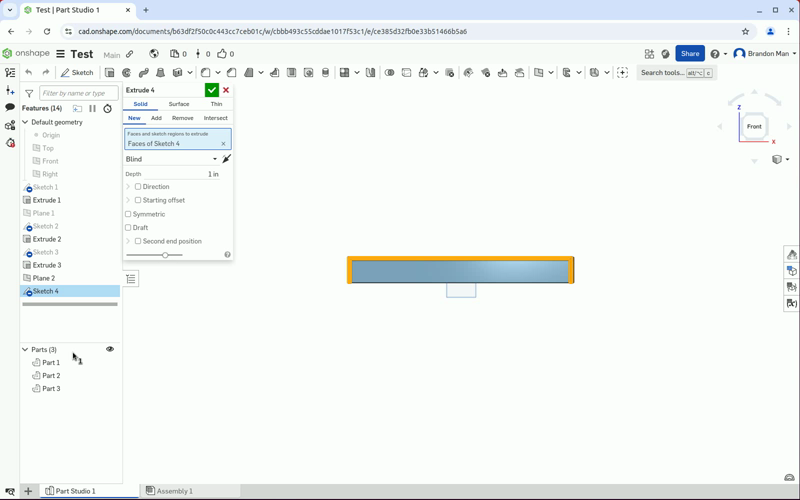
mouse_move(143, 106)
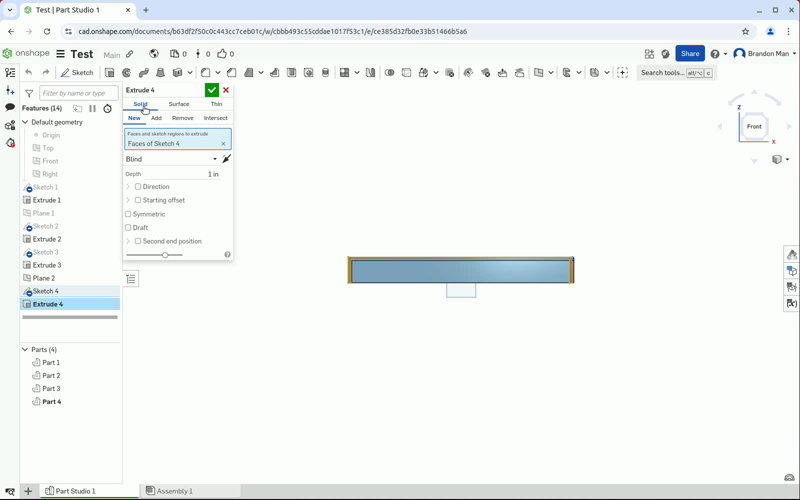
click(143, 106)
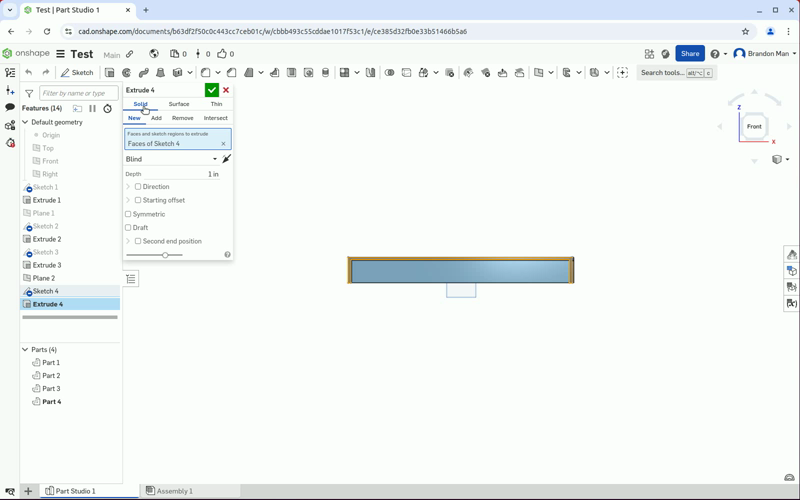
mouse_move(137, 120)
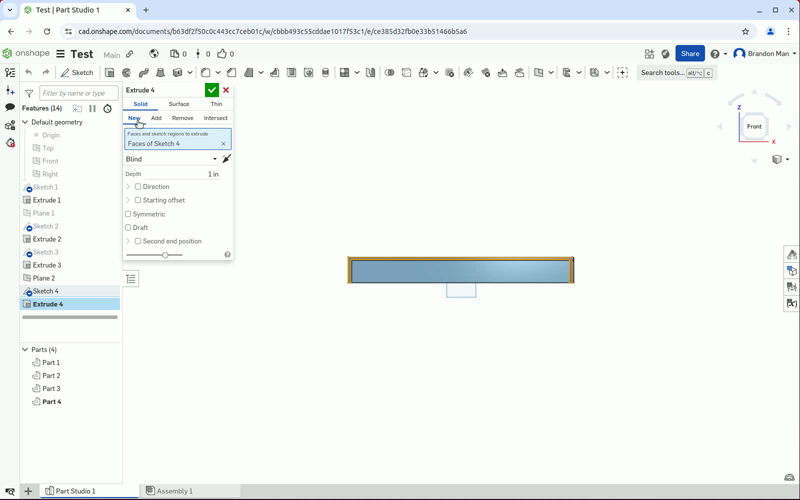
click(137, 120)
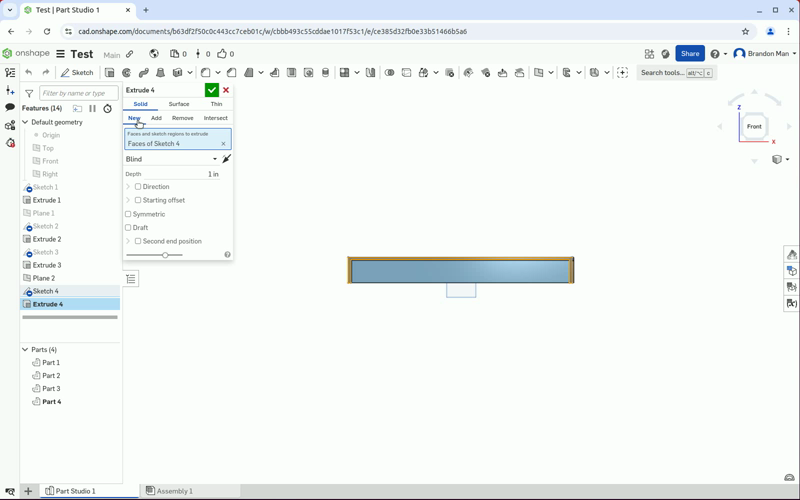
key(tab, 4)
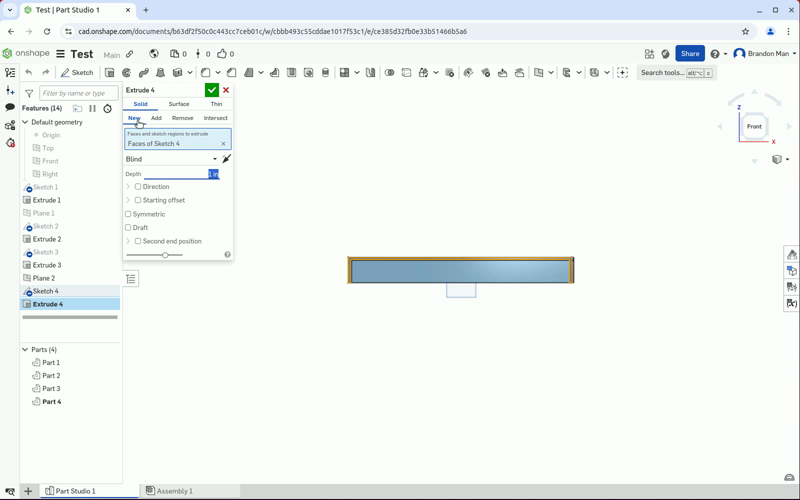
text(0.722)
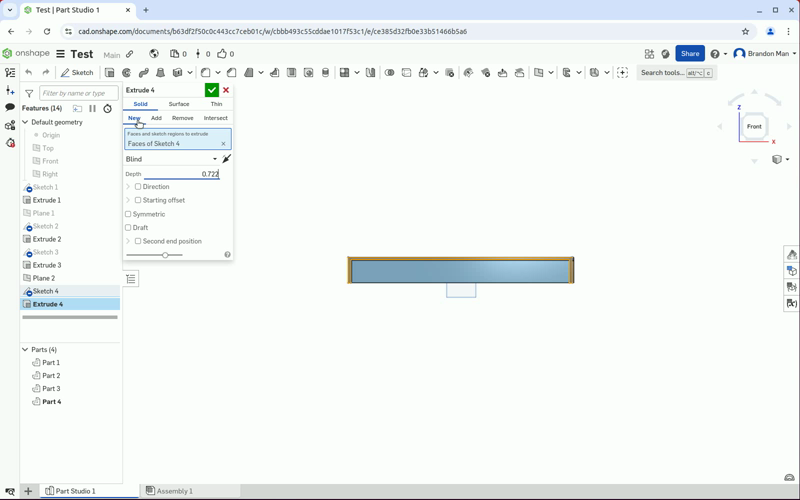
key(enter)
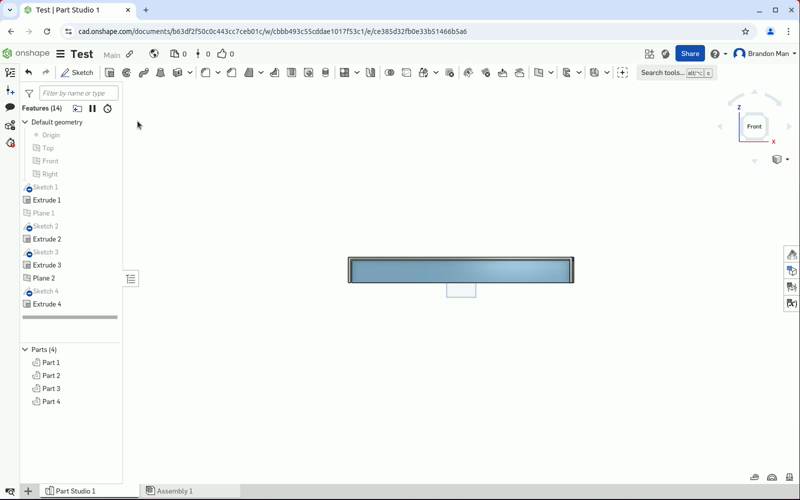
key(shift+h)
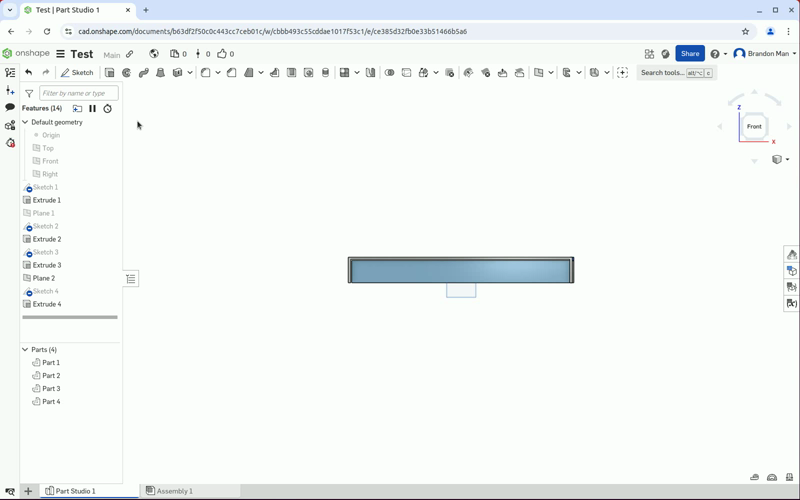
key(shift+h)
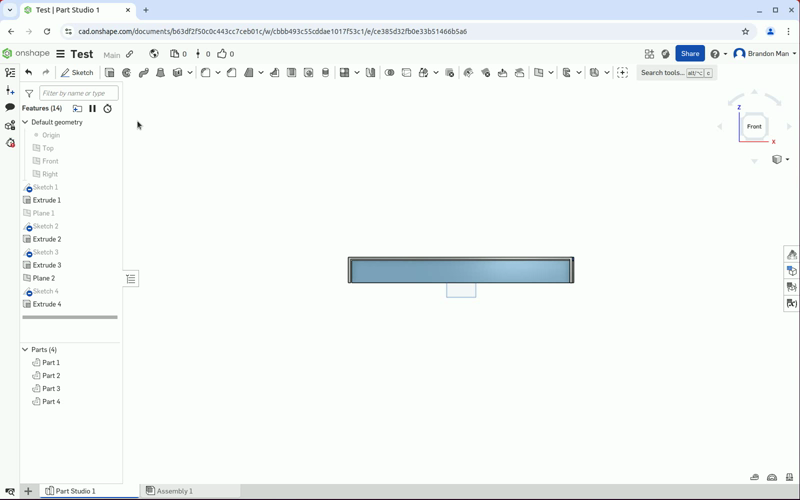
mouse_move(73, 189)
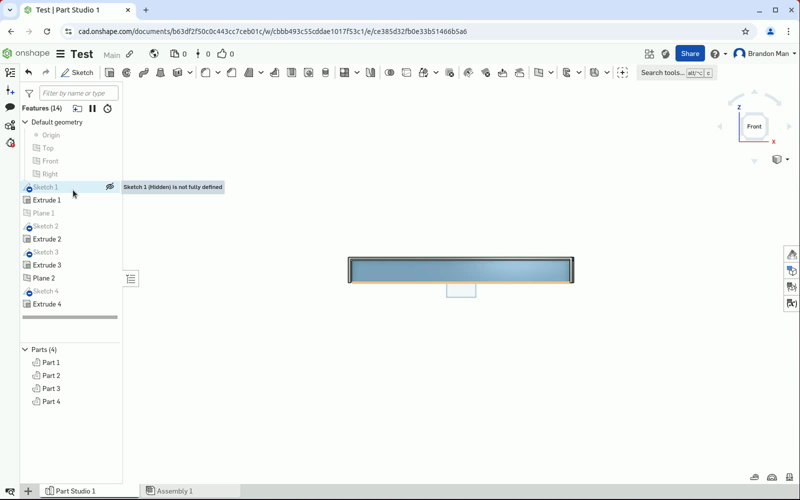
click(73, 189)
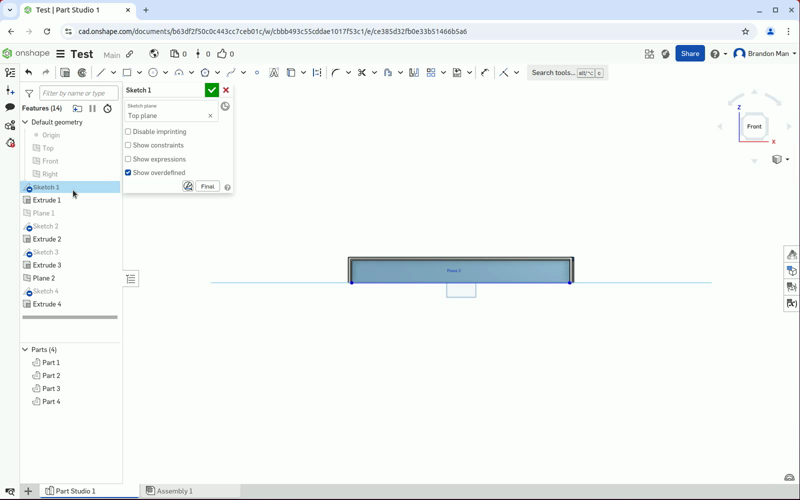
mouse_move(229, 92)
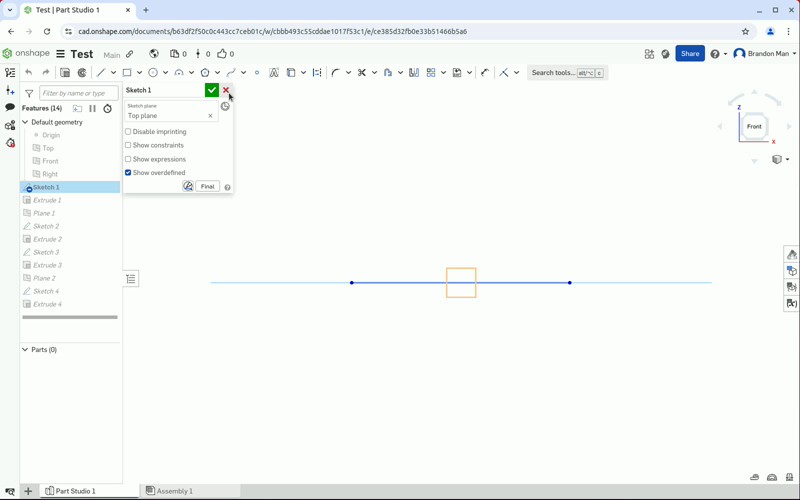
click(229, 92)
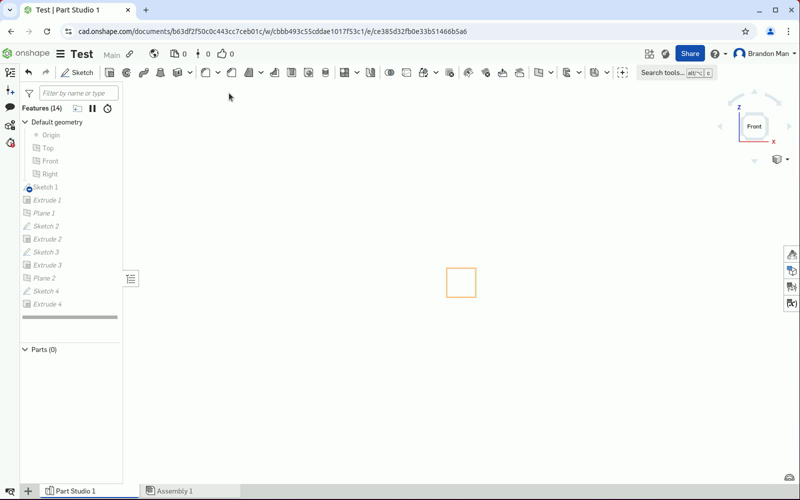
key(shift+s)
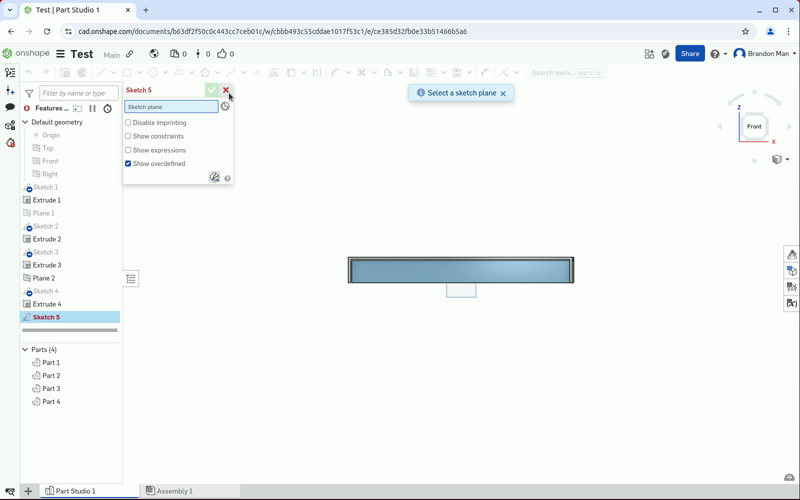
mouse_move(73, 280)
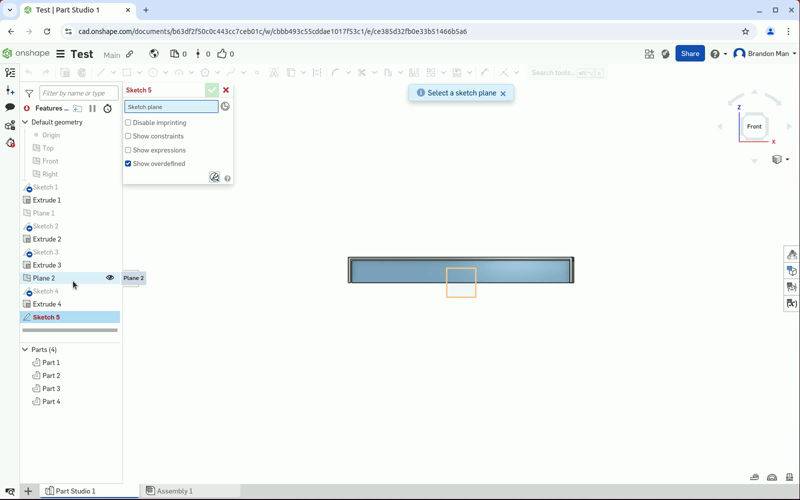
click(73, 280)
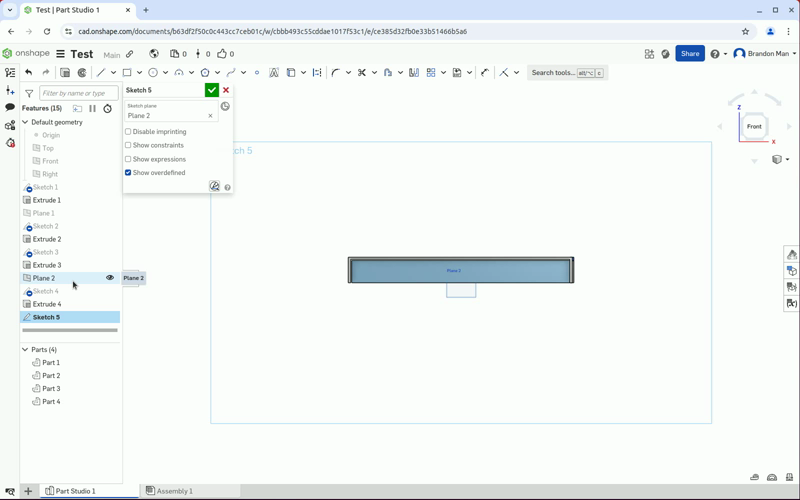
mouse_move(73, 352)
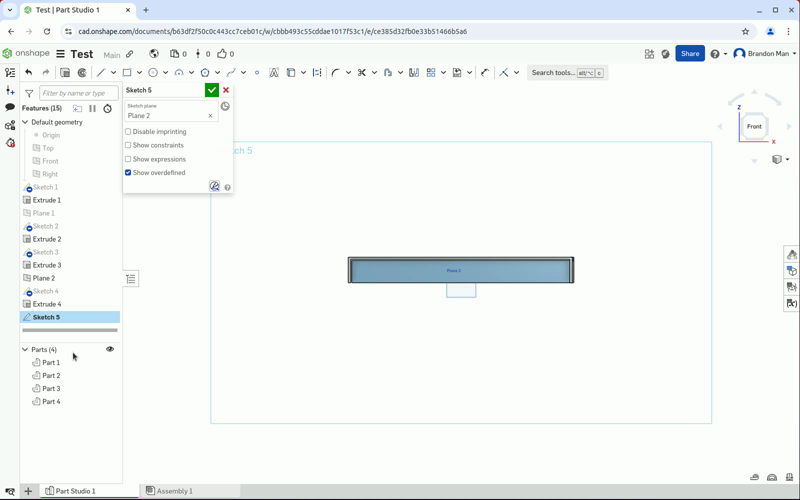
key(y)
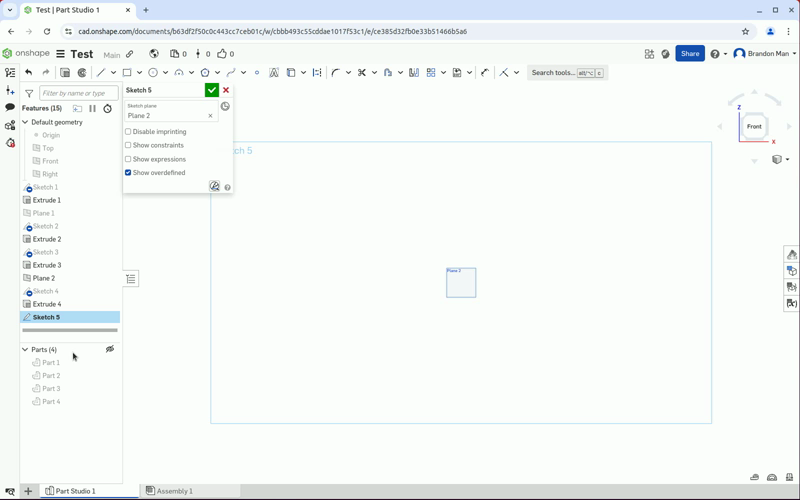
key(l)
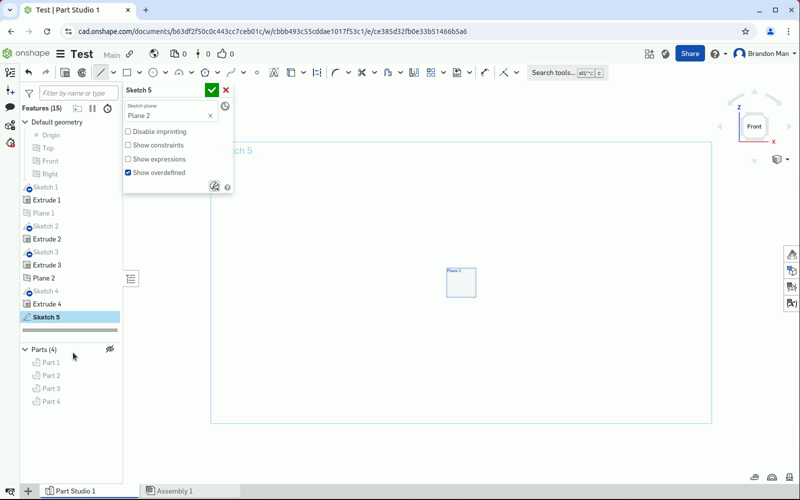
key_down(shift)
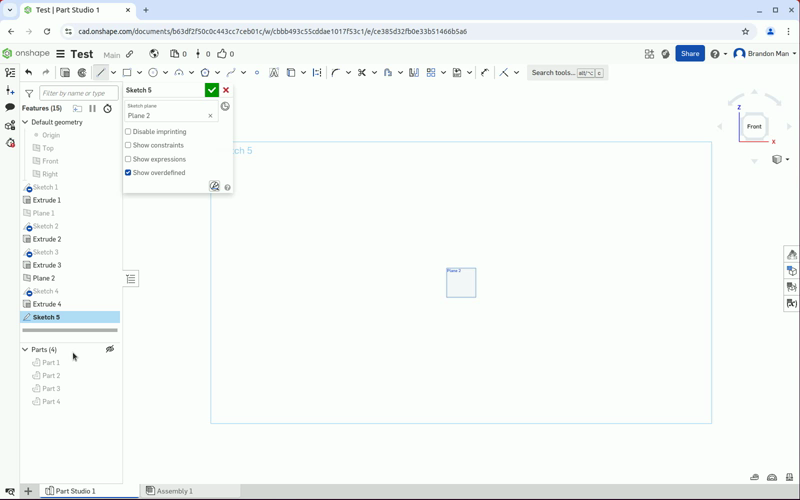
mouse_move(351, 282)
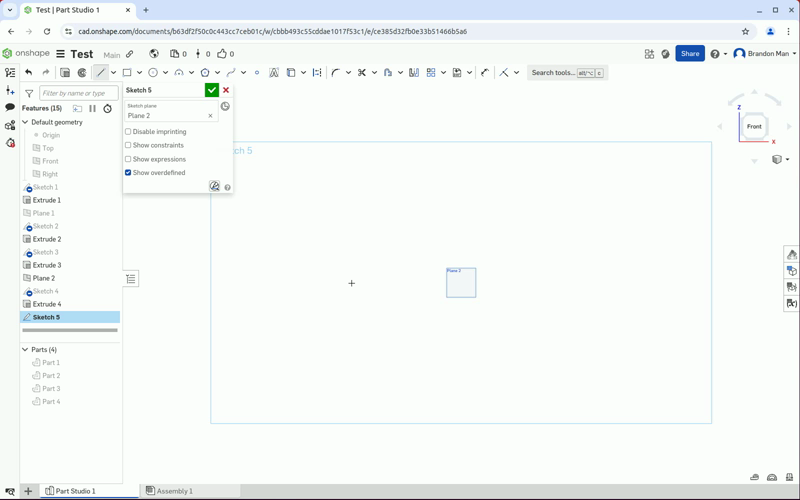
click(351, 282)
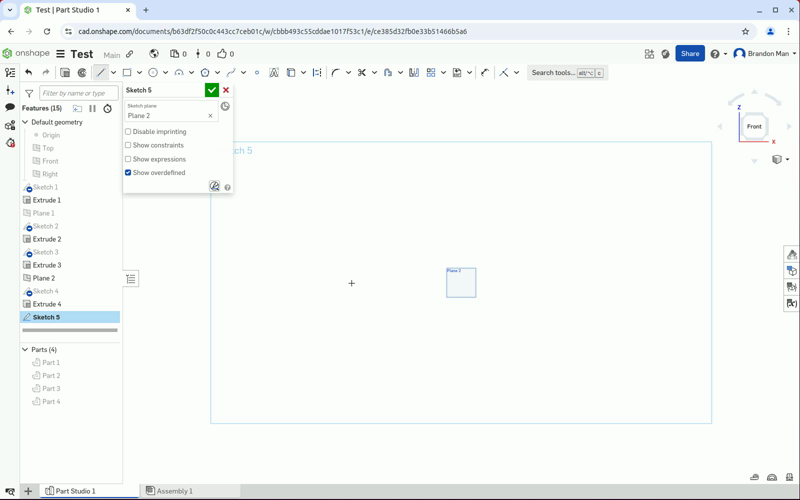
key_up(shift)
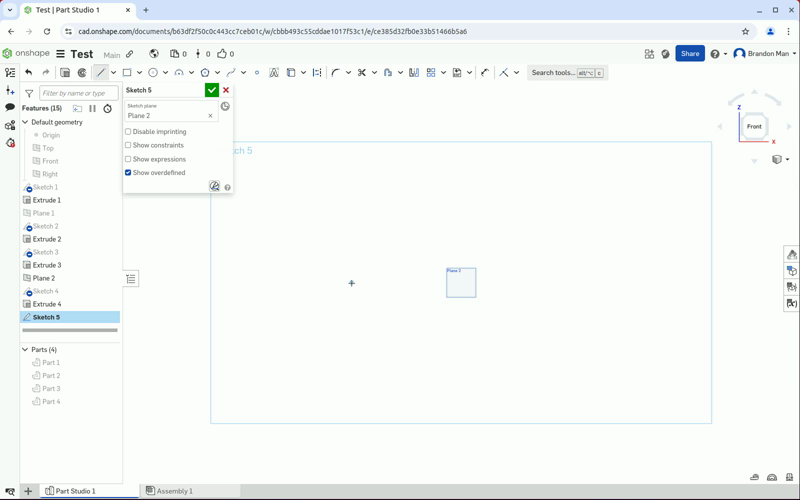
key_down(shift)
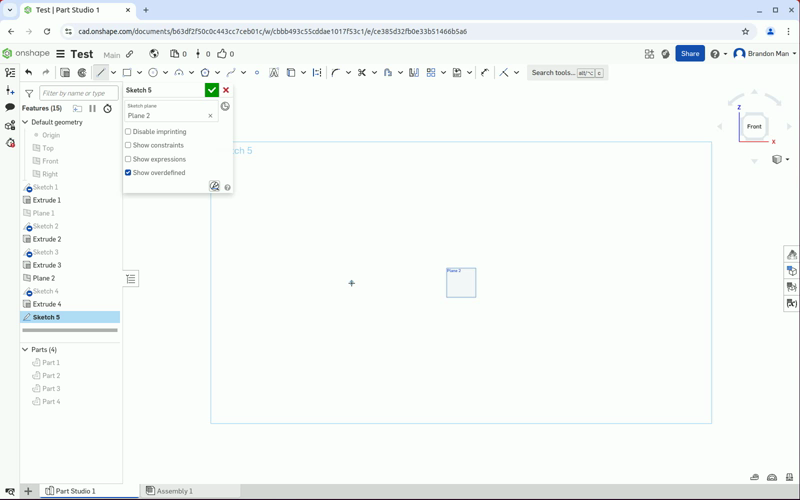
mouse_move(569, 282)
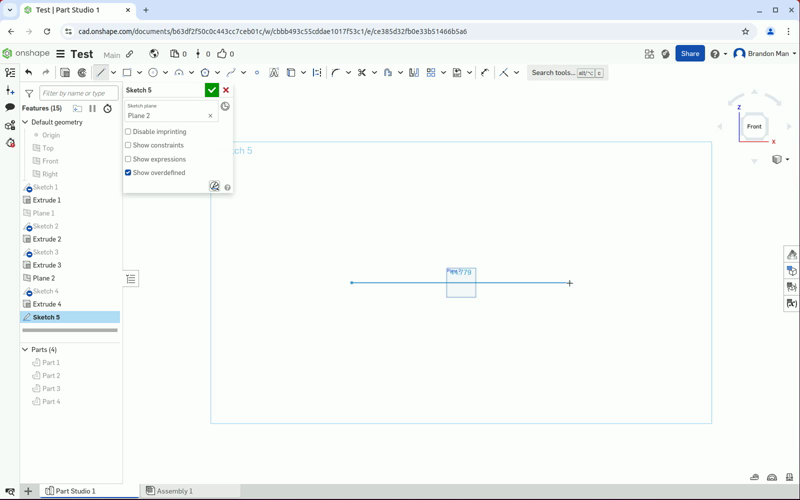
click(569, 282)
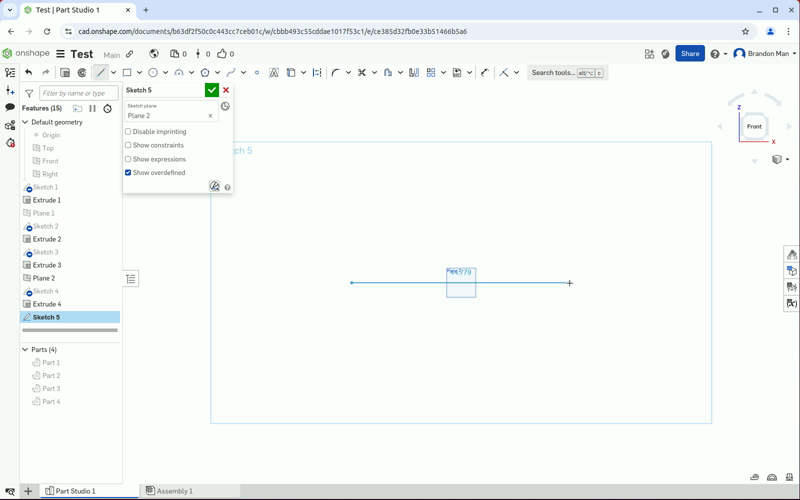
key_up(shift)
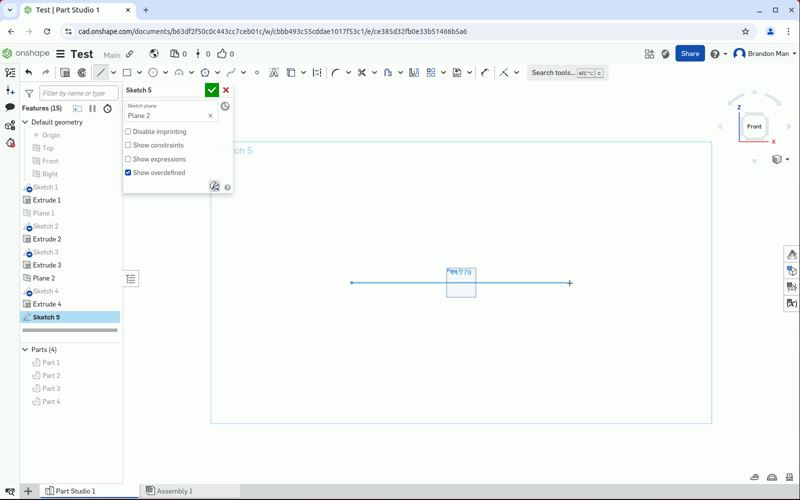
key_down(shift)
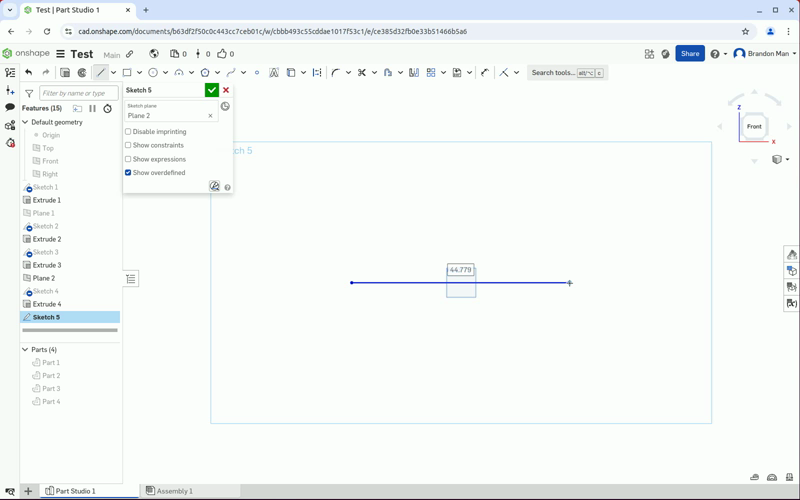
mouse_move(589, 282)
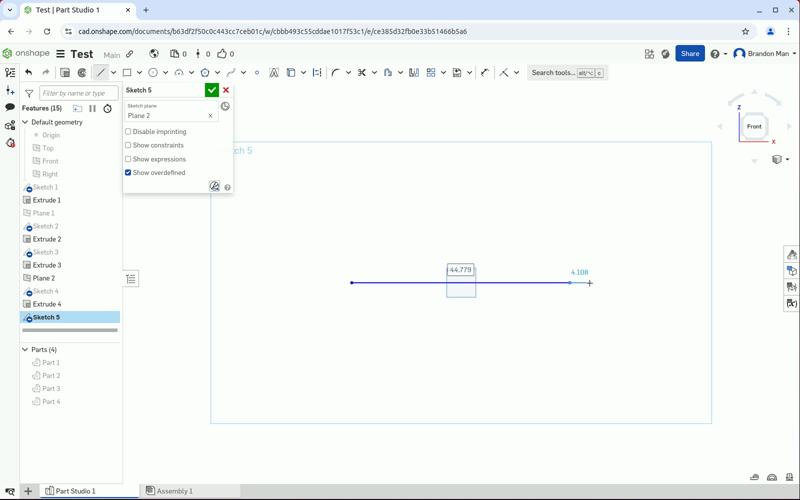
mouse_move(569, 260)
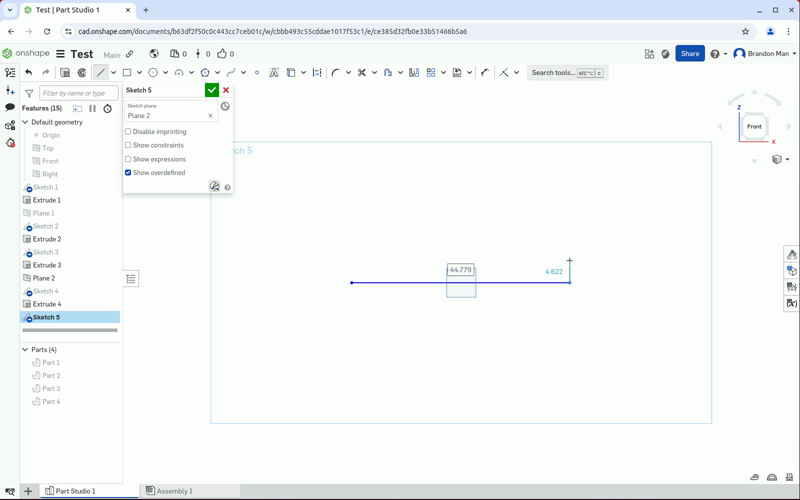
click(569, 260)
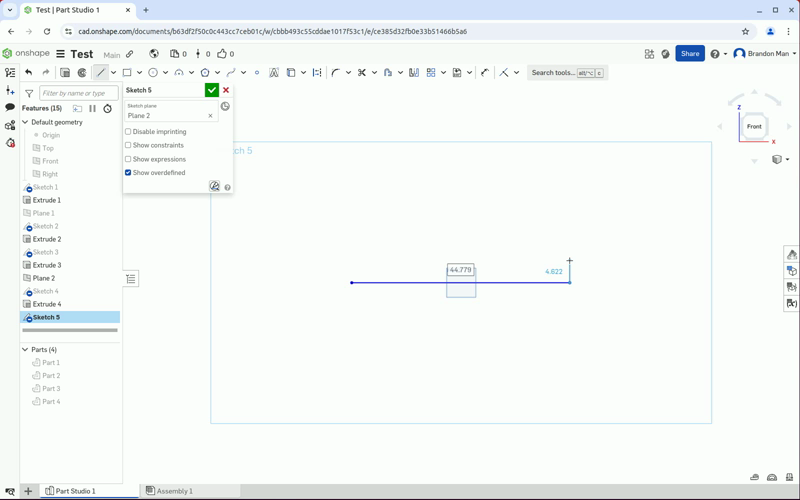
key_up(shift)
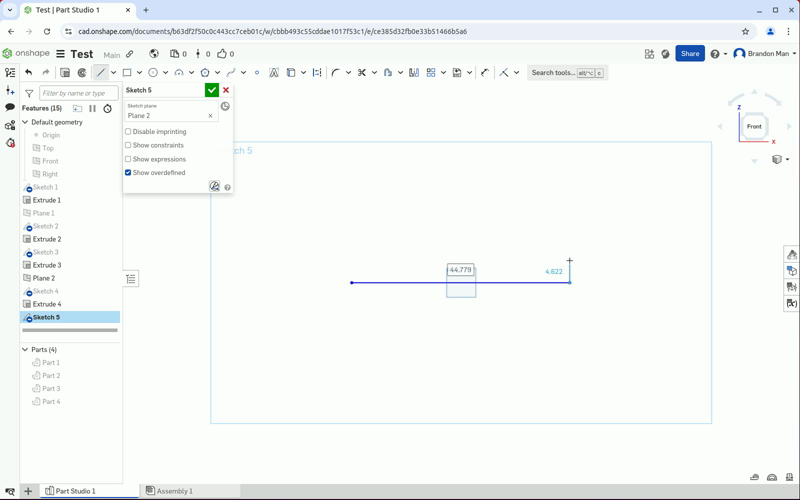
key_down(shift)
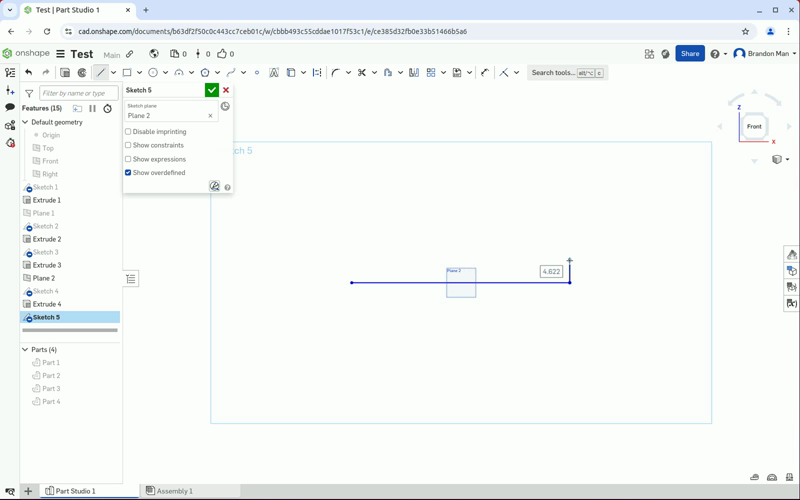
mouse_move(351, 260)
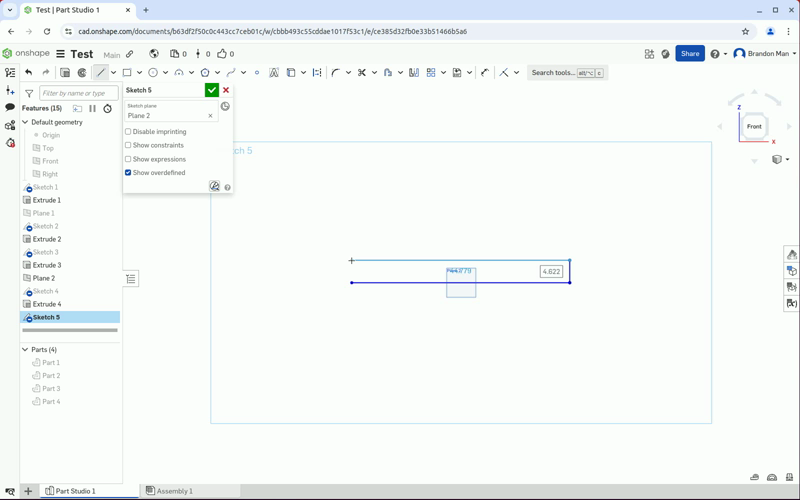
click(351, 260)
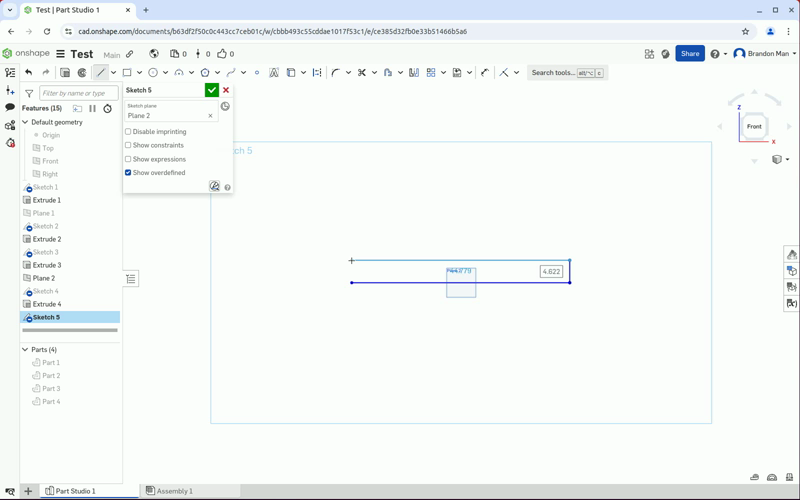
key_up(shift)
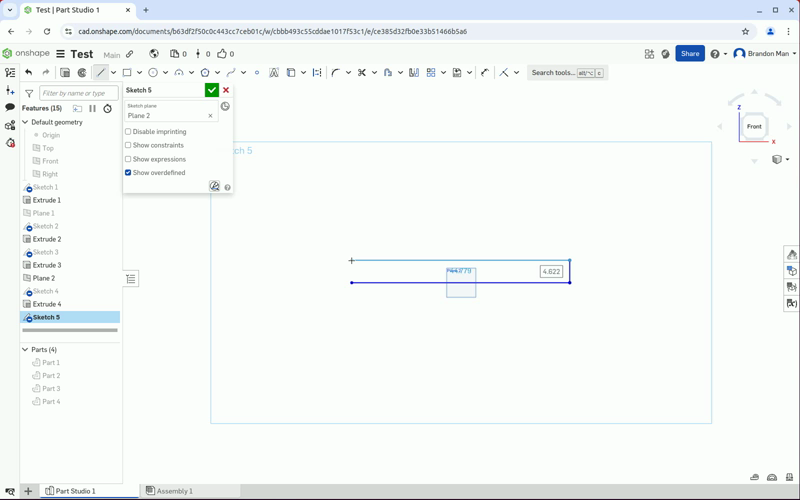
mouse_move(381, 260)
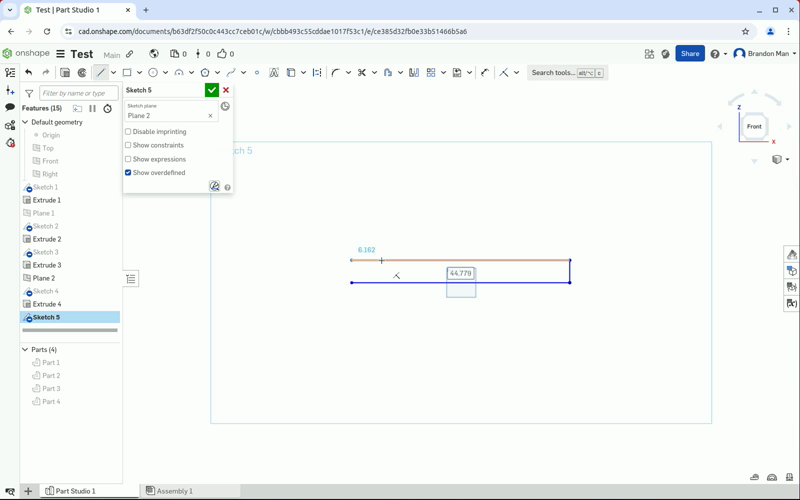
key_down(shift)
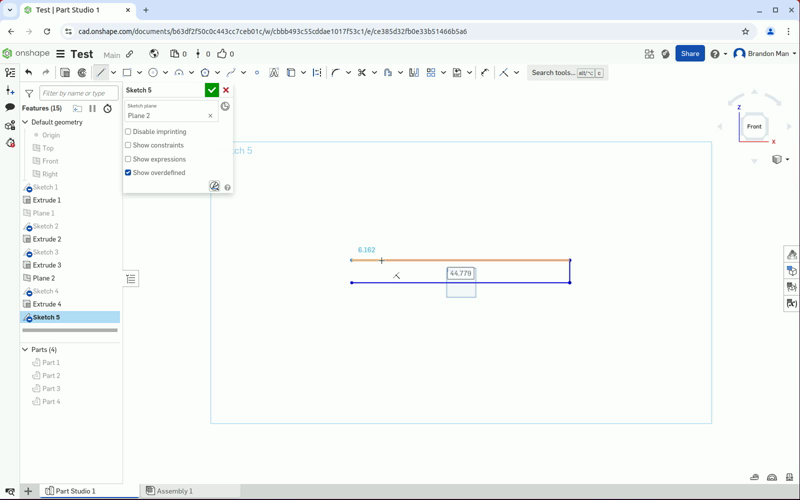
mouse_move(351, 282)
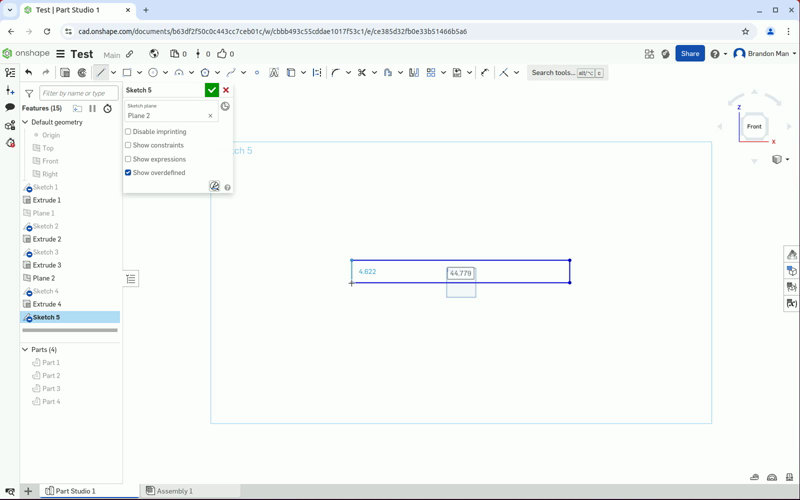
key_up(shift)
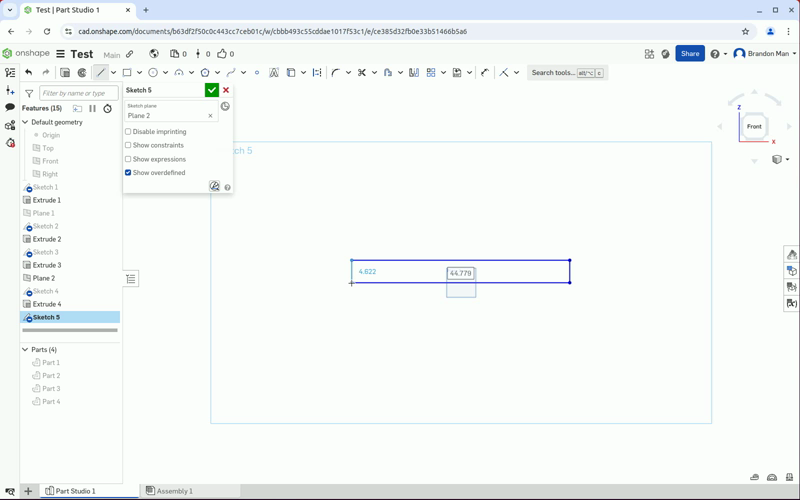
click(351, 282)
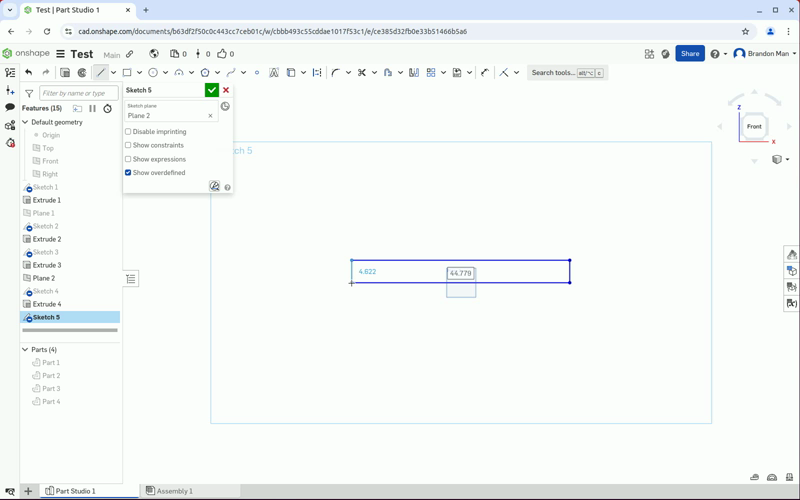
key(esc)
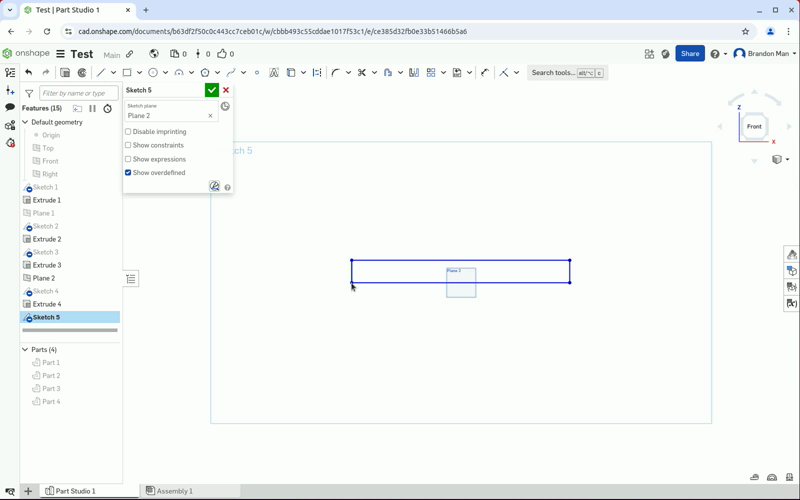
mouse_move(457, 278)
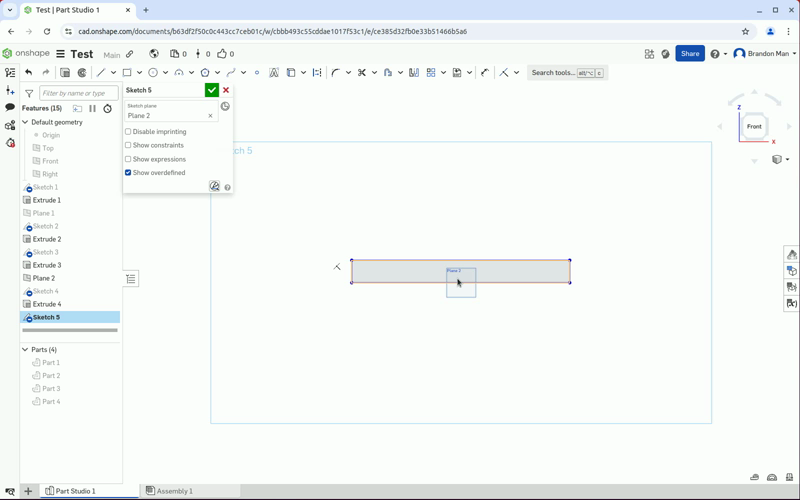
click(457, 278)
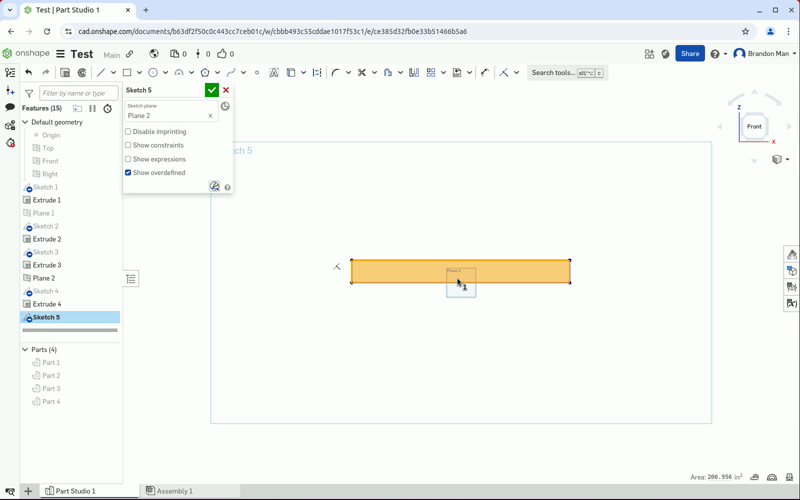
mouse_move(73, 352)
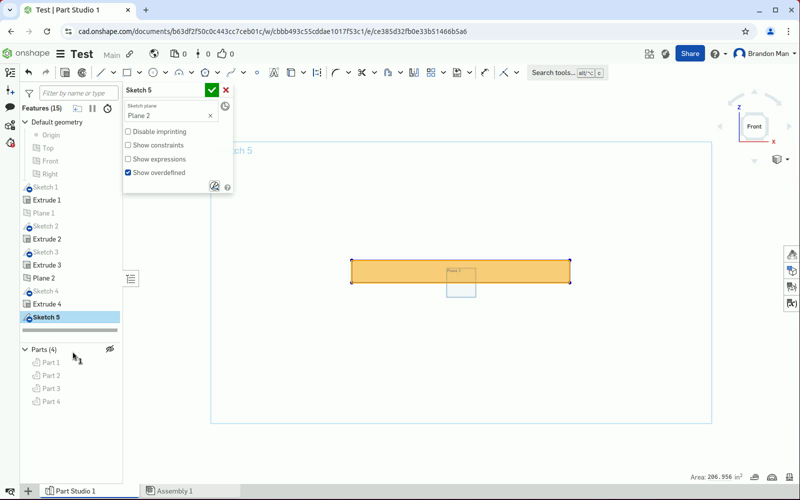
key(shift+y)
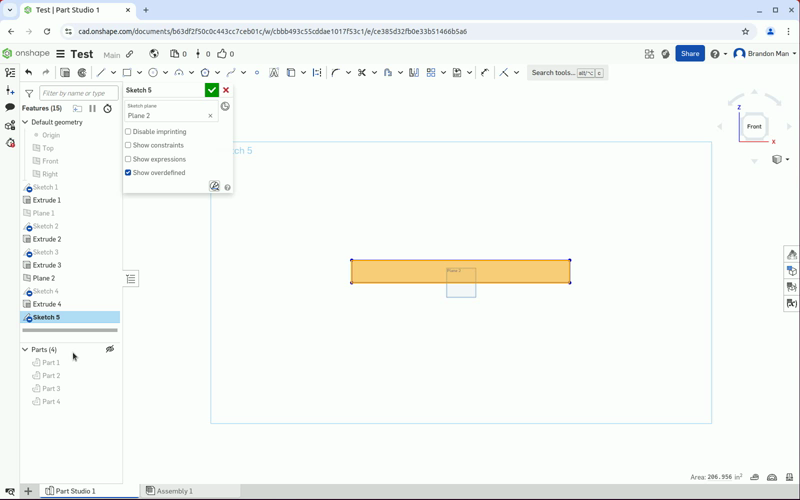
key(shift+e)
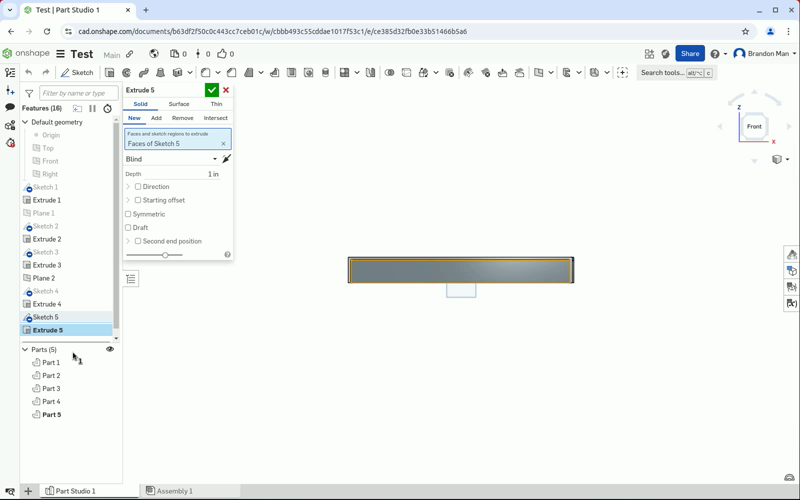
mouse_move(143, 106)
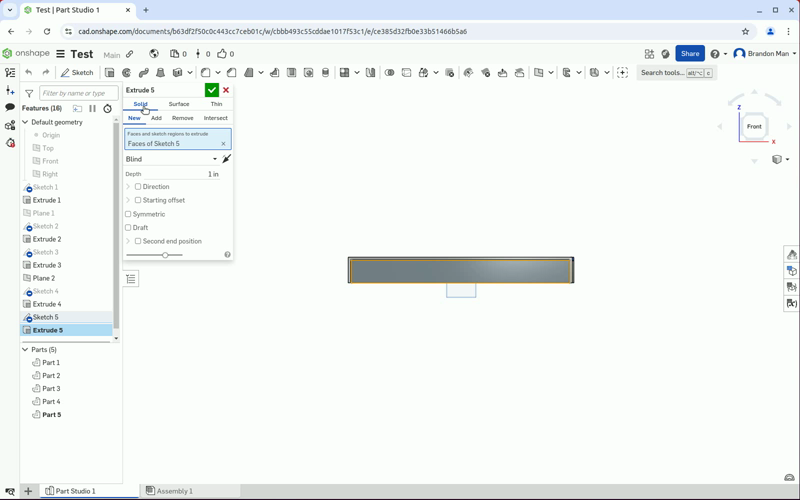
click(143, 106)
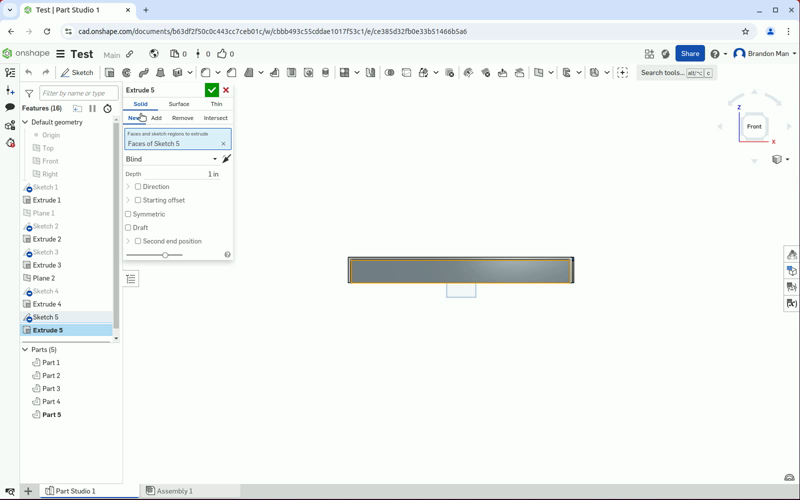
mouse_move(137, 120)
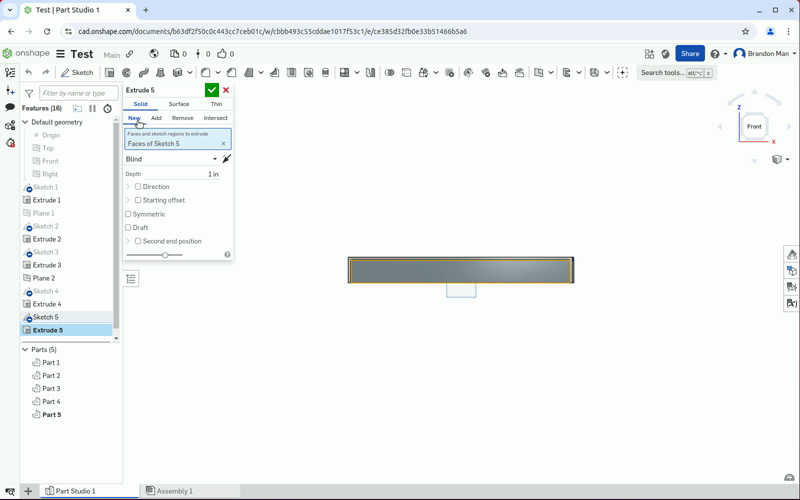
click(137, 120)
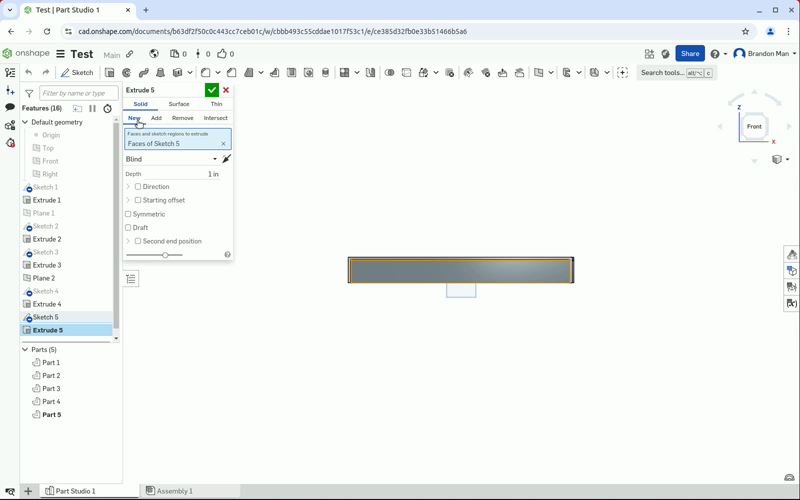
key(tab, 4)
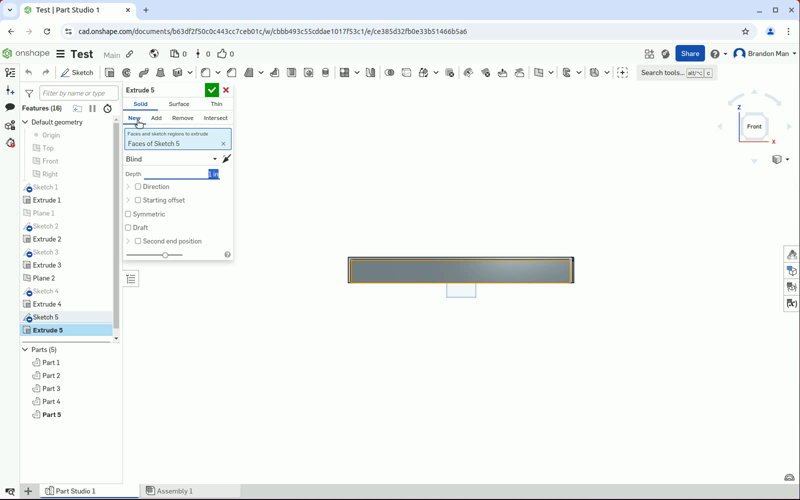
text(0.722)
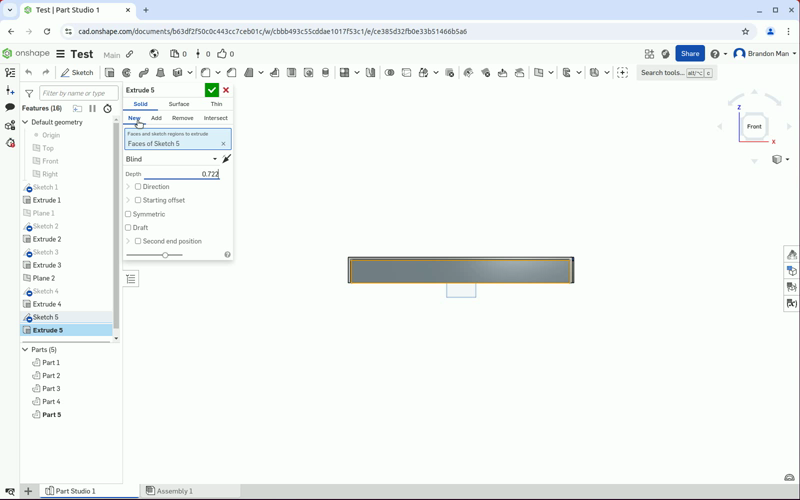
key(enter)
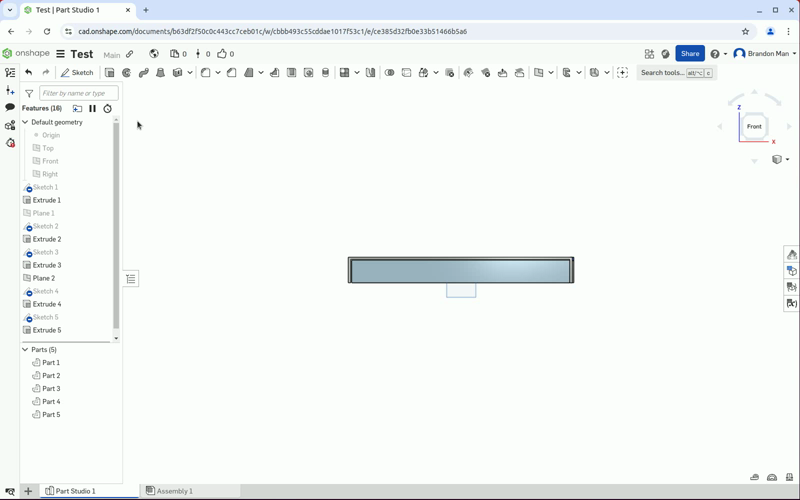
key(shift+h)
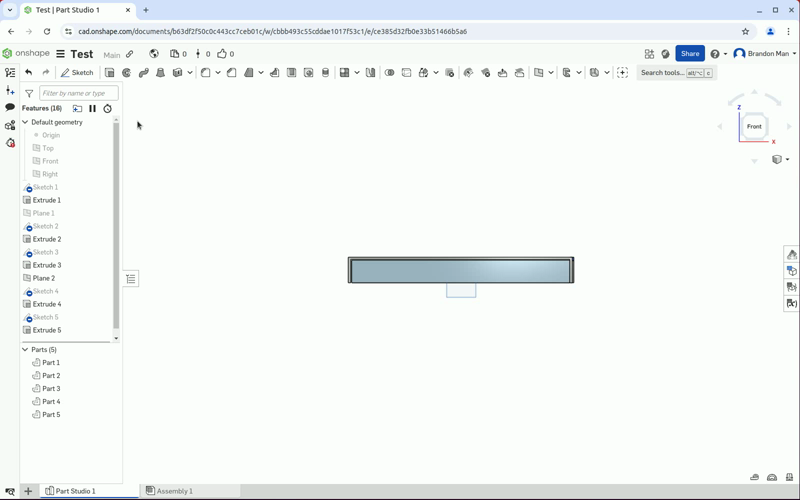
key(shift+h)
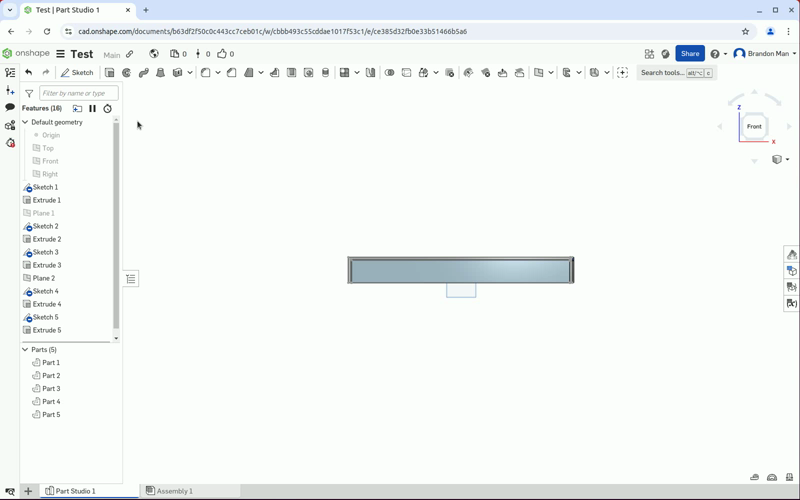
key(shift+7)
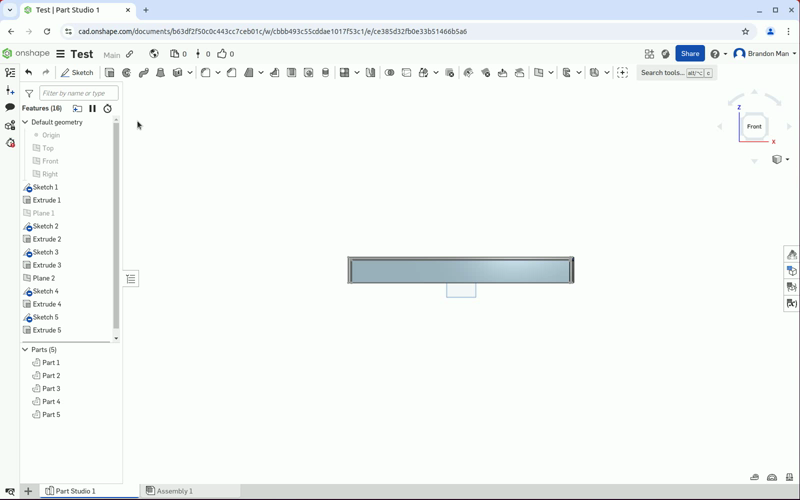
key(left, 2)
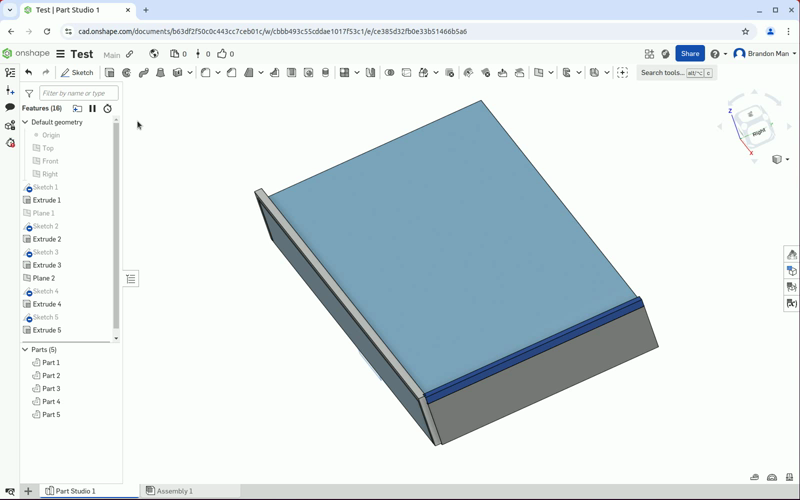
key(down, 2)
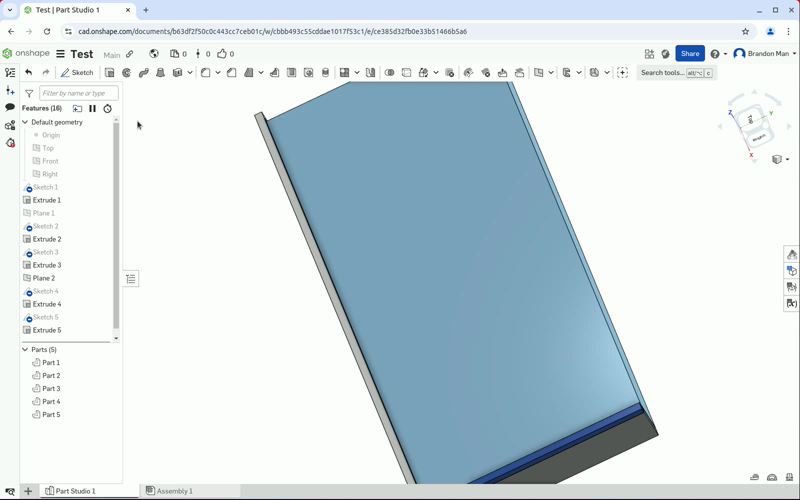
key(up, 2)
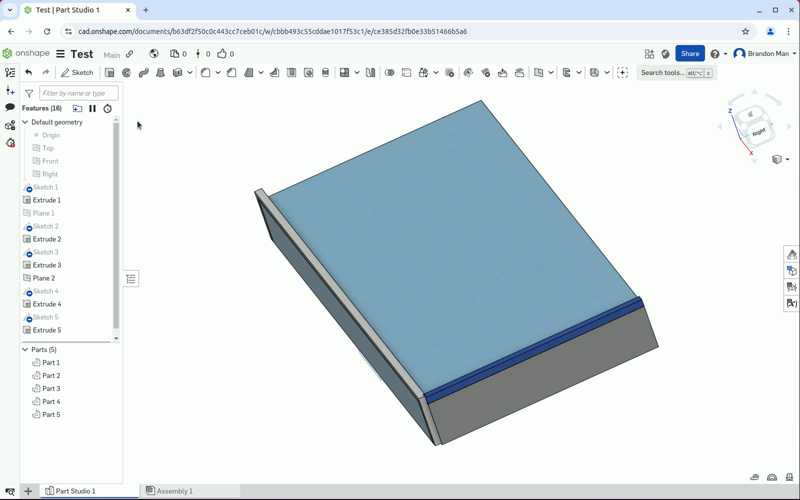
key(right, 2)
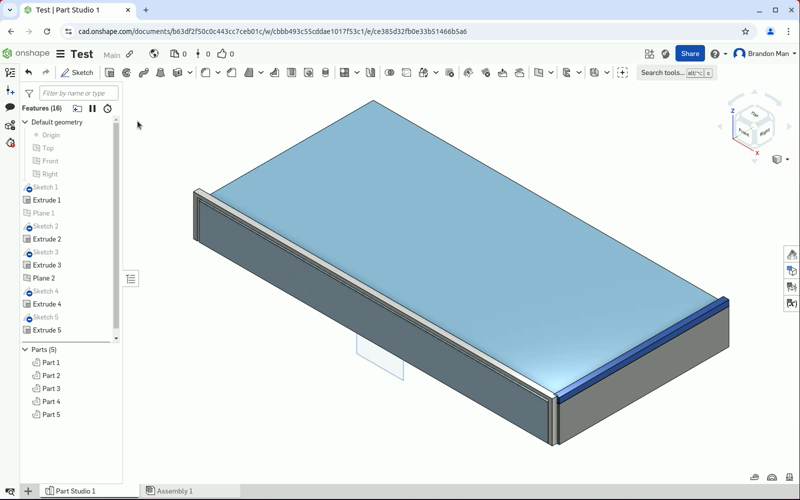
mouse_move(69, 189)
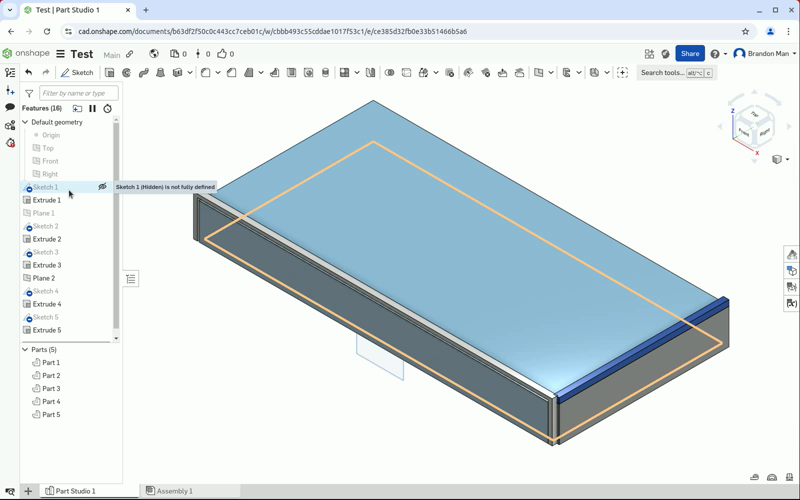
click(69, 189)